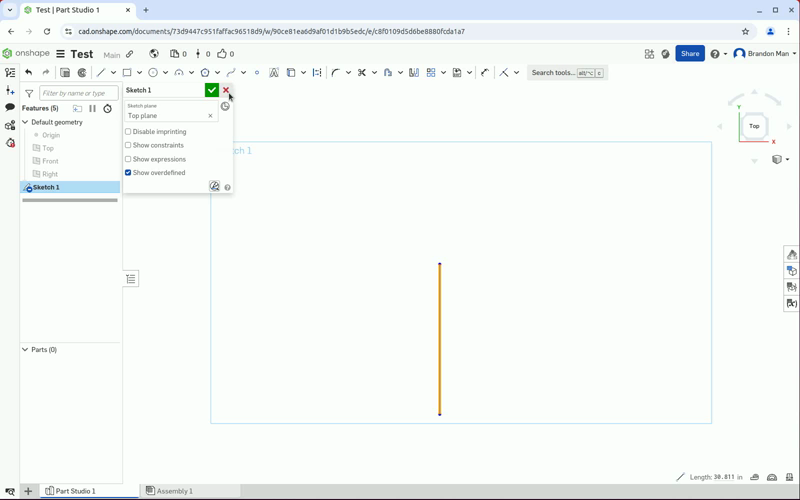
key(shift+h)
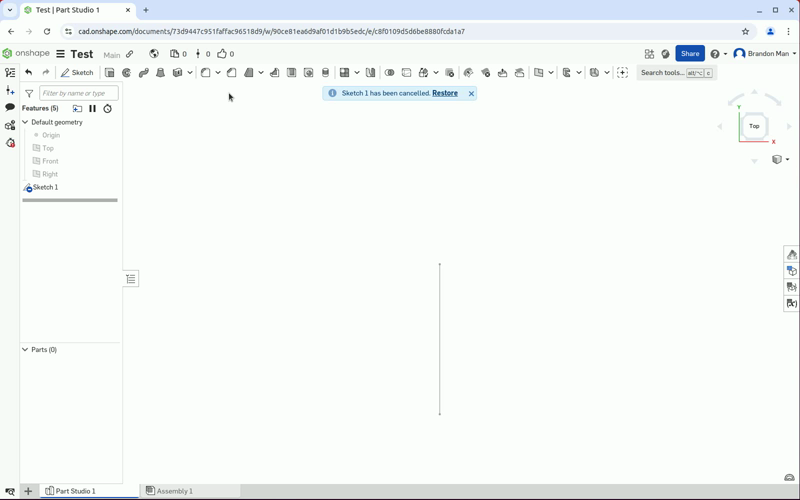
mouse_move(73, 352)
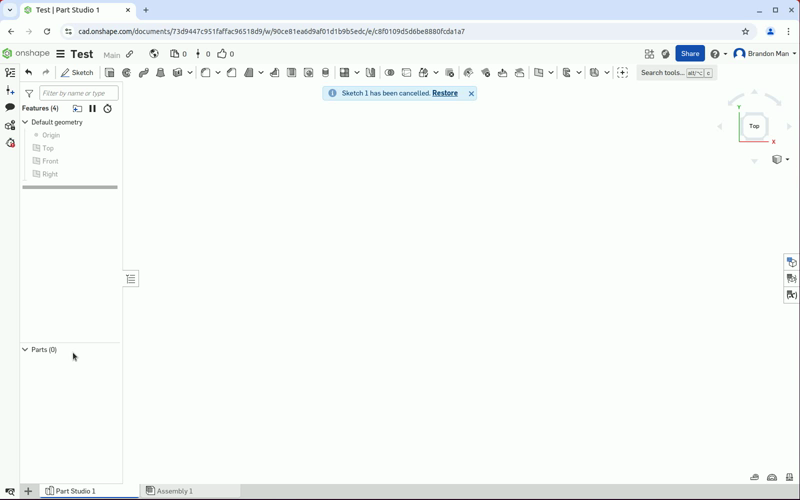
key(y)
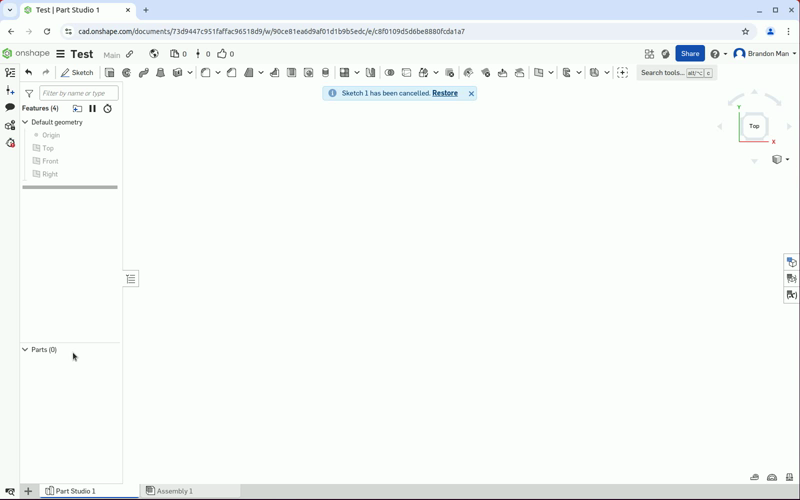
key(shift+p)
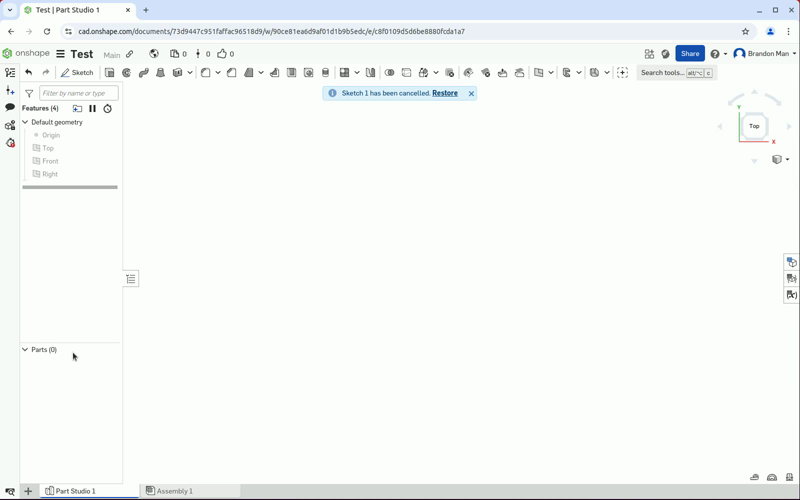
key(space)
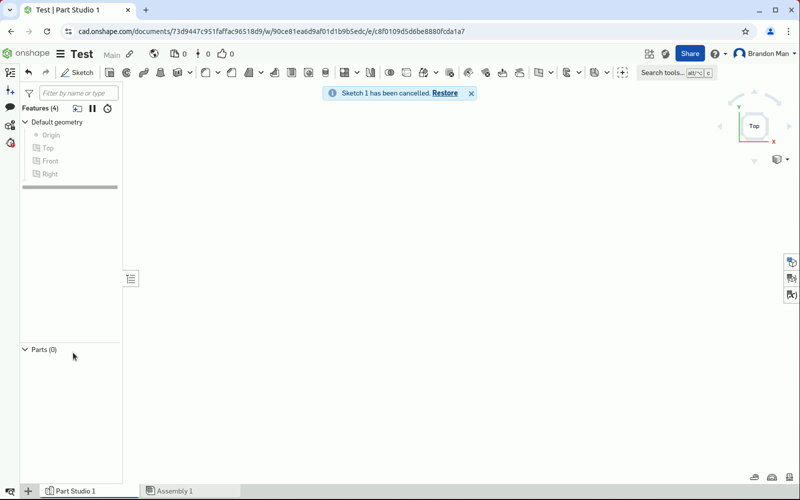
key_down(shift)
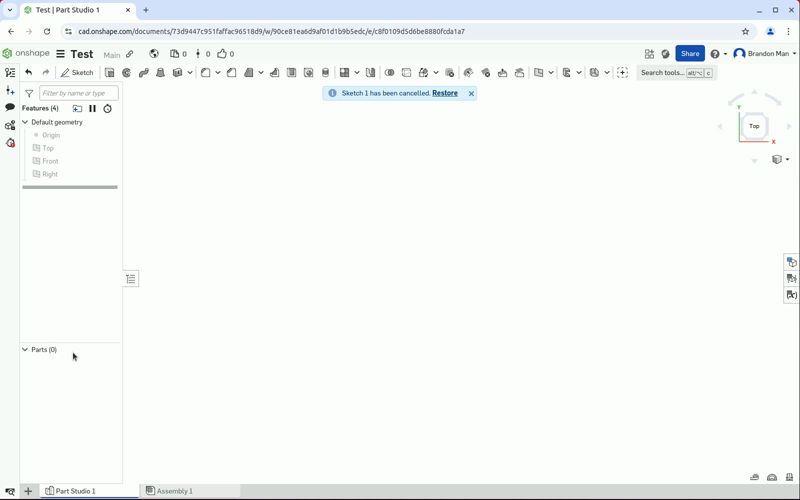
key(up)
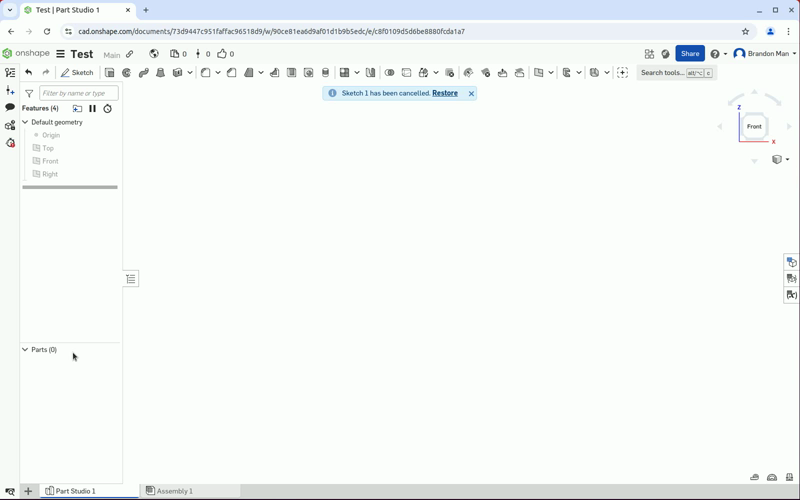
key_up(shift)
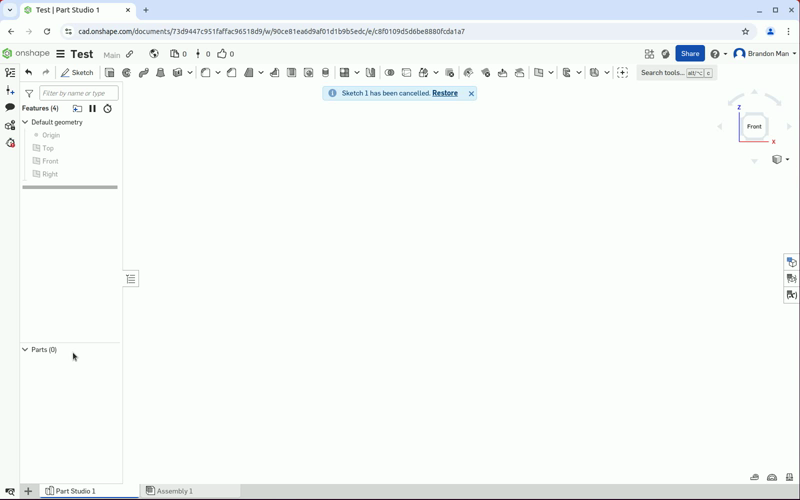
mouse_move(73, 352)
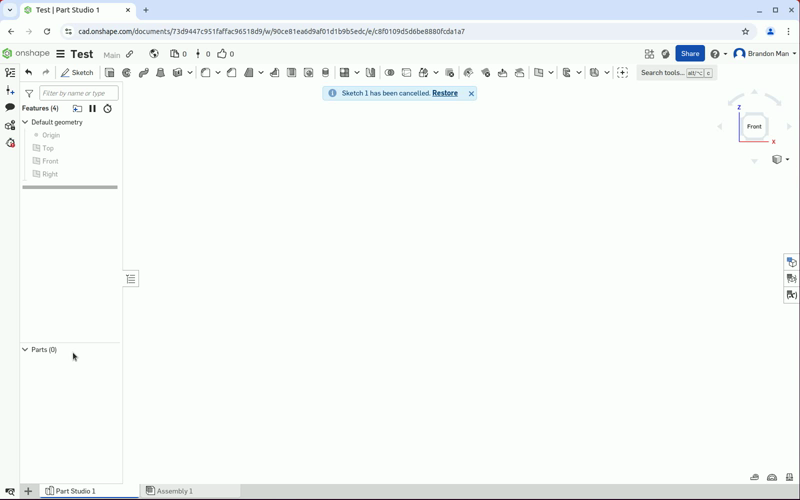
key(shift+y)
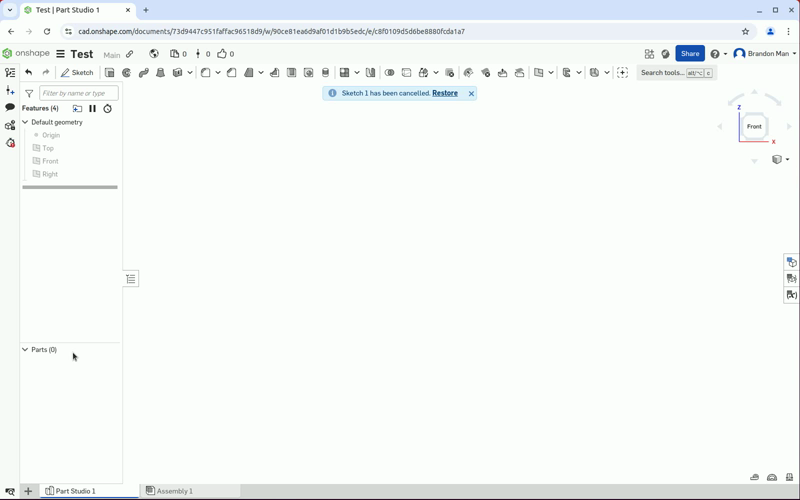
key(shift+s)
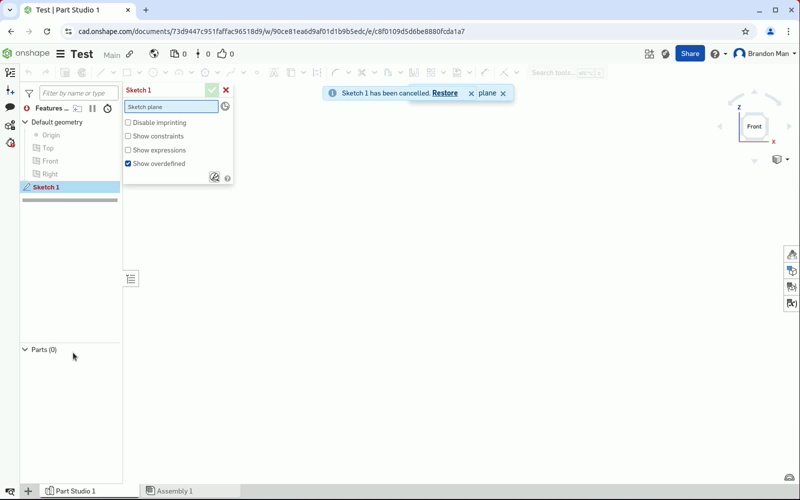
mouse_move(73, 163)
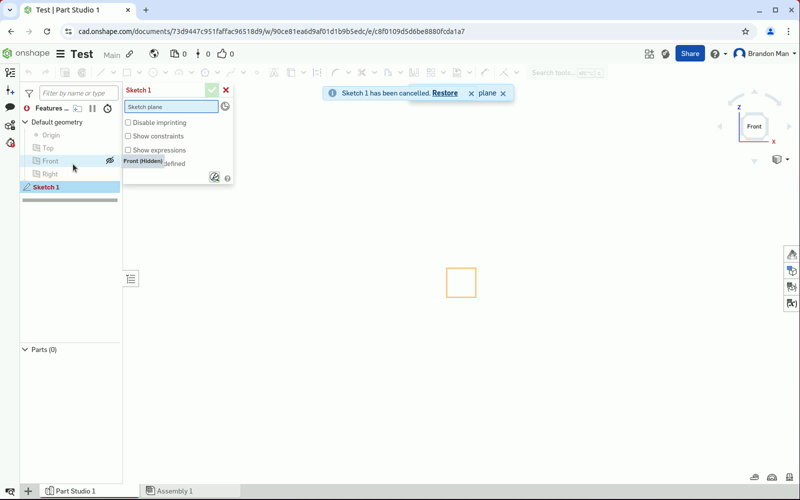
click(73, 163)
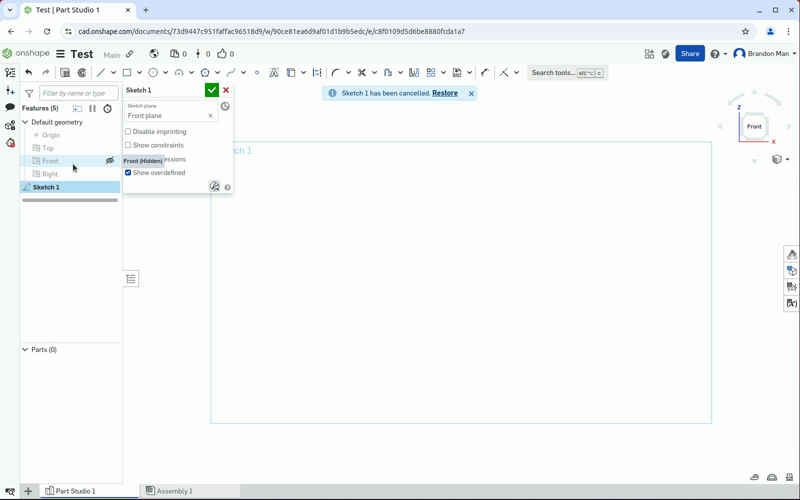
mouse_move(73, 352)
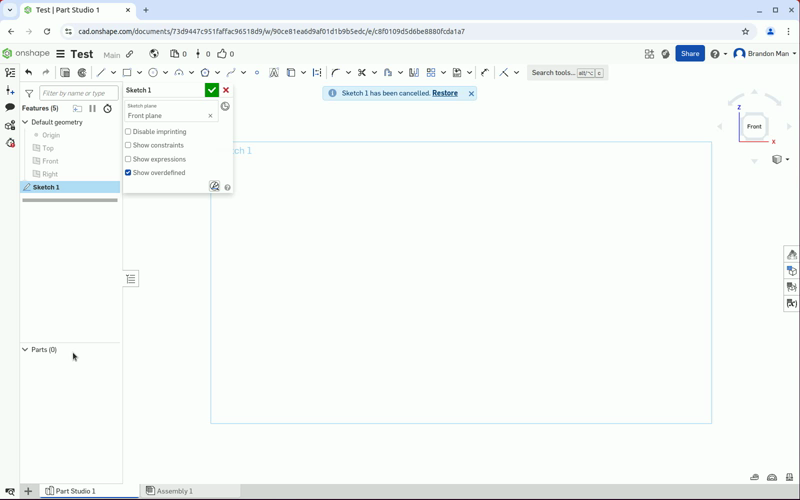
key(y)
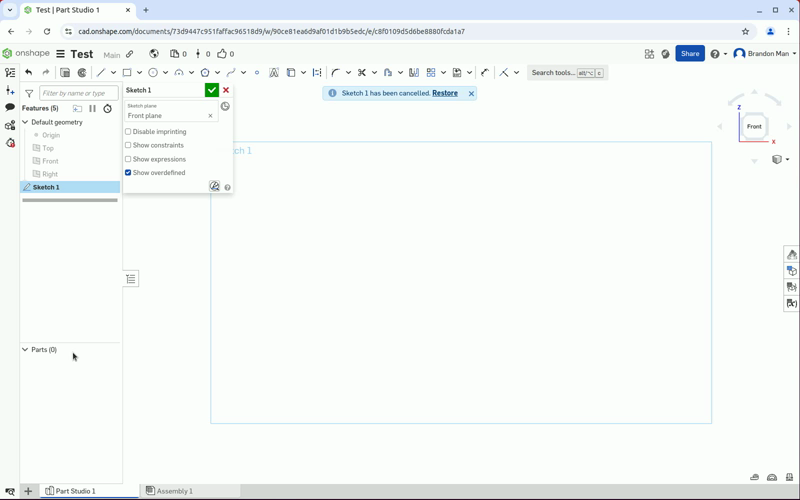
key(a)
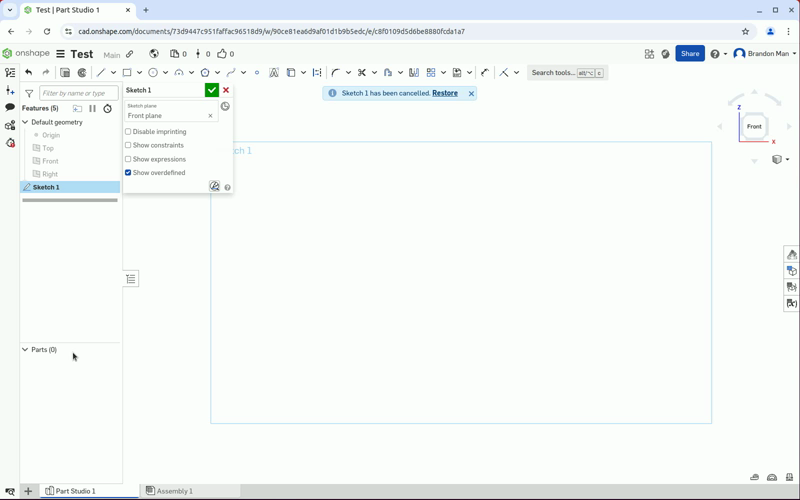
key_down(shift)
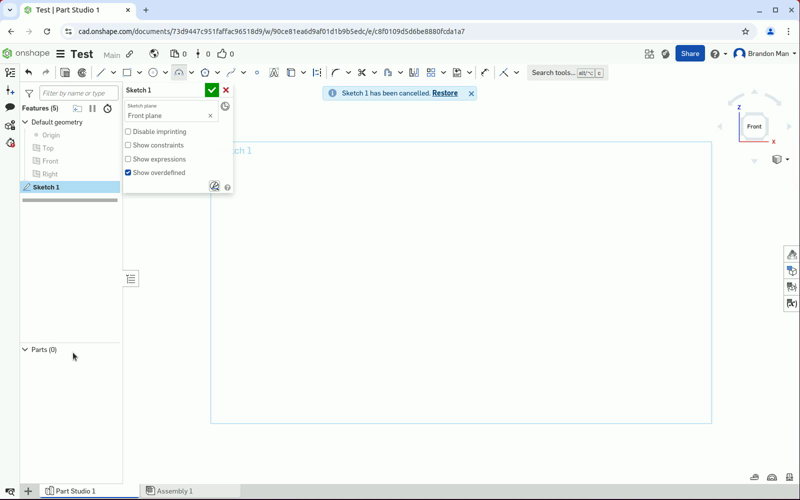
mouse_move(460, 226)
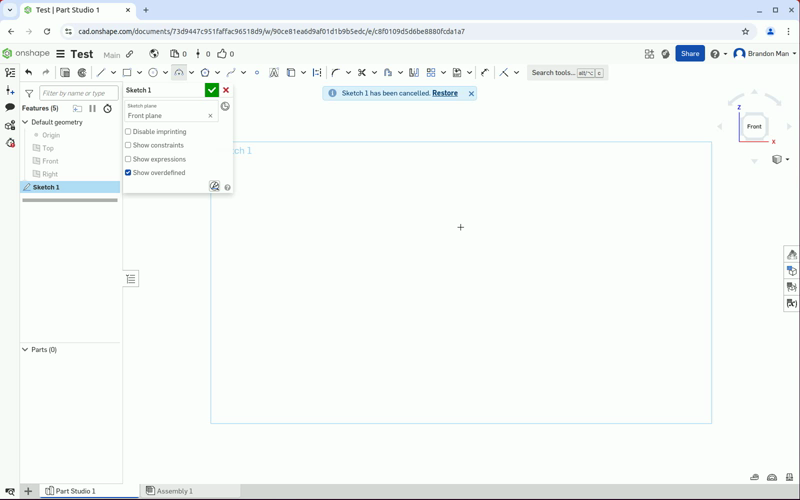
click(460, 226)
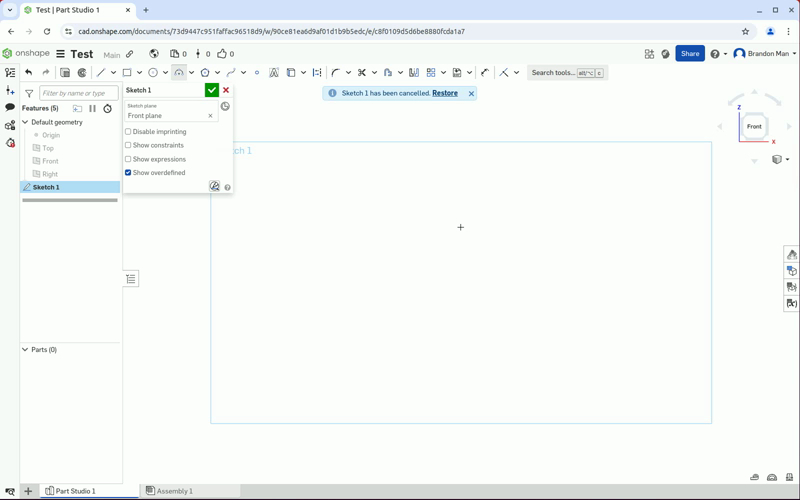
key_up(shift)
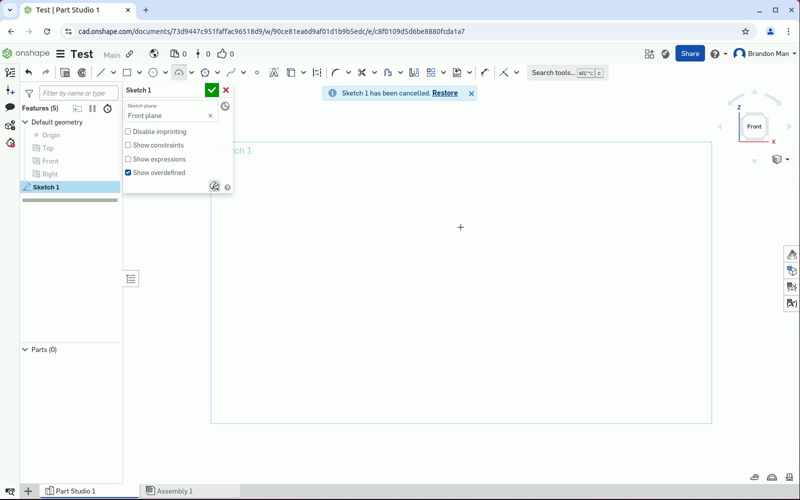
key_down(shift)
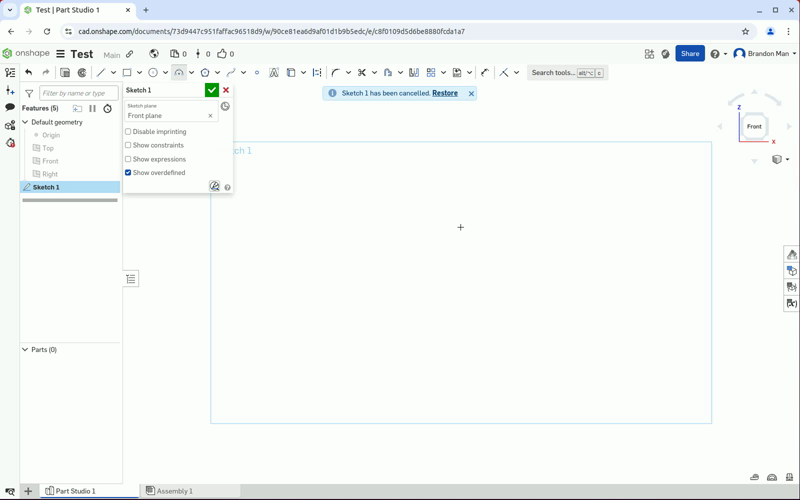
mouse_move(515, 269)
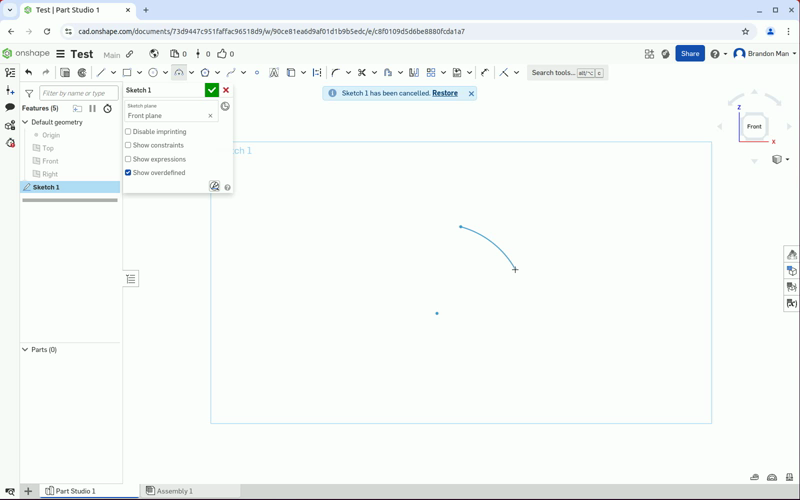
click(515, 269)
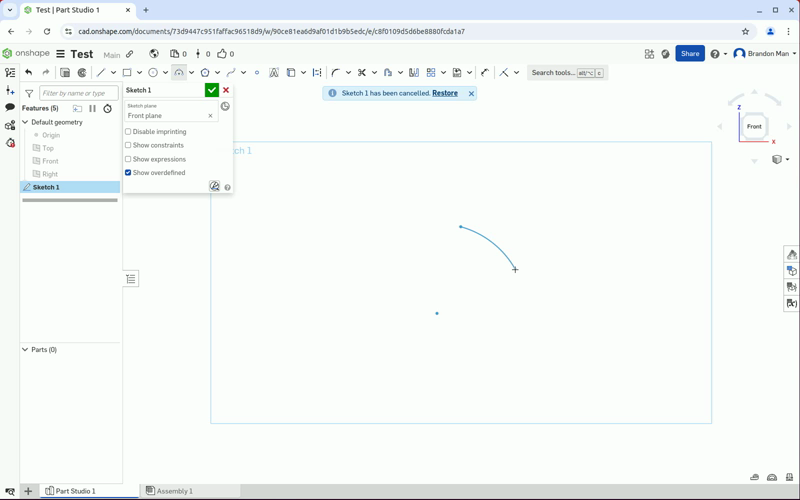
mouse_move(495, 238)
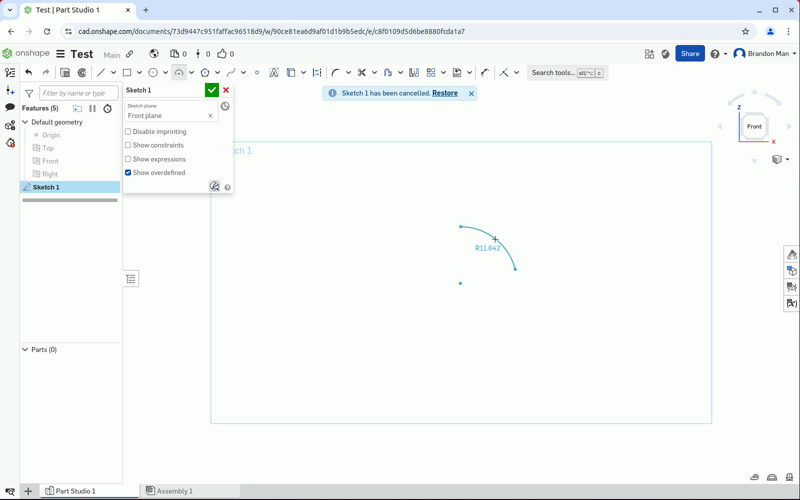
click(495, 238)
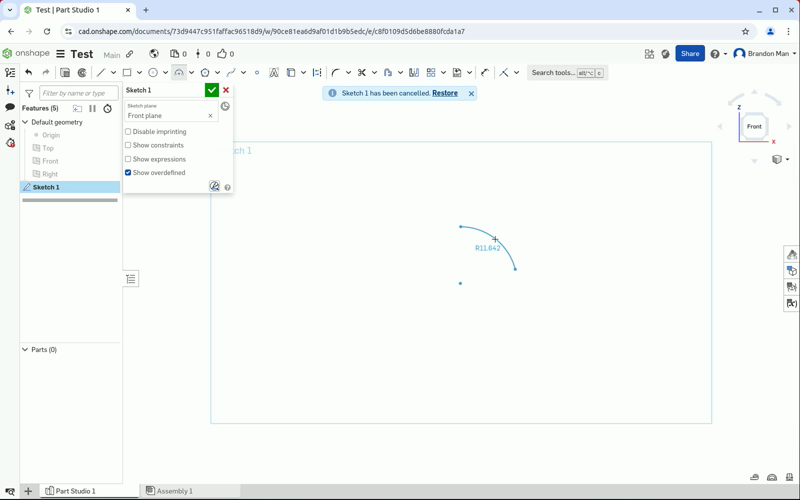
key_up(shift)
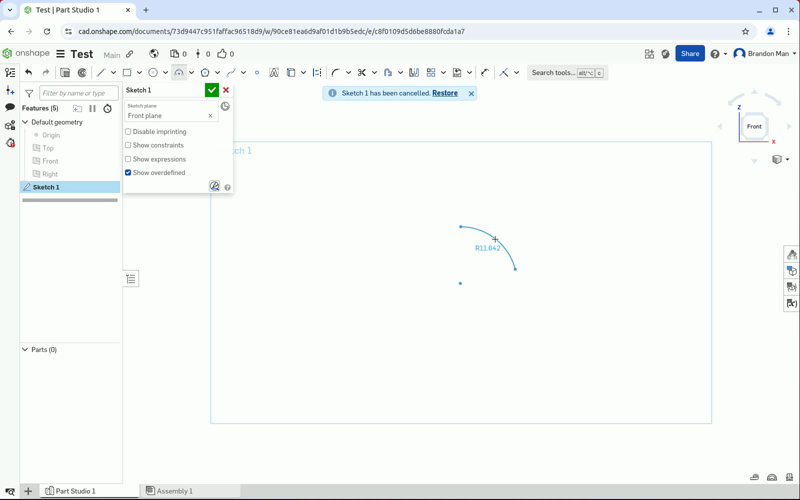
key(esc)
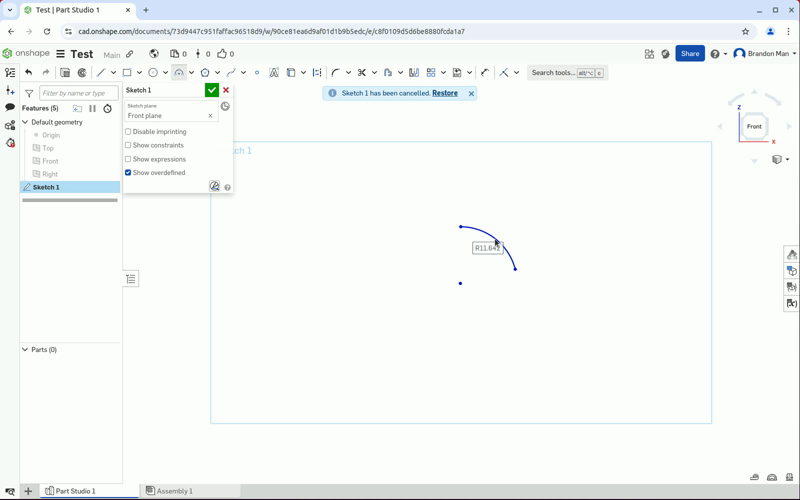
key(l)
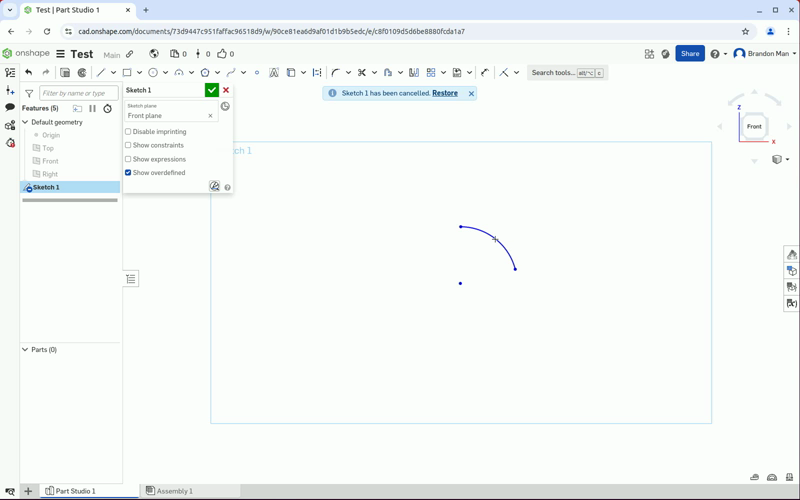
mouse_move(515, 269)
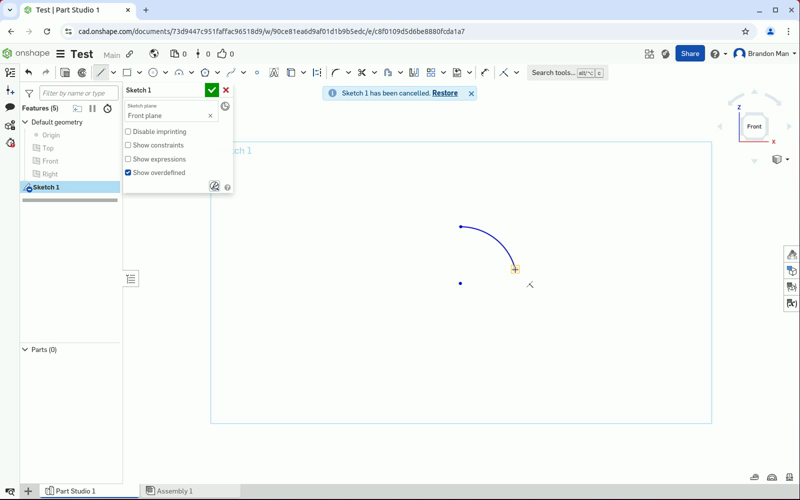
click(515, 269)
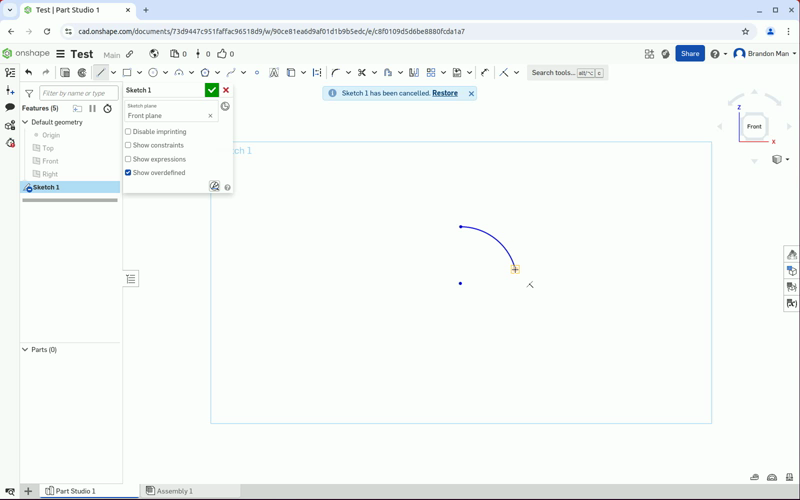
key_down(shift)
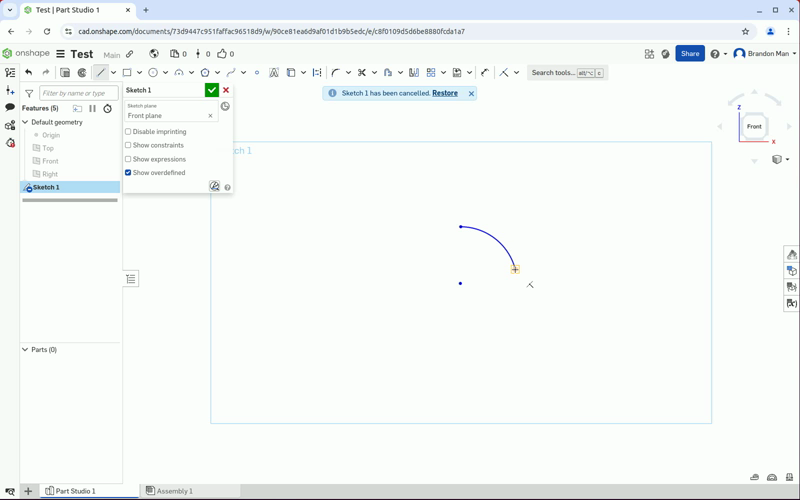
mouse_move(545, 269)
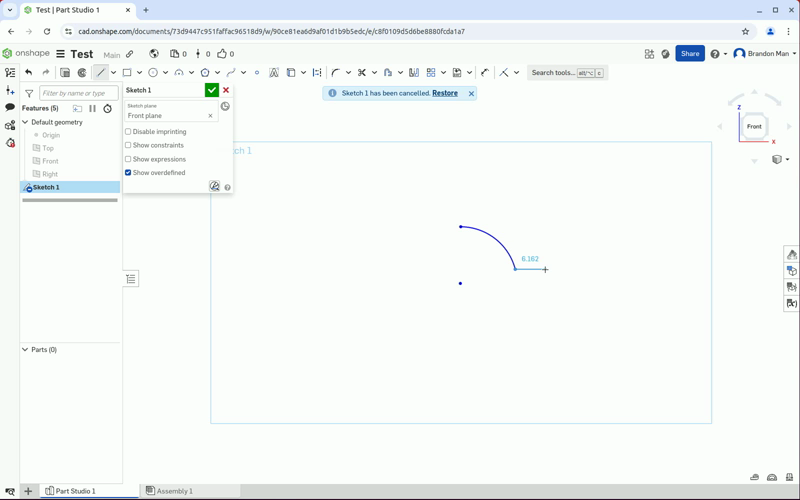
mouse_move(573, 269)
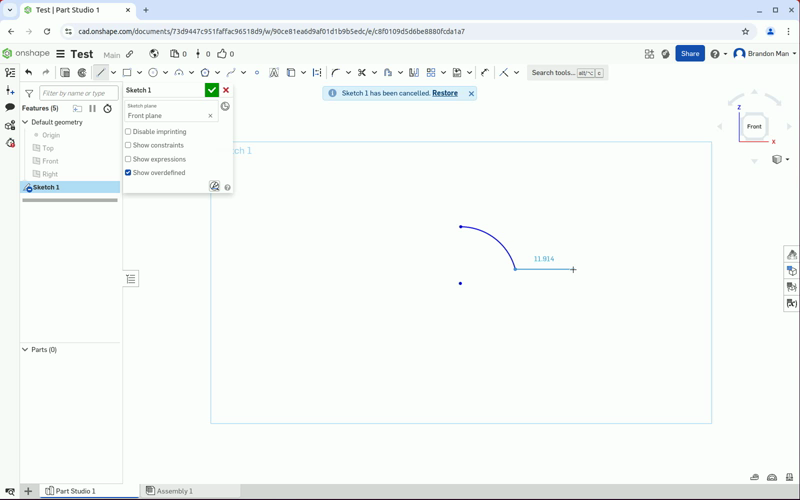
click(573, 269)
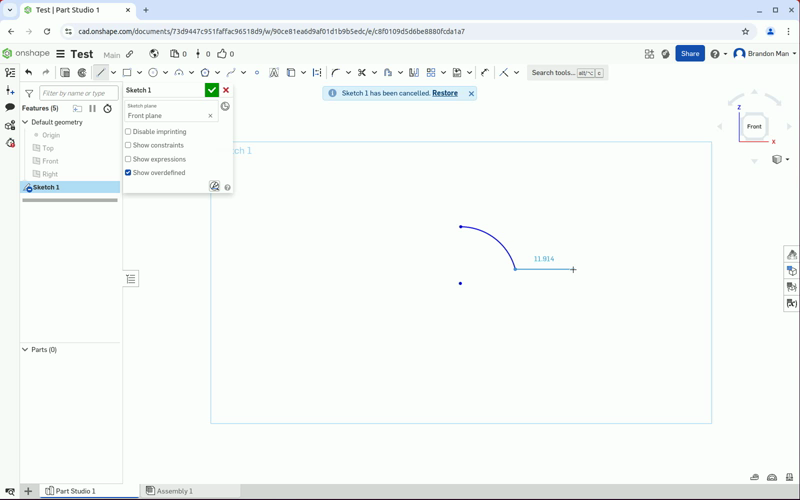
key_up(shift)
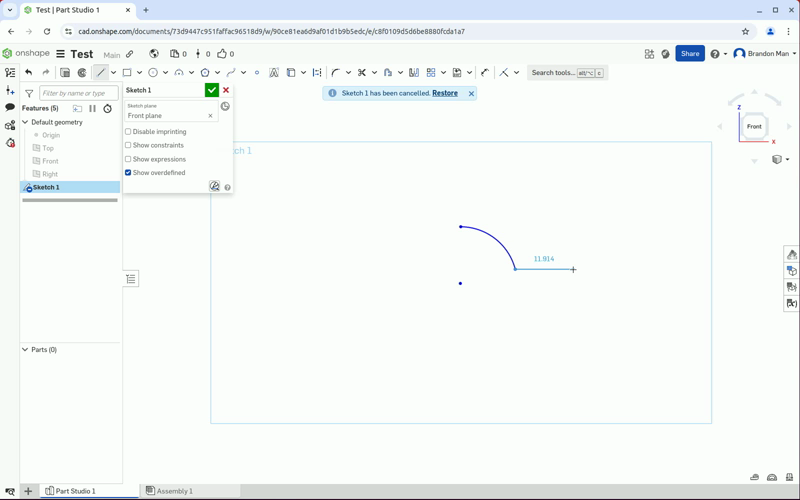
key_down(shift)
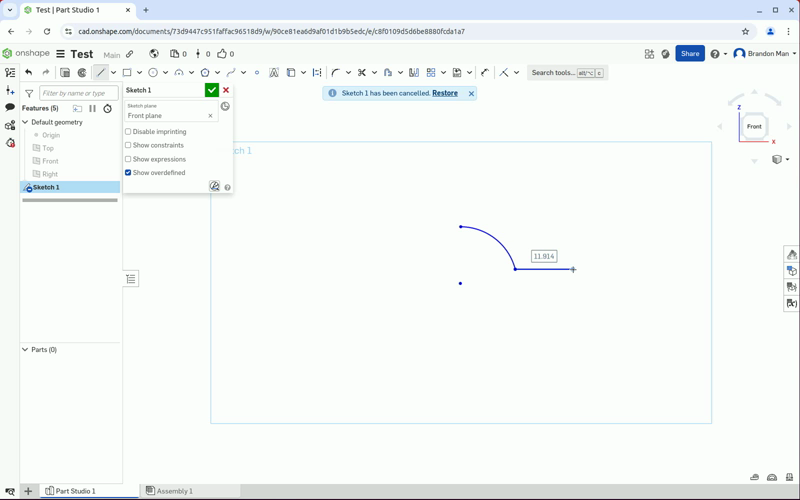
mouse_move(589, 269)
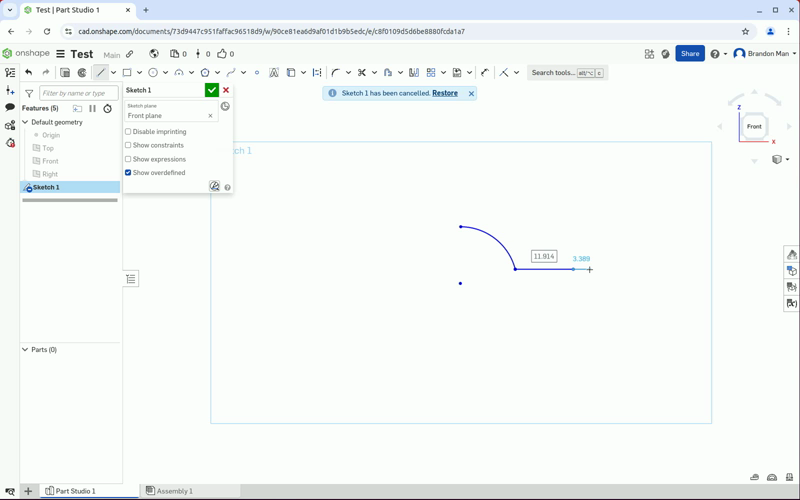
mouse_move(573, 255)
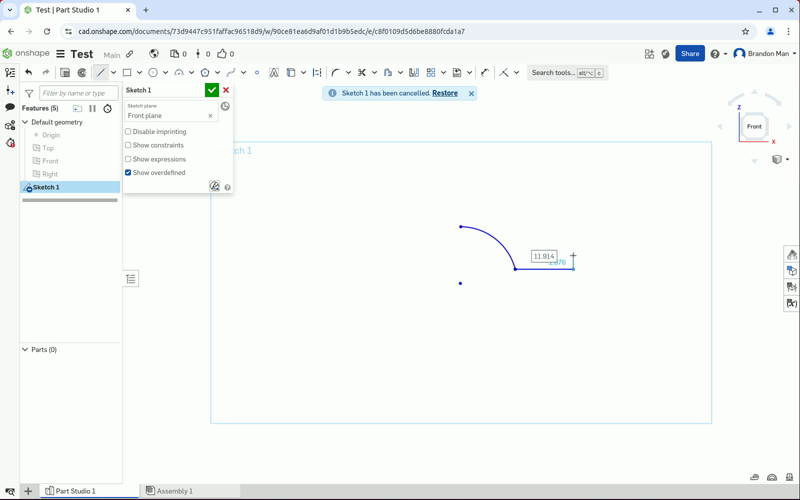
click(573, 255)
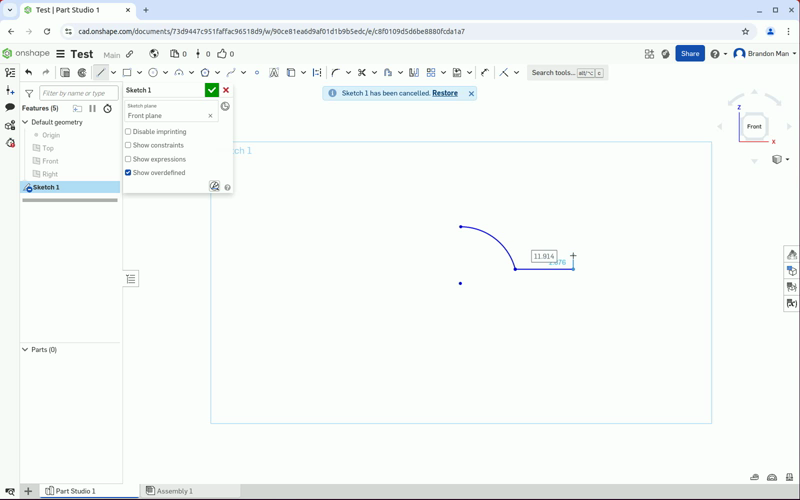
key_up(shift)
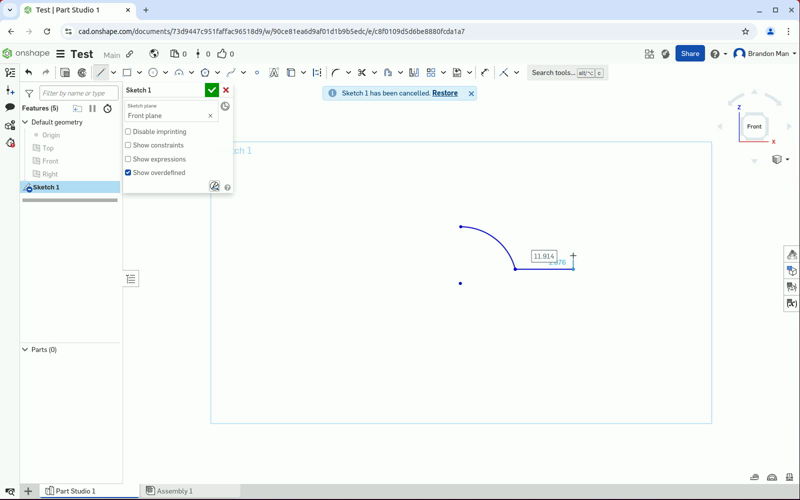
key_down(shift)
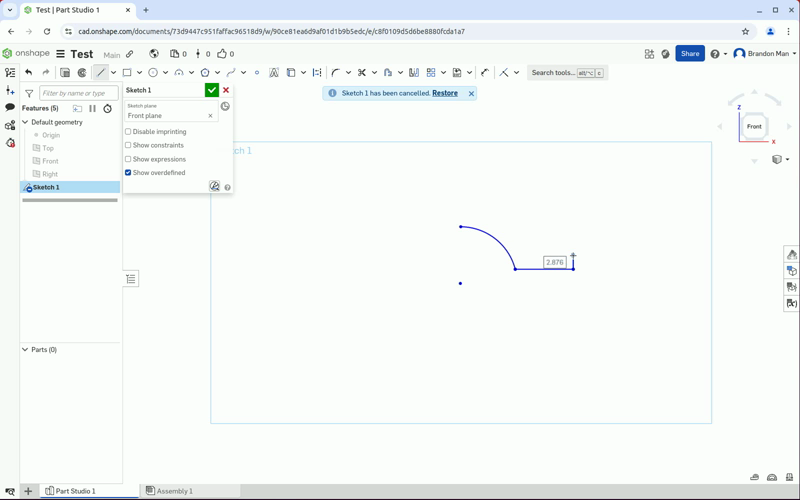
mouse_move(589, 255)
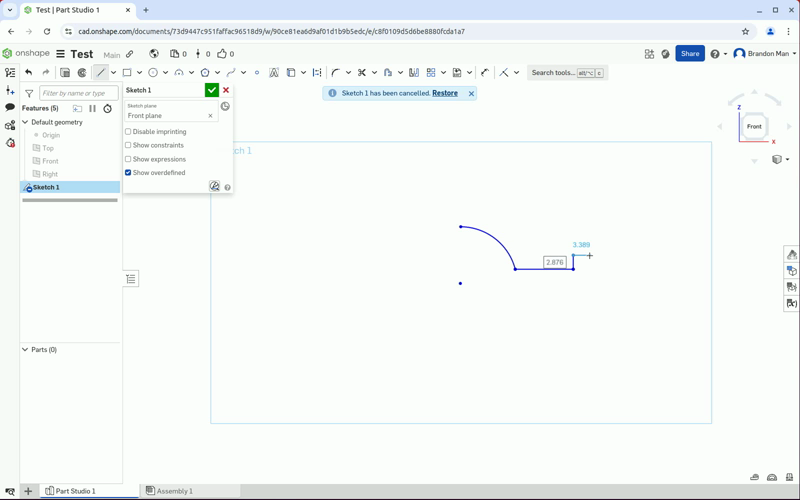
mouse_move(544, 226)
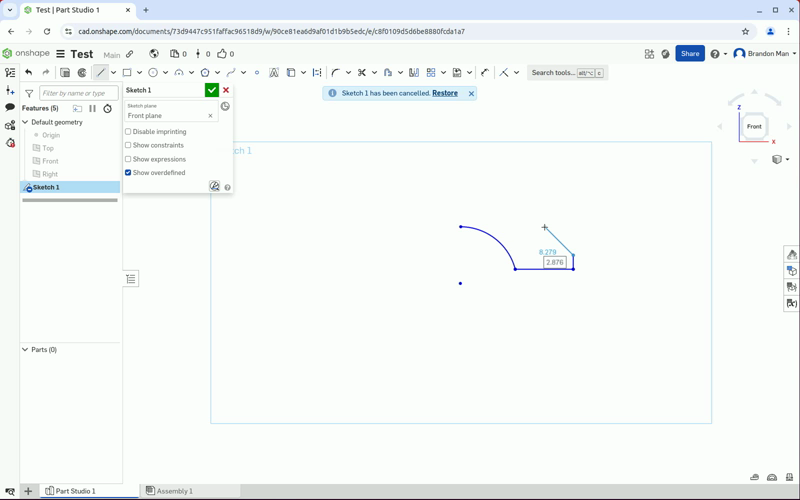
click(544, 226)
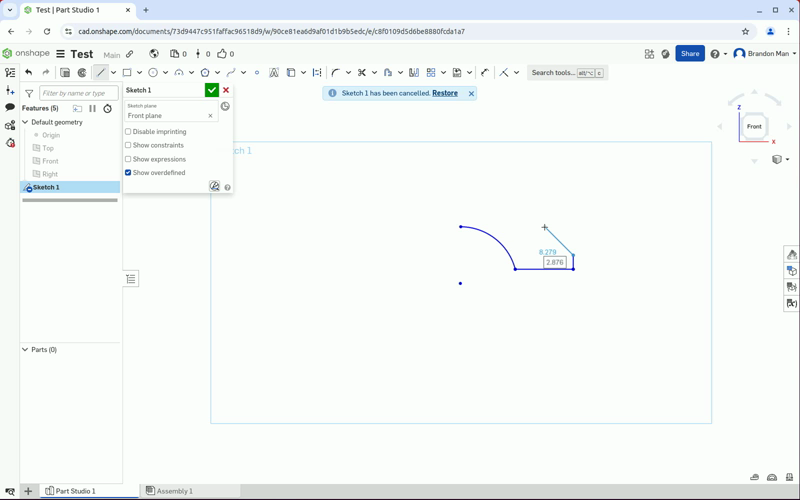
key_up(shift)
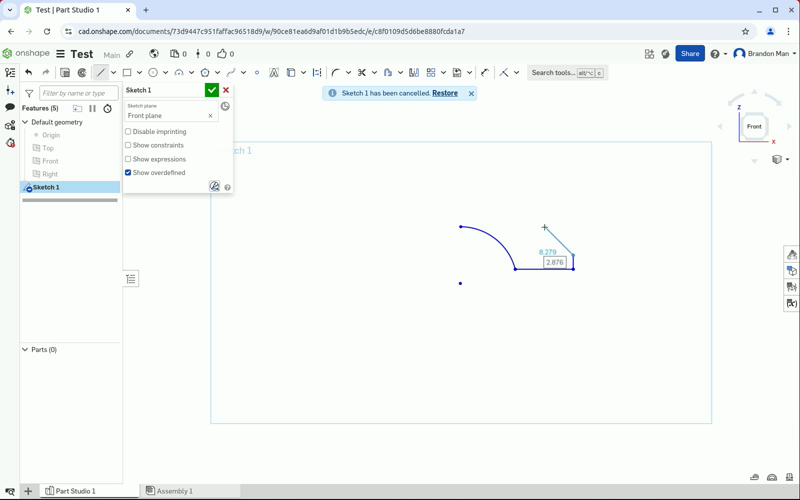
key_down(shift)
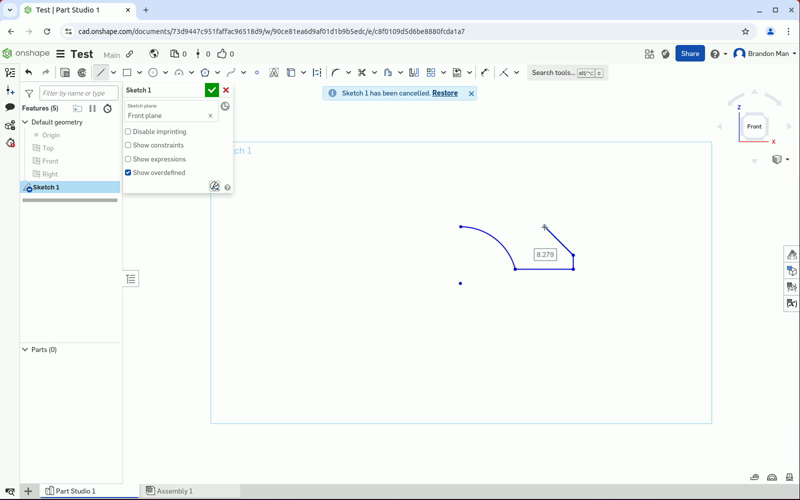
mouse_move(460, 226)
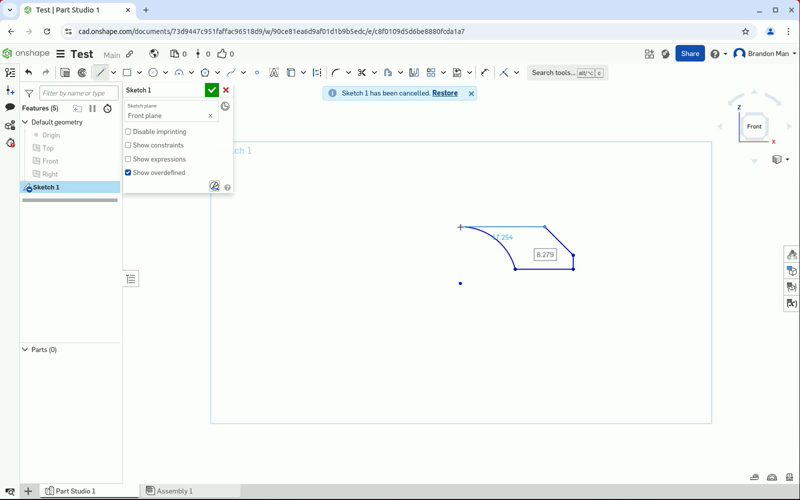
key_up(shift)
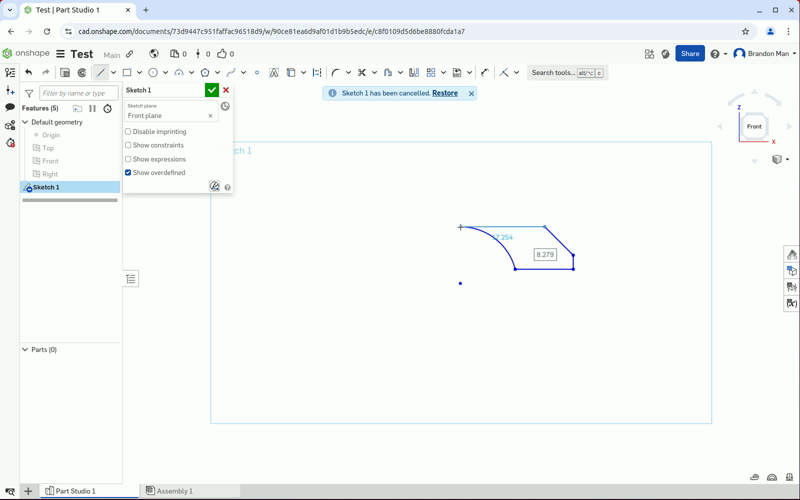
click(460, 226)
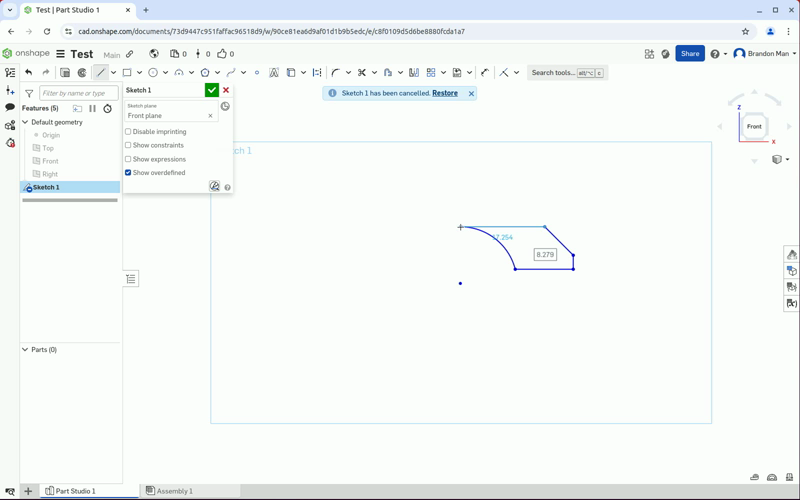
key(esc)
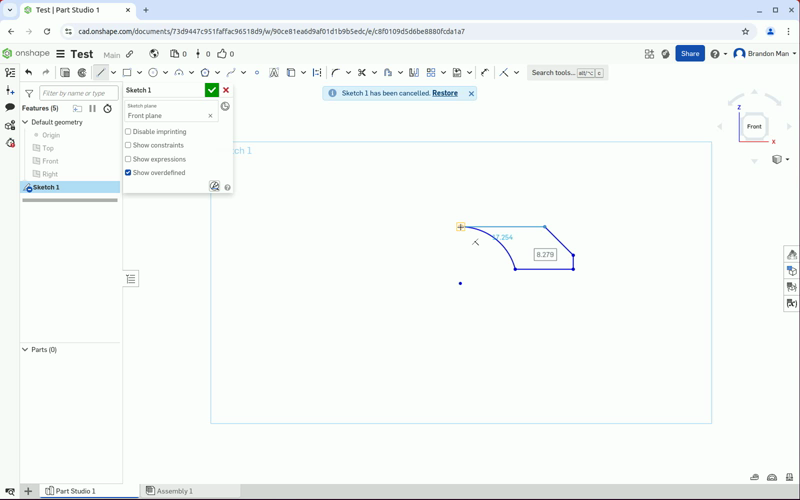
mouse_move(537, 231)
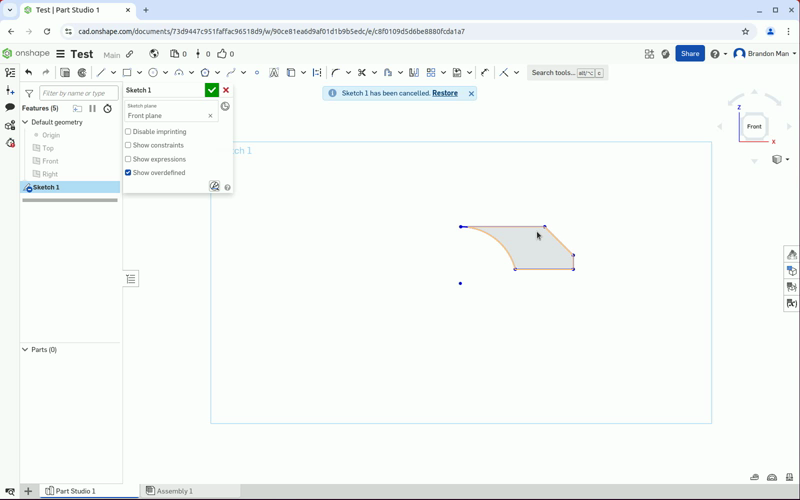
click(537, 231)
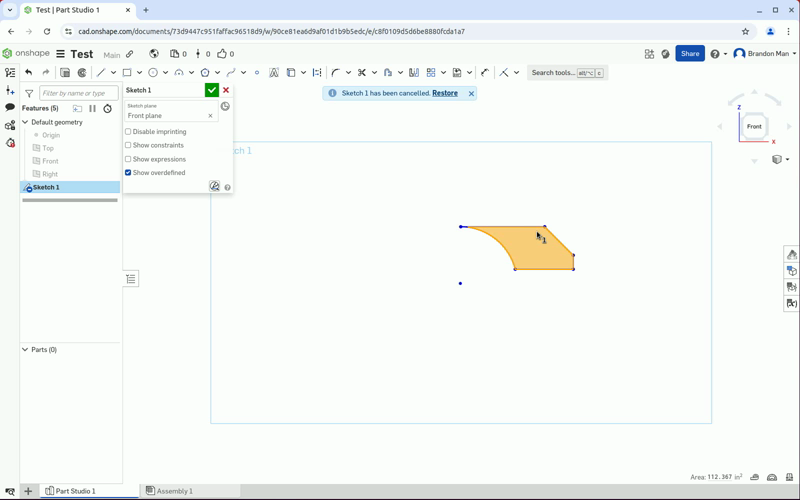
mouse_move(73, 352)
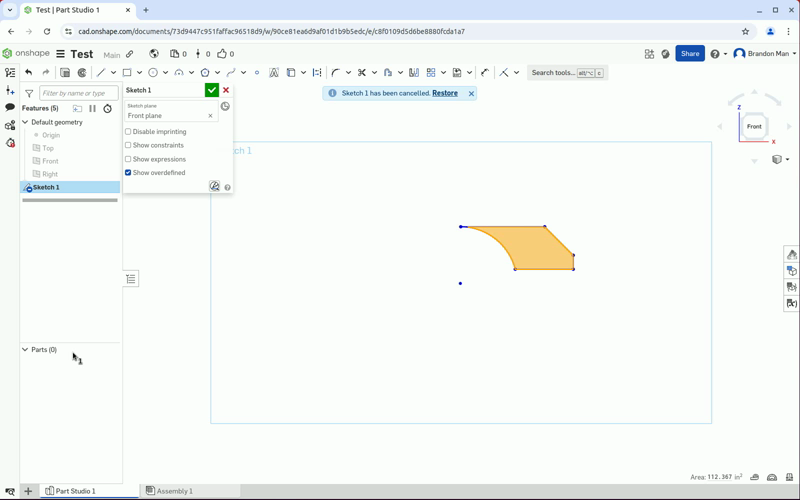
key(shift+y)
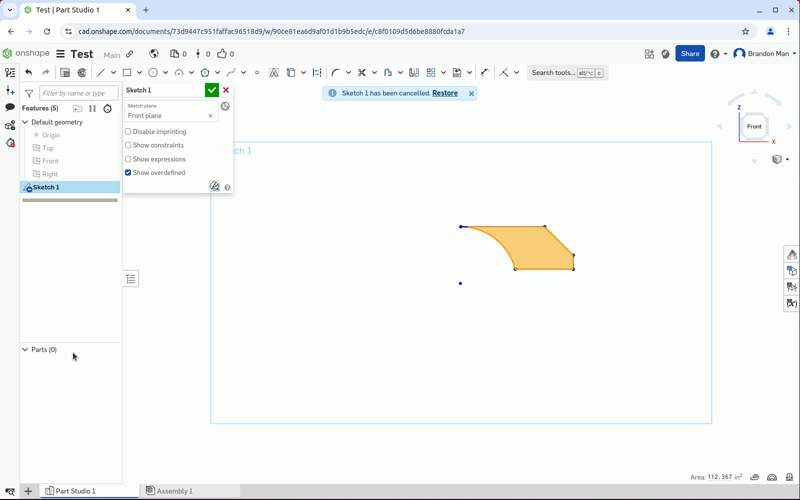
key(shift+e)
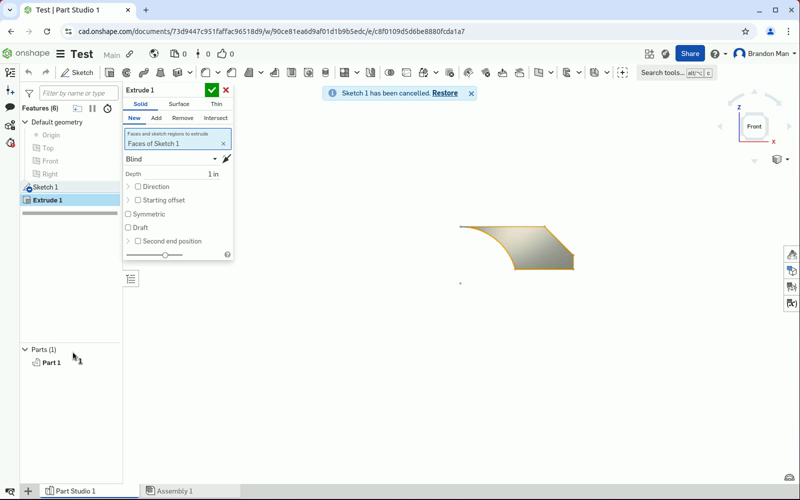
mouse_move(143, 106)
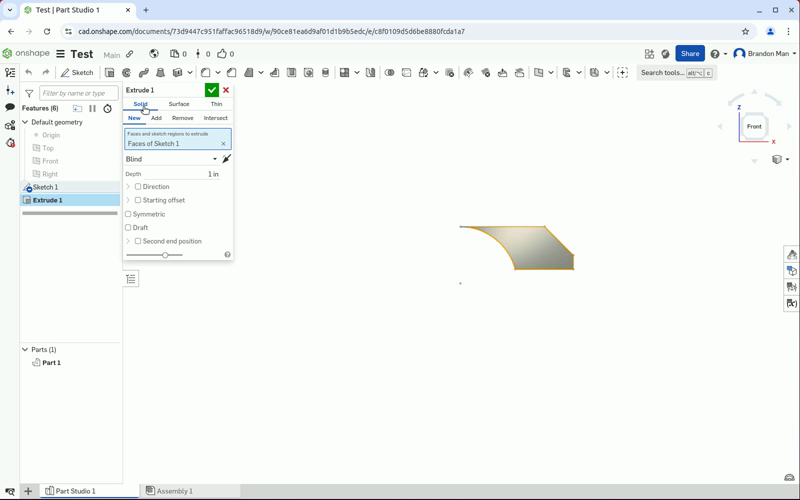
click(143, 106)
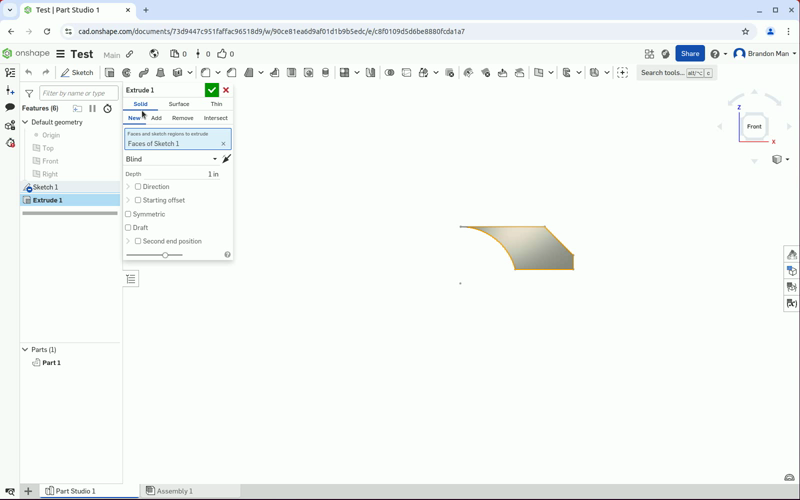
mouse_move(137, 120)
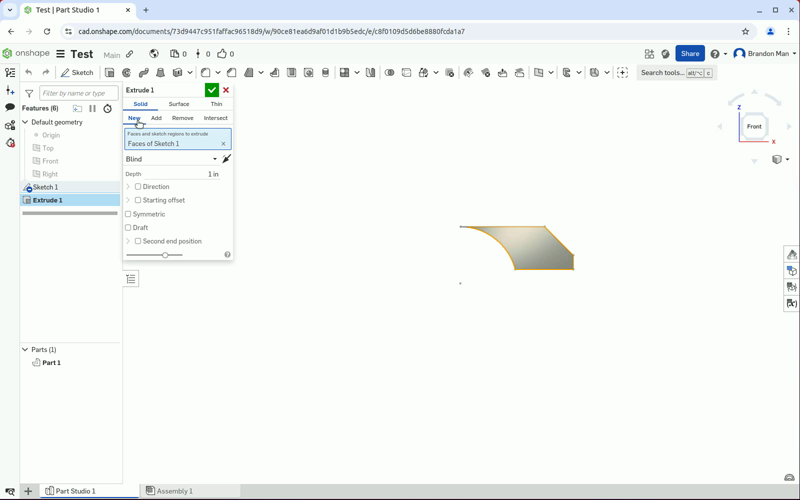
click(137, 120)
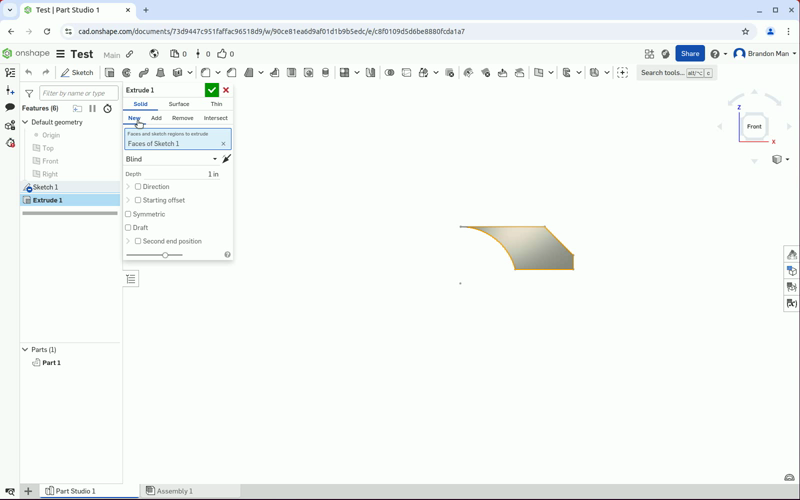
key(tab, 4)
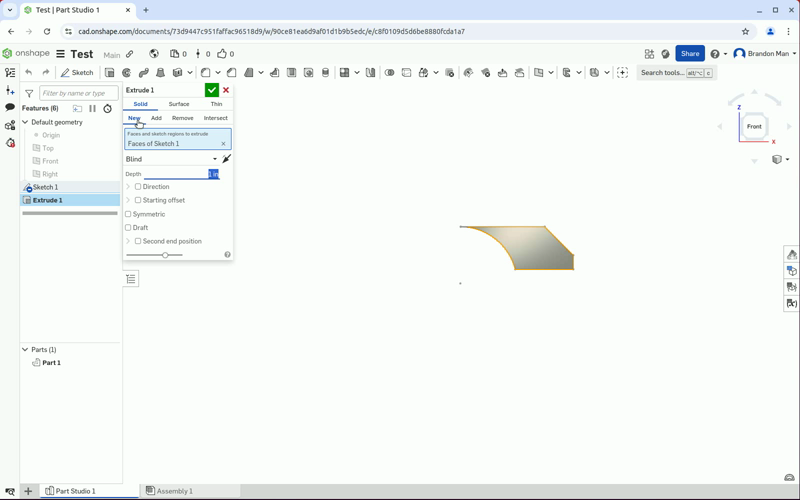
text(17.331)
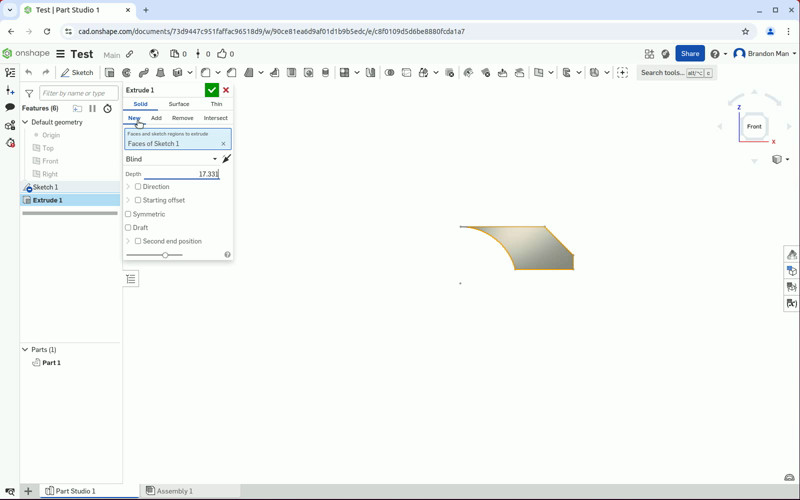
key(enter)
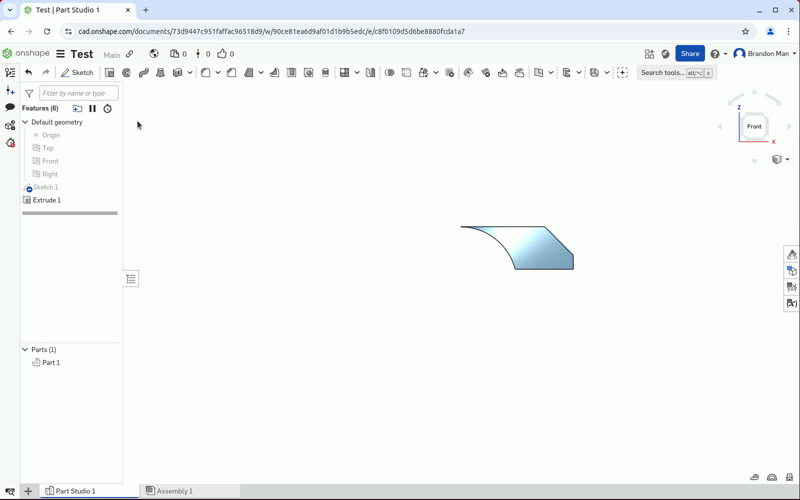
key(shift+h)
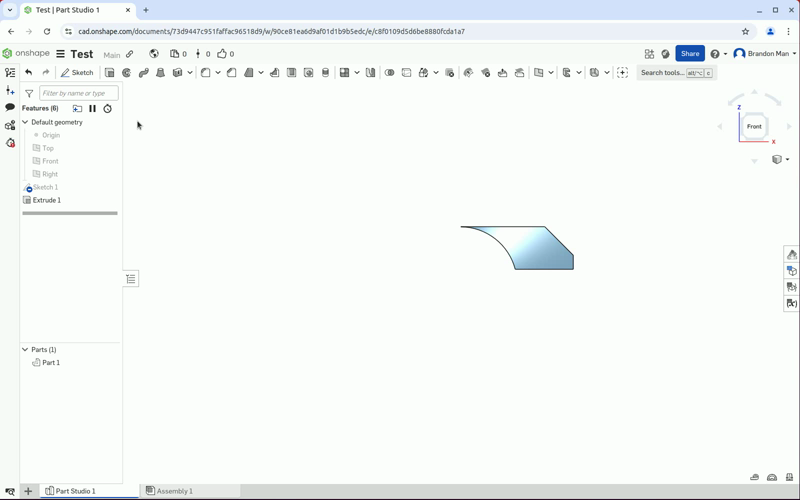
key(shift+h)
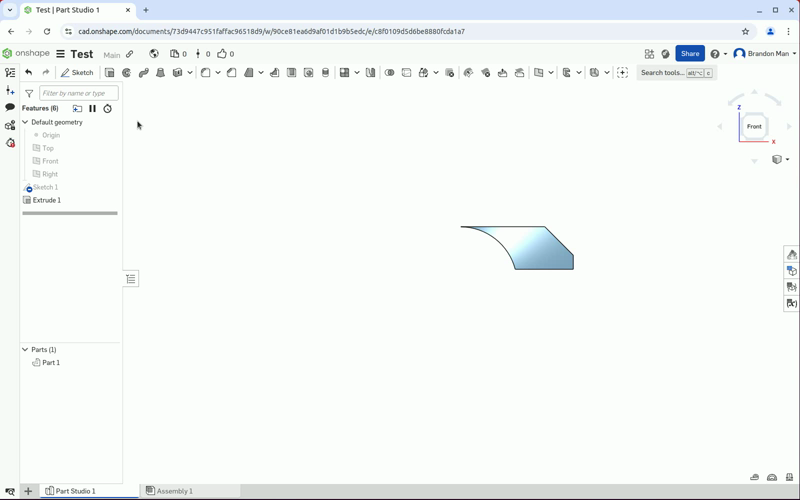
mouse_move(73, 189)
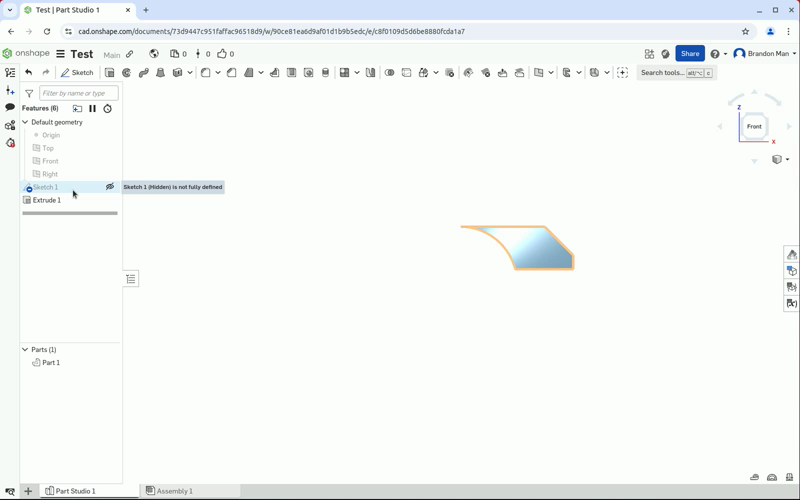
click(73, 189)
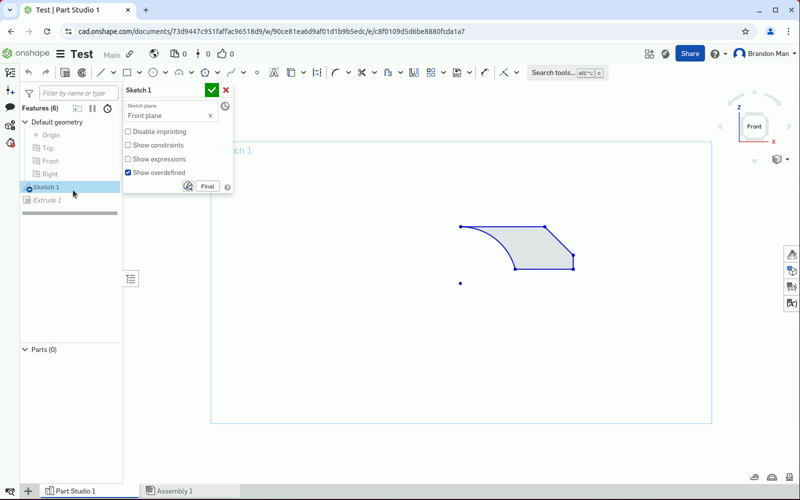
mouse_move(229, 92)
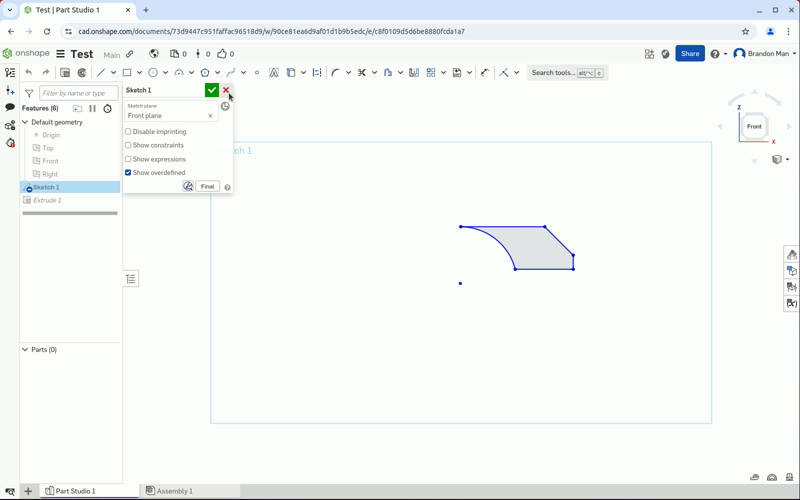
click(229, 92)
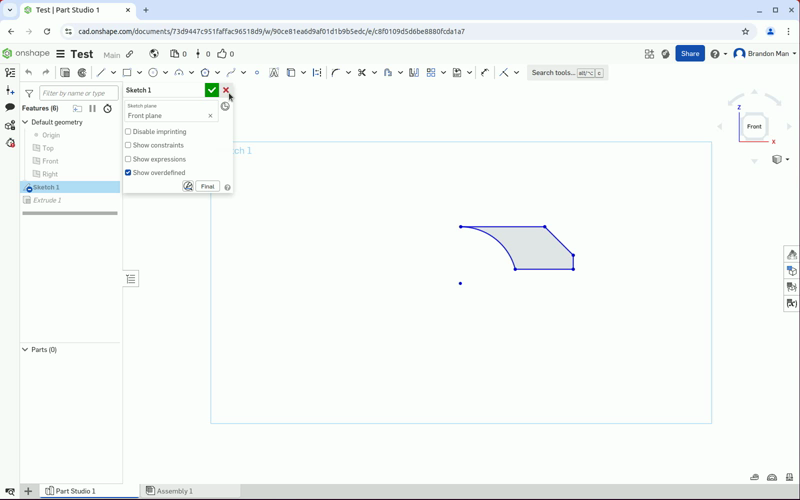
key(shift+s)
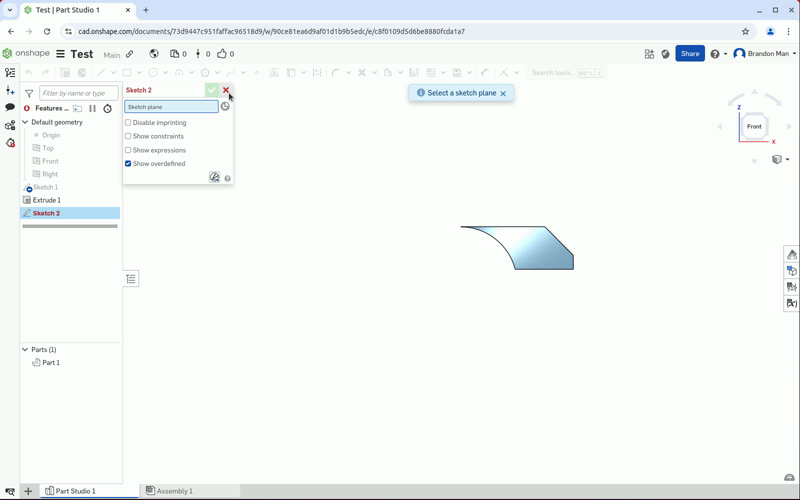
mouse_move(73, 163)
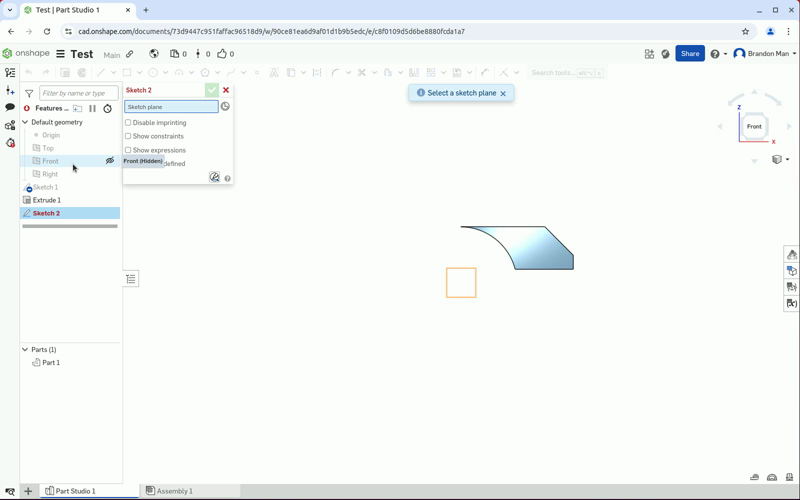
click(73, 163)
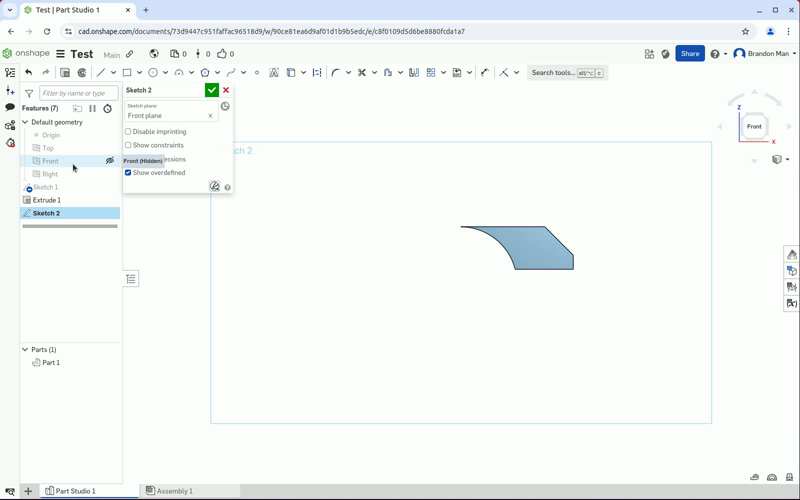
mouse_move(73, 352)
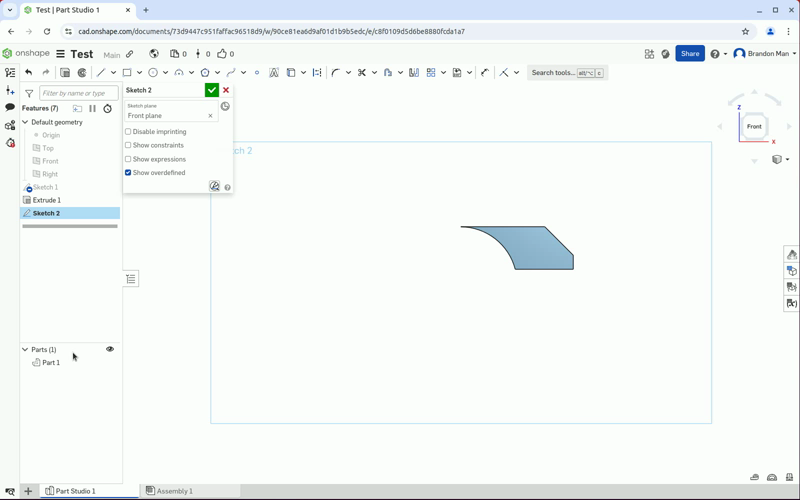
key(y)
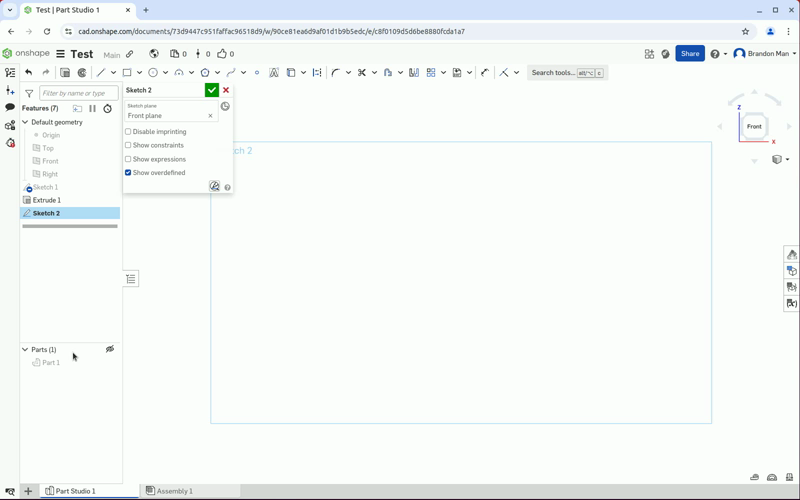
key(l)
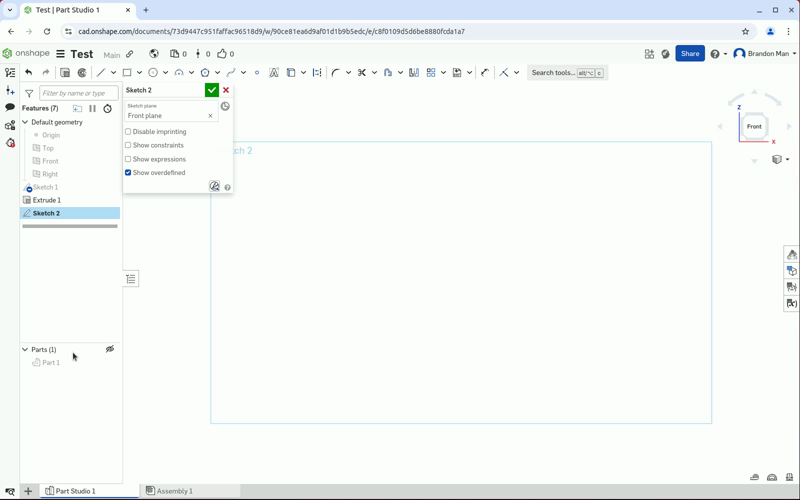
key_down(shift)
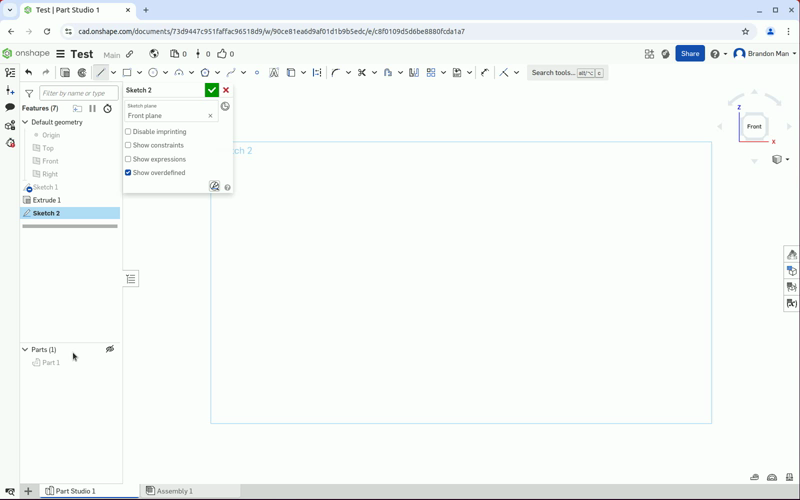
mouse_move(460, 339)
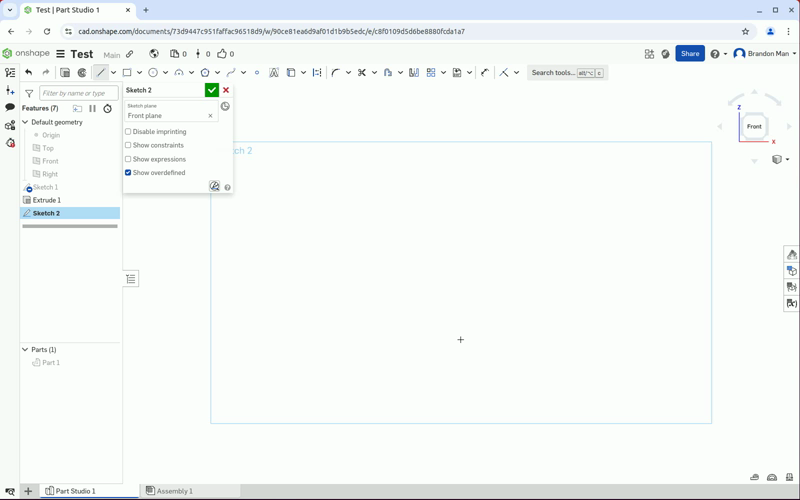
click(460, 339)
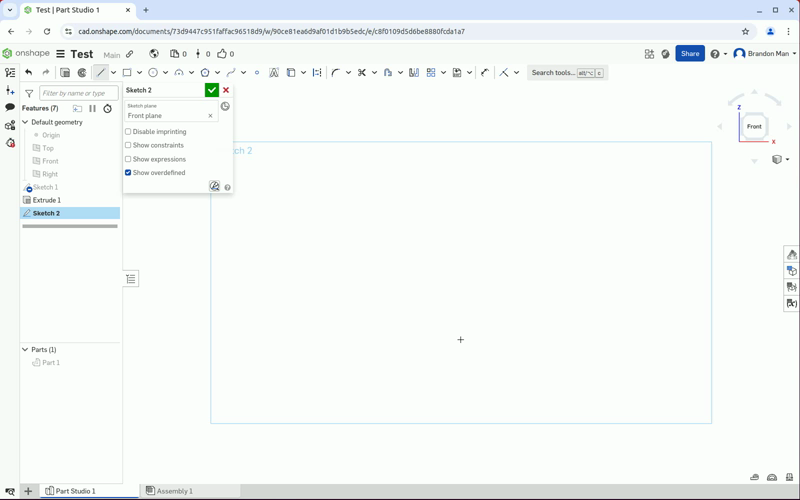
key_up(shift)
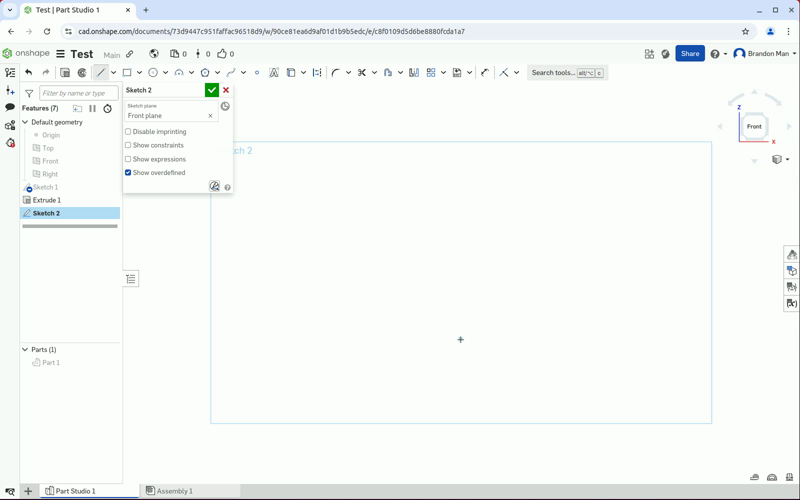
key_down(shift)
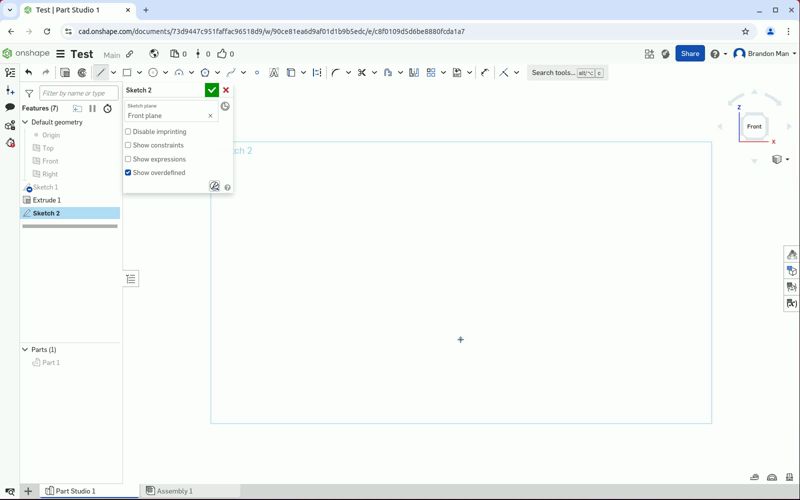
mouse_move(544, 339)
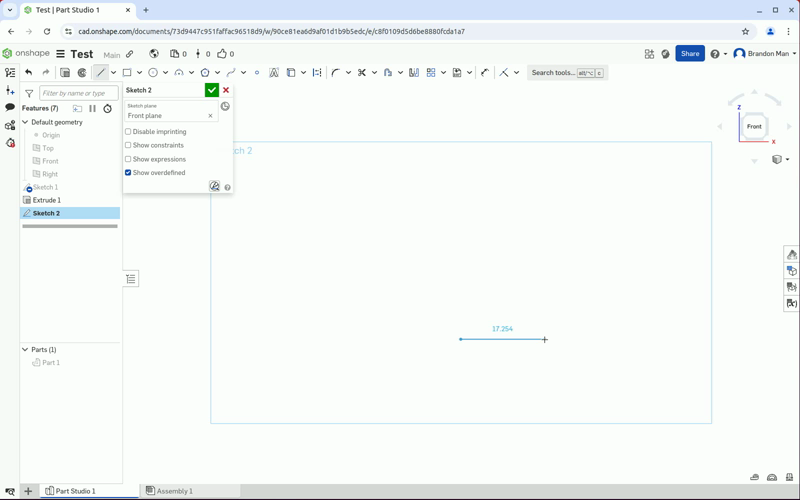
click(544, 339)
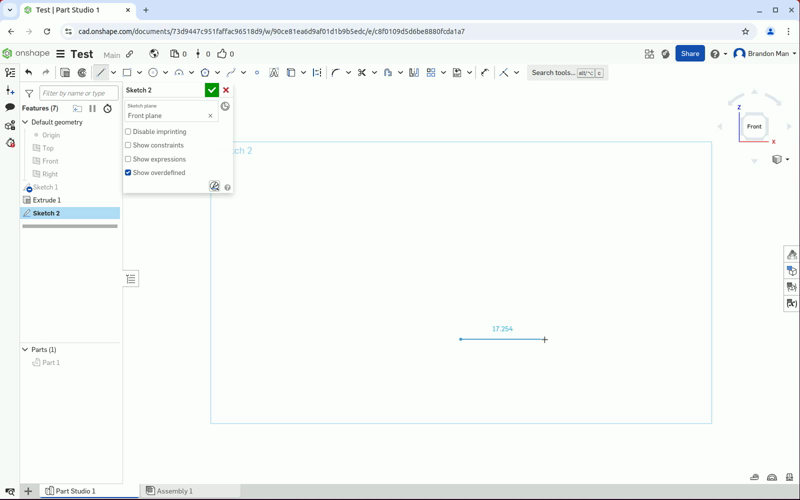
key_up(shift)
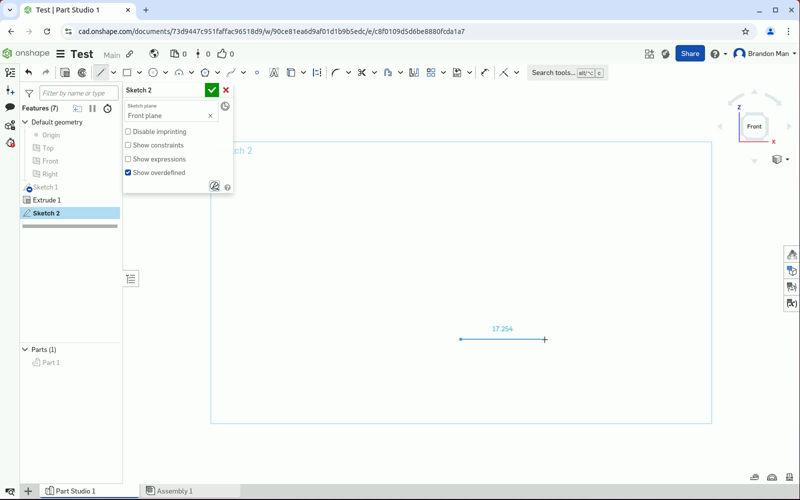
key_down(shift)
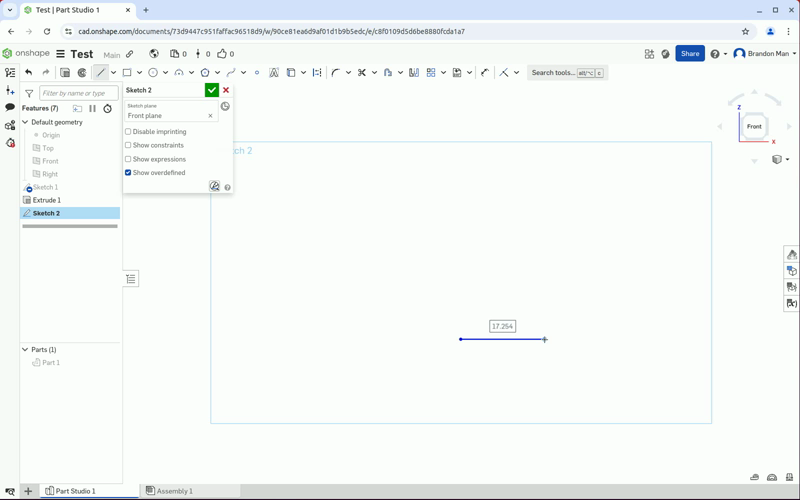
mouse_move(574, 339)
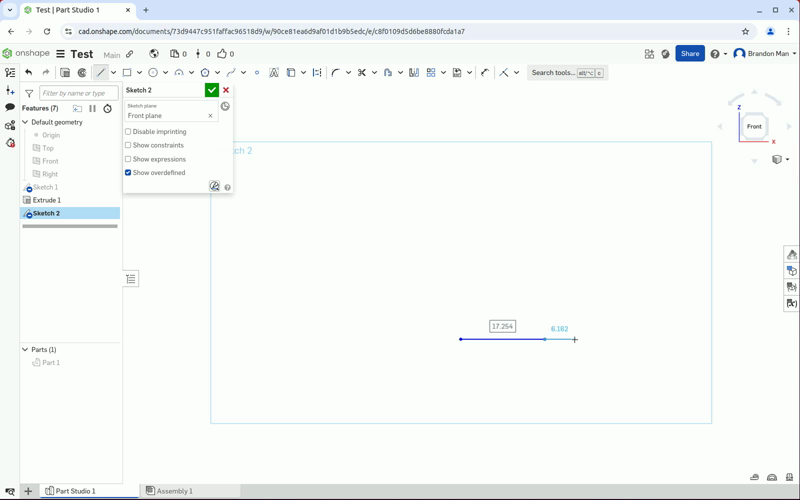
mouse_move(573, 310)
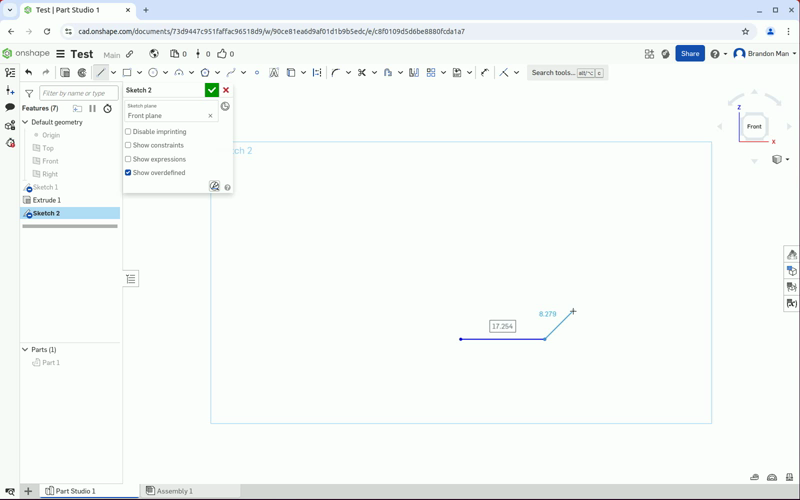
click(573, 310)
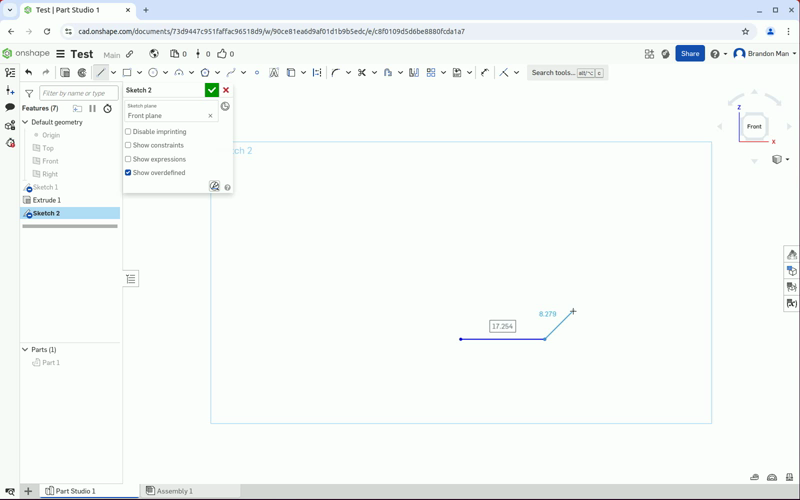
key_up(shift)
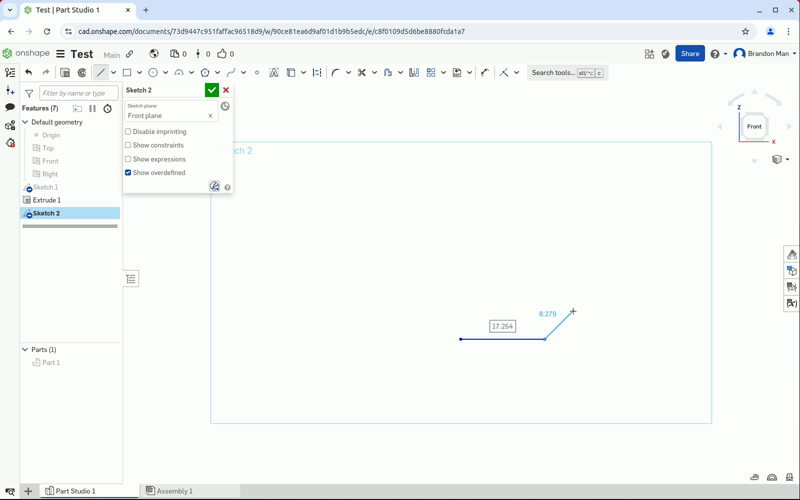
key_down(shift)
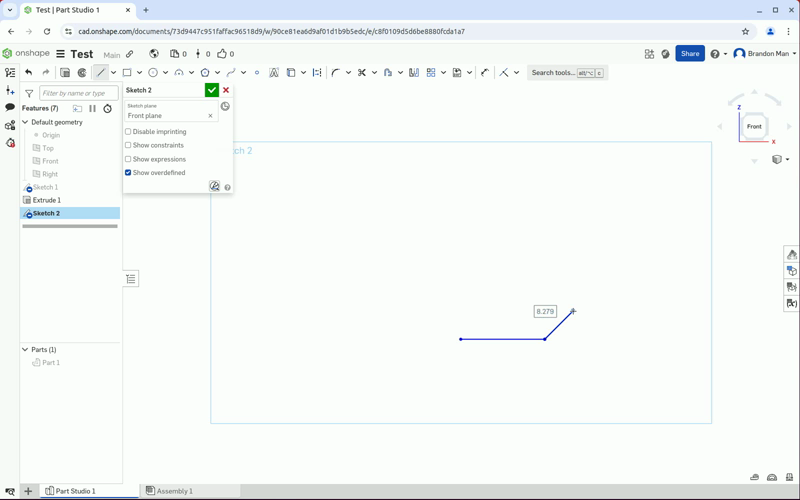
mouse_move(589, 310)
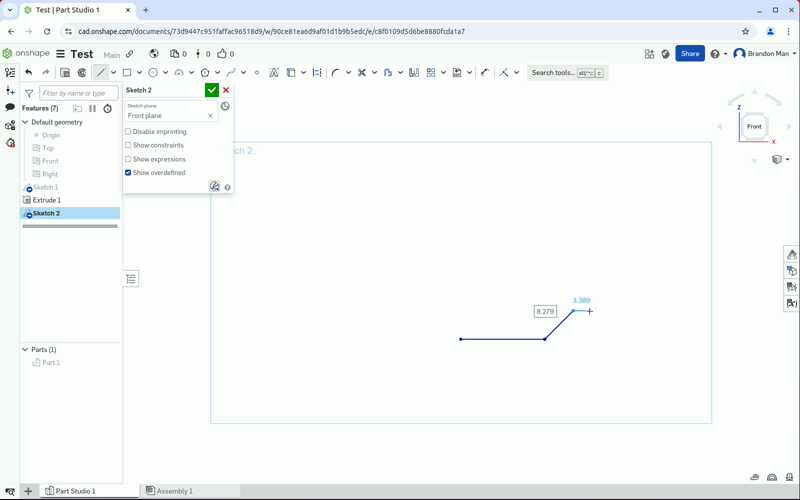
mouse_move(573, 296)
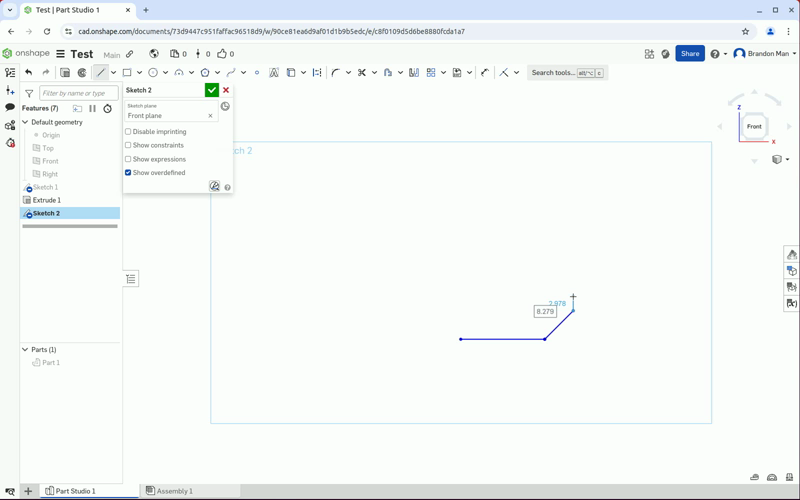
click(573, 296)
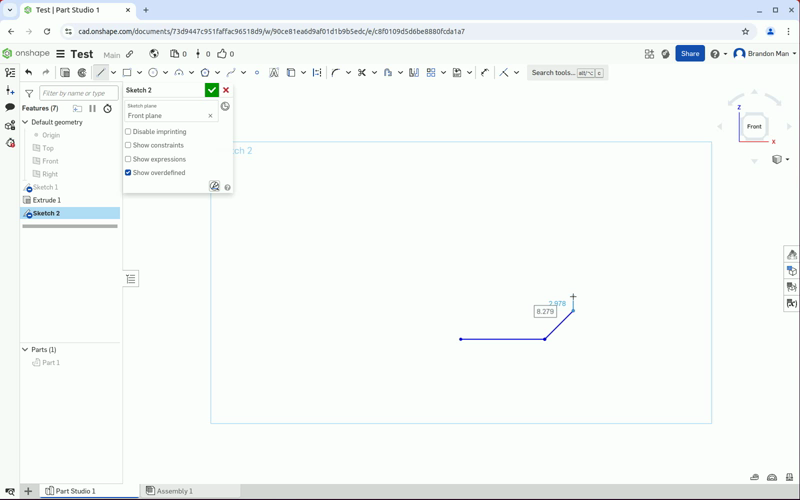
key_up(shift)
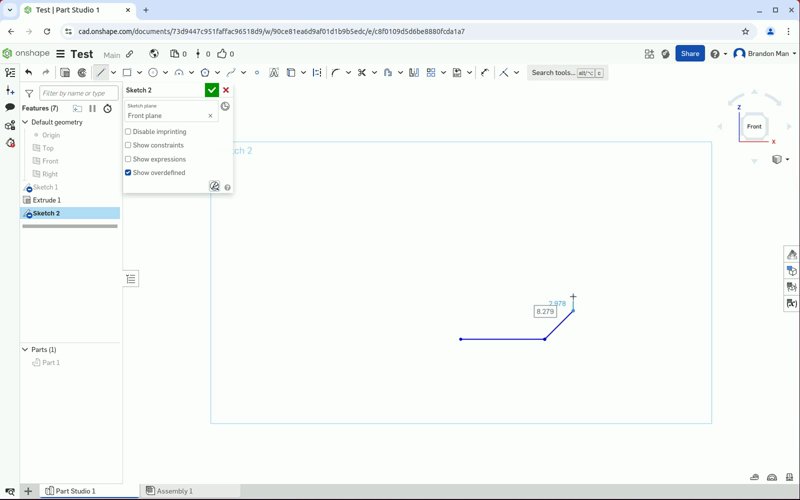
key_down(shift)
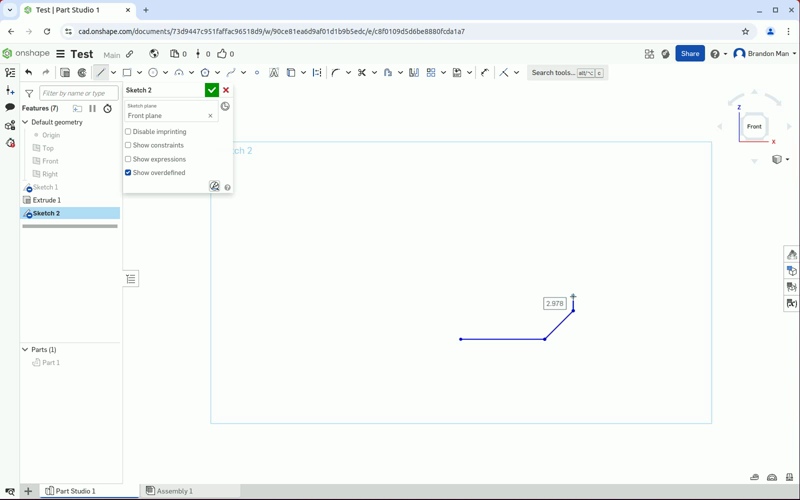
mouse_move(589, 296)
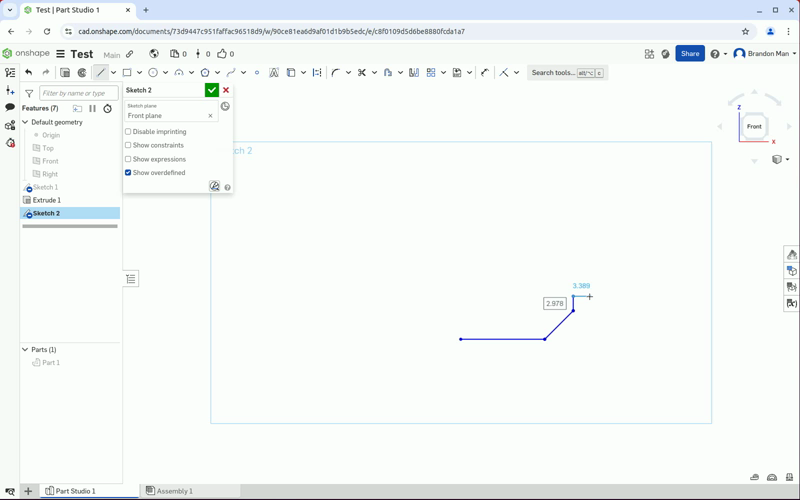
mouse_move(515, 296)
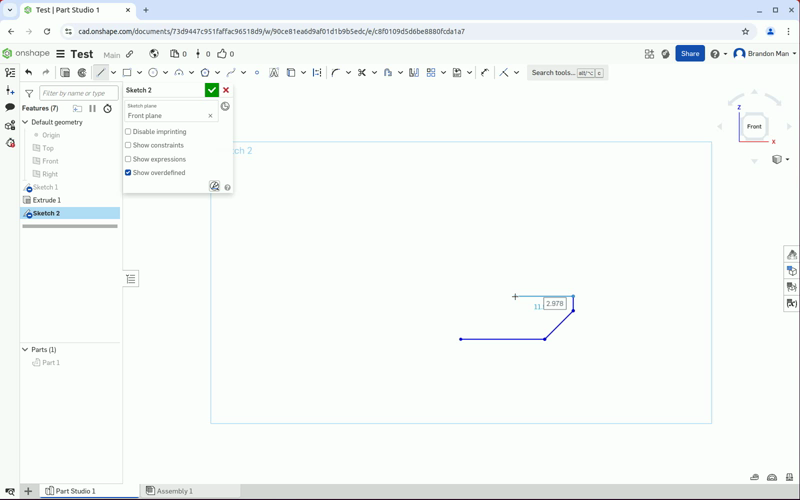
click(515, 296)
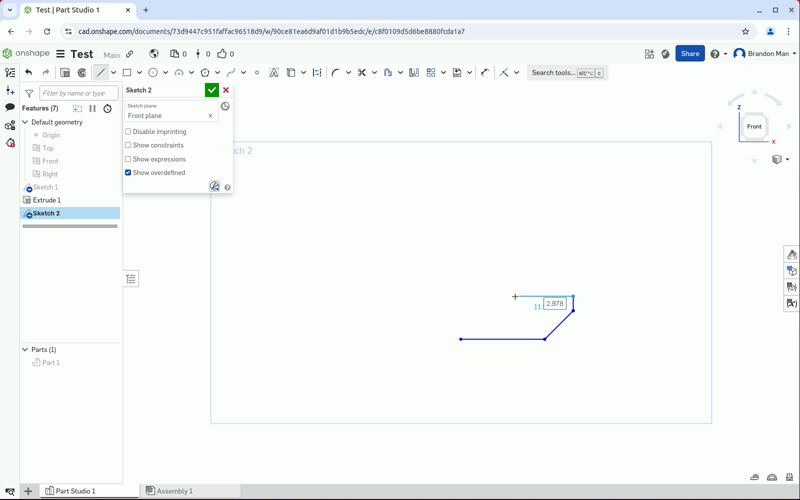
key_up(shift)
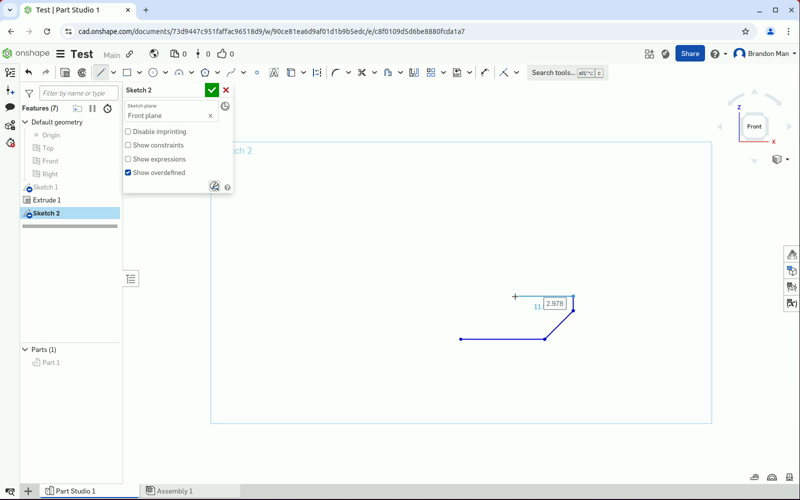
key(esc)
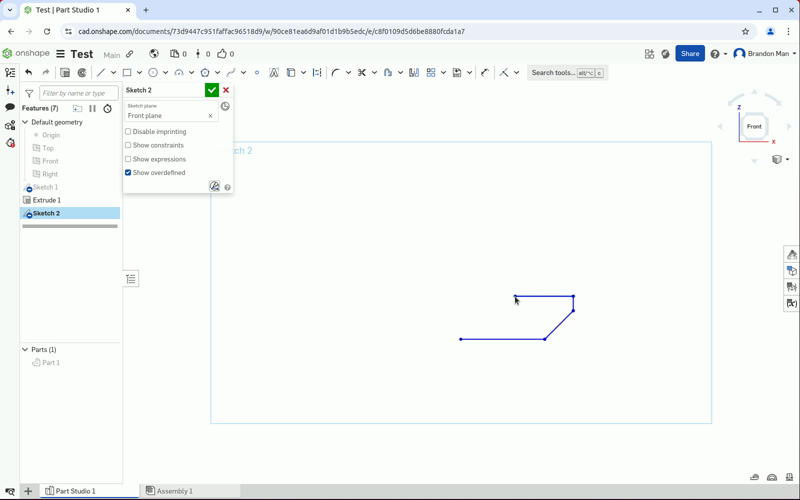
key(a)
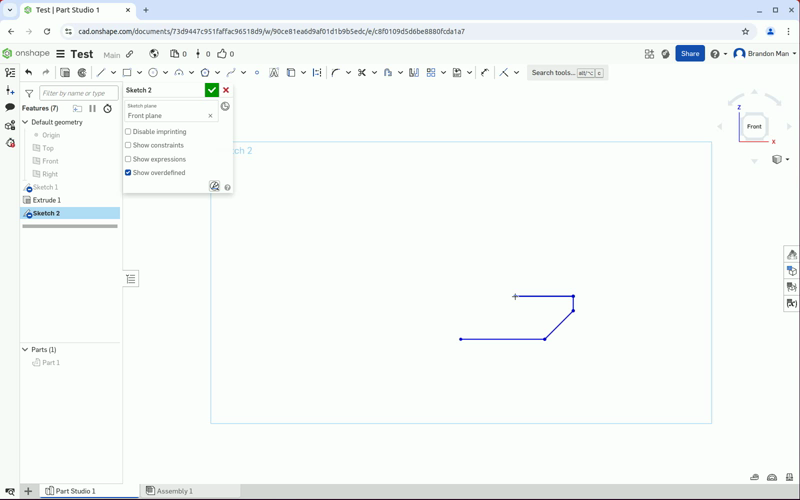
mouse_move(515, 296)
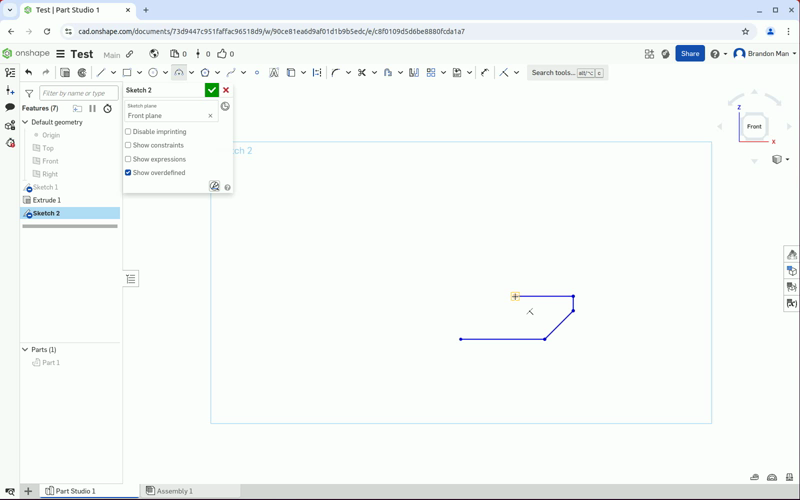
click(515, 296)
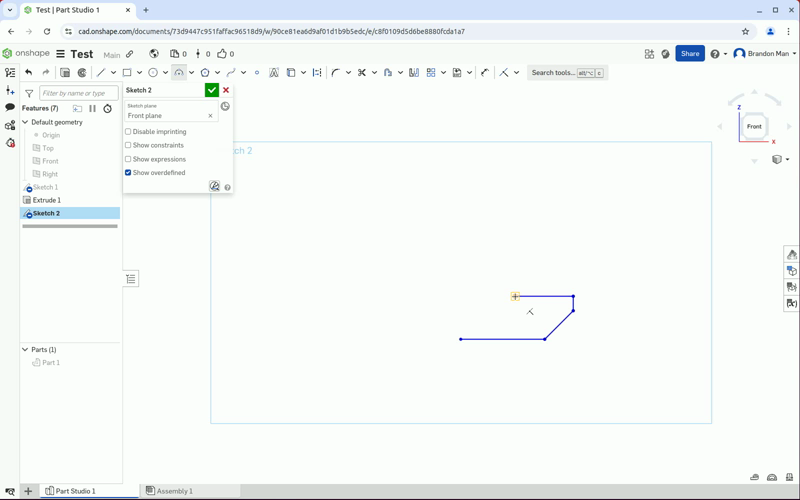
mouse_move(460, 339)
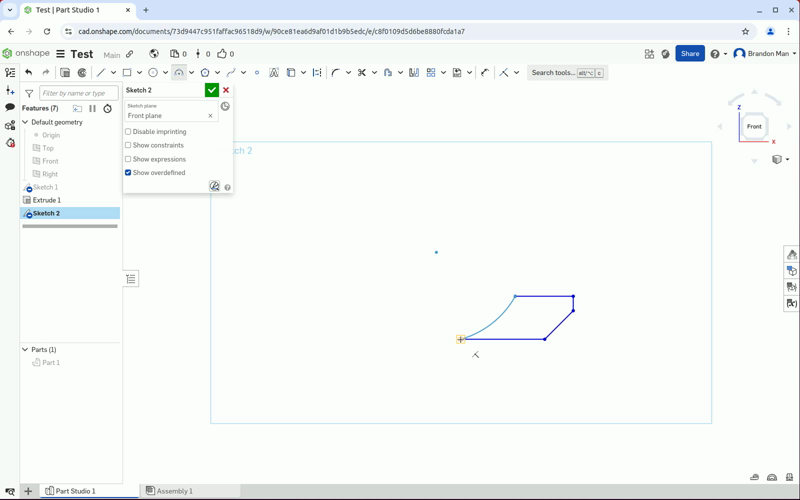
click(460, 339)
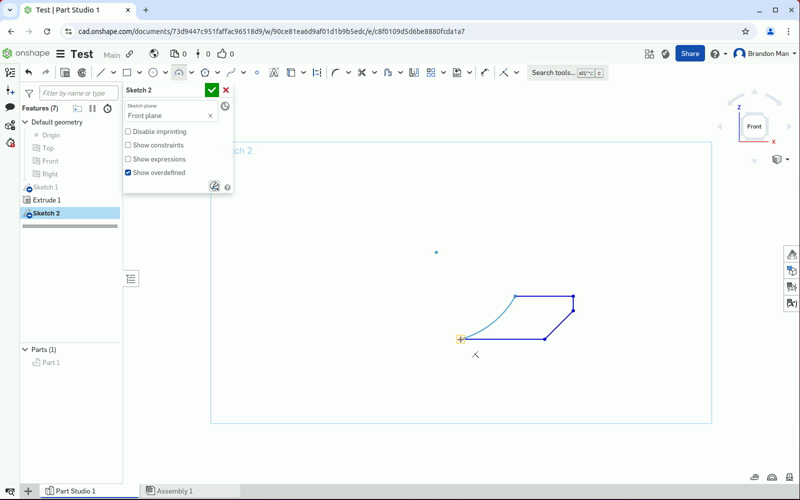
key_down(shift)
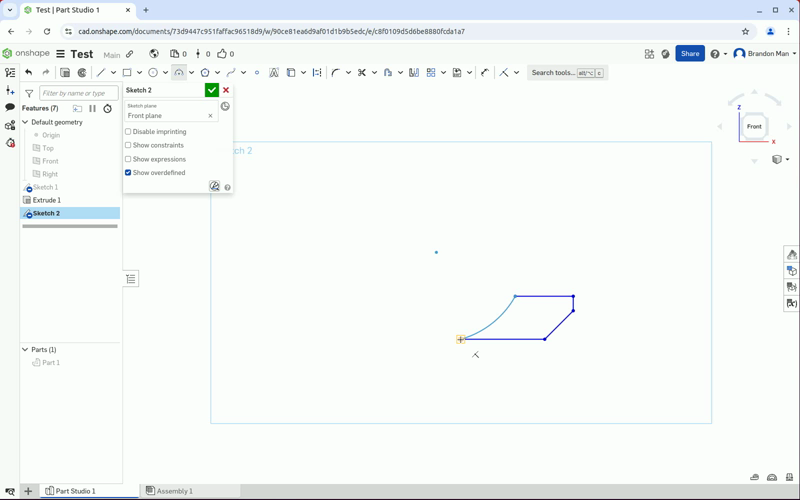
mouse_move(495, 327)
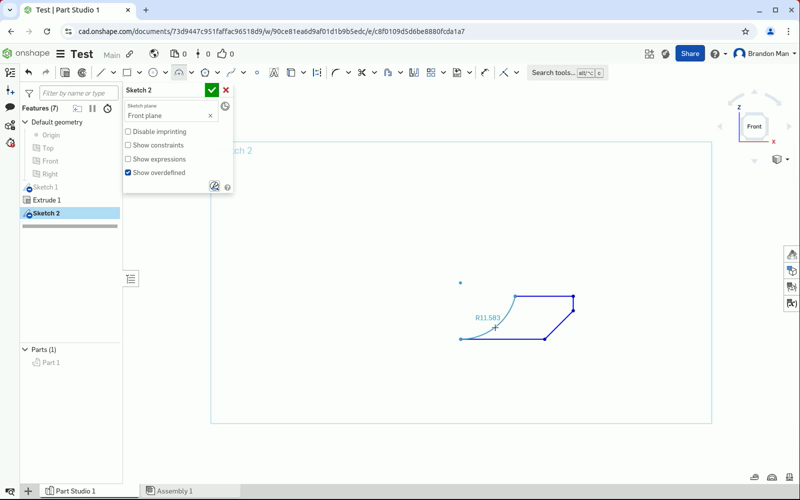
click(495, 327)
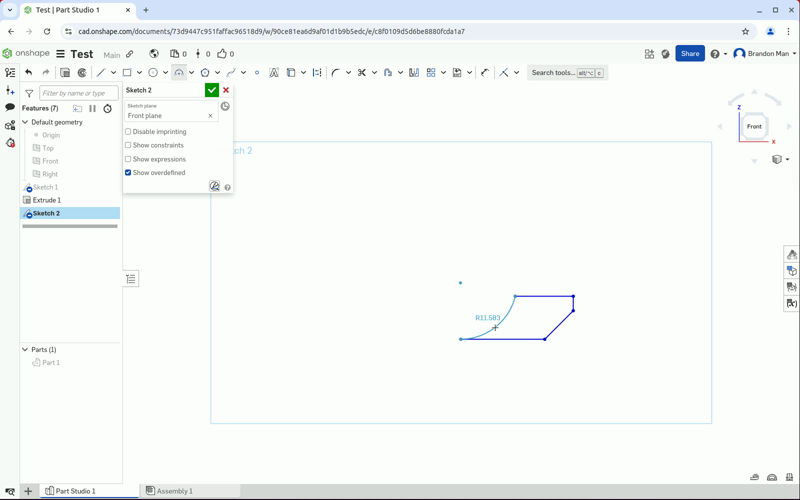
key_up(shift)
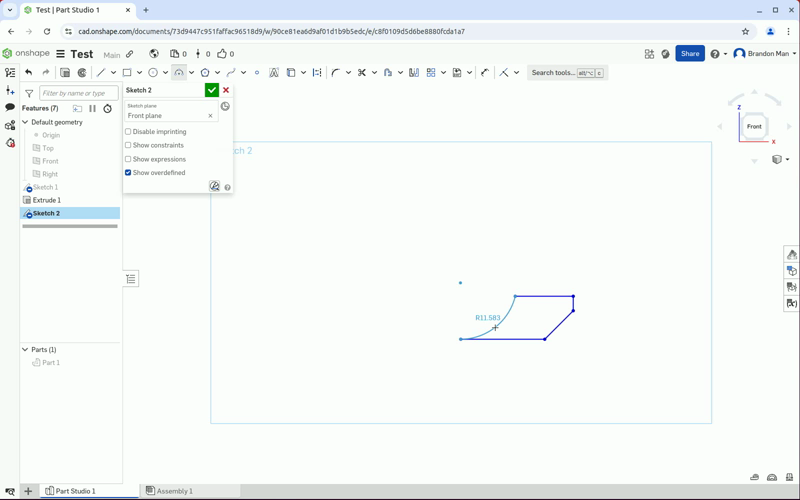
key(esc)
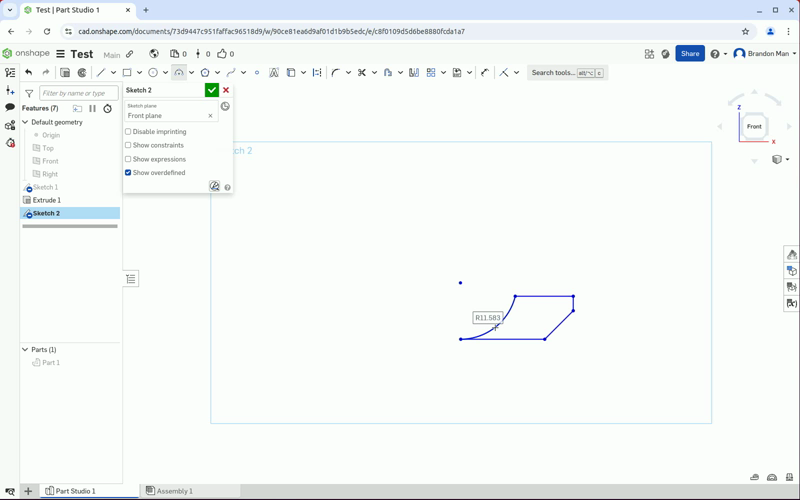
mouse_move(548, 304)
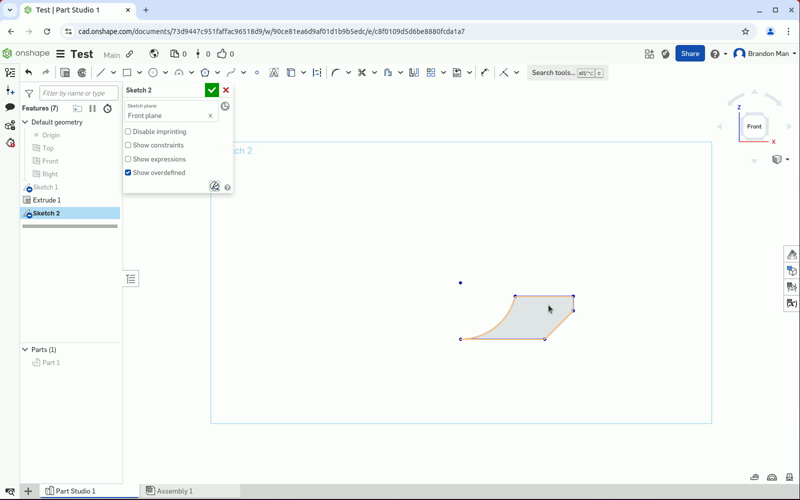
click(548, 304)
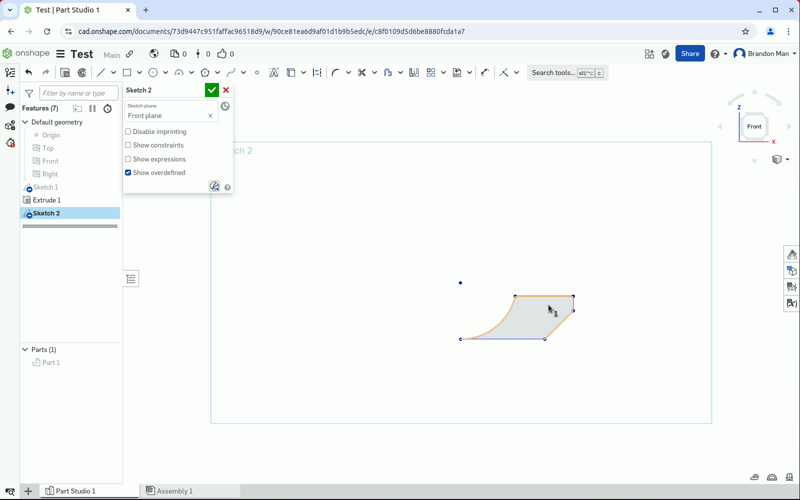
mouse_move(73, 352)
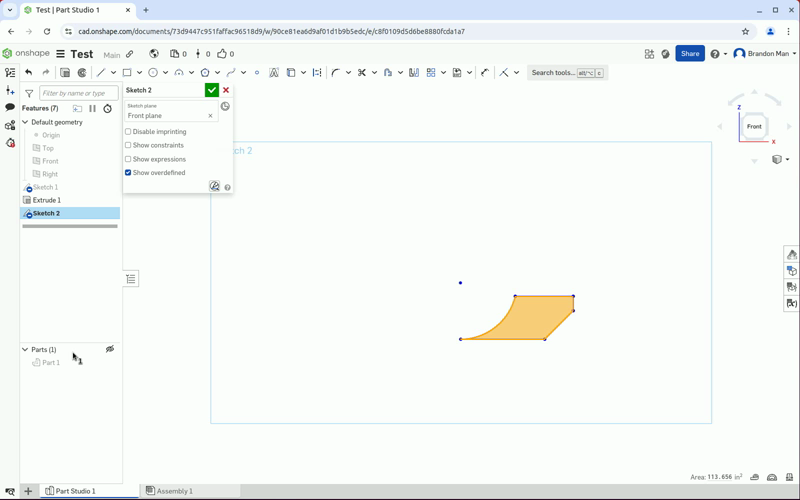
key(shift+y)
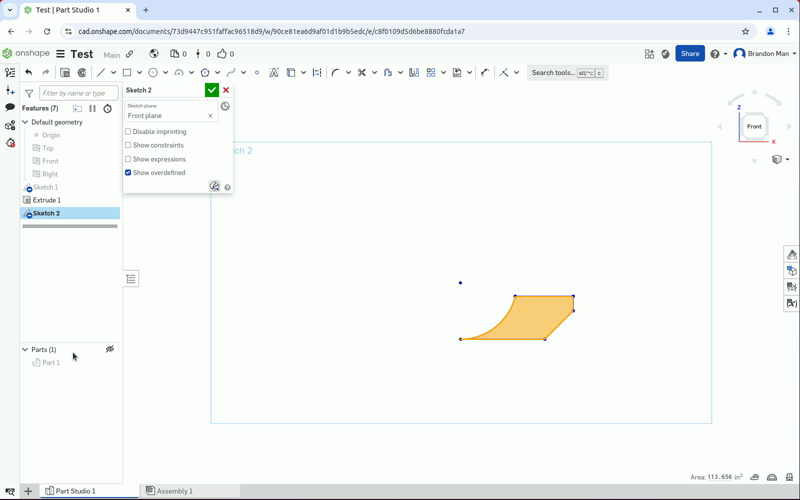
key(shift+e)
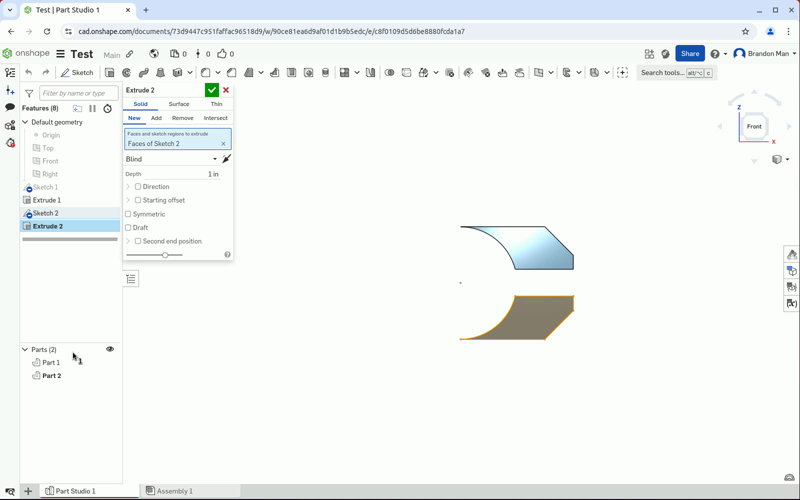
mouse_move(143, 106)
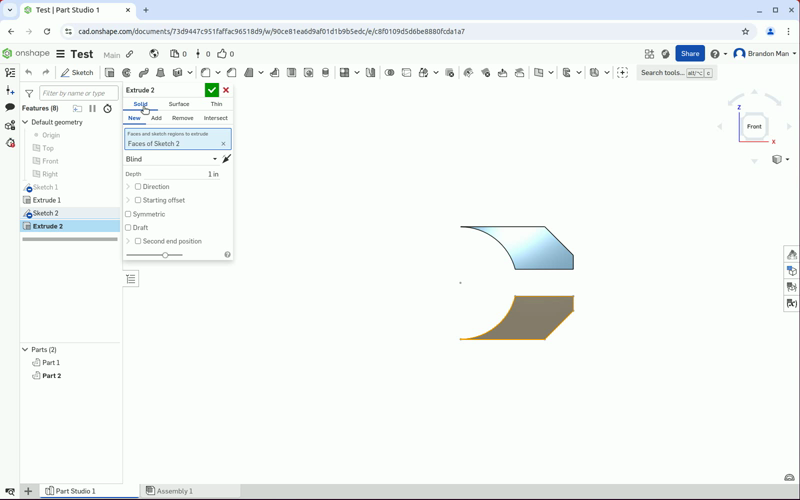
click(143, 106)
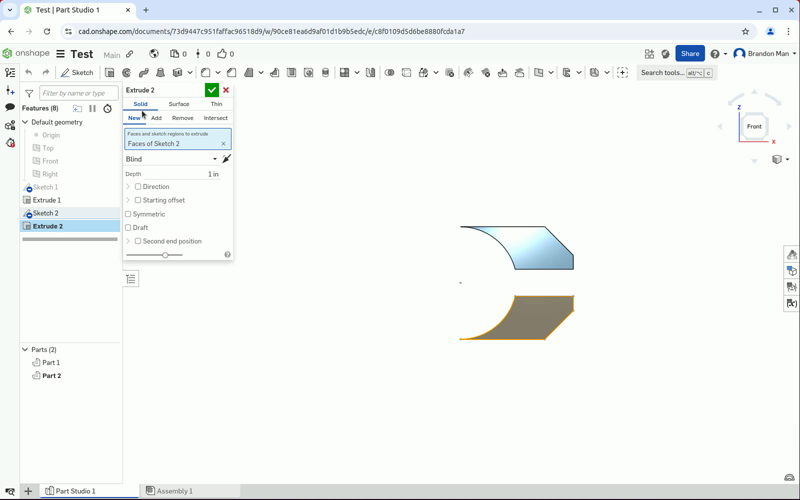
mouse_move(137, 120)
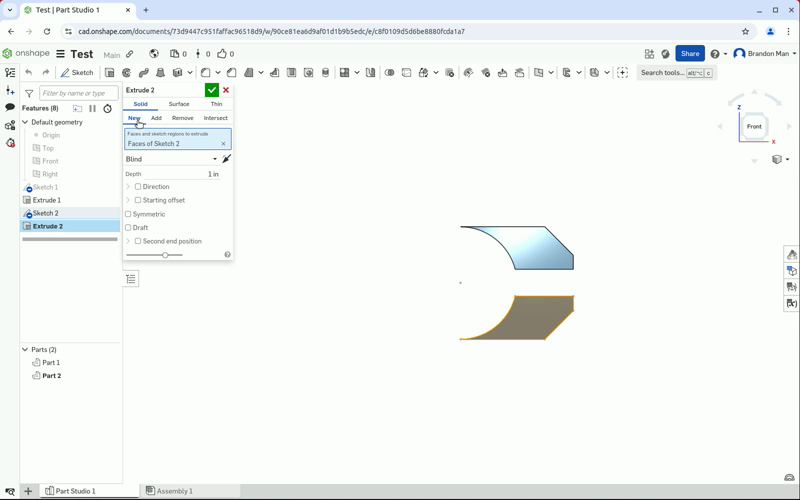
click(137, 120)
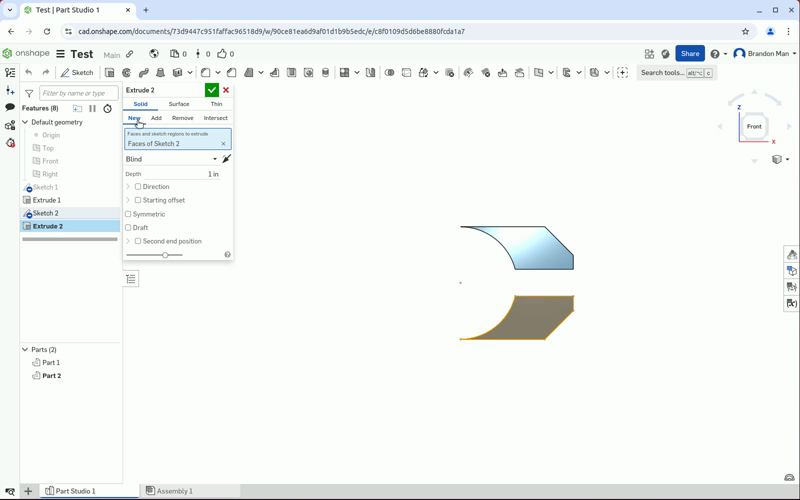
key(tab, 4)
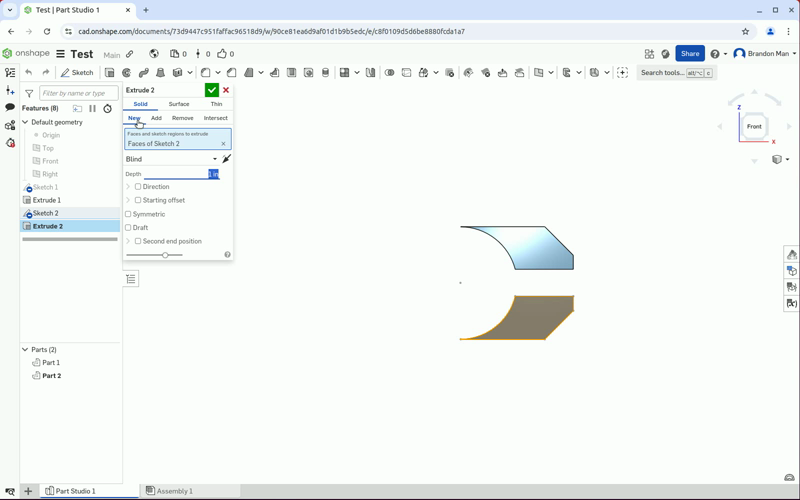
text(17.331)
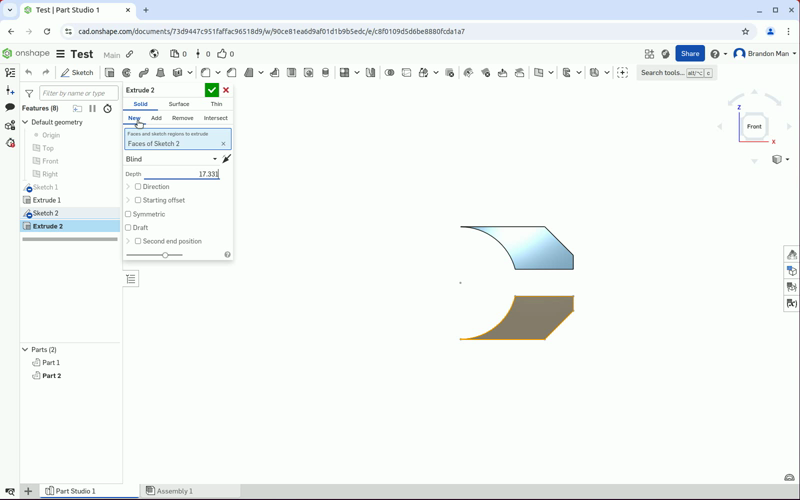
key(enter)
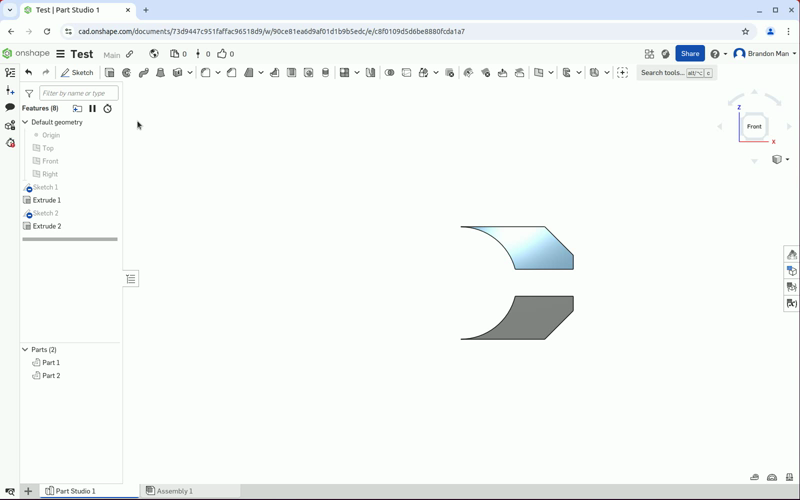
key(shift+h)
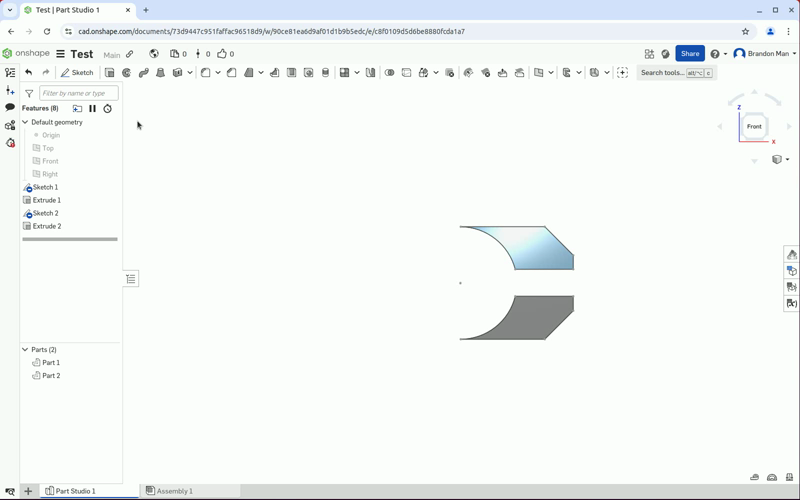
key(shift+h)
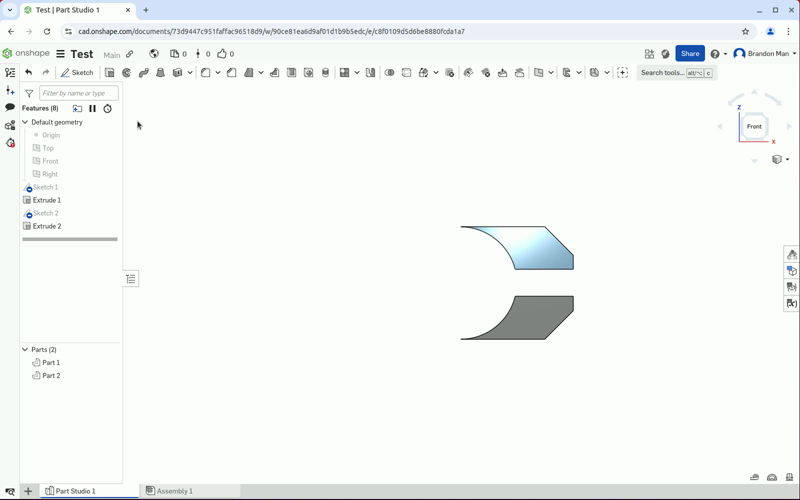
mouse_move(73, 189)
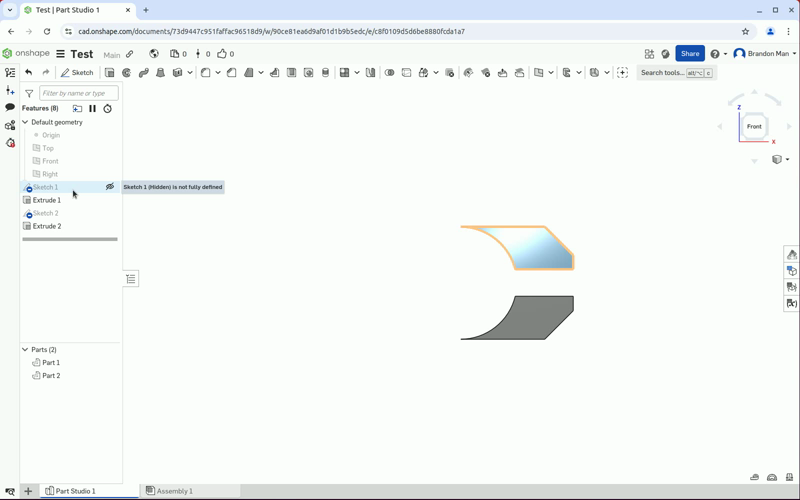
click(73, 189)
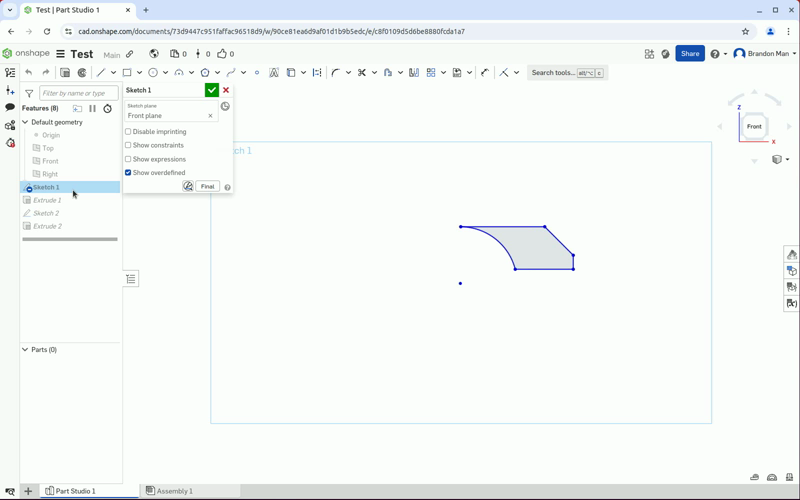
mouse_move(229, 92)
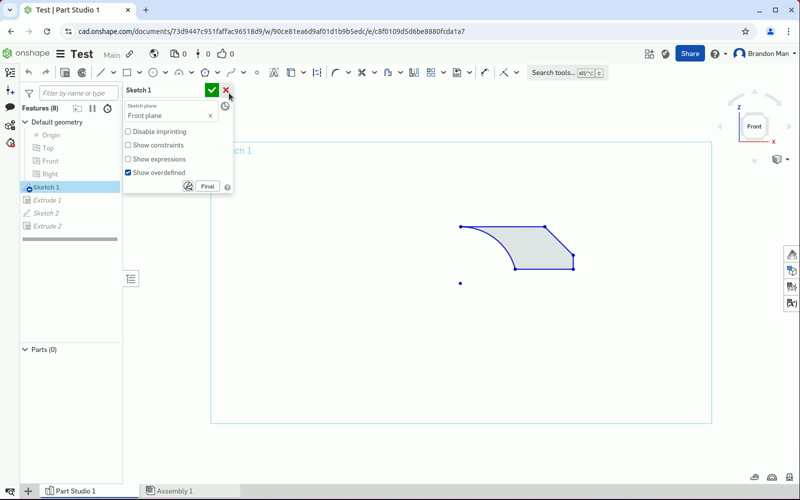
click(229, 92)
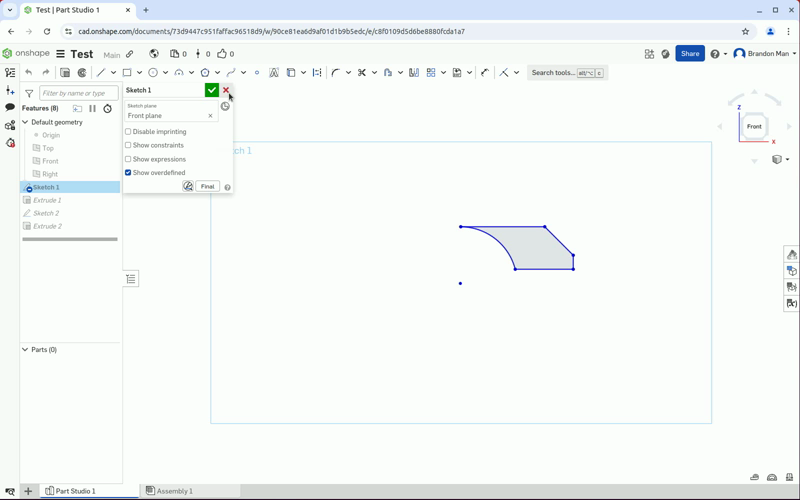
key(shift+s)
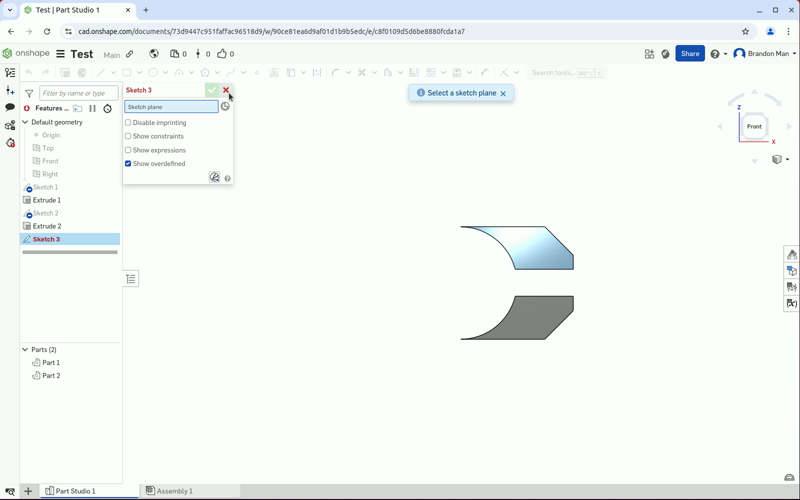
mouse_move(73, 163)
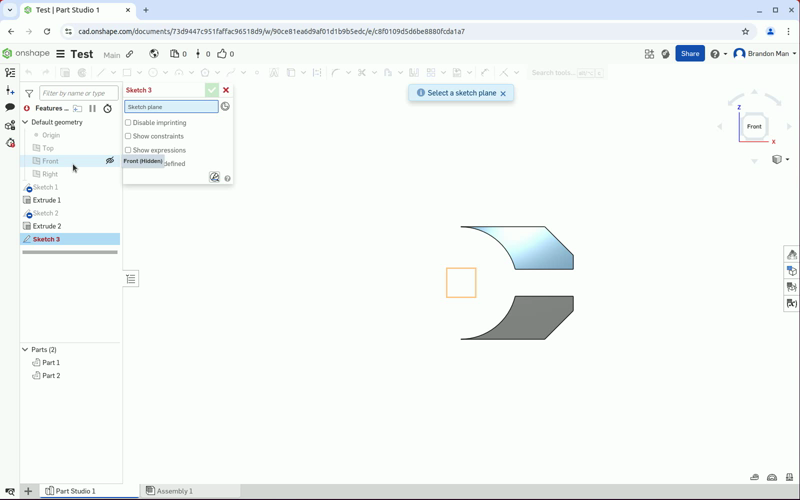
click(73, 163)
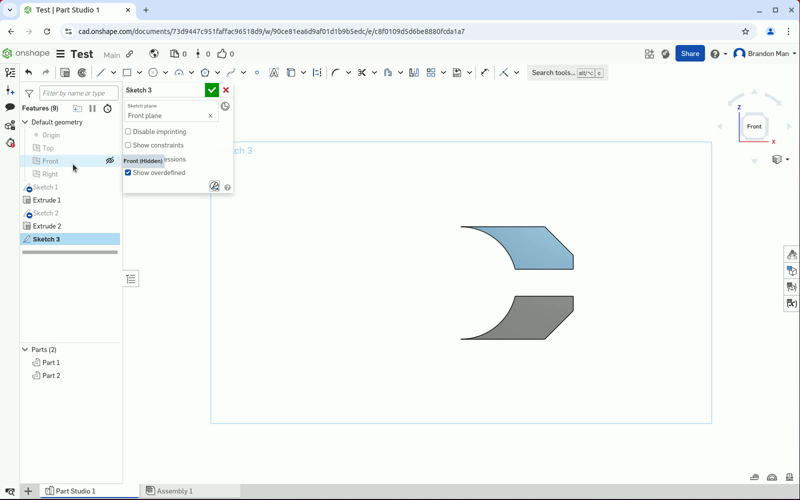
mouse_move(73, 352)
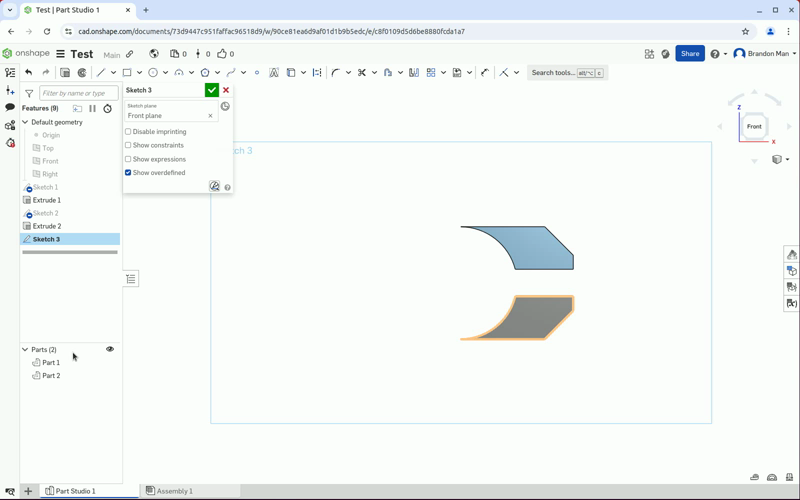
key(y)
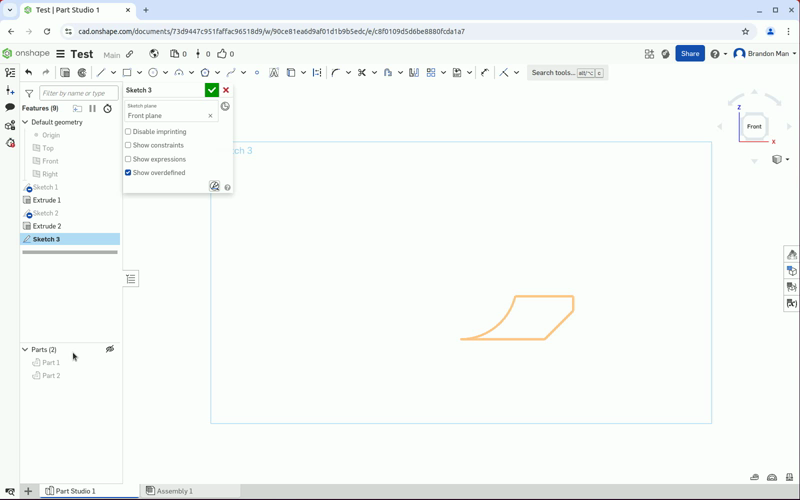
key(l)
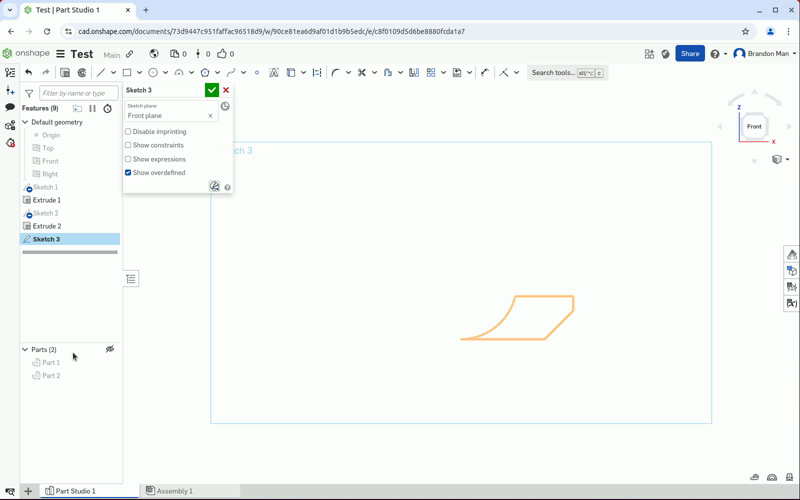
key_down(shift)
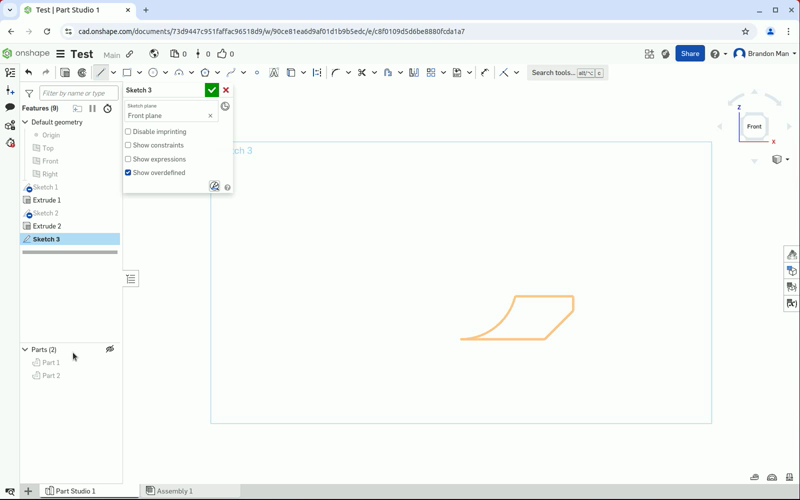
mouse_move(406, 268)
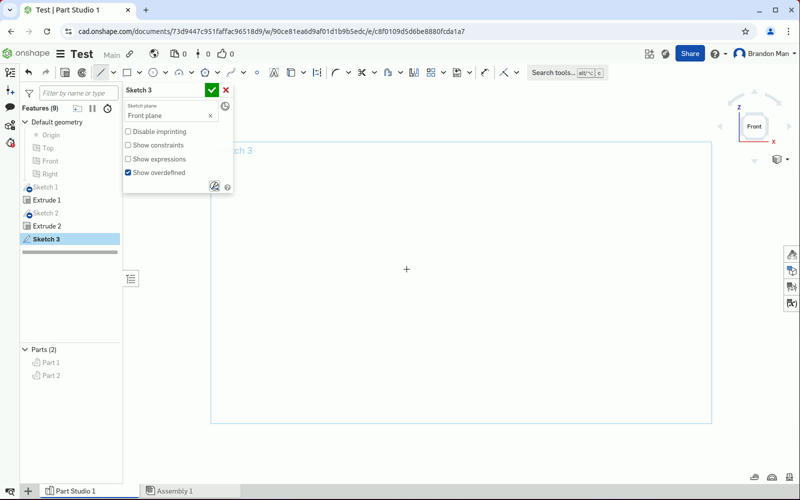
click(406, 268)
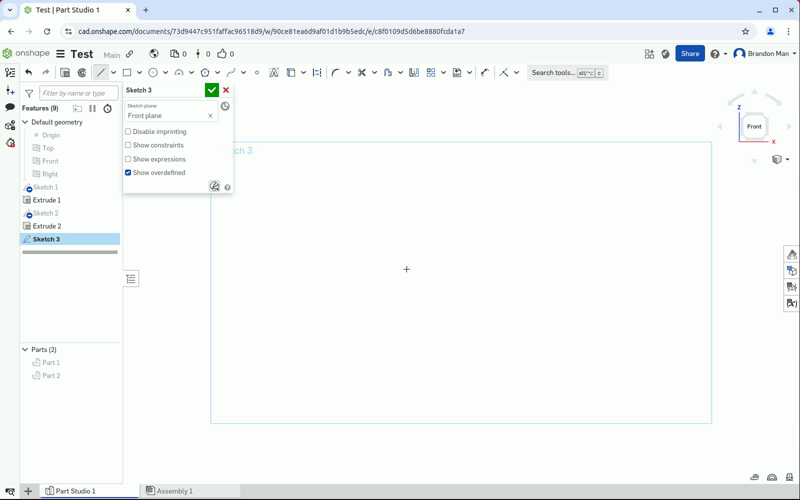
key_up(shift)
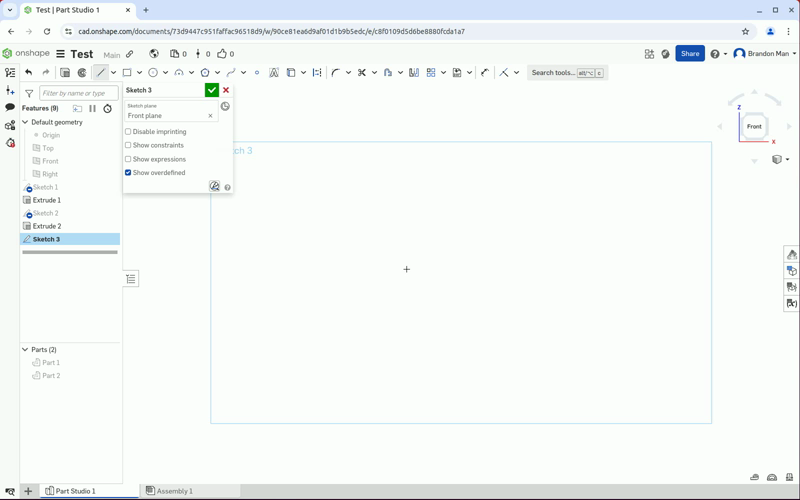
key_down(shift)
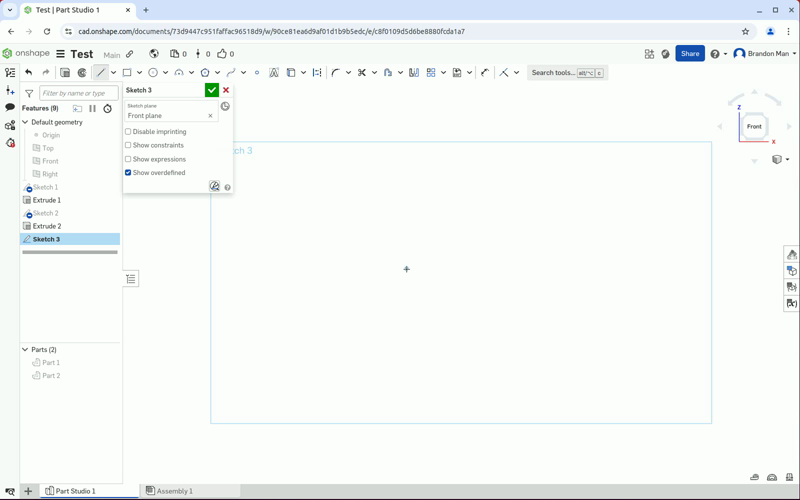
mouse_move(436, 268)
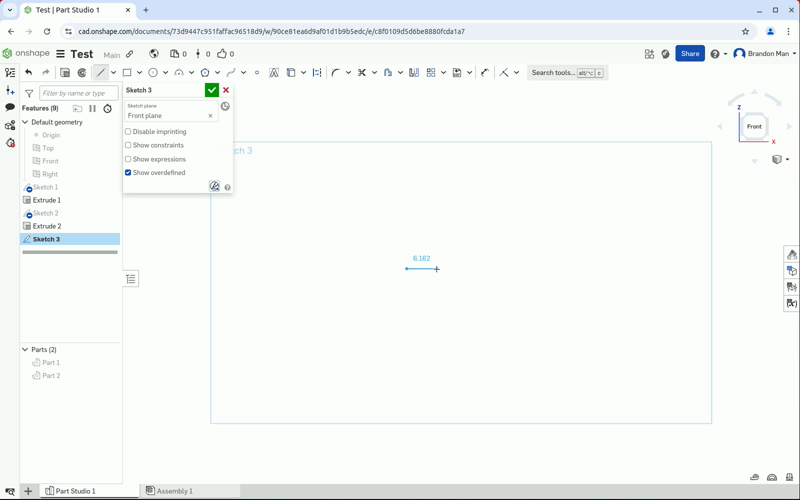
mouse_move(436, 268)
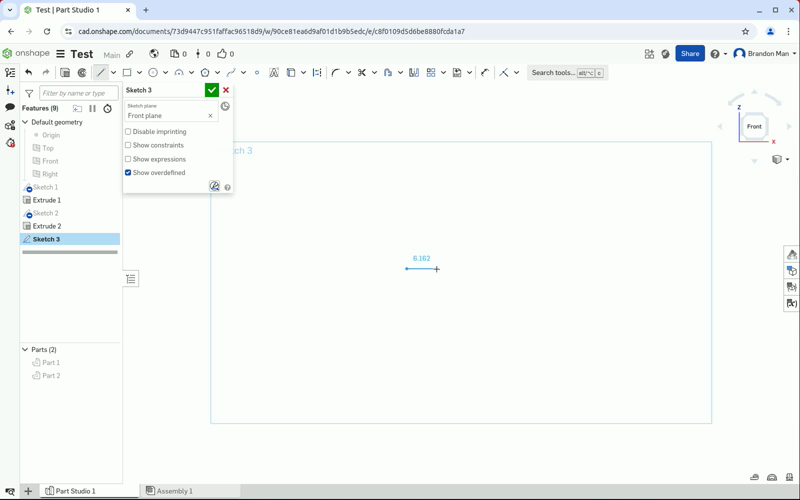
click(436, 268)
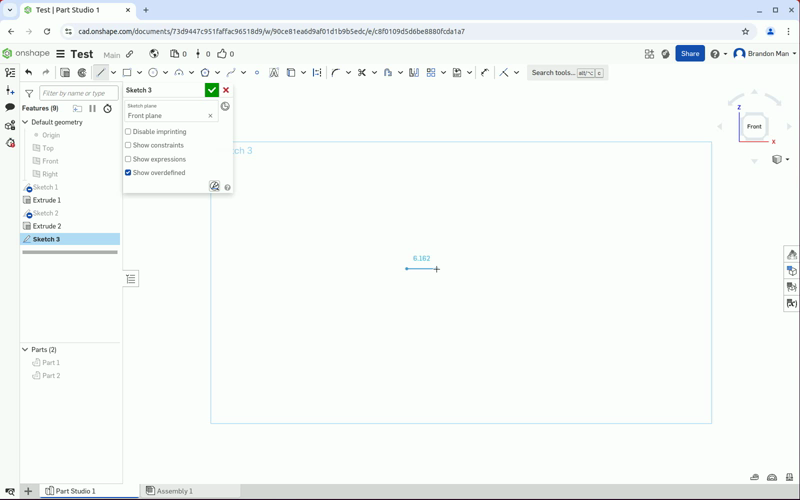
key_up(shift)
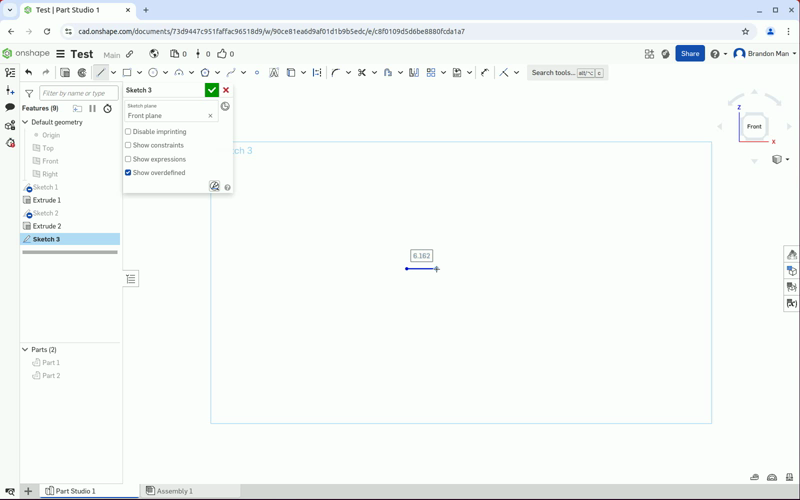
key(esc)
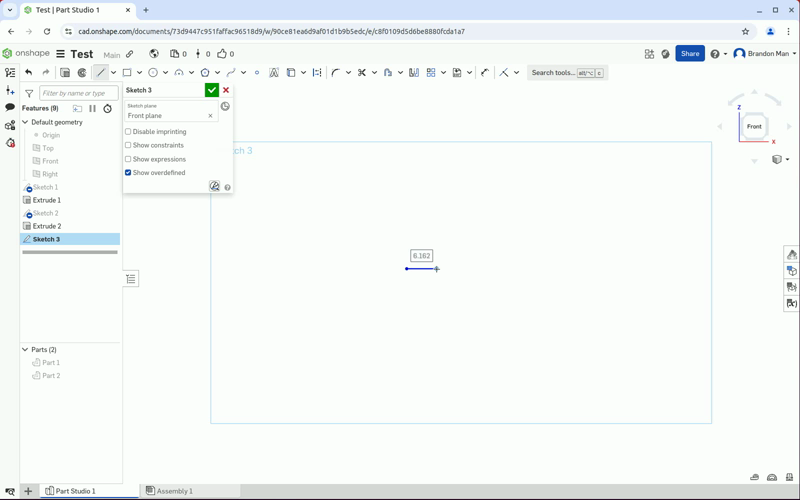
key(a)
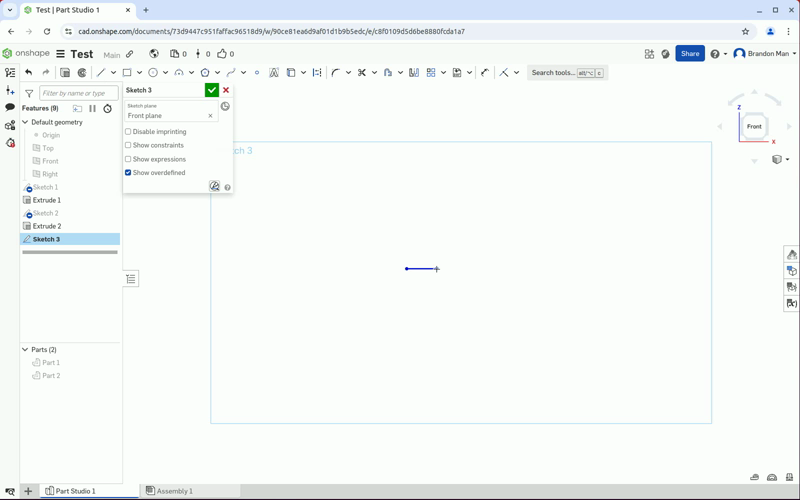
mouse_move(436, 268)
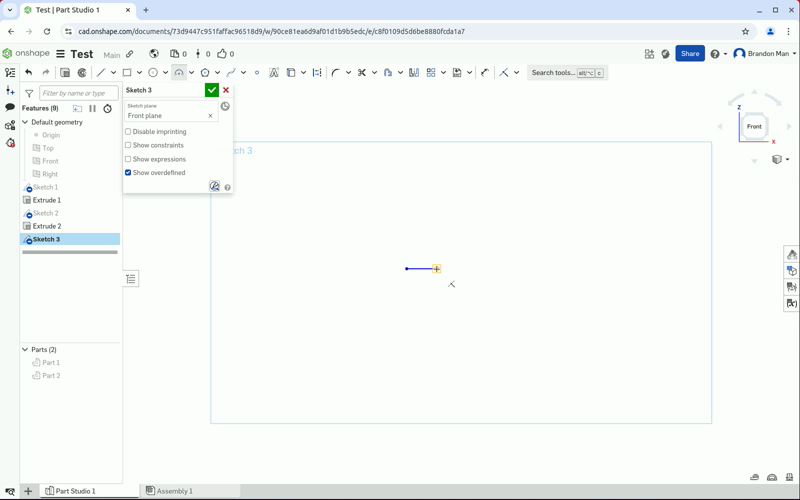
click(436, 268)
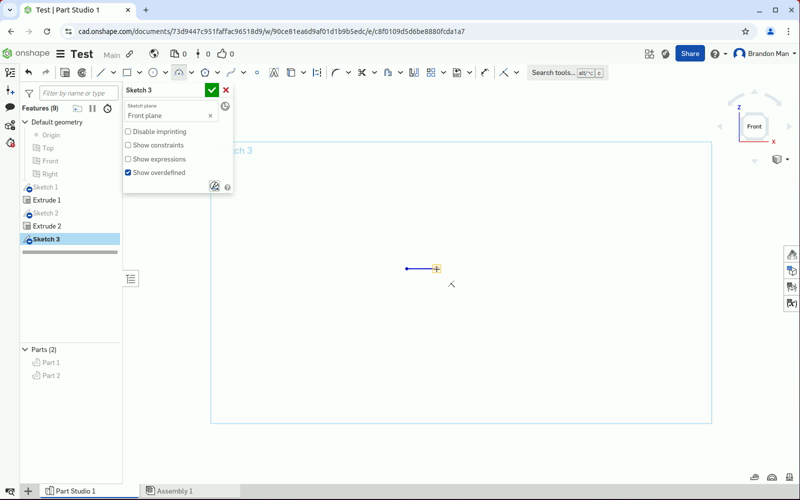
key_down(shift)
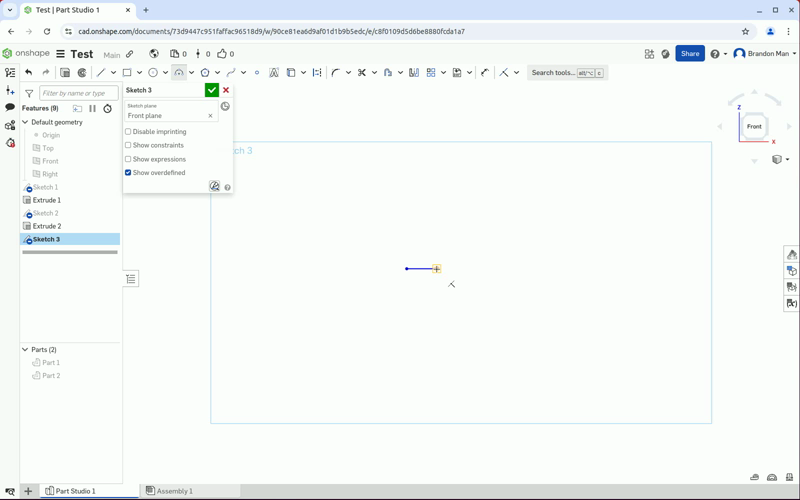
mouse_move(486, 268)
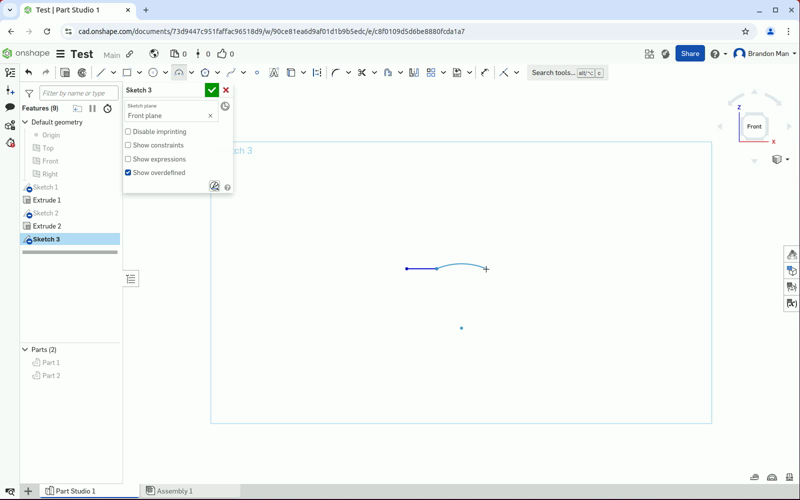
click(486, 268)
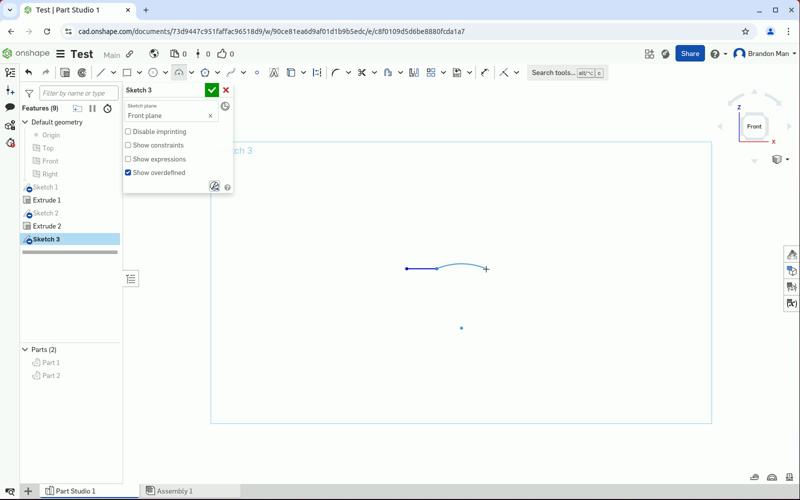
mouse_move(461, 254)
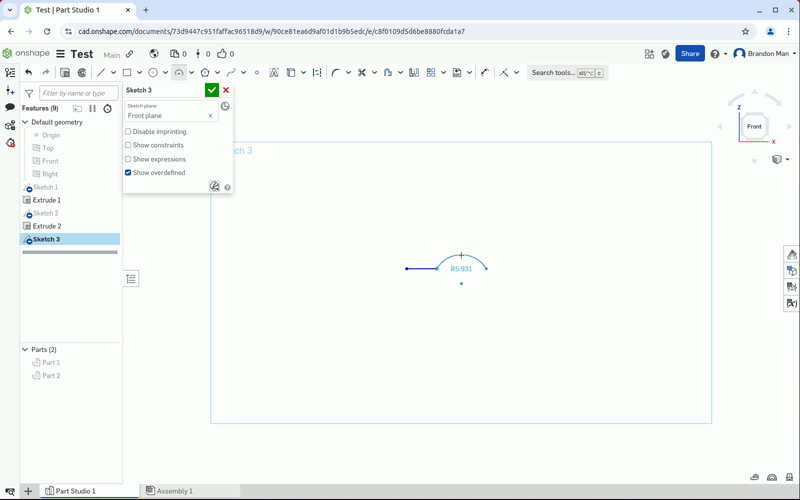
click(461, 254)
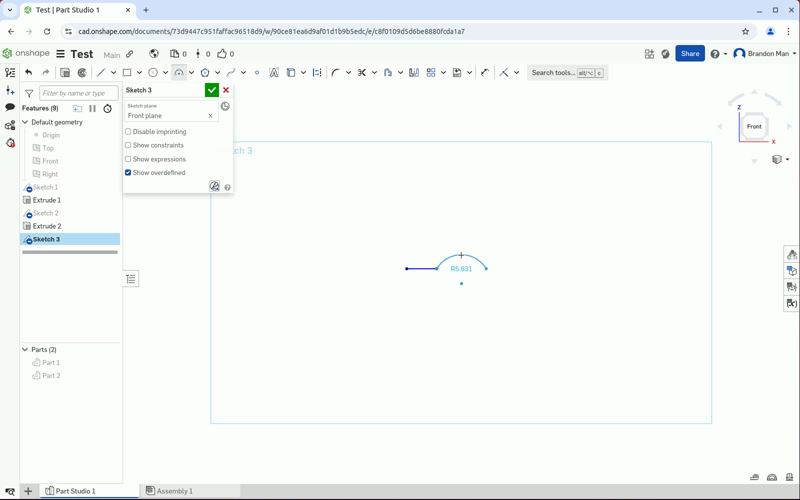
key_up(shift)
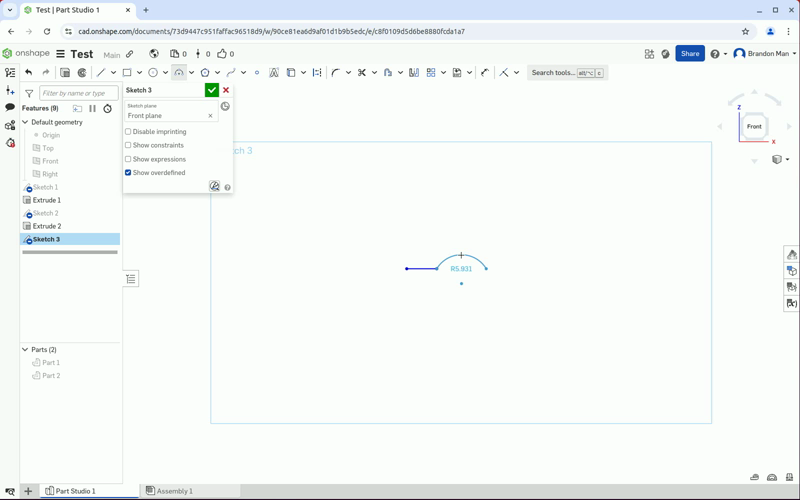
key(esc)
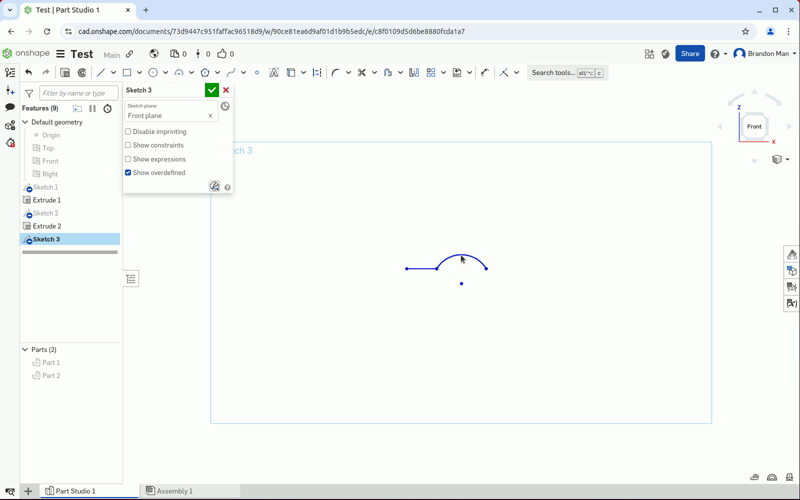
key(l)
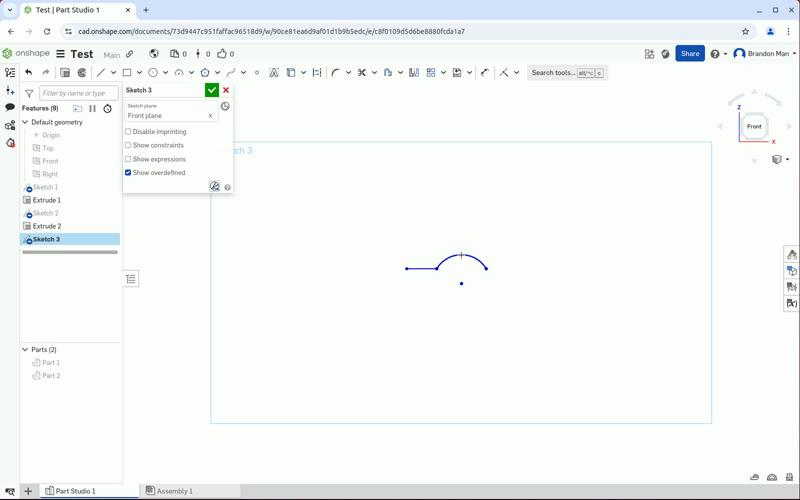
mouse_move(486, 268)
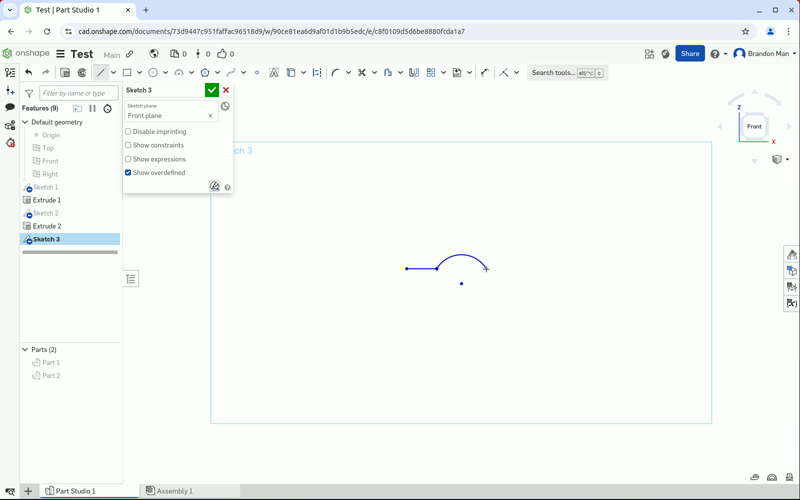
click(486, 268)
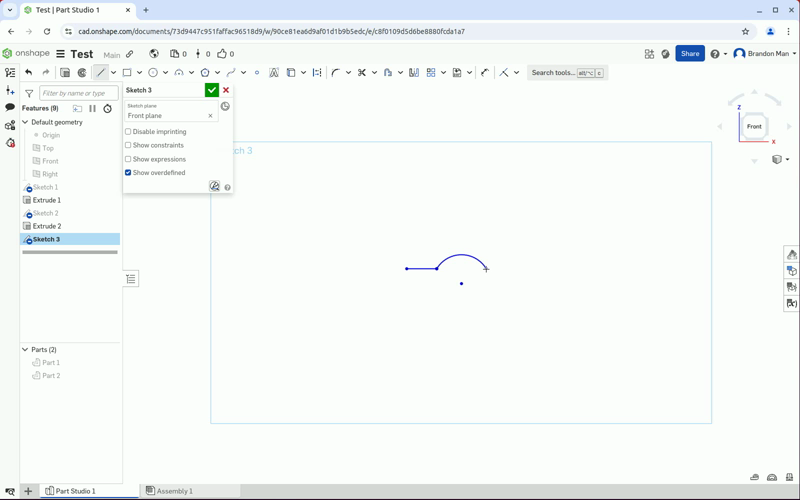
key_down(shift)
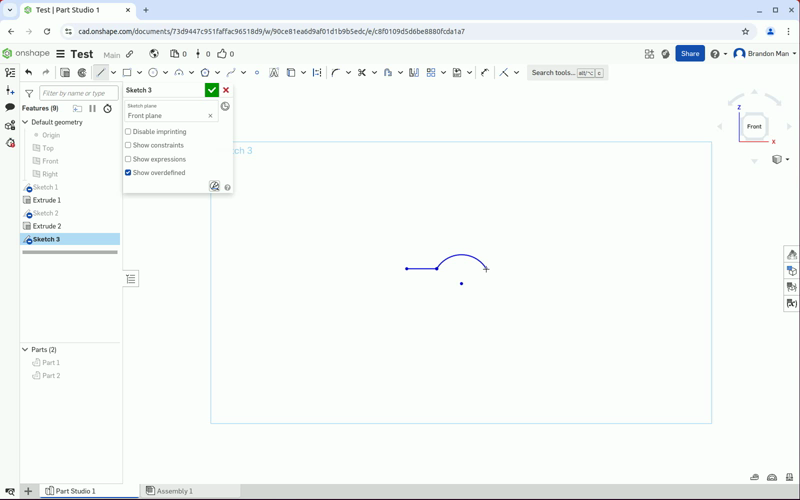
mouse_move(516, 268)
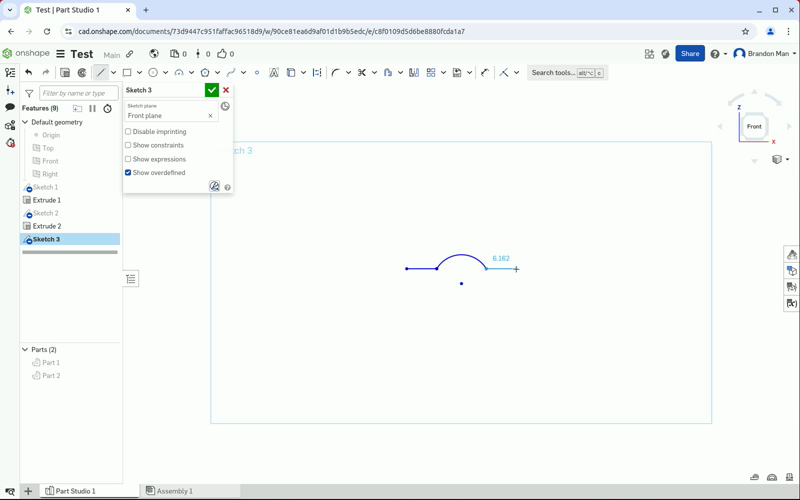
mouse_move(516, 268)
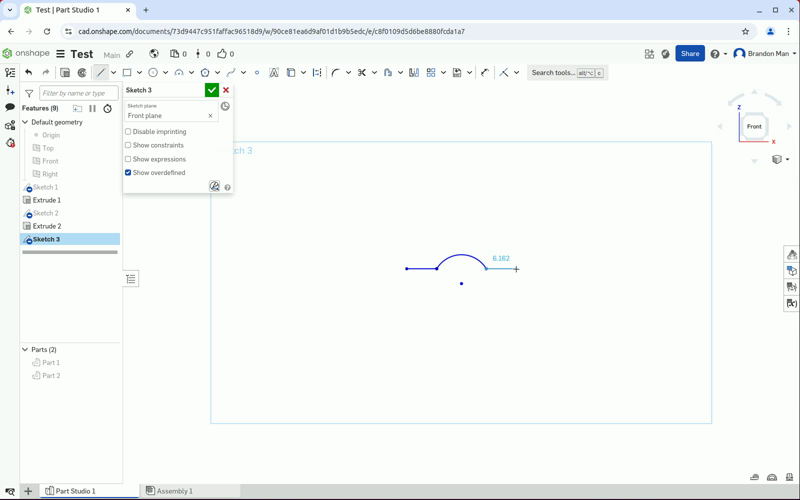
click(516, 268)
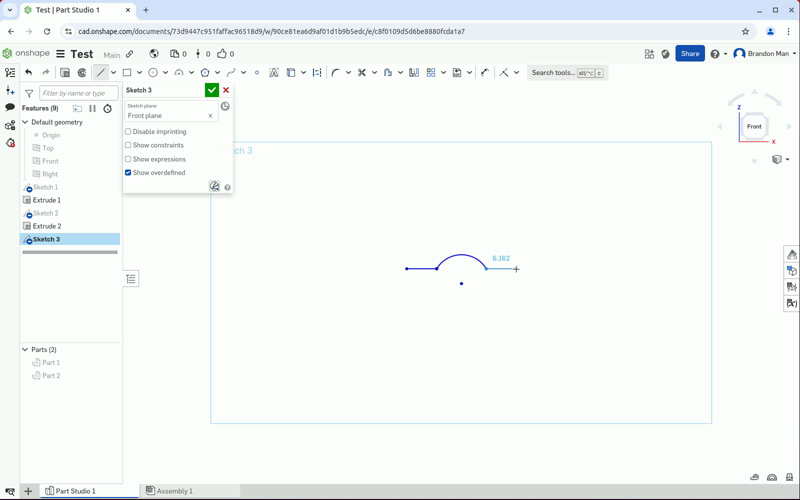
key_up(shift)
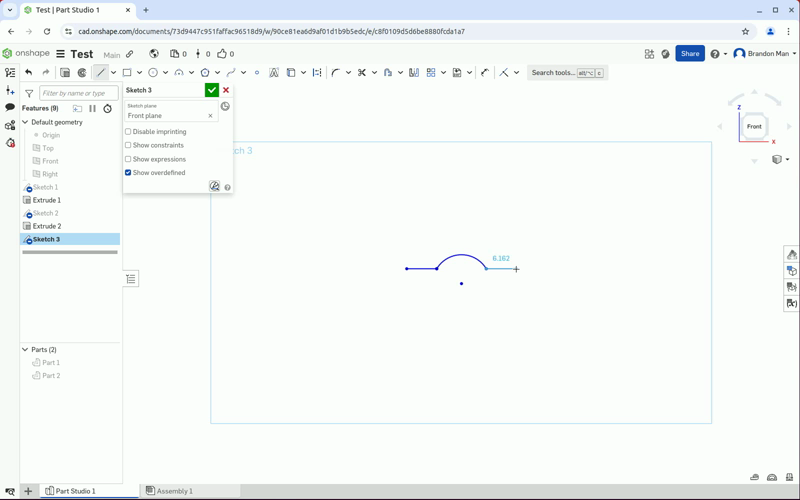
key(esc)
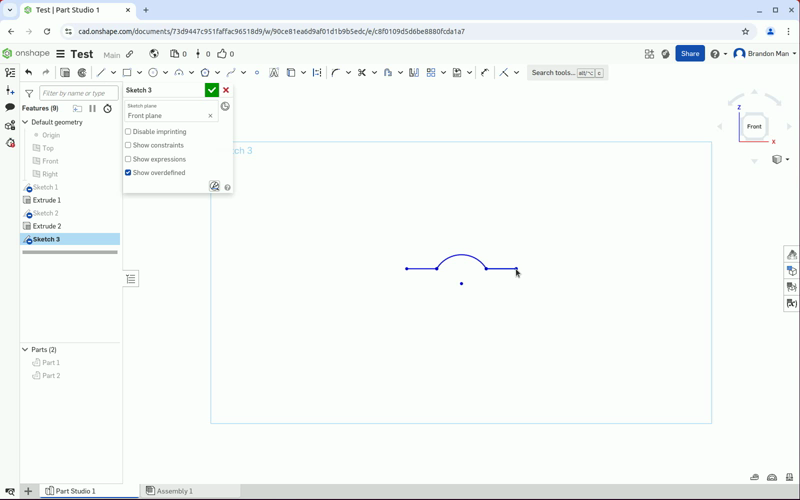
key(a)
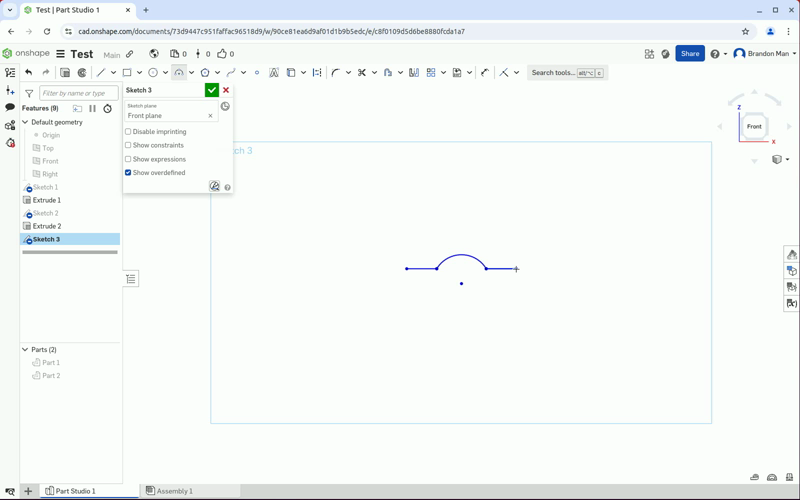
mouse_move(516, 268)
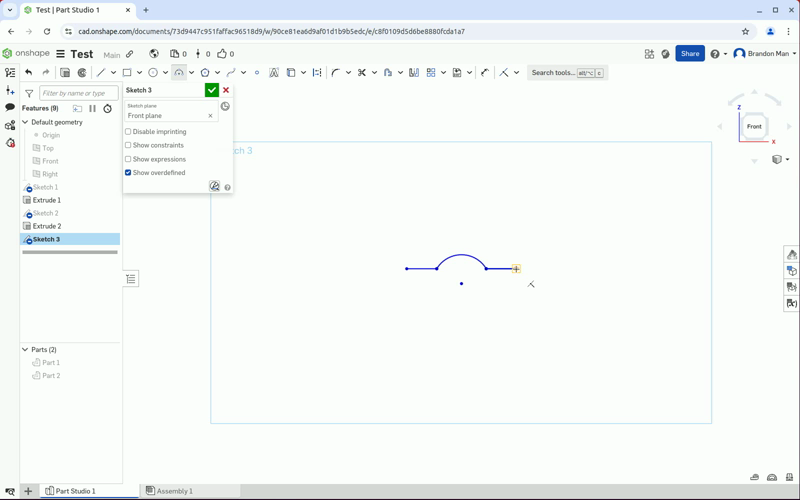
click(516, 268)
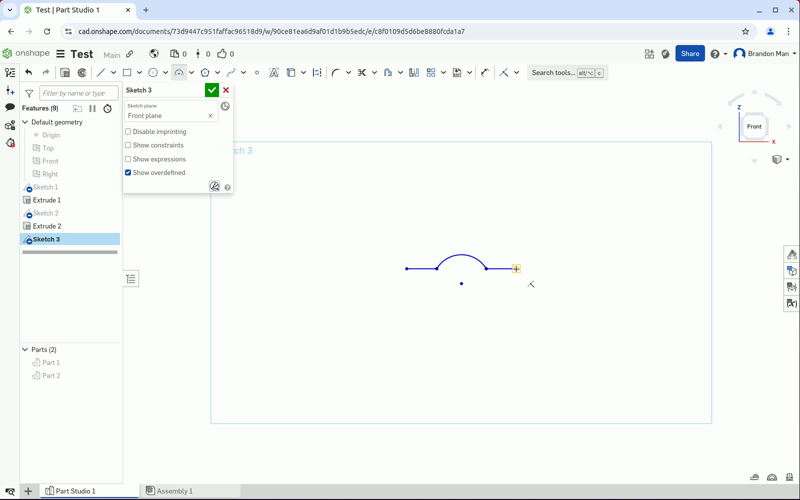
mouse_move(406, 268)
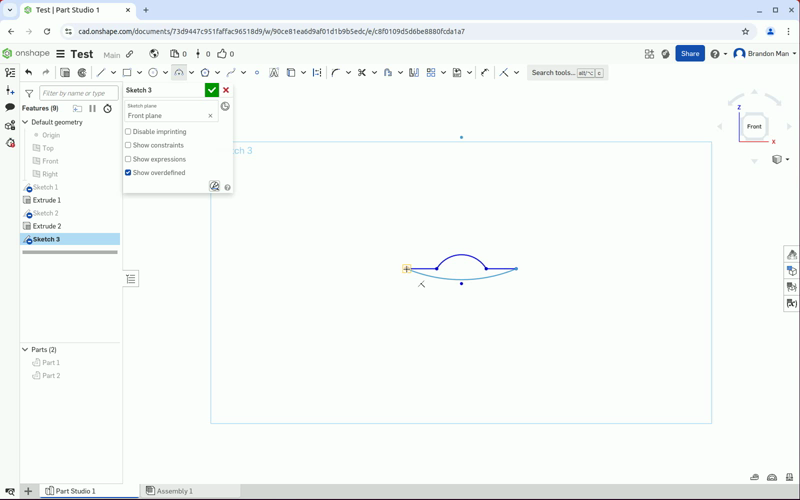
click(406, 268)
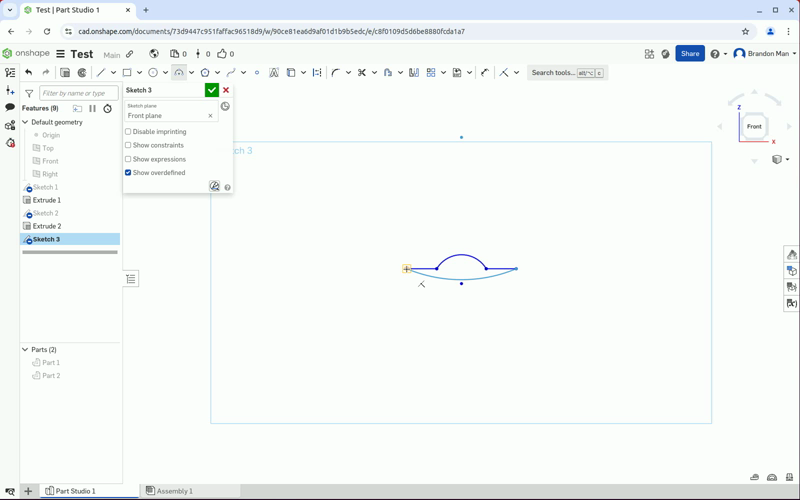
key_down(shift)
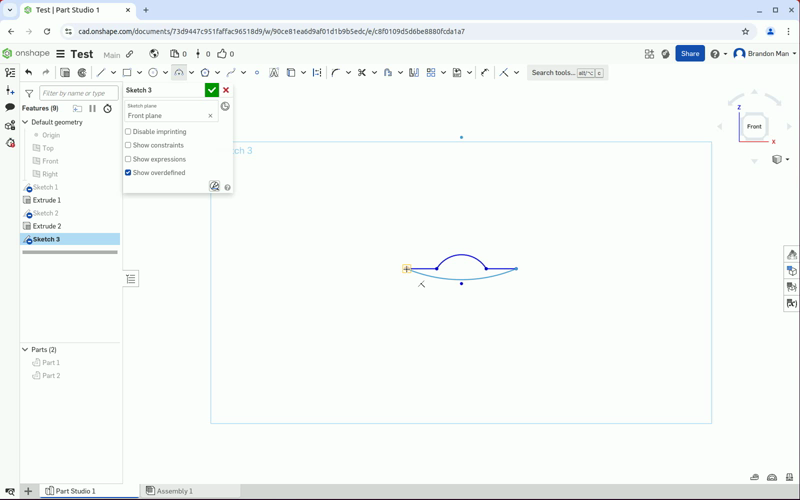
mouse_move(461, 226)
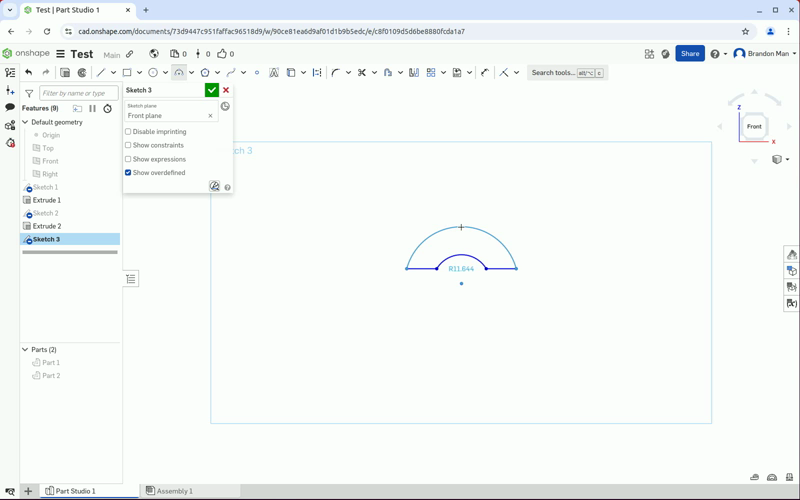
click(461, 226)
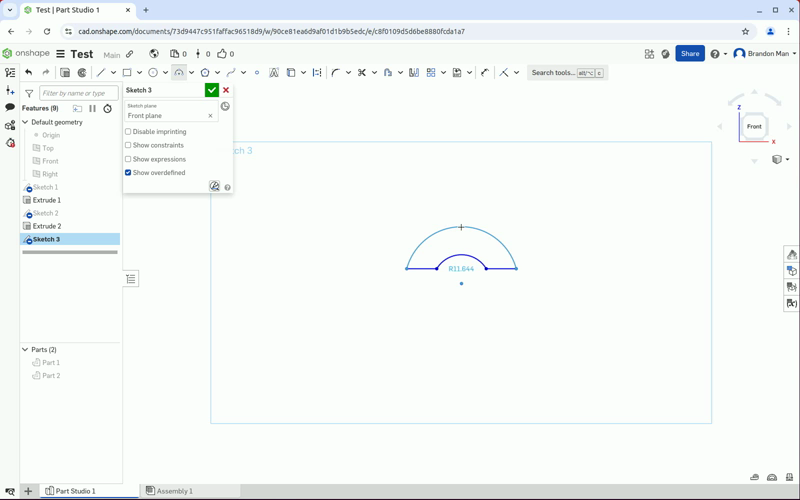
key_up(shift)
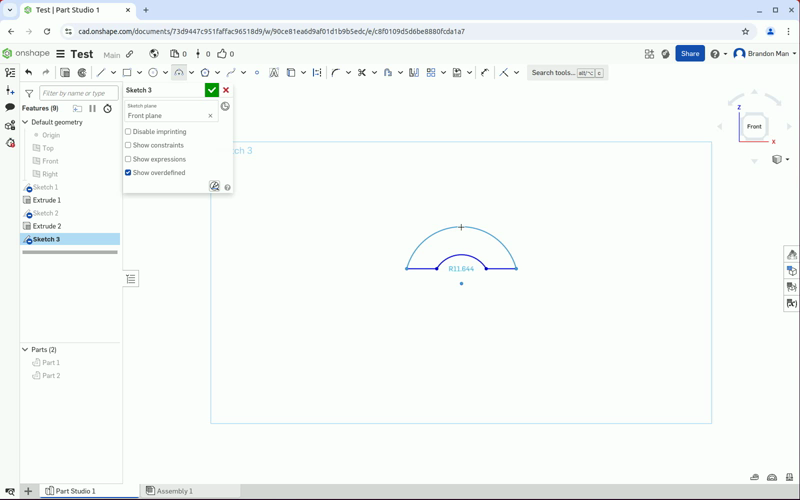
key(esc)
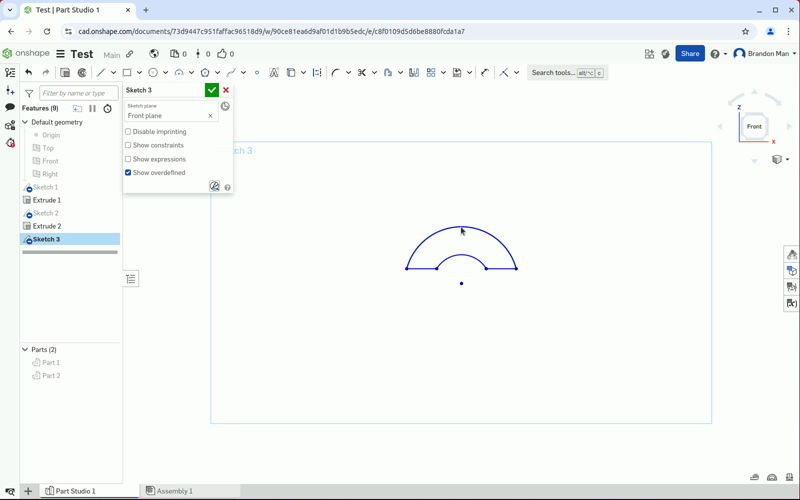
mouse_move(488, 245)
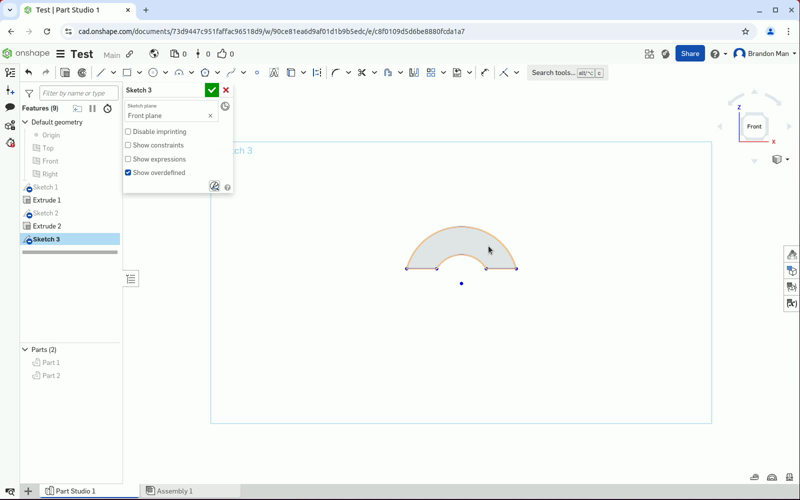
click(488, 245)
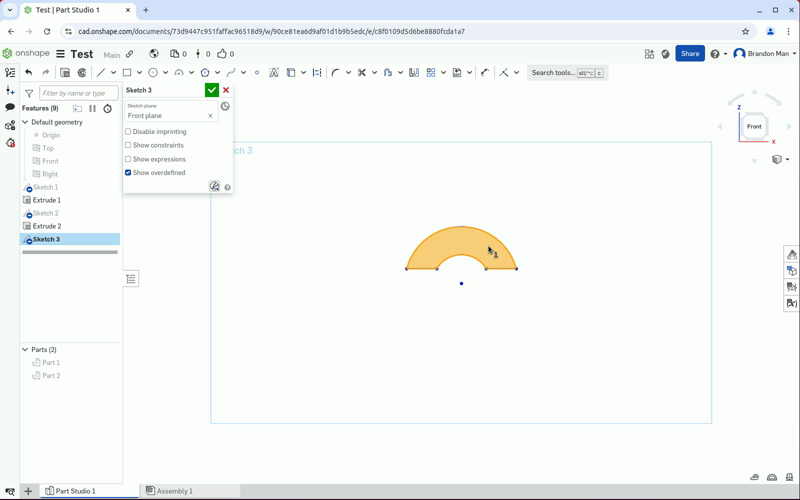
mouse_move(73, 352)
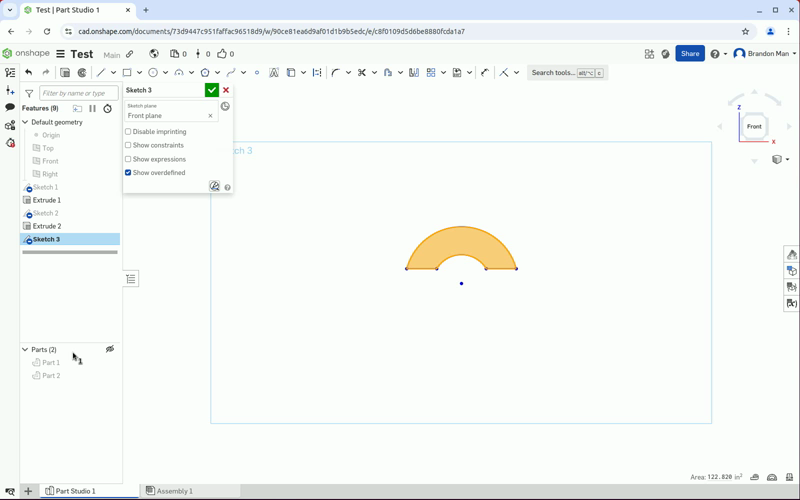
key(shift+y)
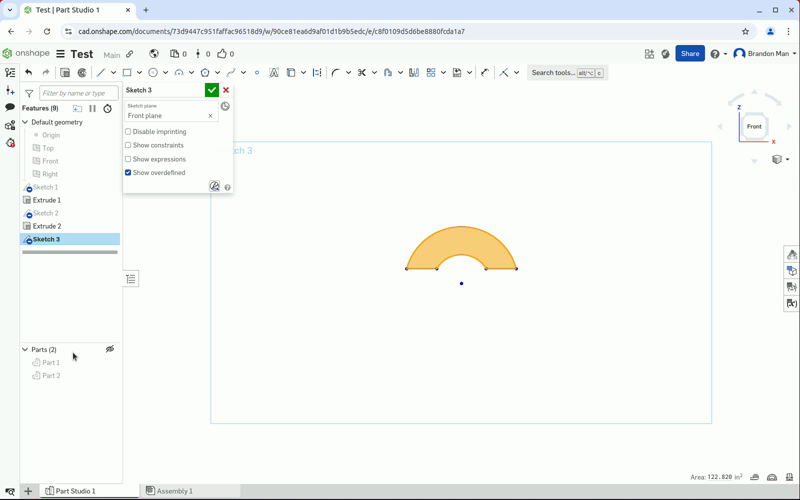
key(shift+e)
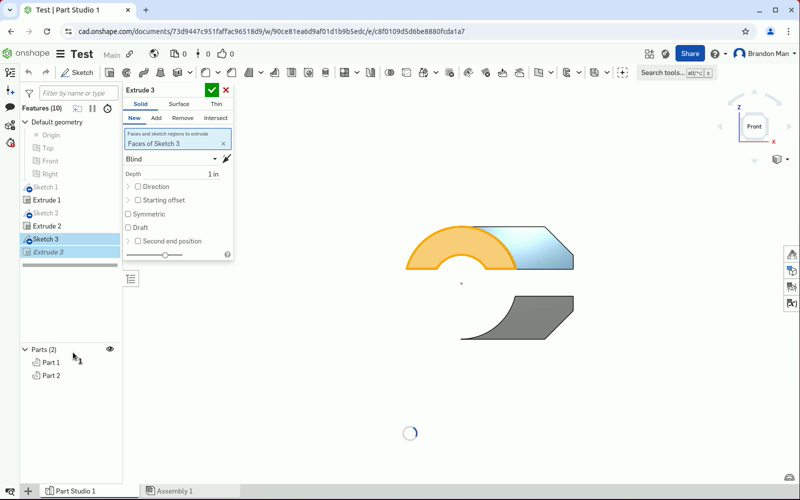
mouse_move(143, 106)
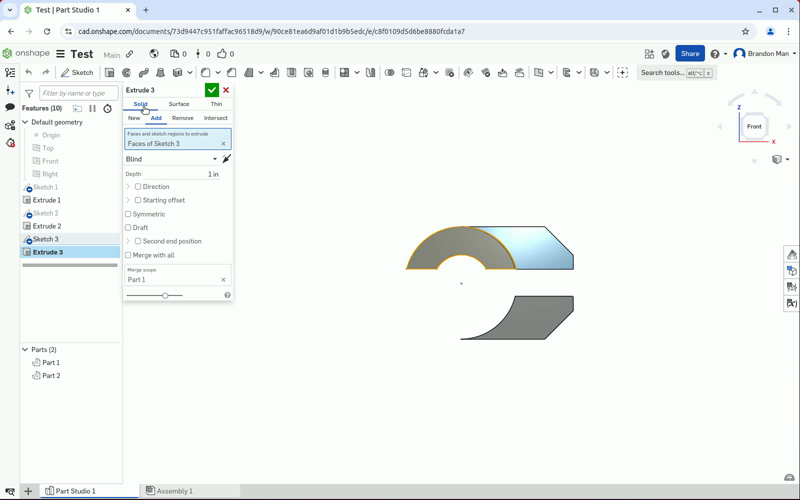
click(143, 106)
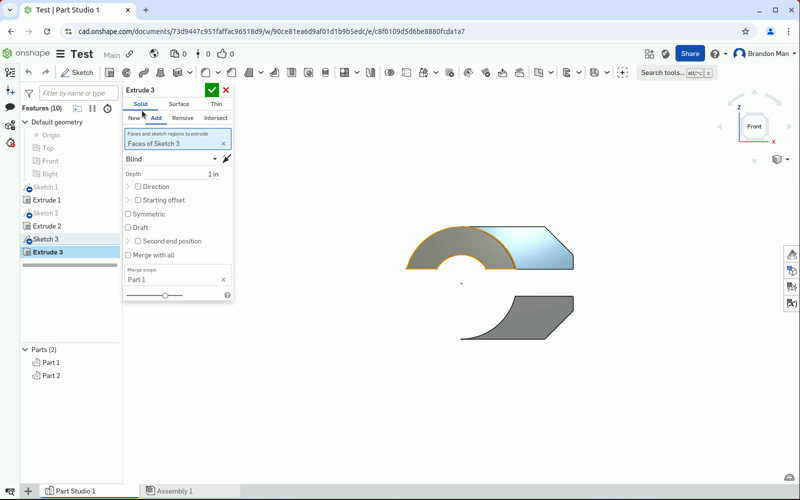
mouse_move(137, 120)
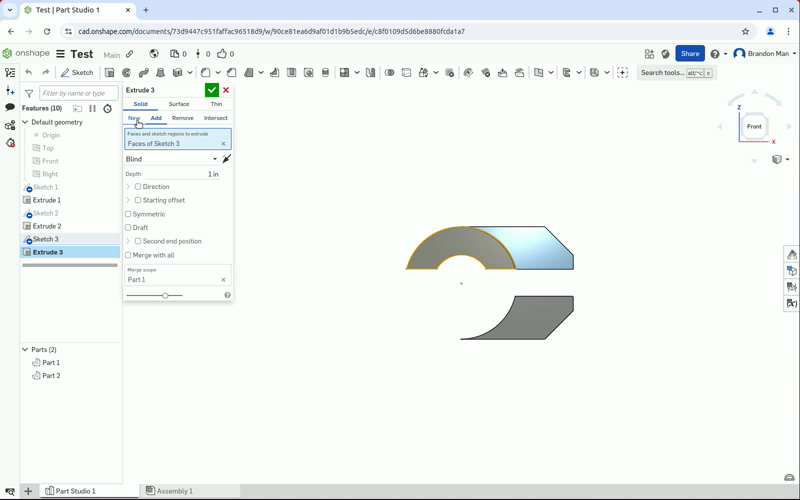
click(137, 120)
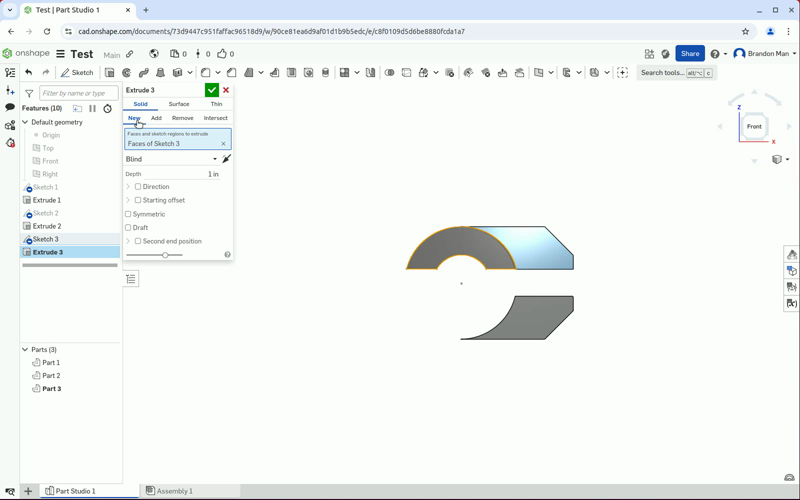
key(tab, 4)
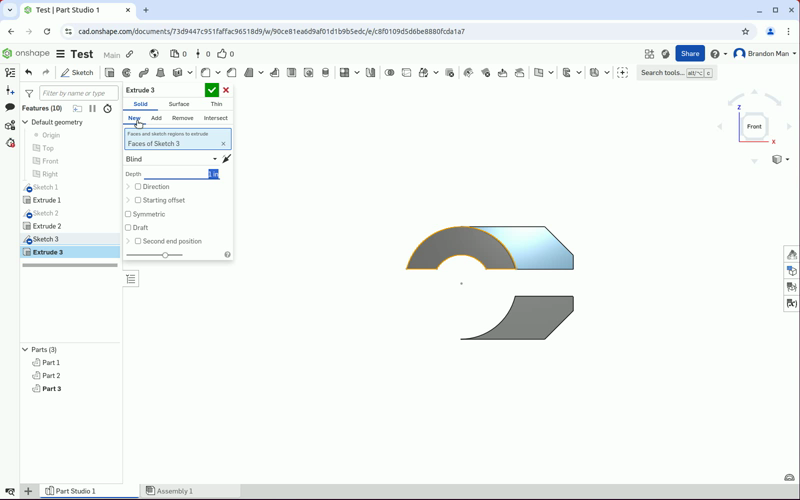
text(23.108)
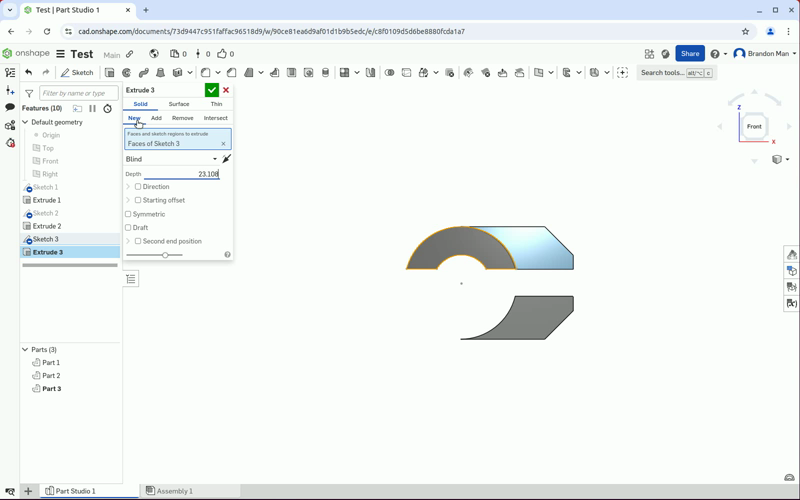
key(enter)
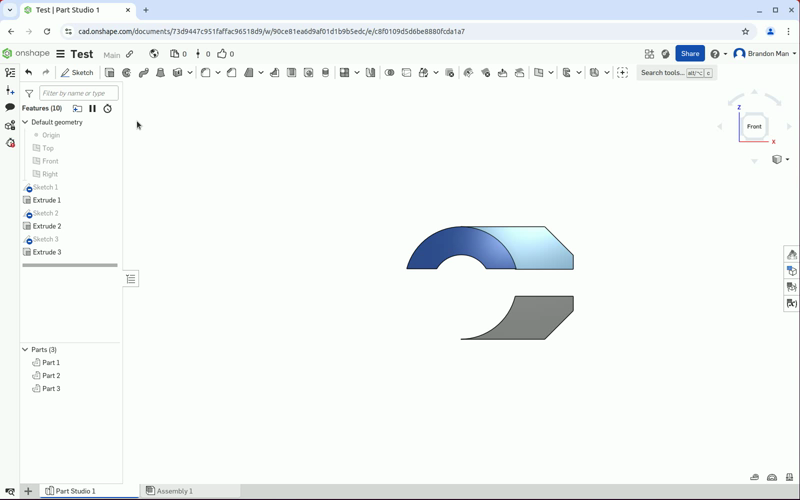
key(shift+h)
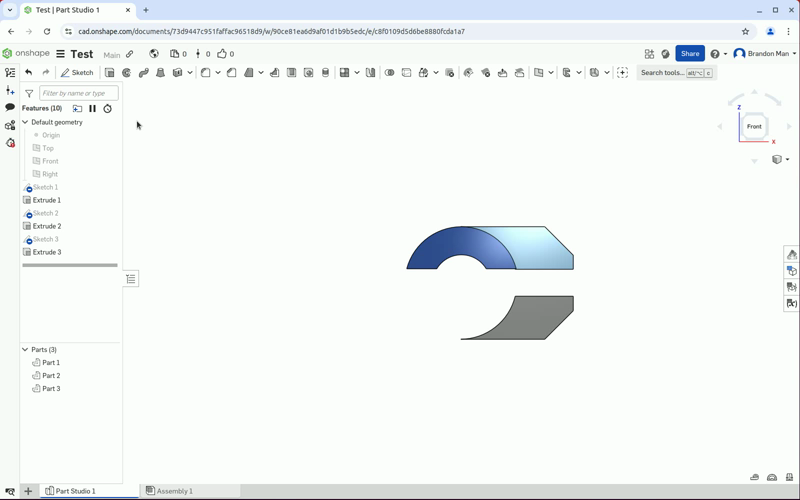
key(shift+h)
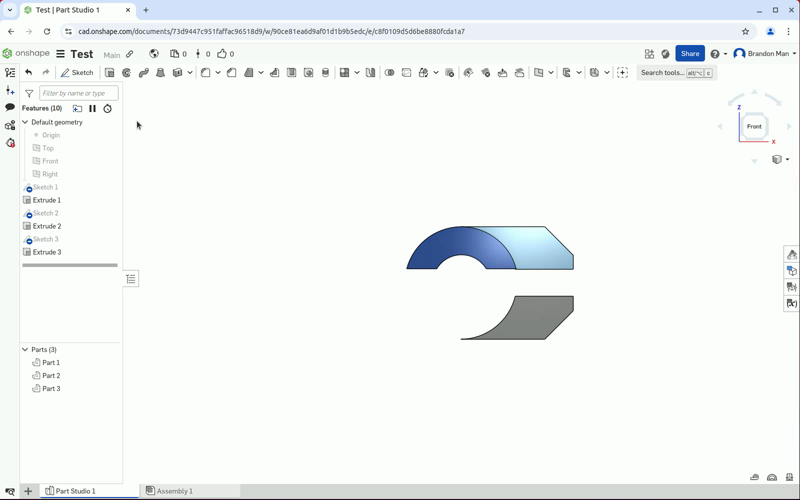
mouse_move(73, 189)
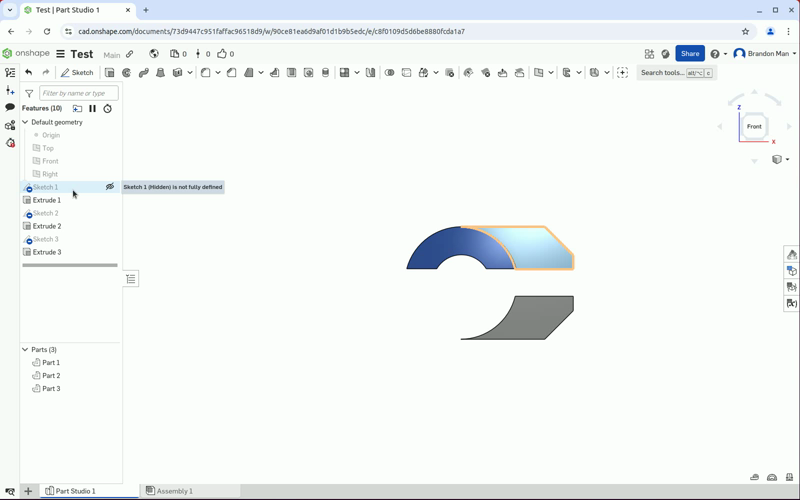
click(73, 189)
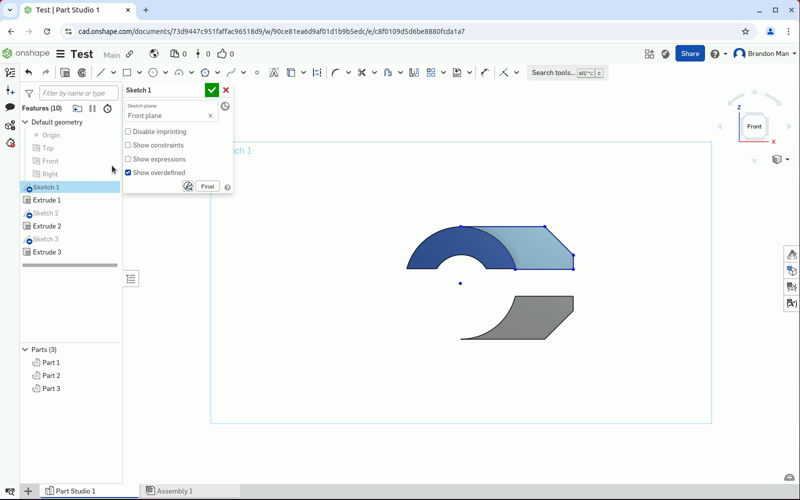
mouse_move(229, 92)
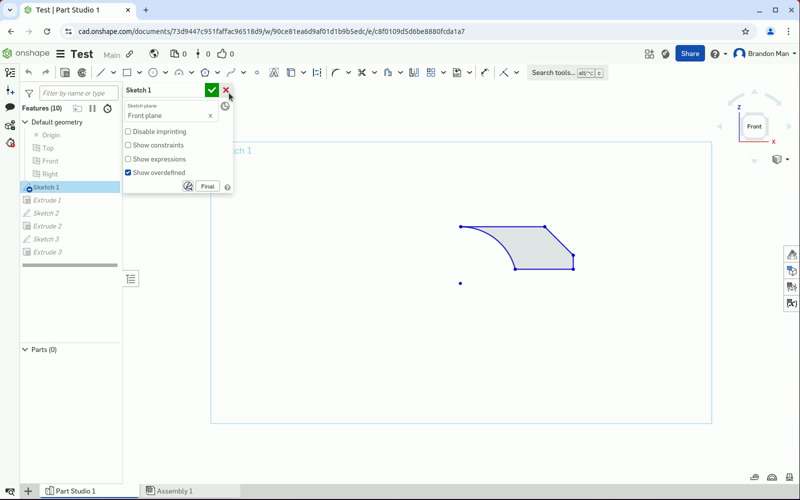
click(229, 92)
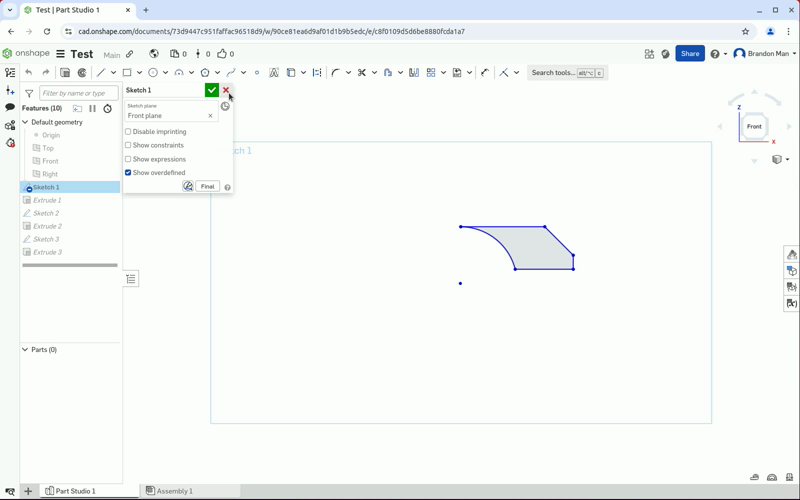
key(shift+s)
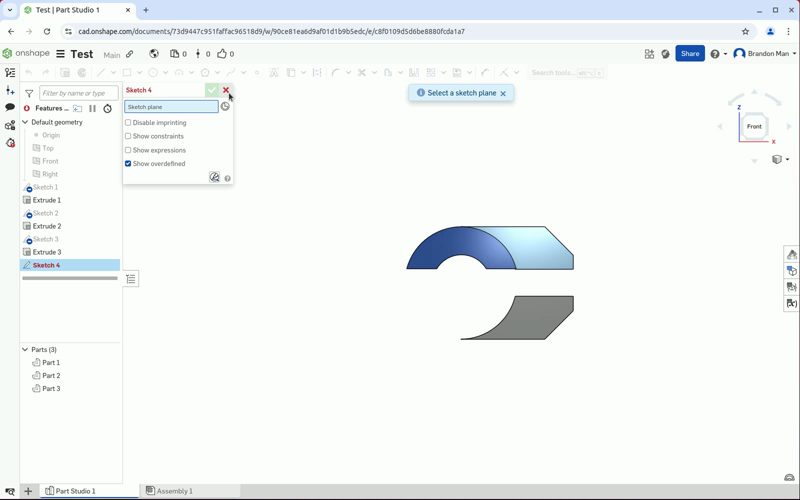
mouse_move(73, 163)
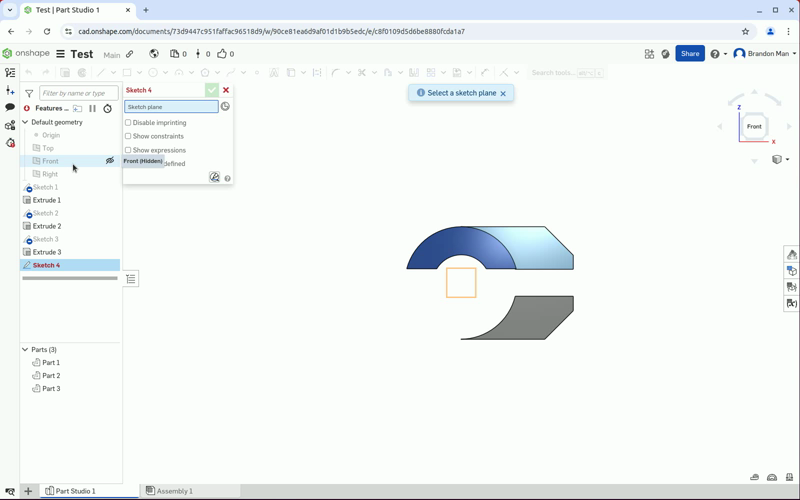
click(73, 163)
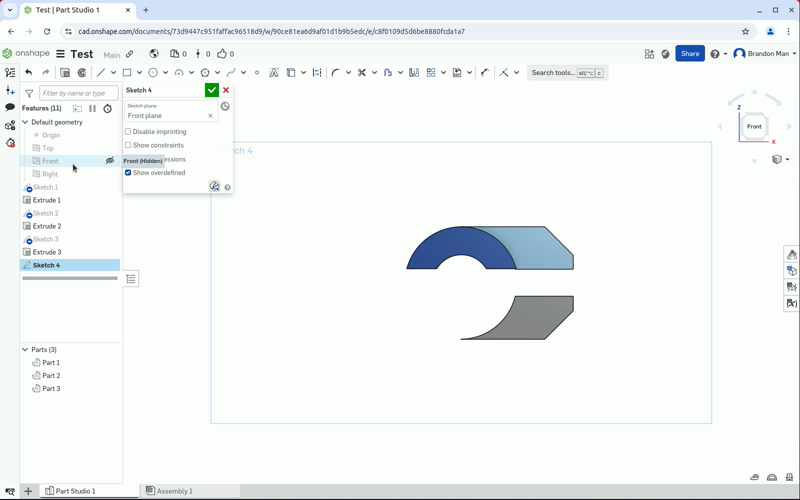
mouse_move(73, 352)
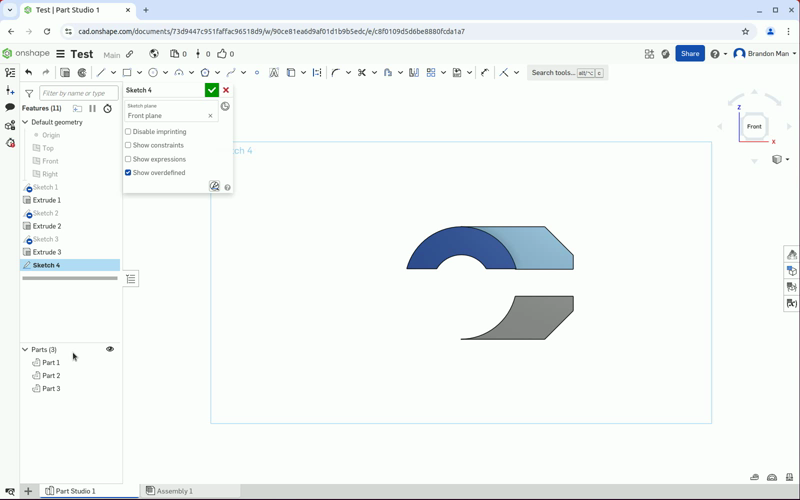
key(y)
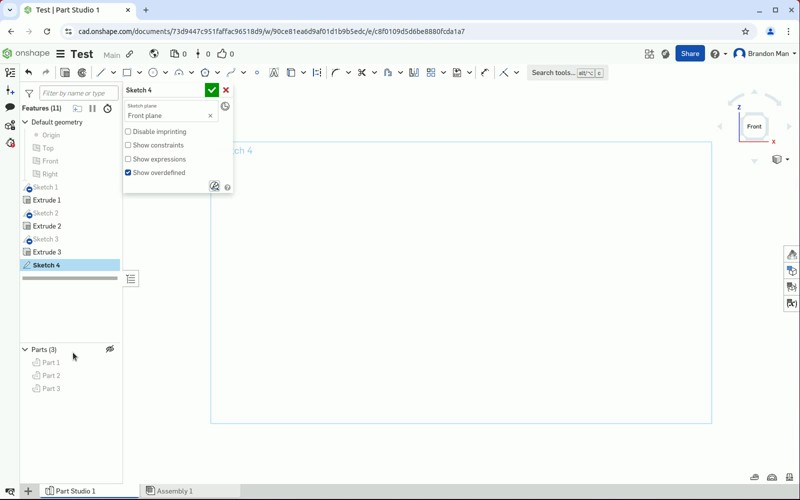
key(a)
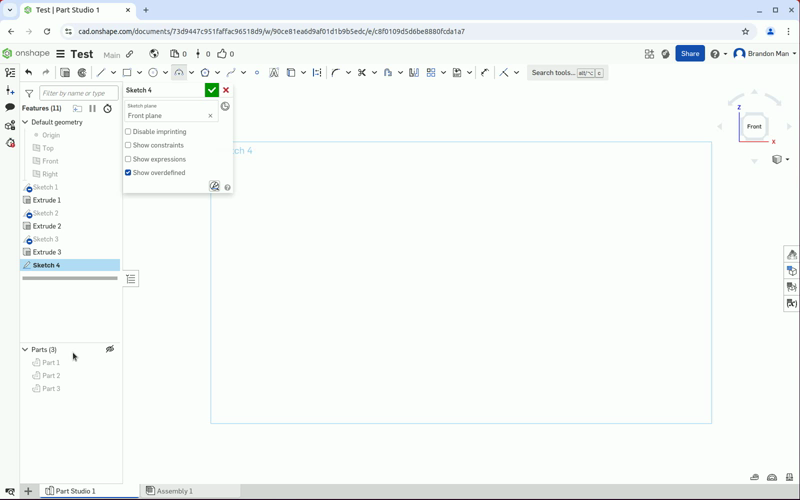
key_down(shift)
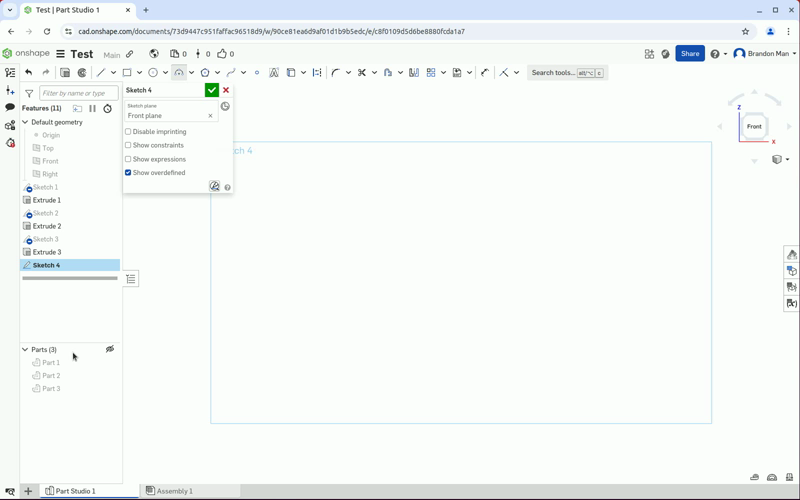
mouse_move(406, 297)
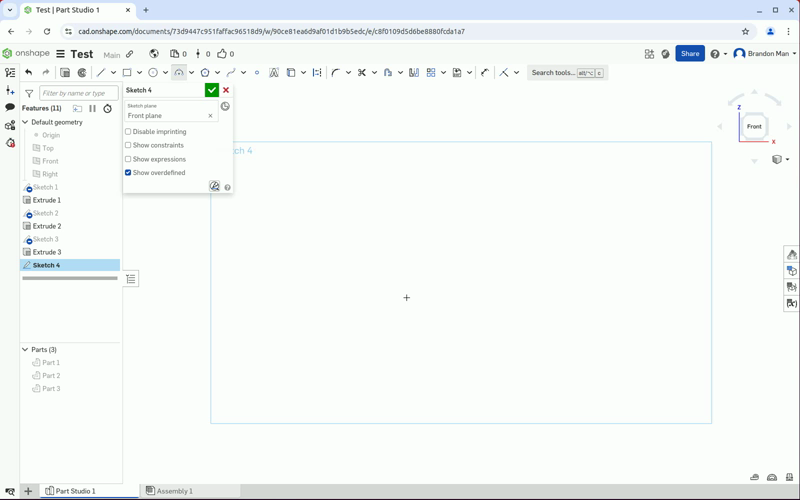
click(406, 297)
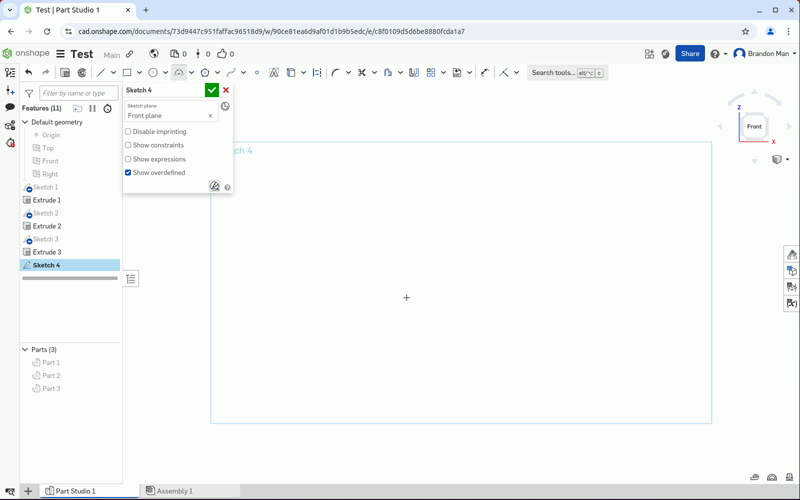
key_up(shift)
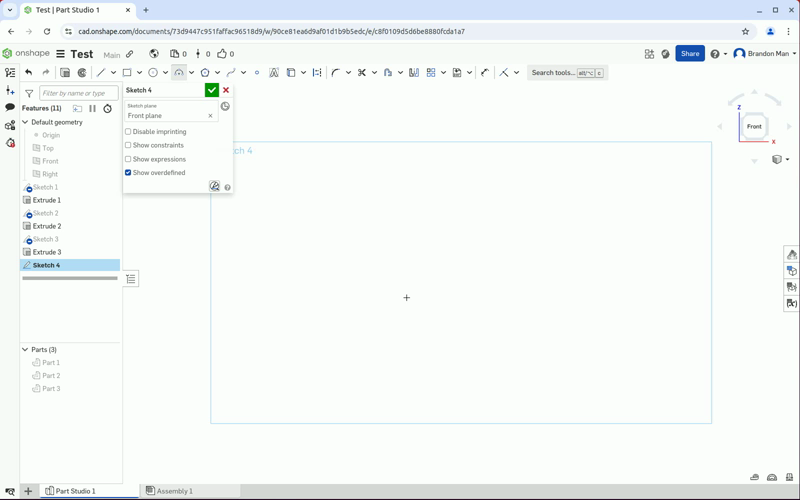
key_down(shift)
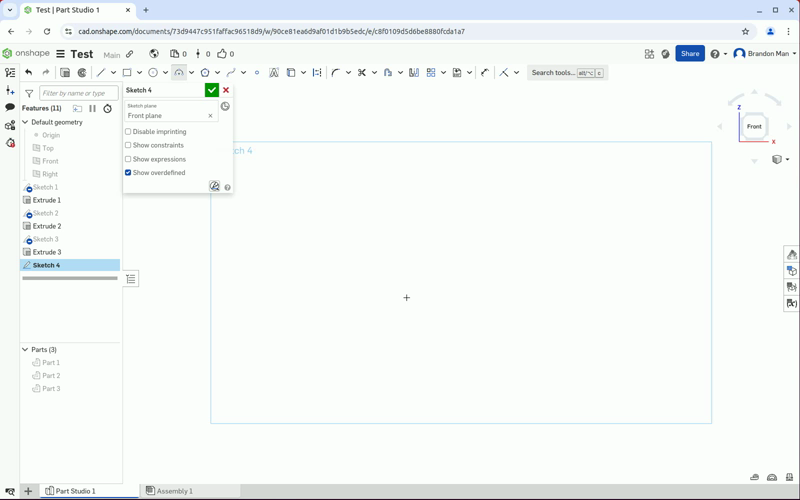
mouse_move(516, 297)
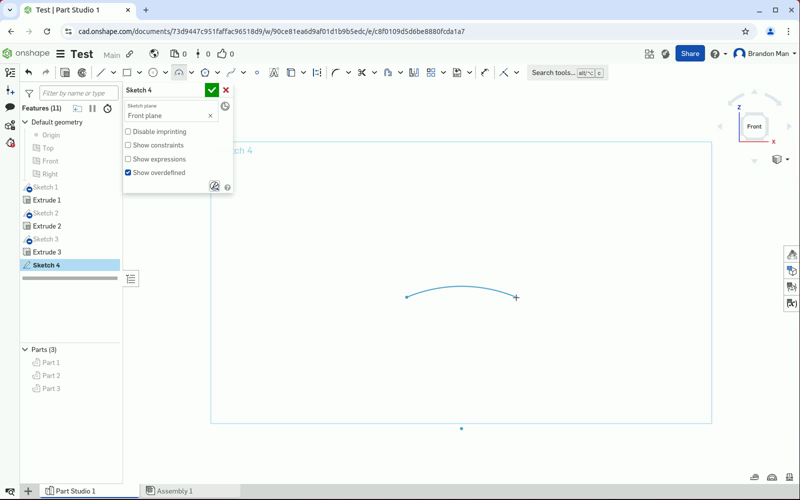
click(516, 297)
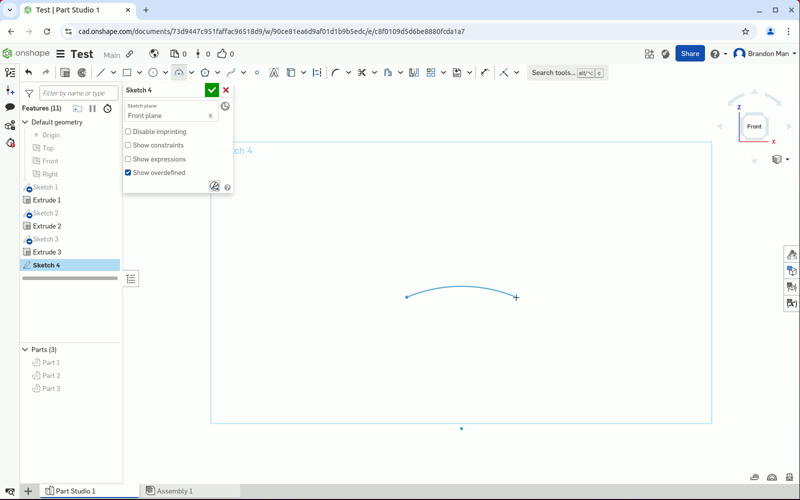
mouse_move(461, 339)
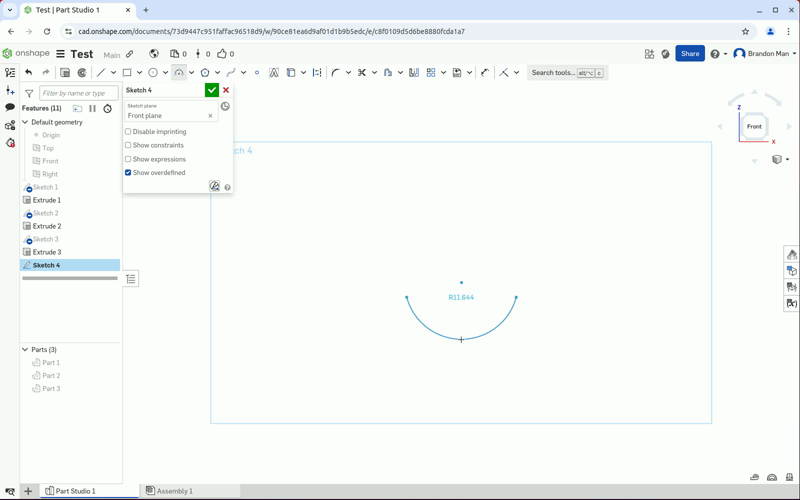
click(461, 339)
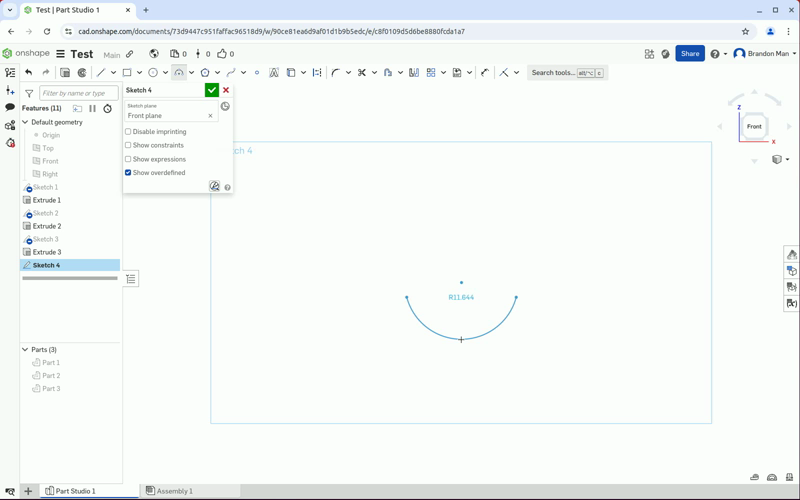
key_up(shift)
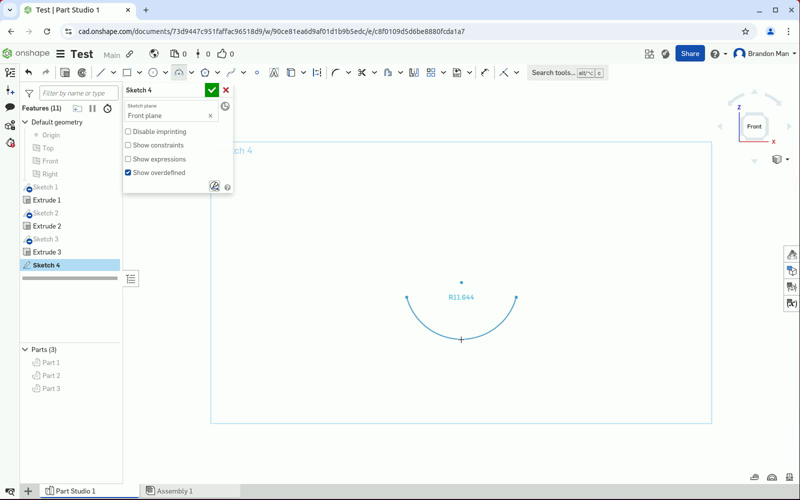
key(esc)
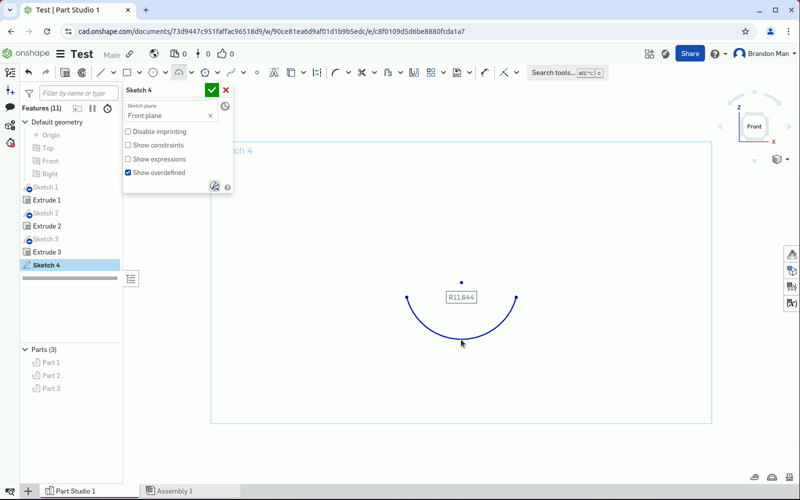
key(l)
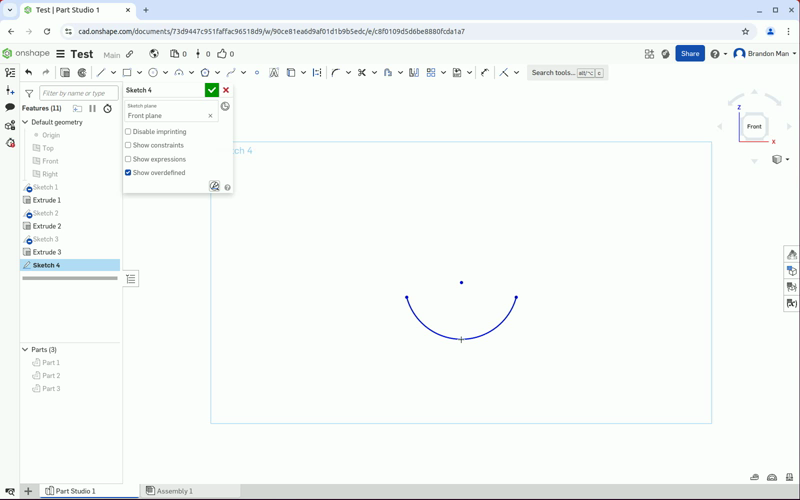
mouse_move(516, 297)
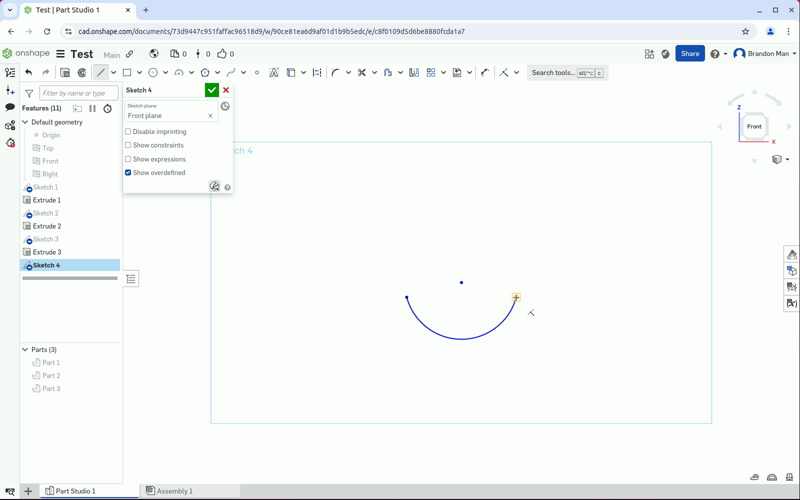
click(516, 297)
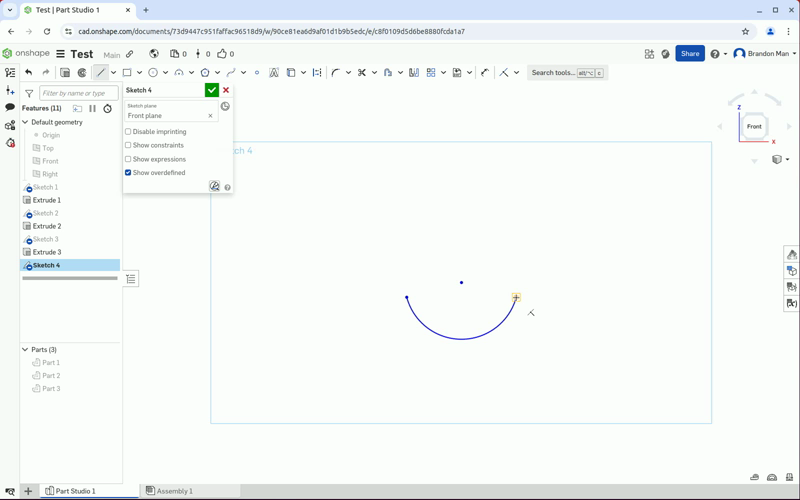
key_down(shift)
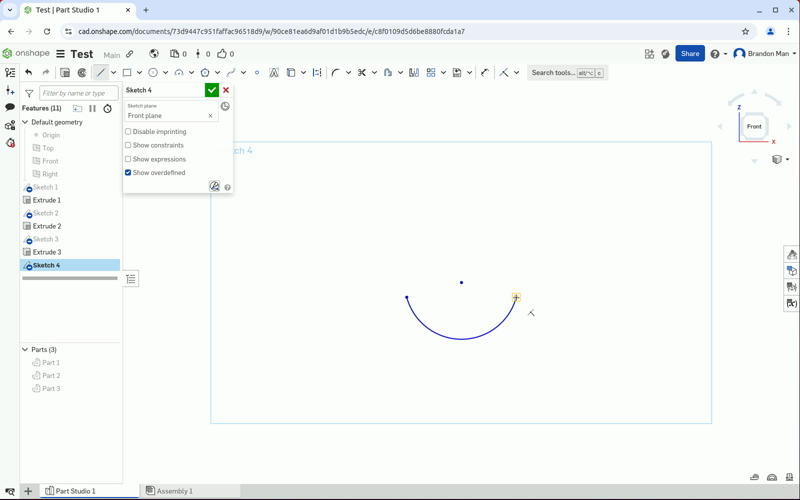
mouse_move(546, 297)
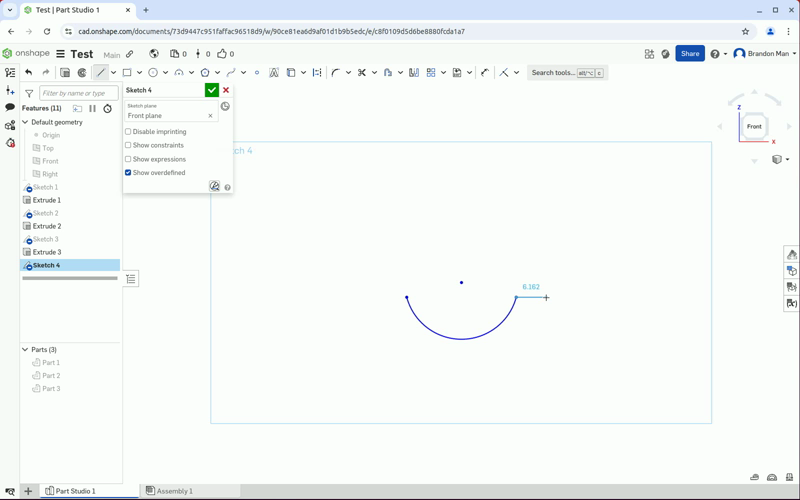
mouse_move(486, 297)
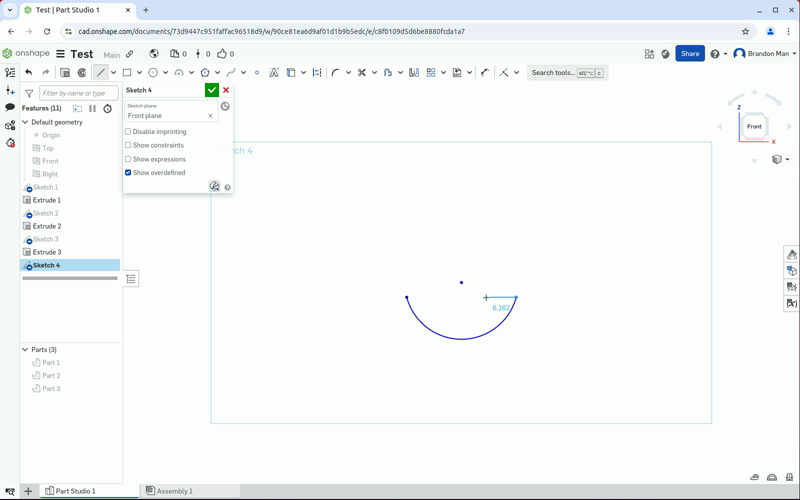
click(486, 297)
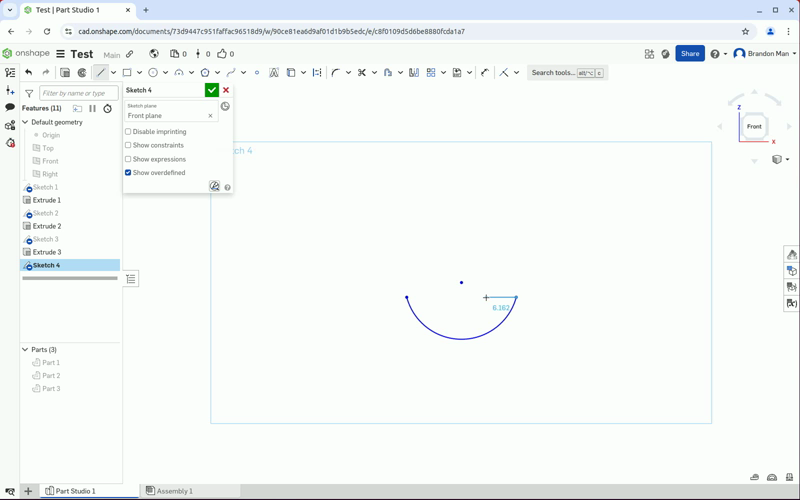
key_up(shift)
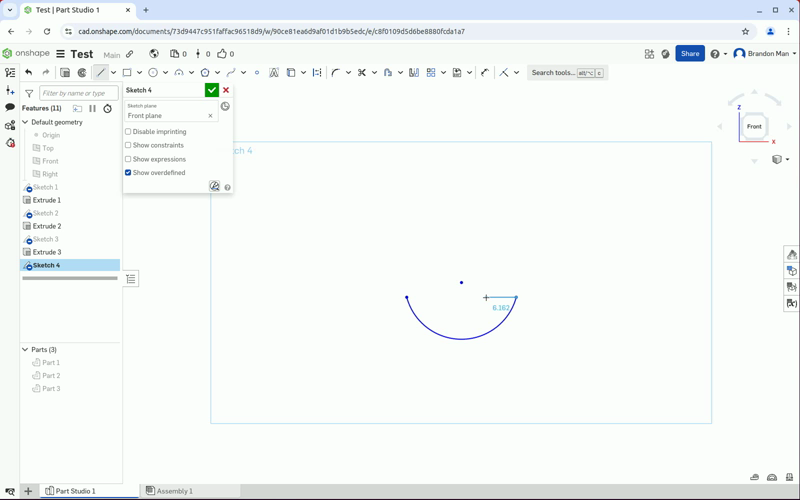
key(esc)
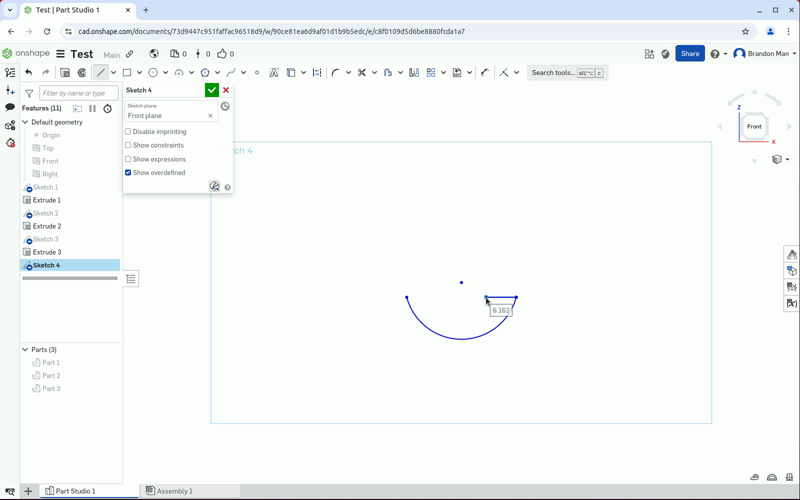
key(a)
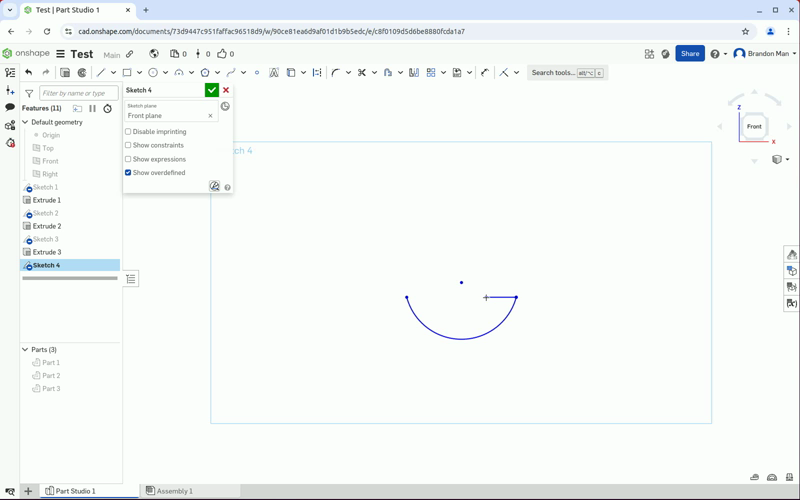
mouse_move(486, 297)
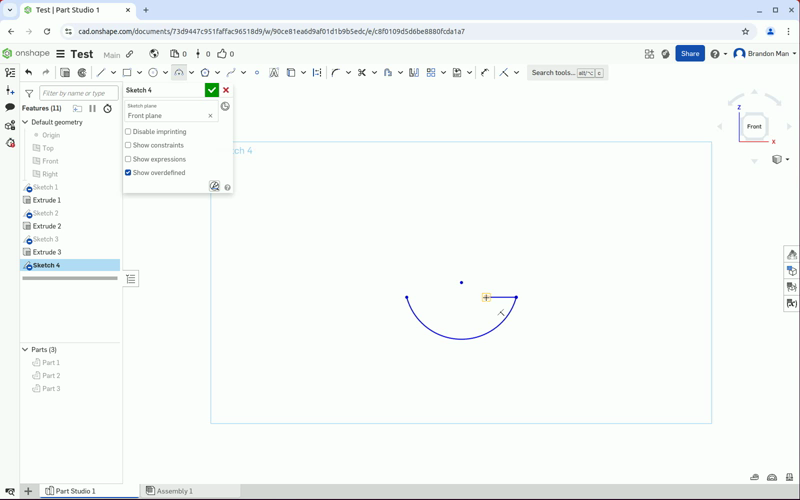
click(486, 297)
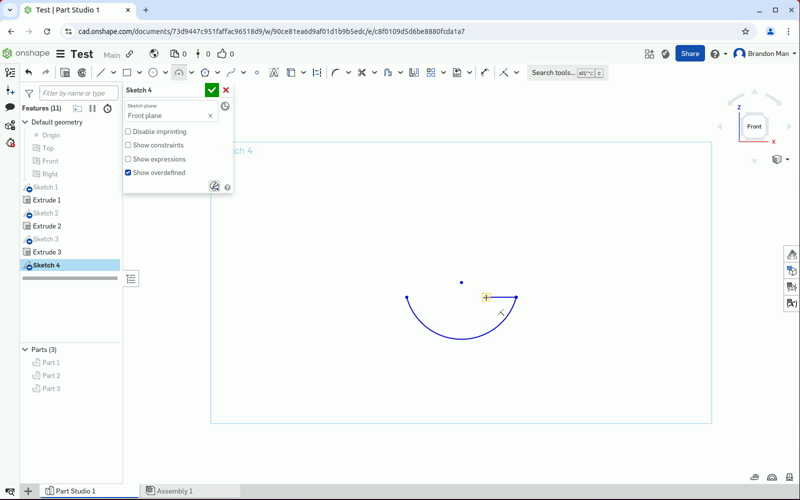
key_down(shift)
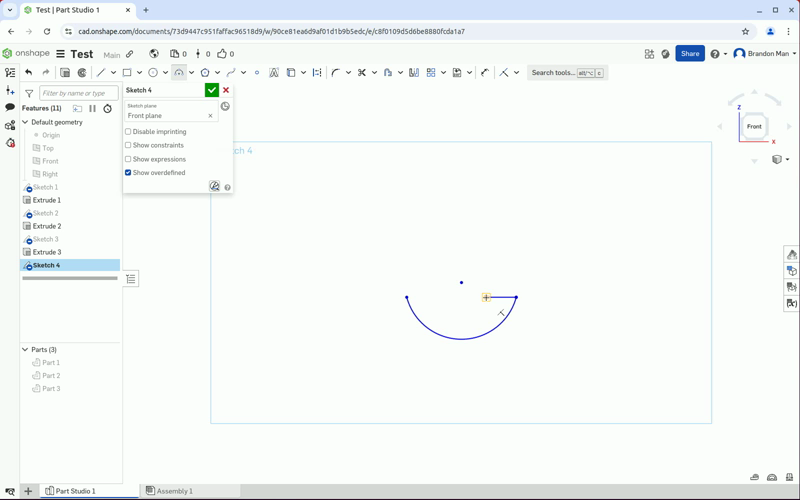
mouse_move(436, 297)
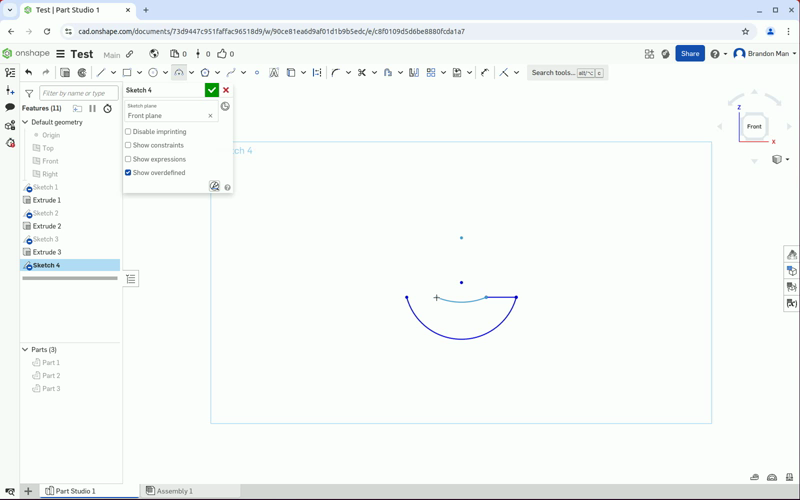
click(436, 297)
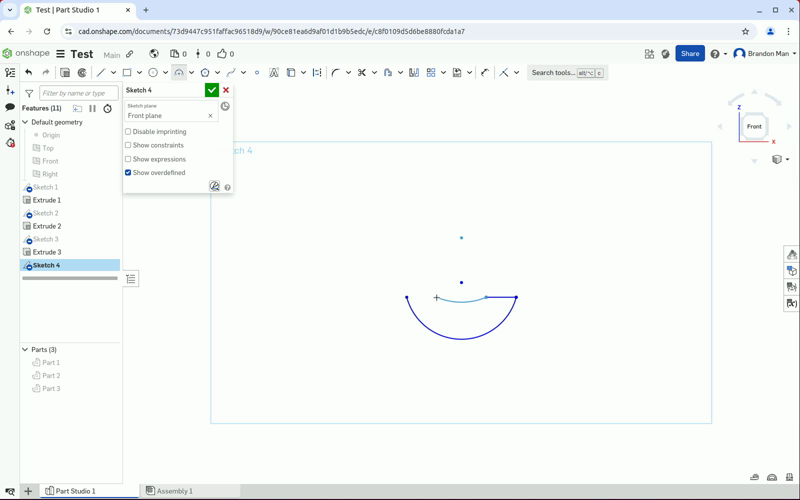
mouse_move(461, 311)
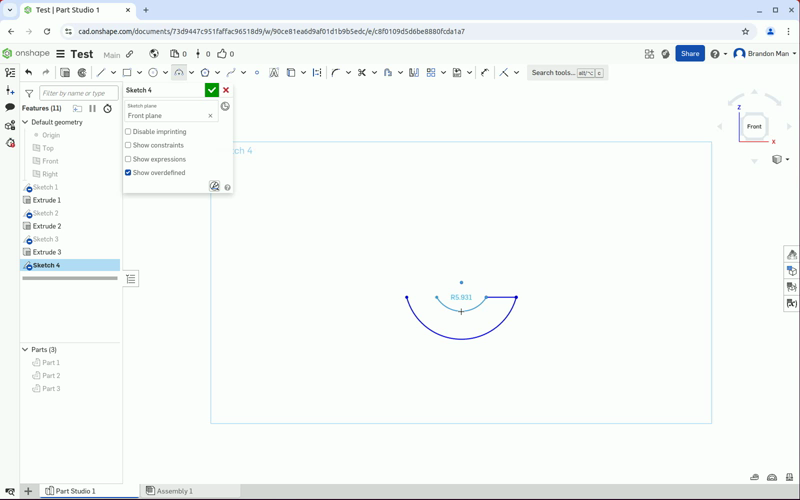
click(461, 311)
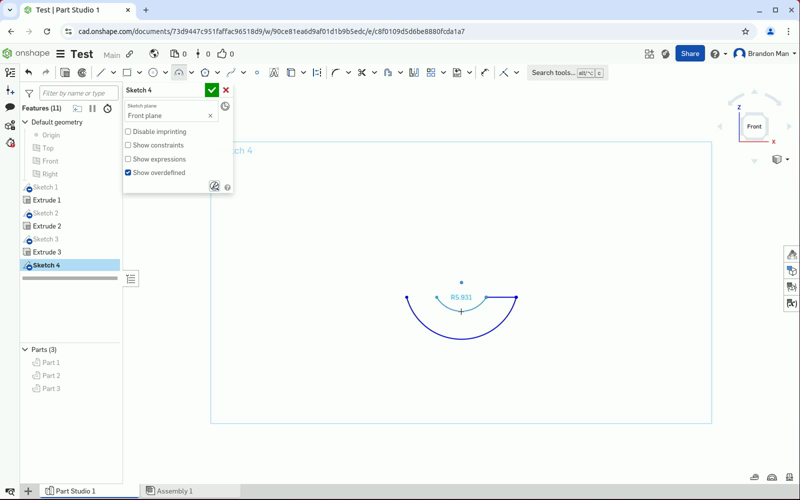
key_up(shift)
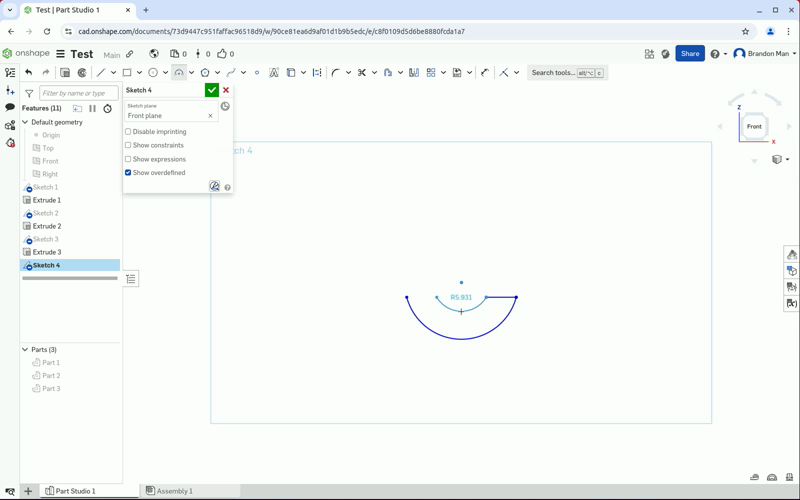
key(esc)
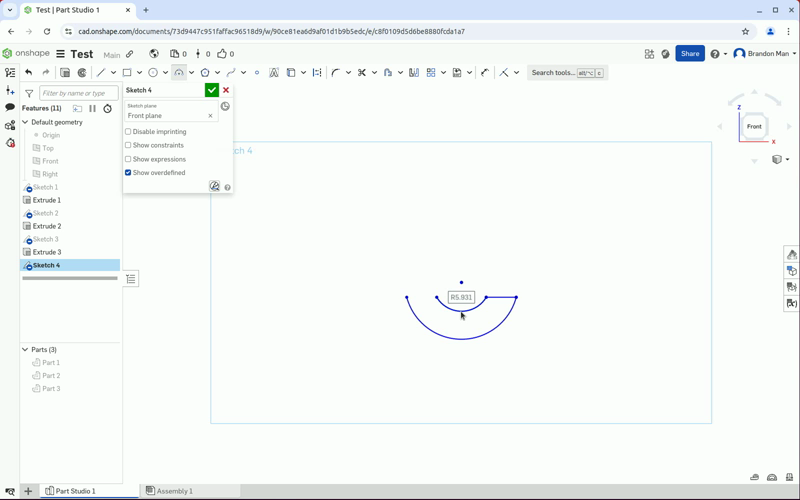
key(l)
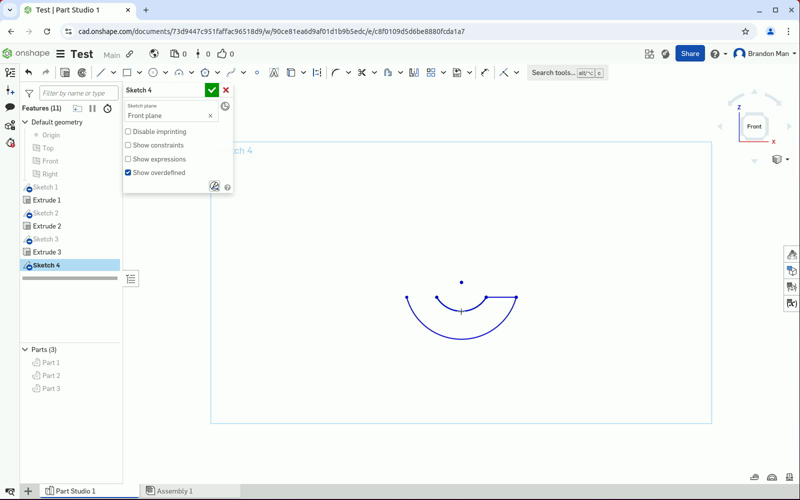
mouse_move(436, 297)
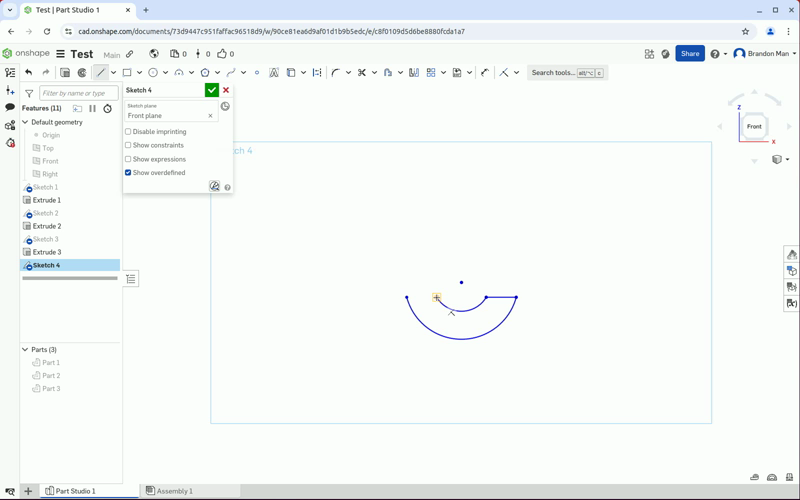
click(436, 297)
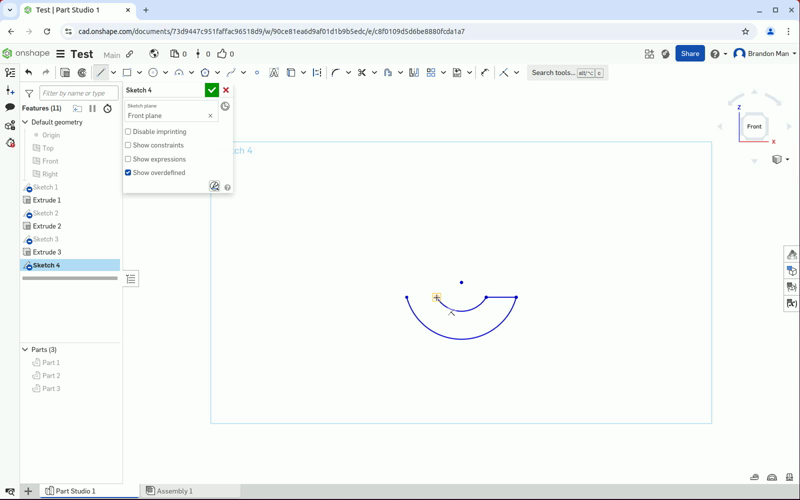
mouse_move(466, 297)
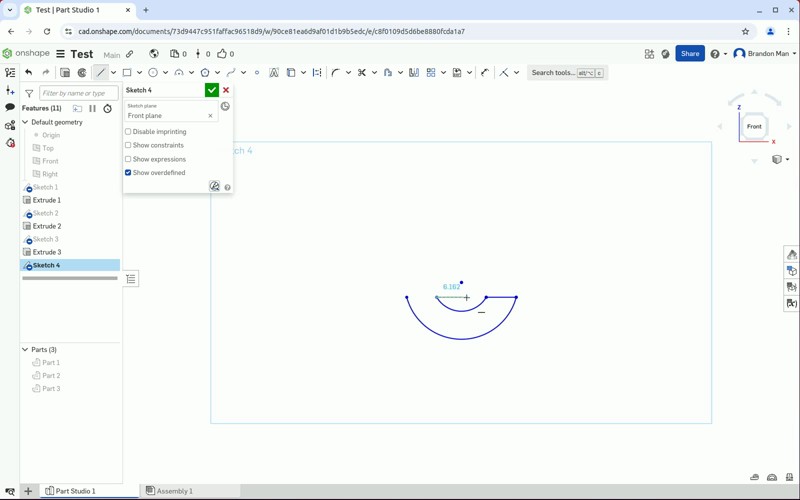
key_down(shift)
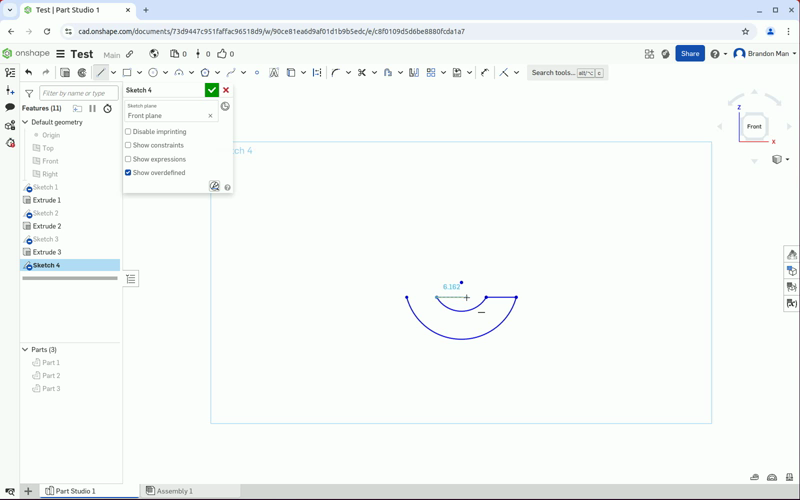
mouse_move(406, 297)
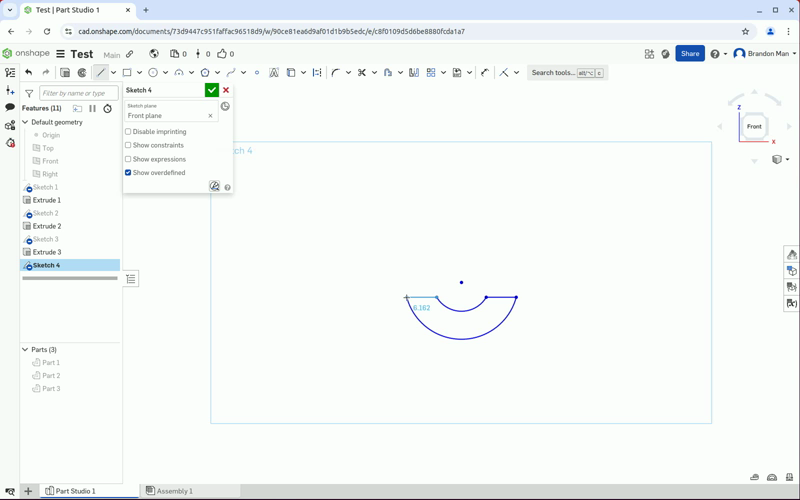
key_up(shift)
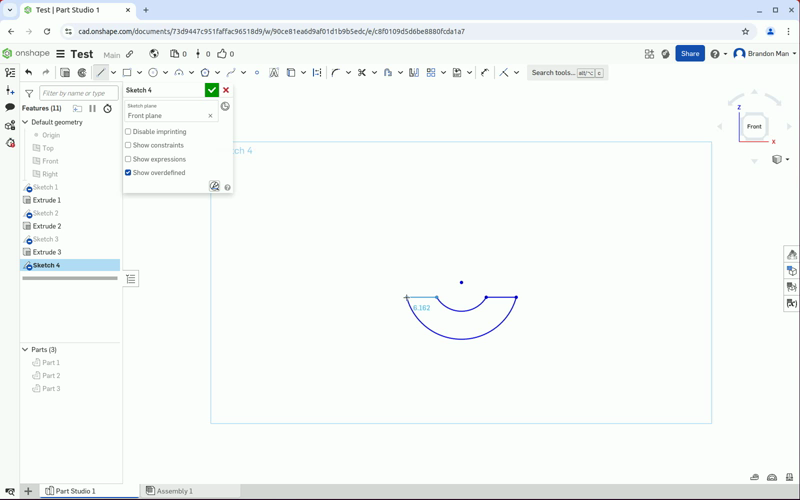
click(406, 297)
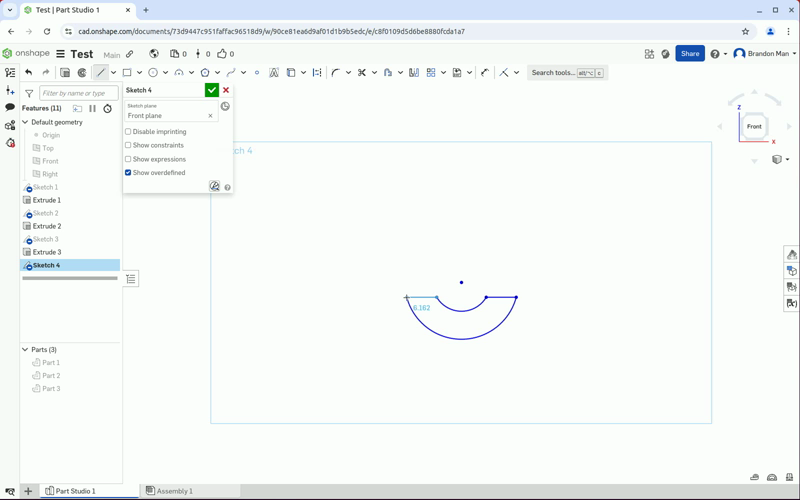
key(esc)
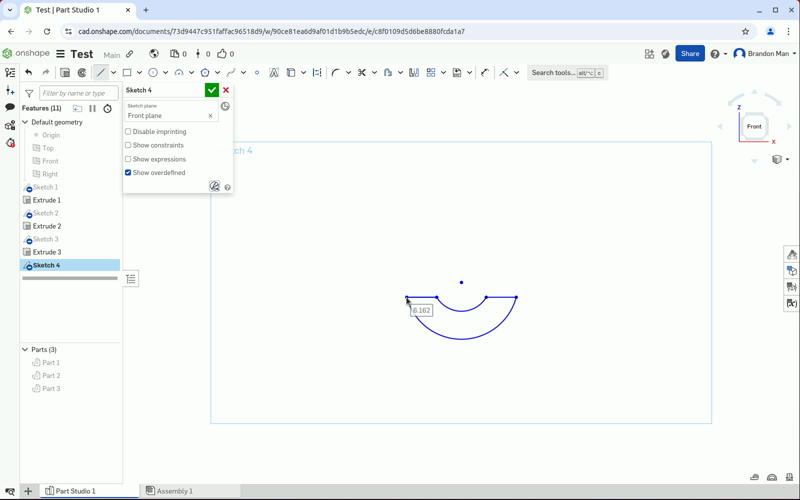
mouse_move(460, 318)
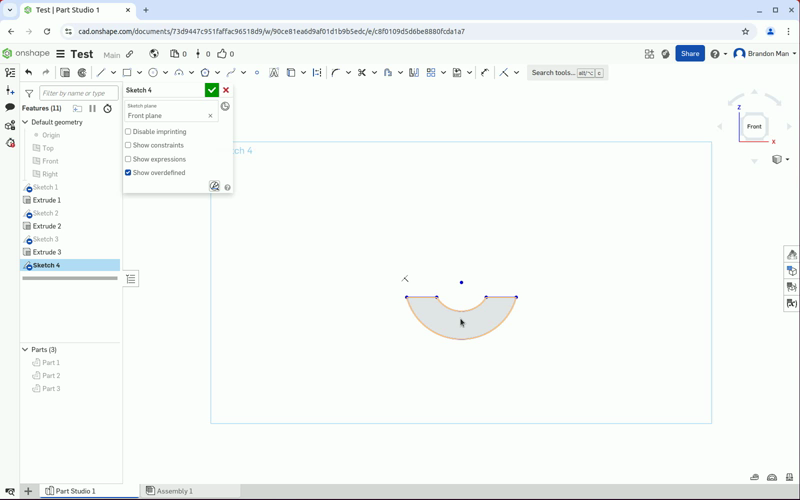
click(460, 318)
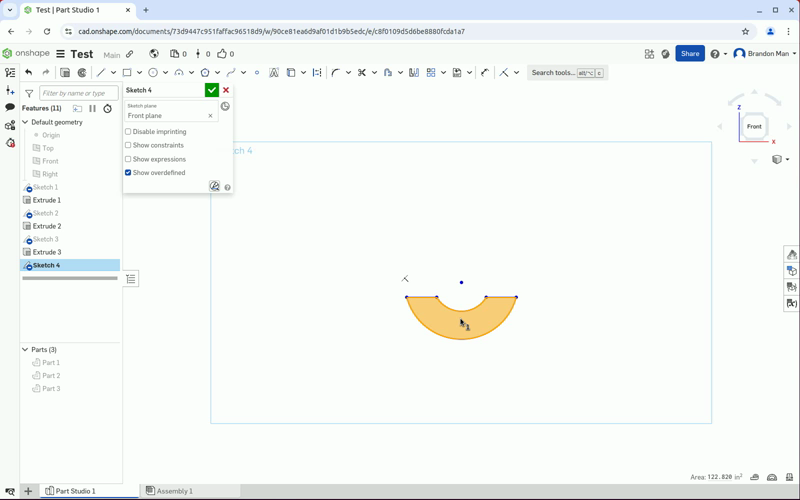
mouse_move(73, 352)
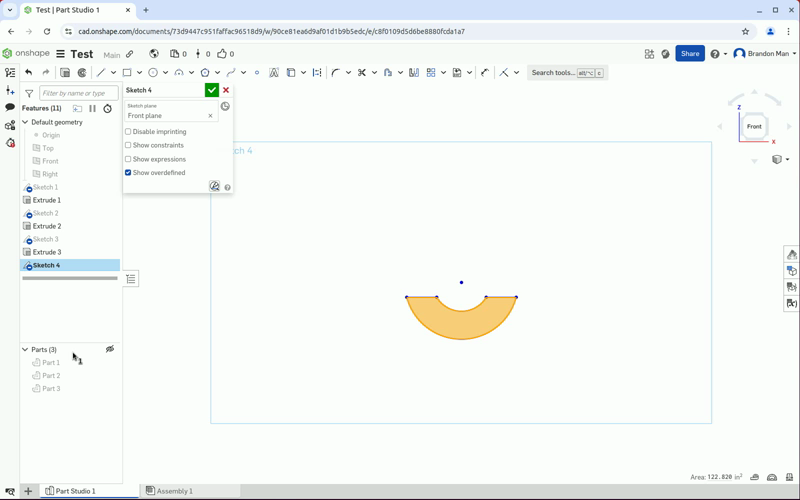
key(shift+y)
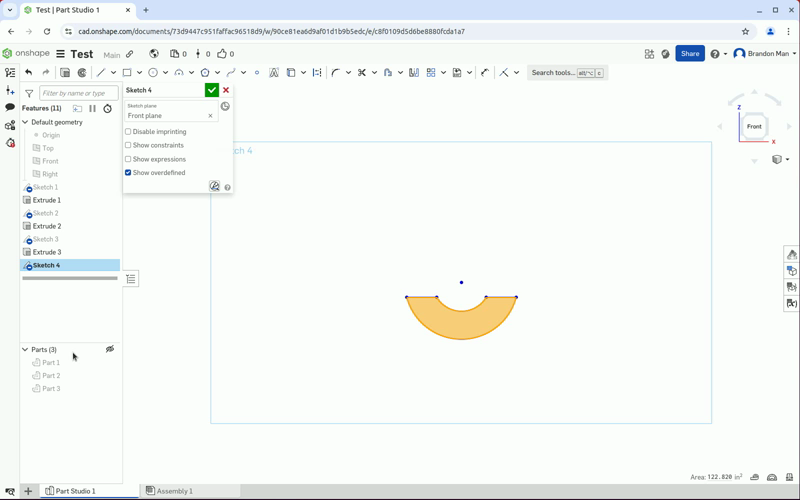
key(shift+e)
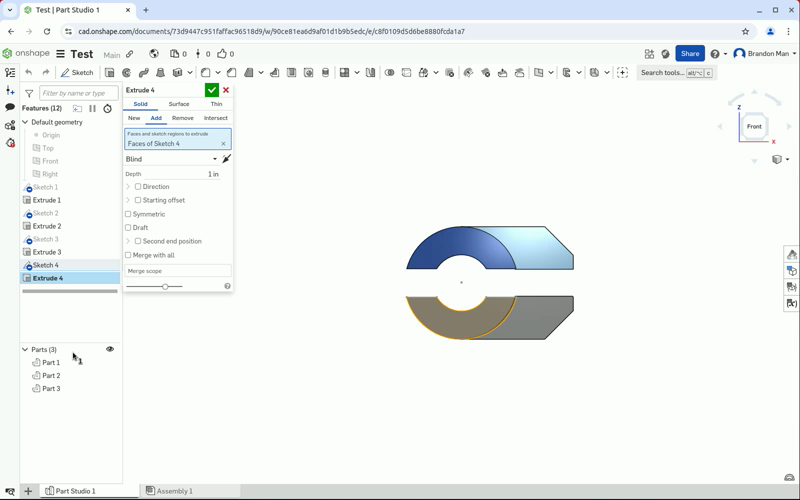
mouse_move(143, 106)
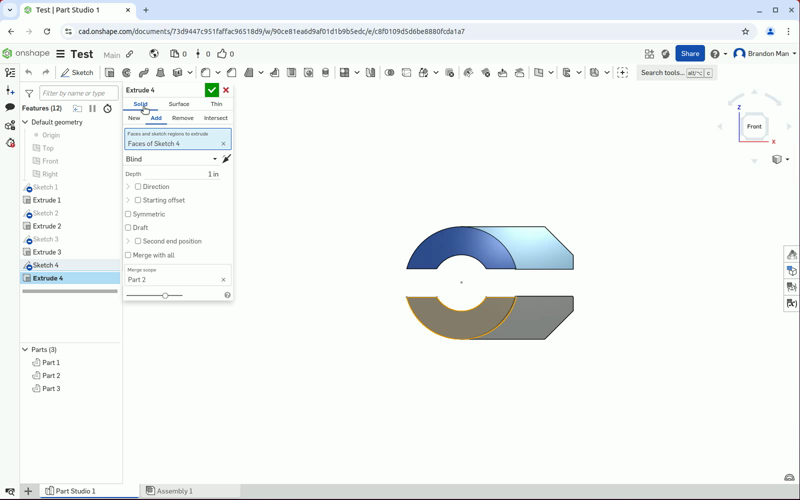
click(143, 106)
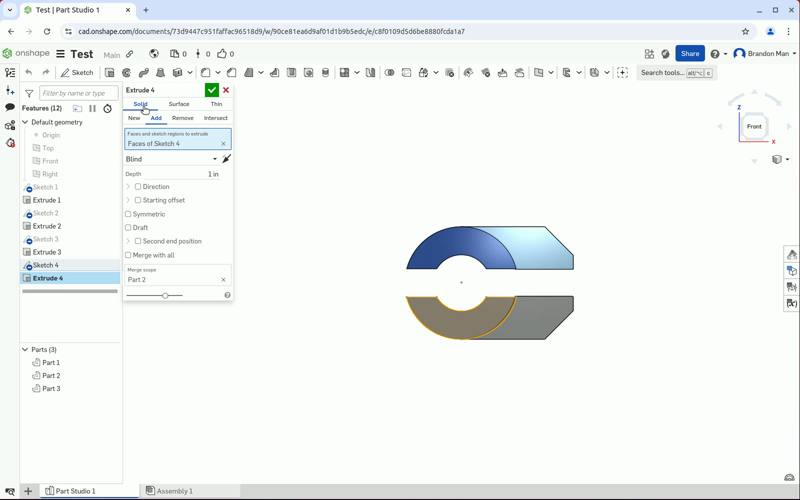
mouse_move(137, 120)
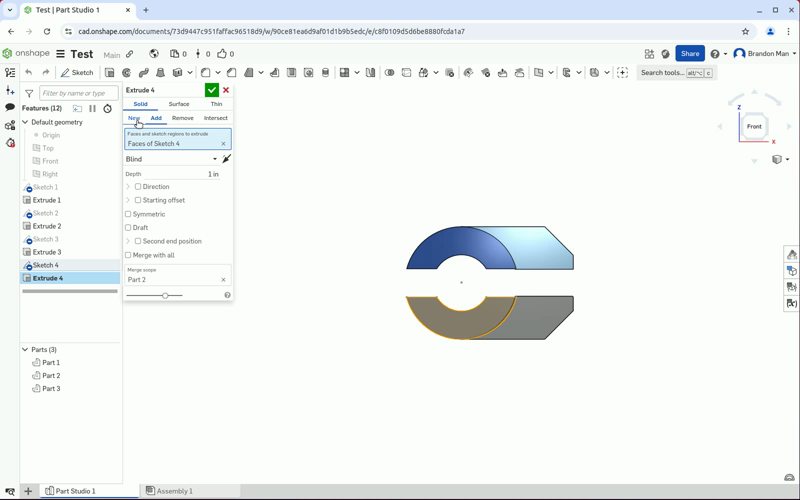
click(137, 120)
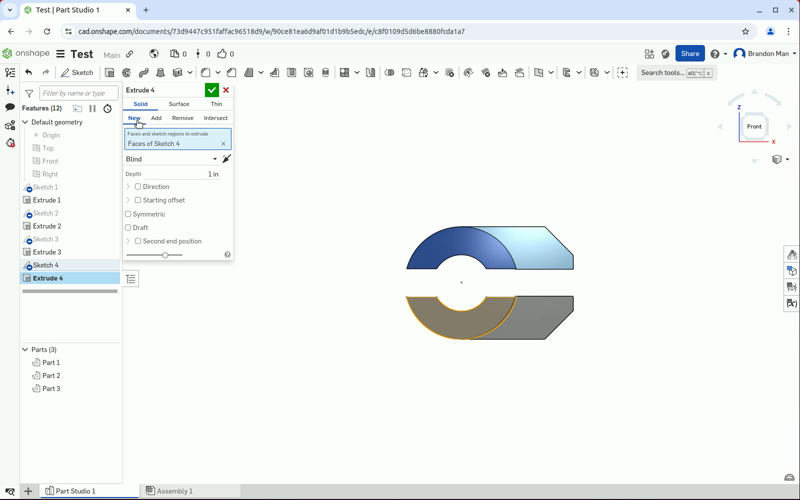
key(tab, 4)
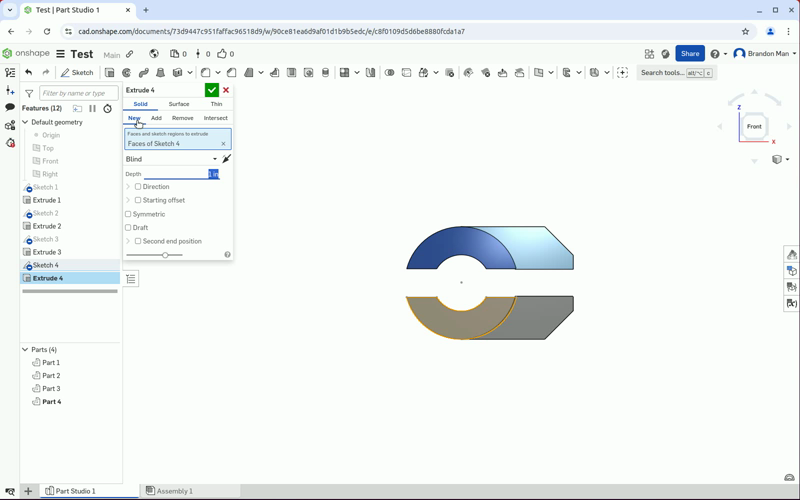
text(23.108)
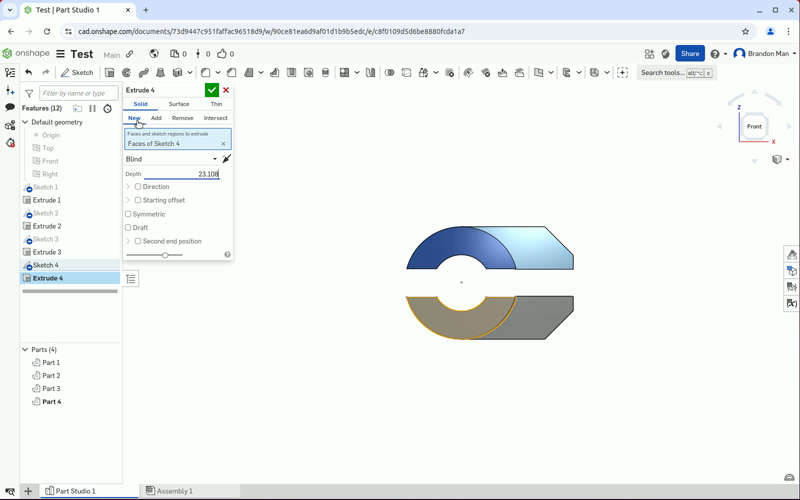
key(enter)
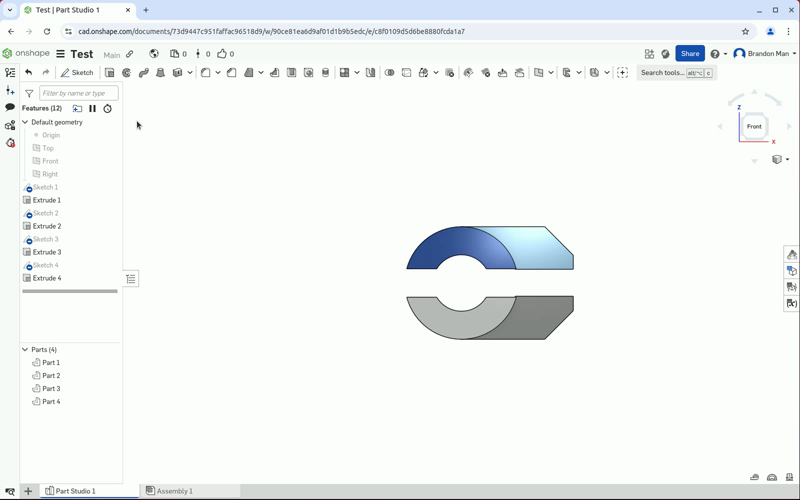
key(shift+h)
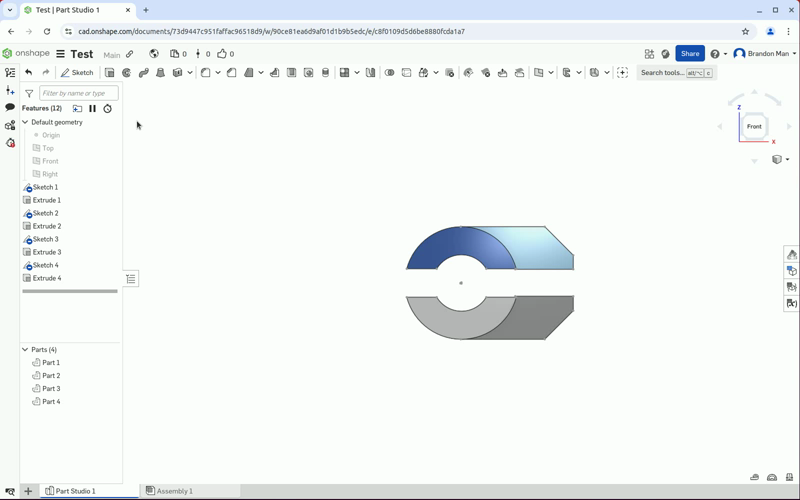
key(shift+h)
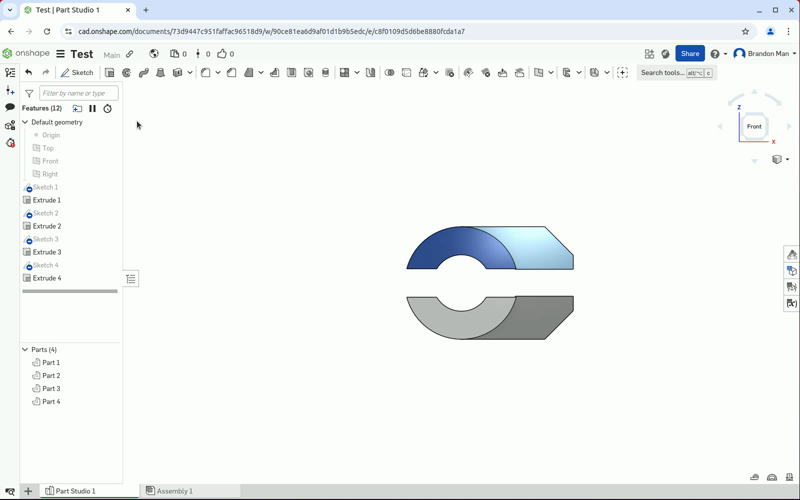
mouse_move(73, 189)
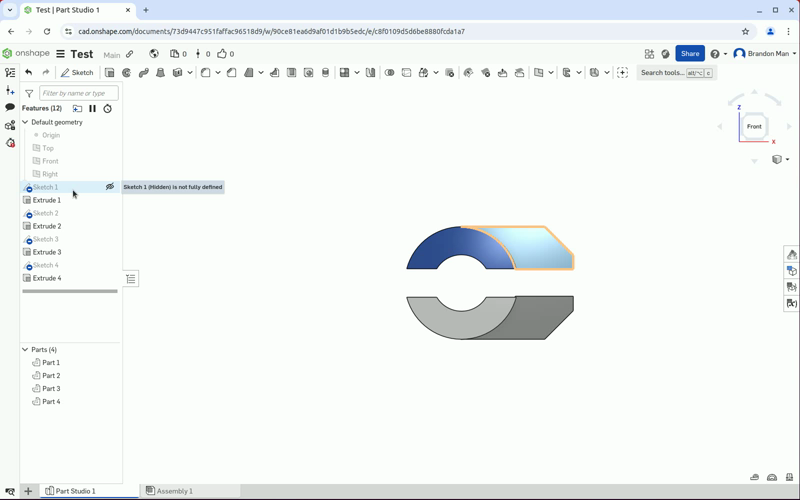
click(73, 189)
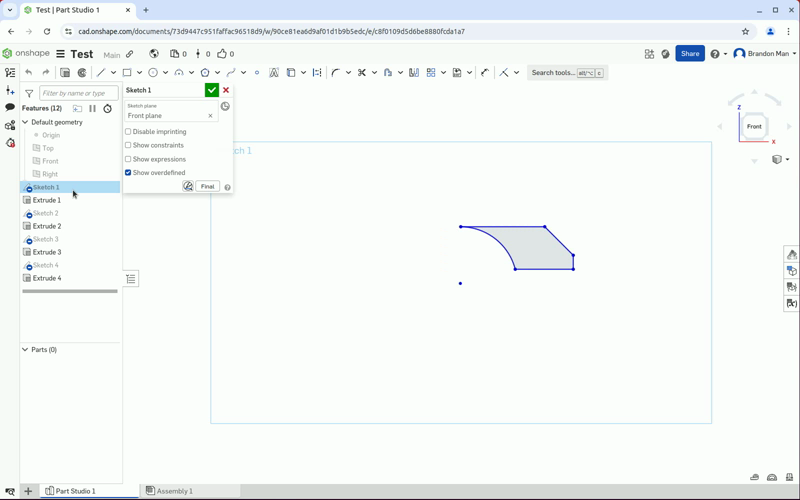
mouse_move(229, 92)
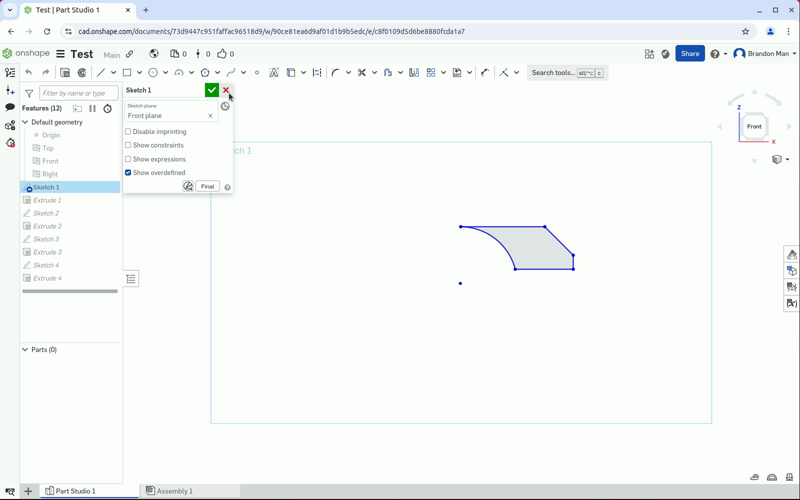
click(229, 92)
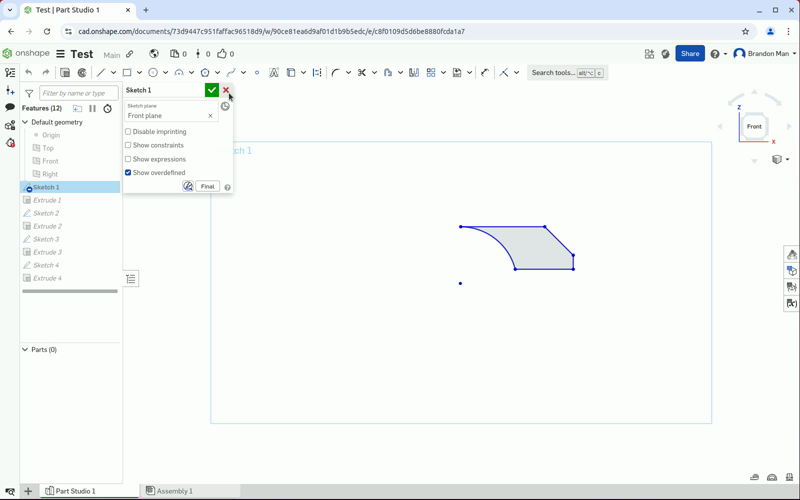
key(shift+s)
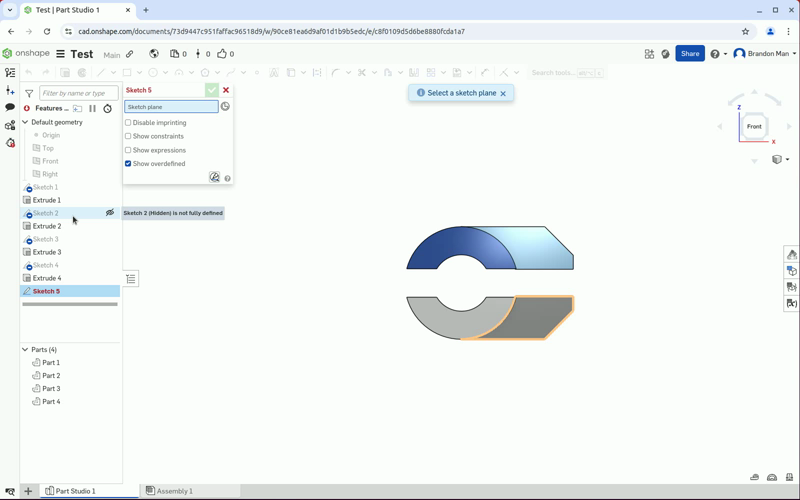
scroll(3)
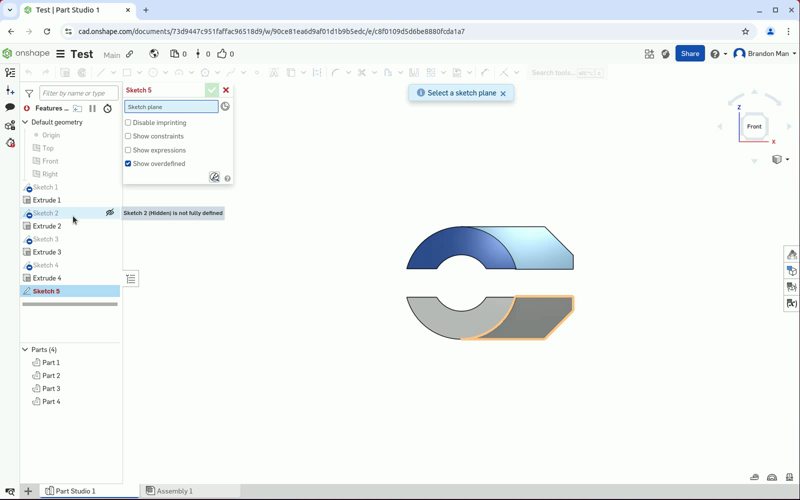
mouse_move(73, 163)
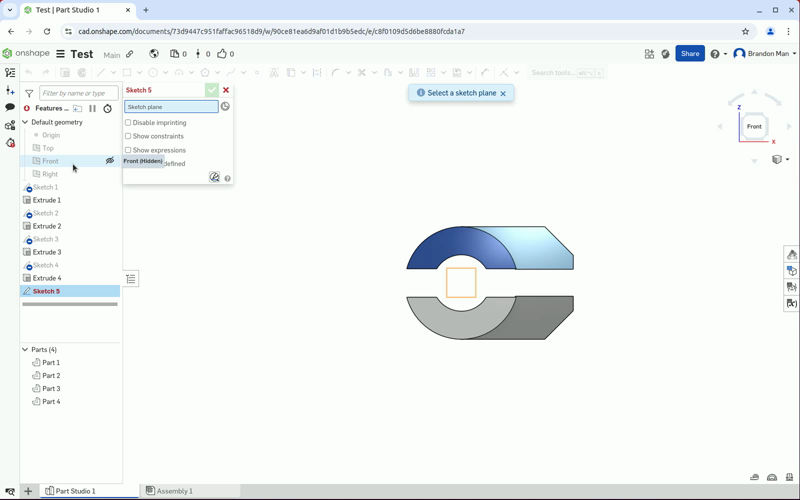
click(73, 163)
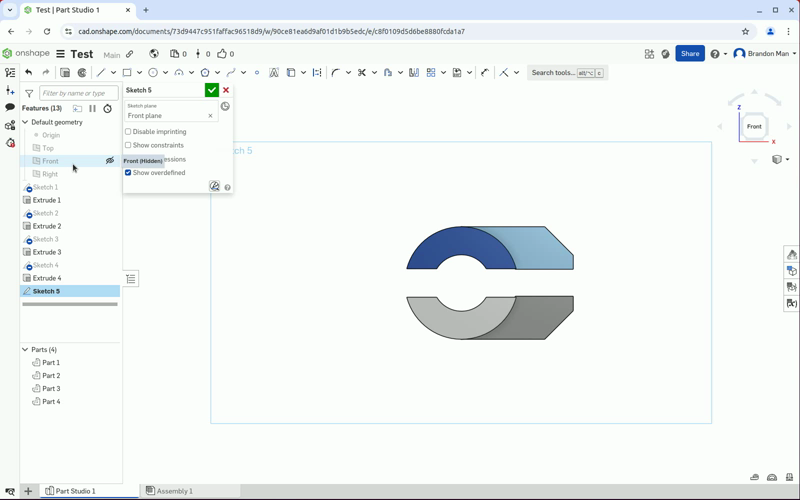
mouse_move(73, 352)
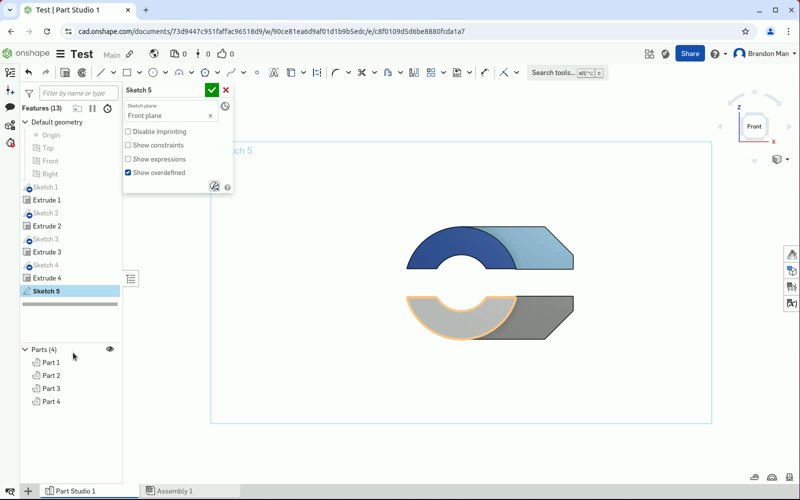
key(y)
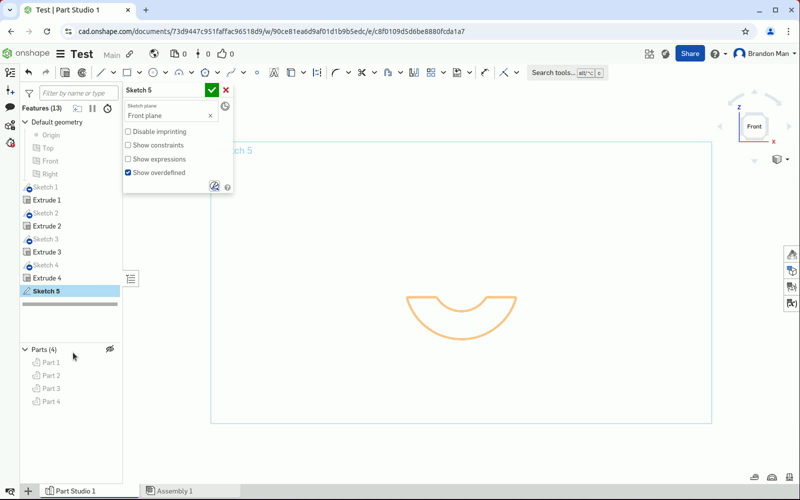
key(l)
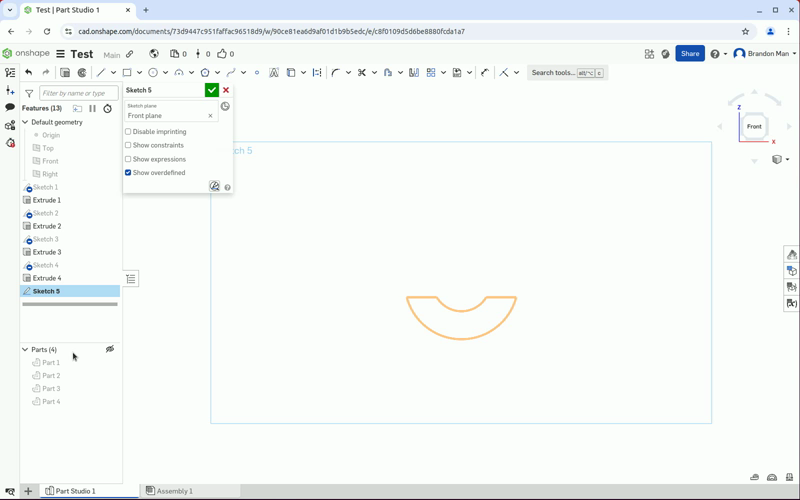
key_down(shift)
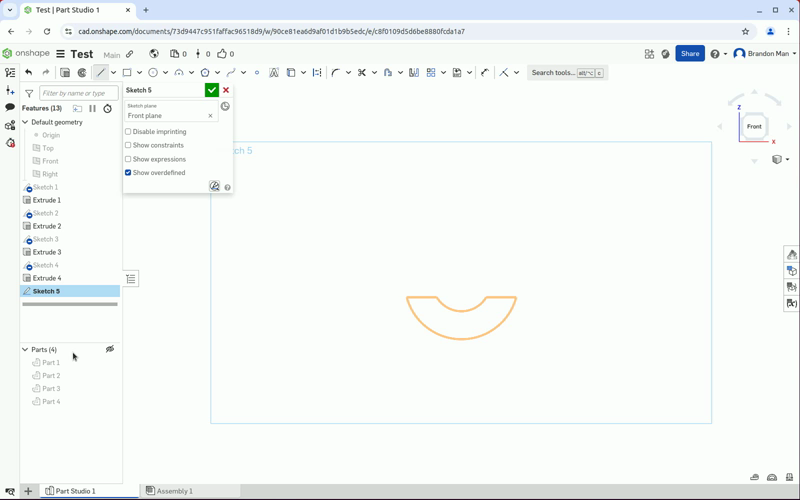
mouse_move(485, 297)
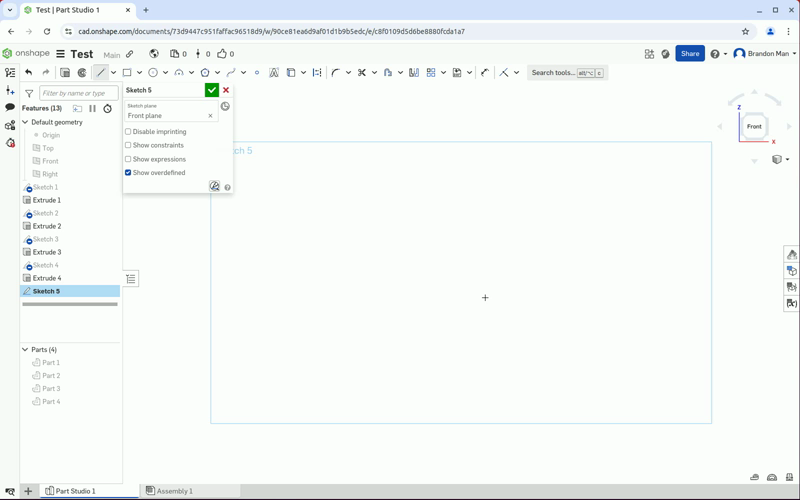
click(485, 297)
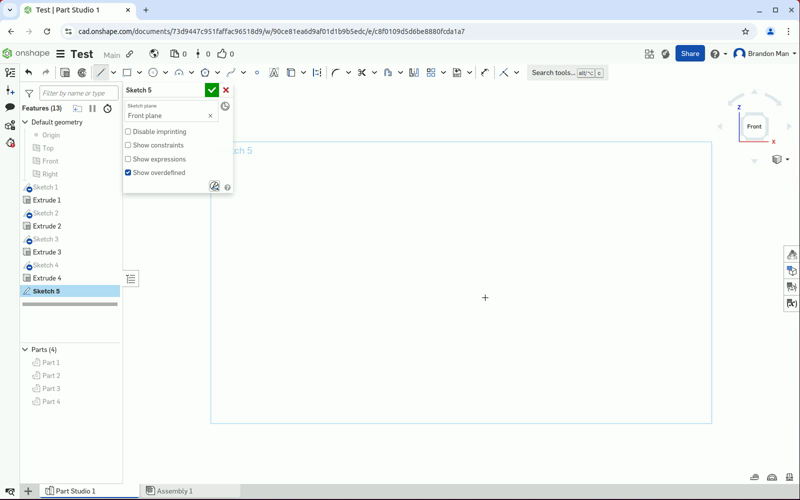
key_up(shift)
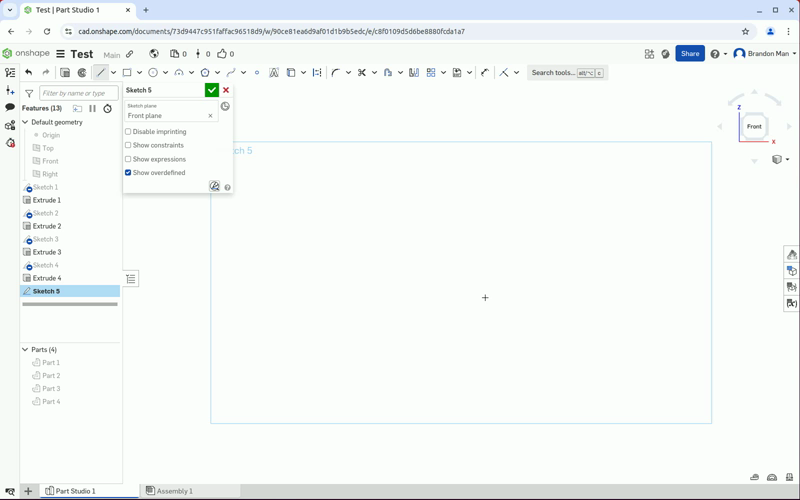
key_down(shift)
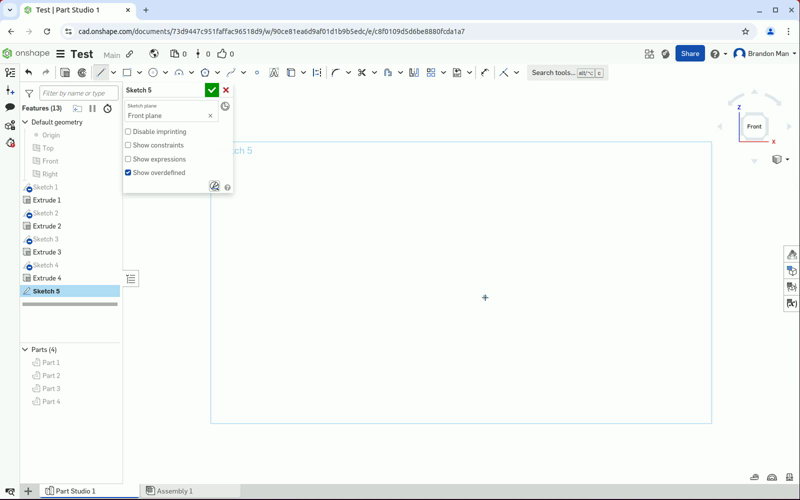
mouse_move(515, 297)
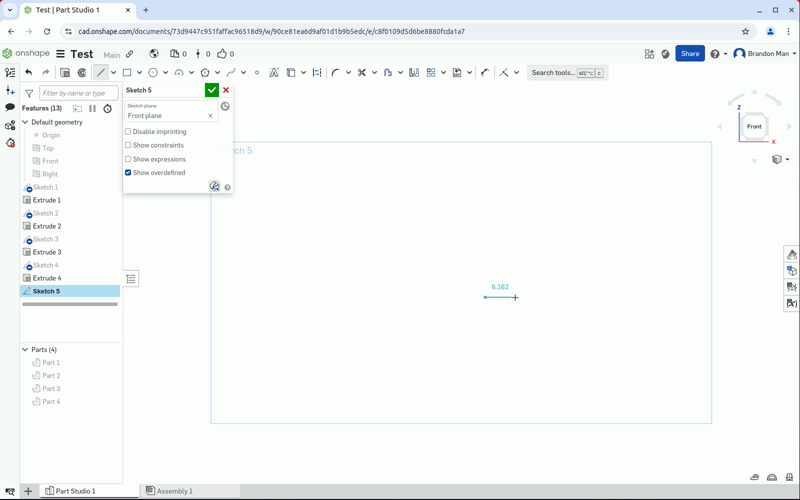
mouse_move(515, 297)
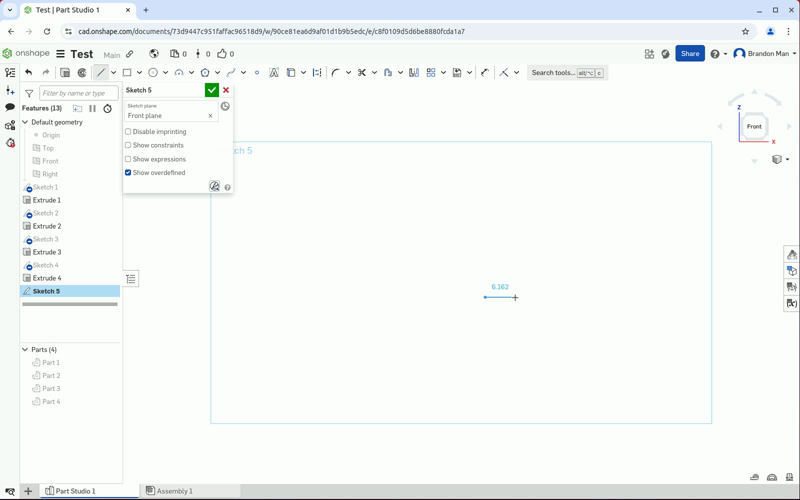
click(515, 297)
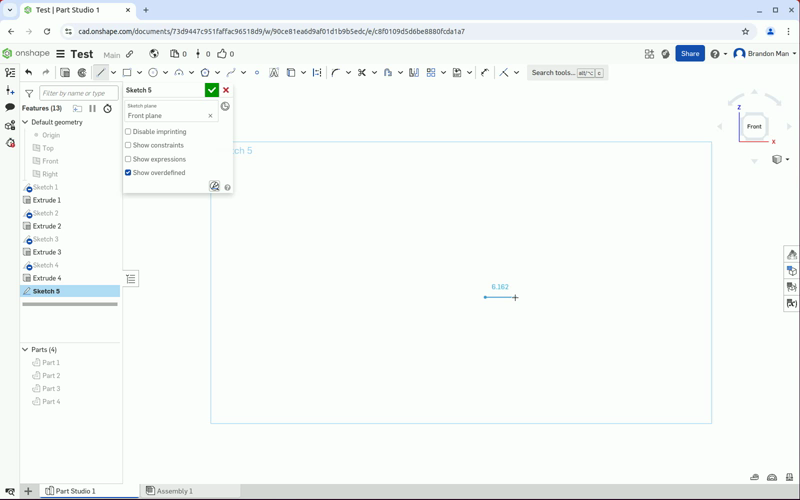
key_up(shift)
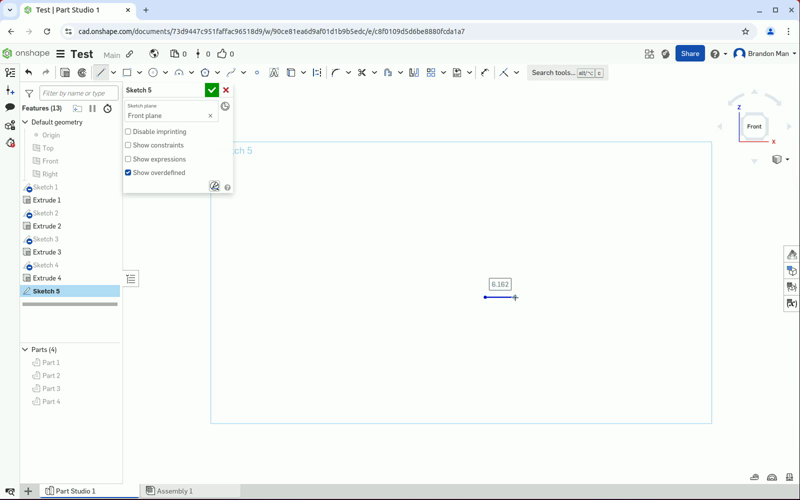
key_down(shift)
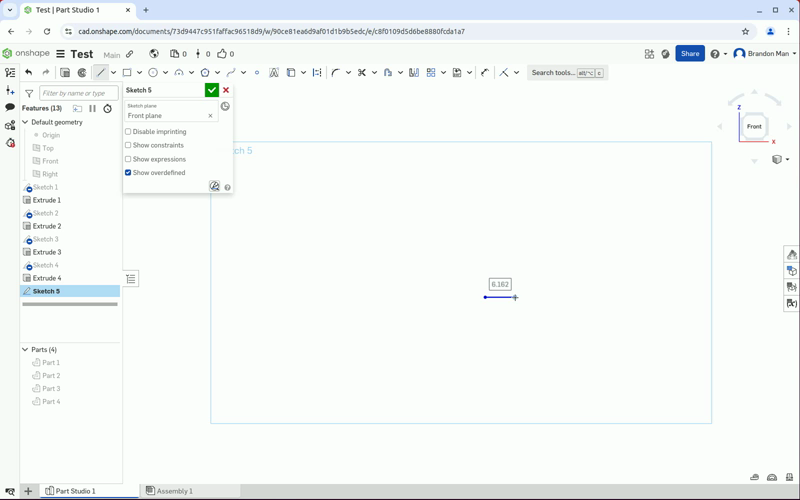
mouse_move(545, 297)
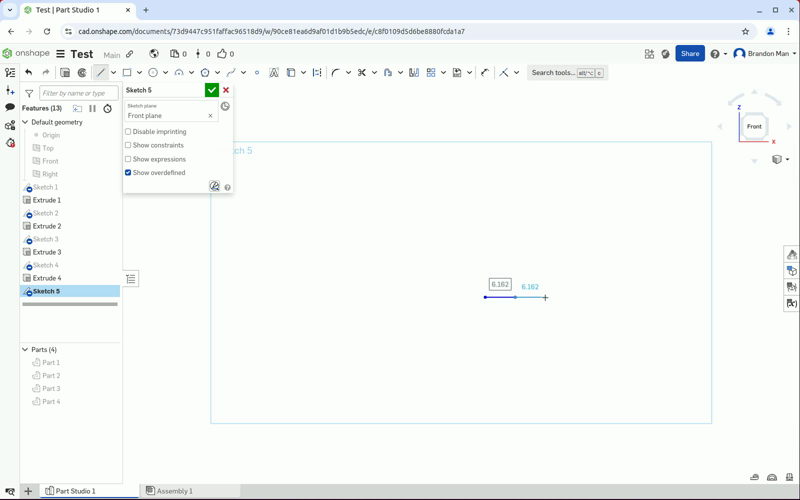
mouse_move(573, 297)
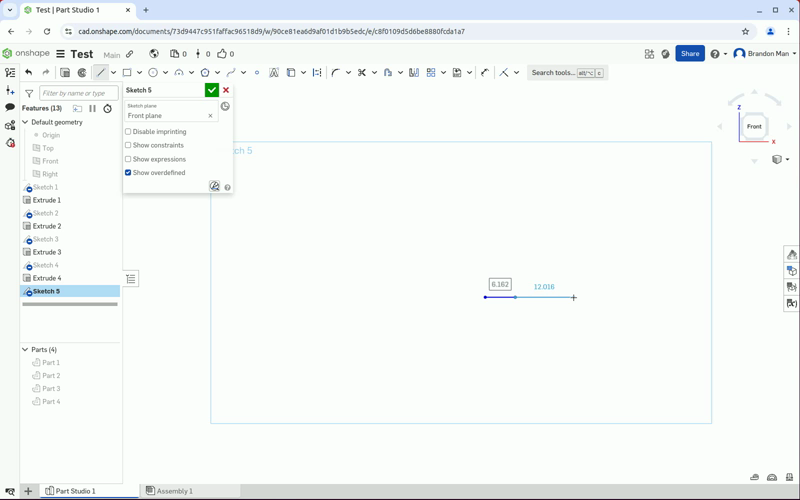
click(573, 297)
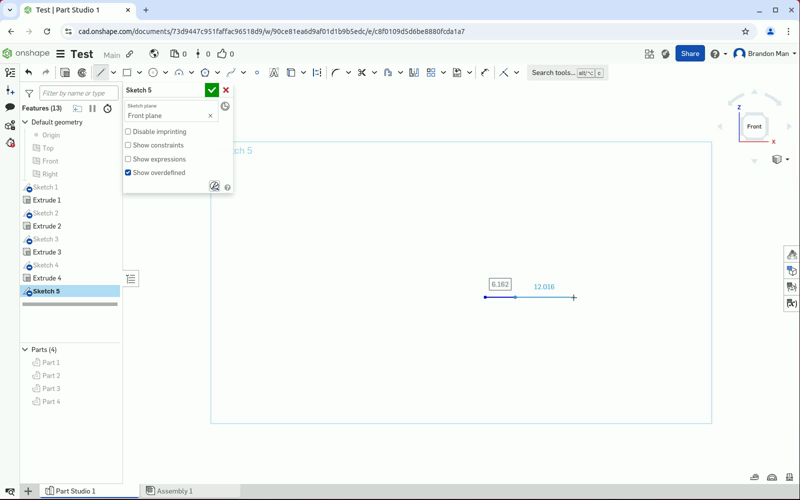
key_up(shift)
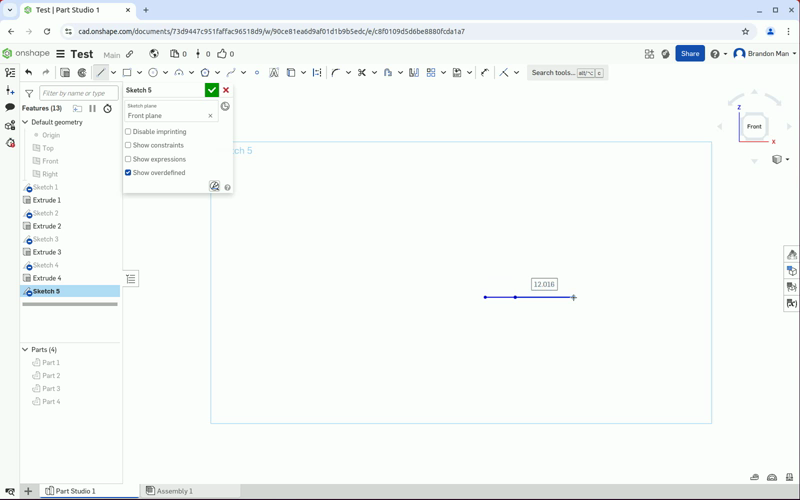
key_down(shift)
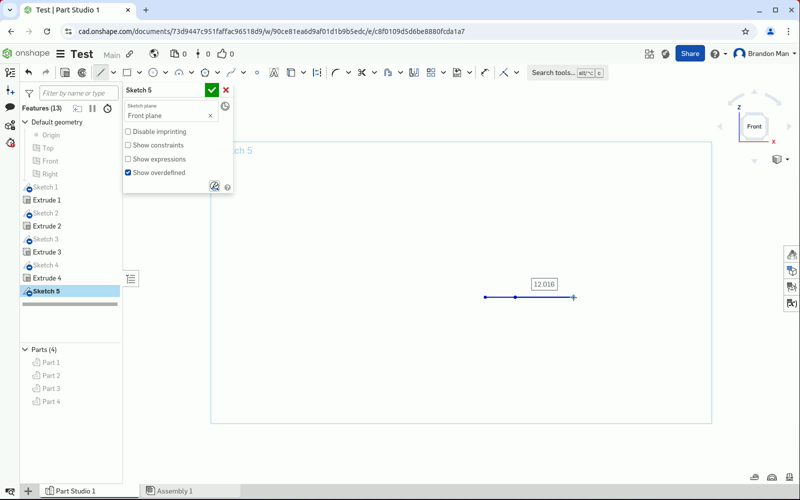
mouse_move(589, 297)
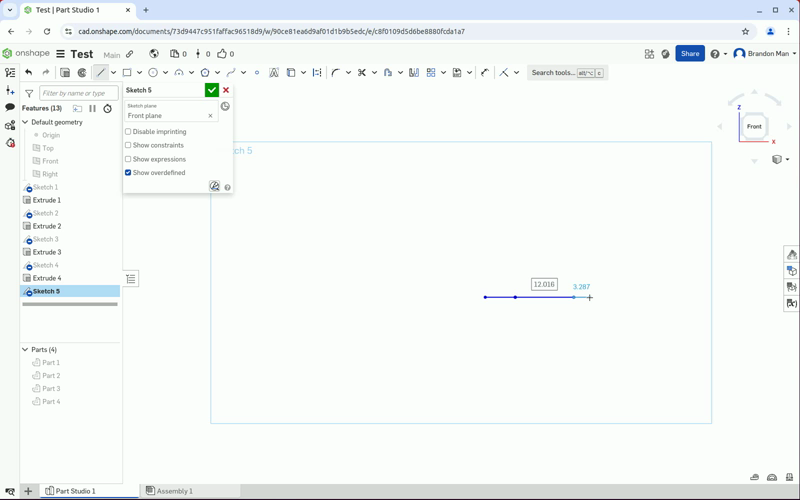
mouse_move(573, 269)
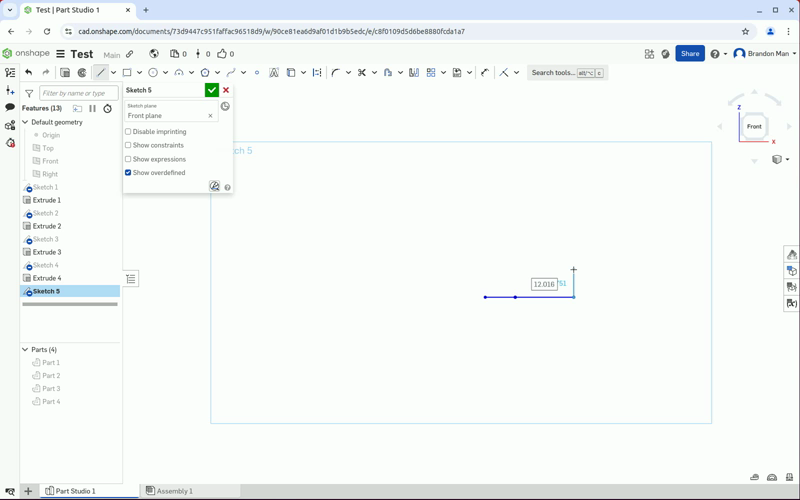
click(573, 269)
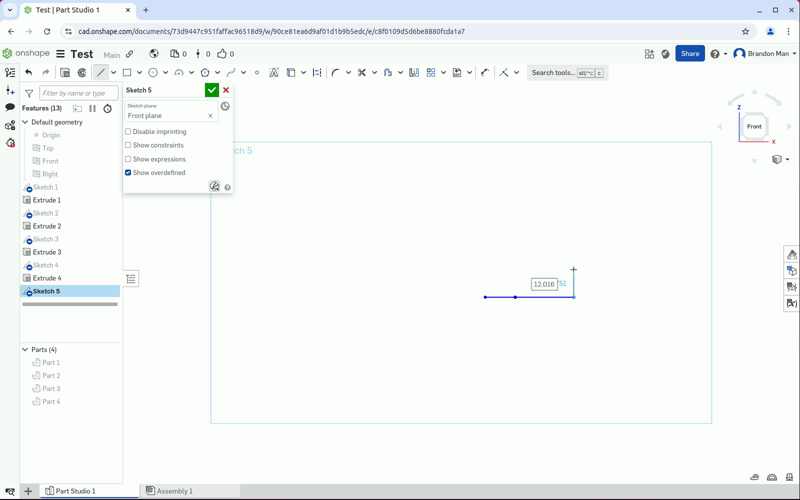
key_up(shift)
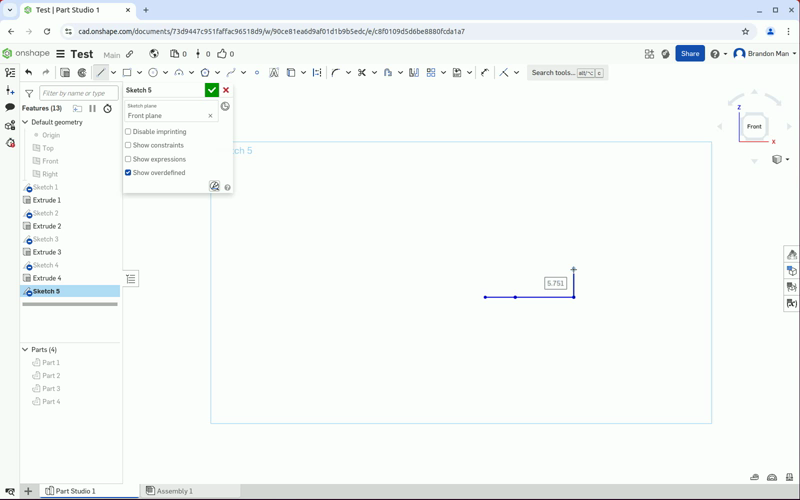
key_down(shift)
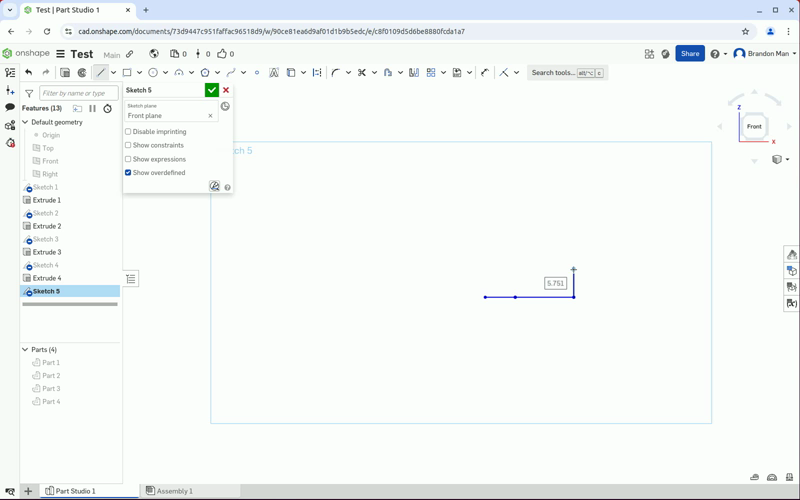
mouse_move(589, 269)
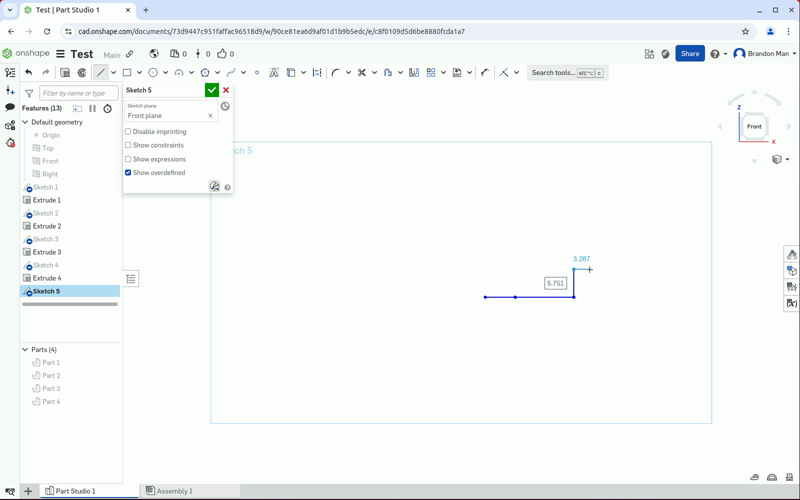
mouse_move(515, 269)
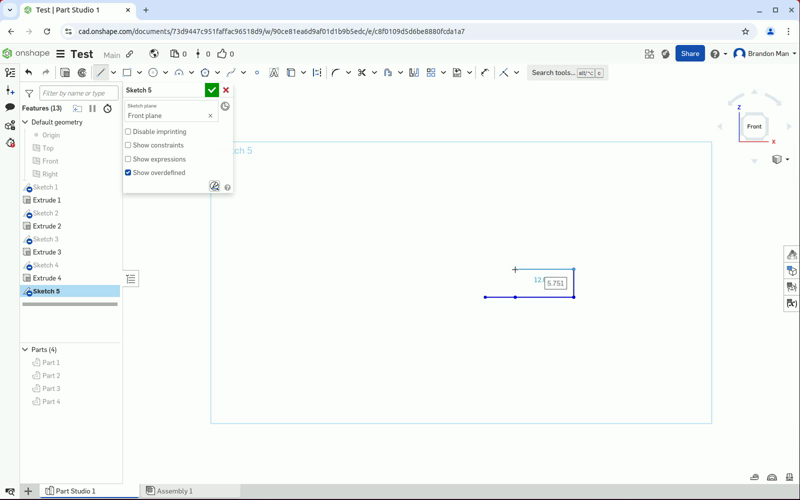
click(515, 269)
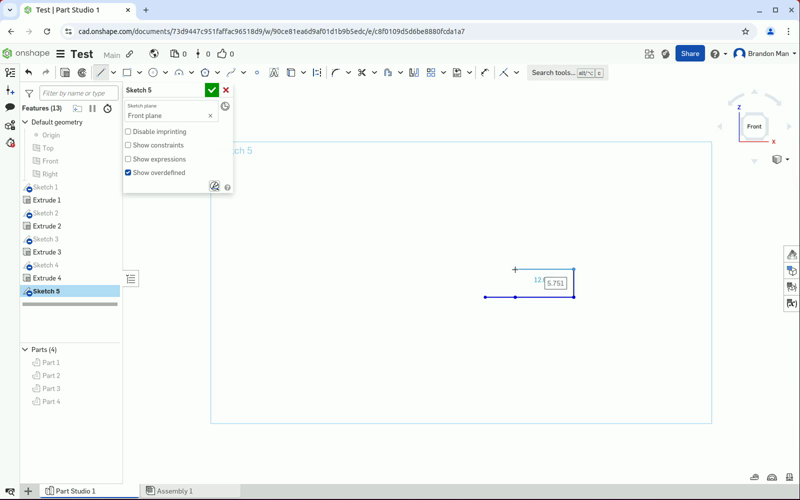
key_up(shift)
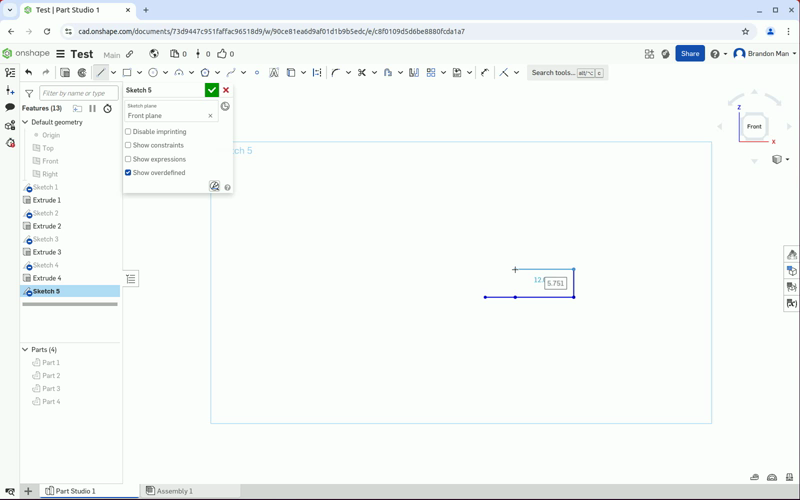
key_down(shift)
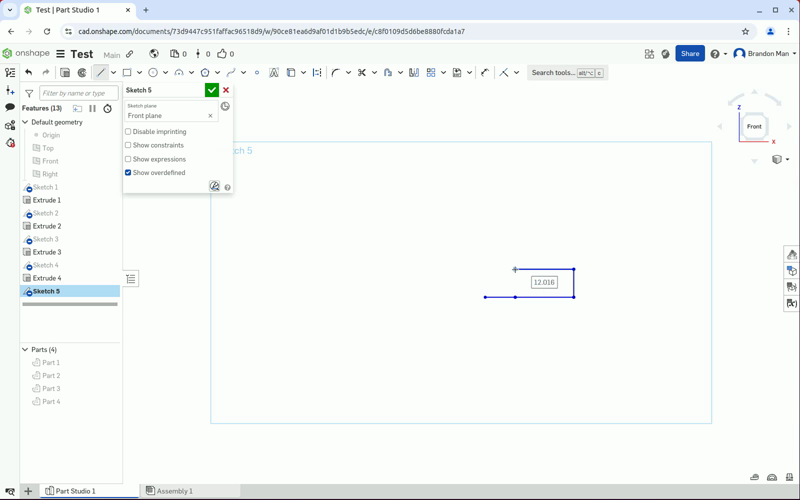
mouse_move(545, 269)
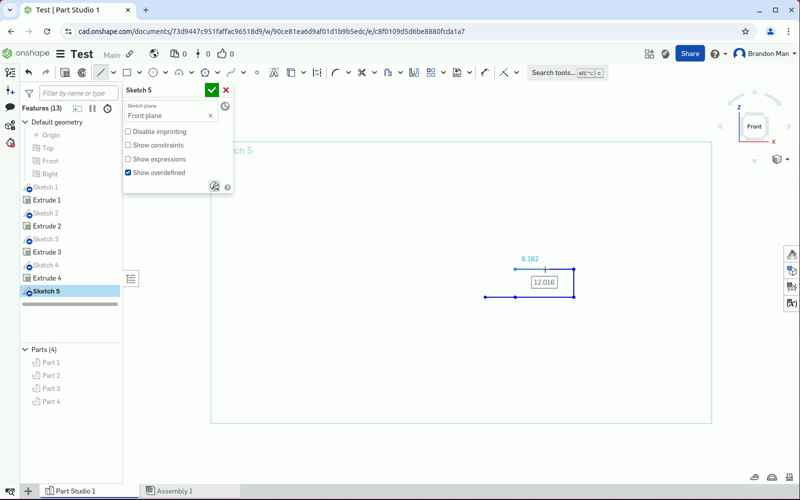
mouse_move(485, 269)
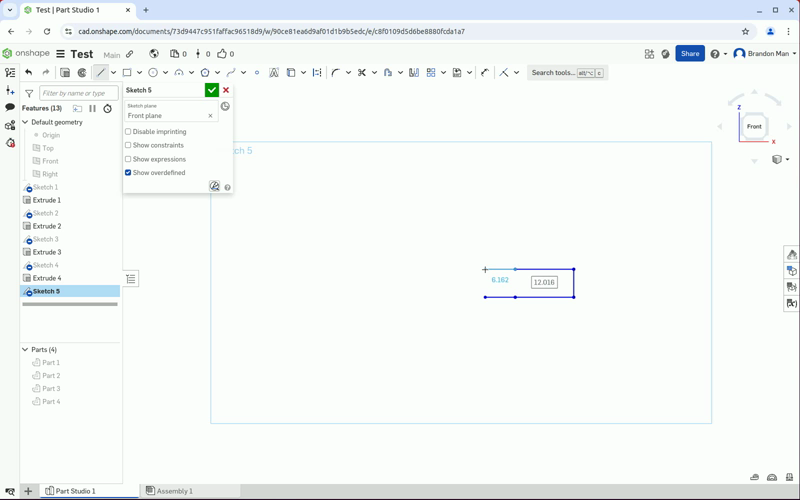
click(485, 269)
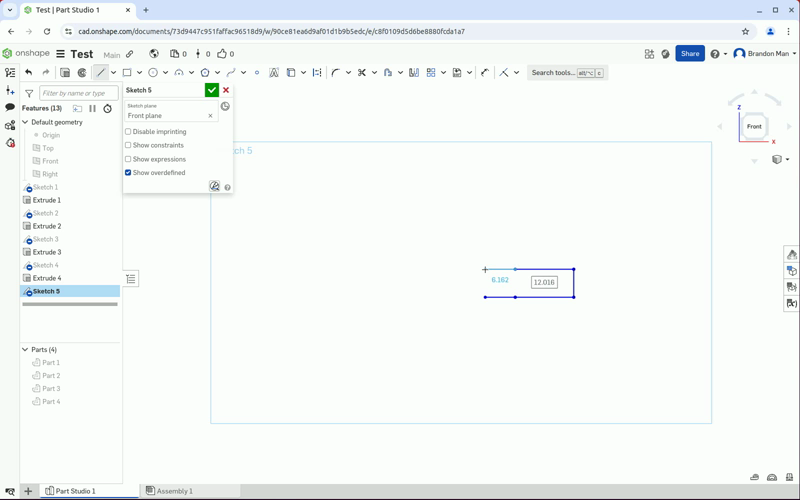
key_up(shift)
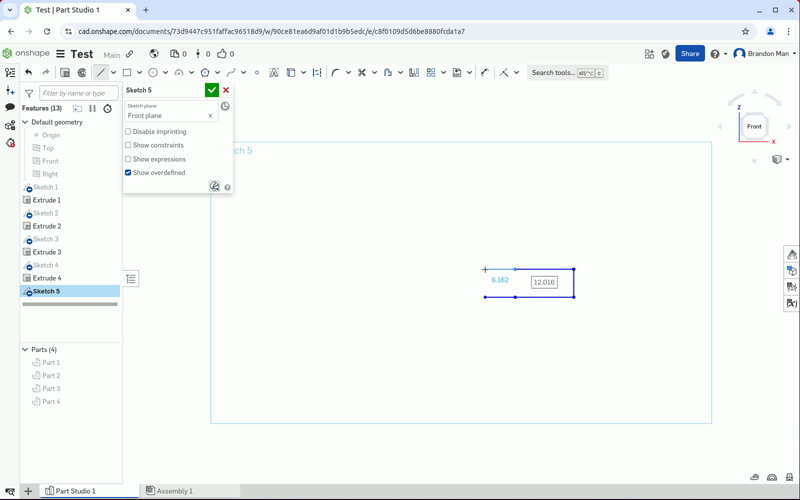
key(esc)
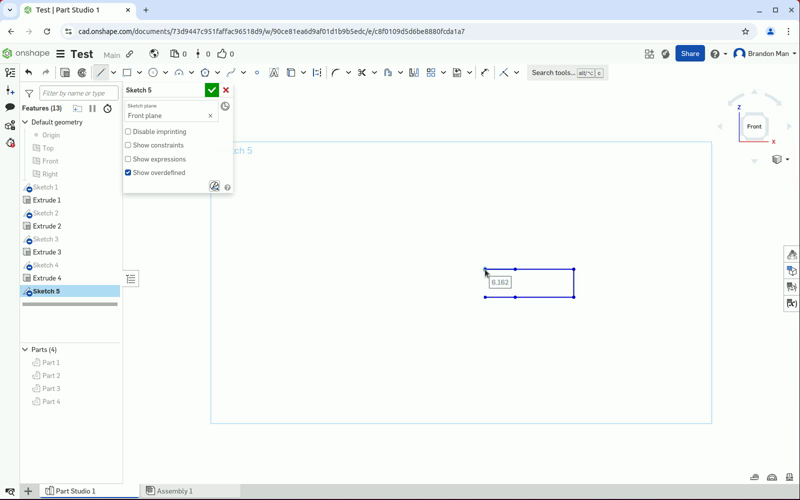
key(a)
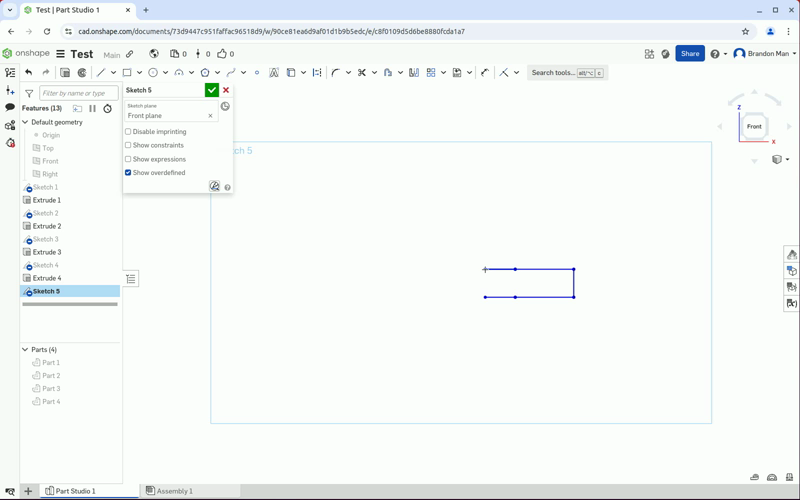
mouse_move(485, 269)
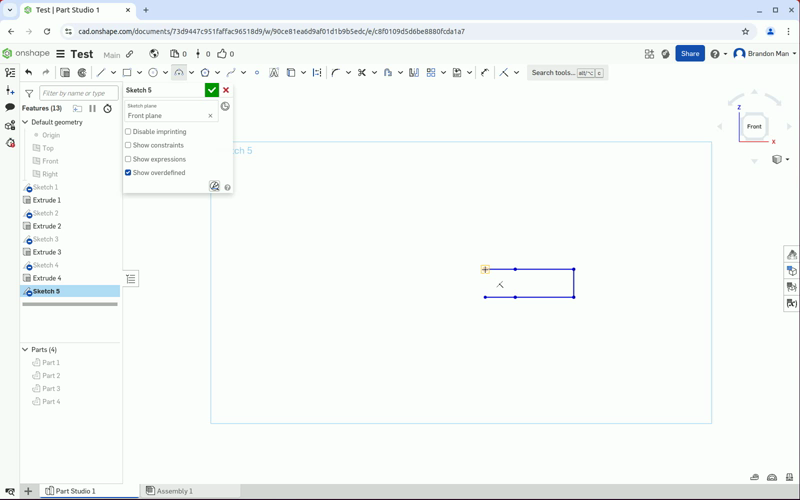
click(485, 269)
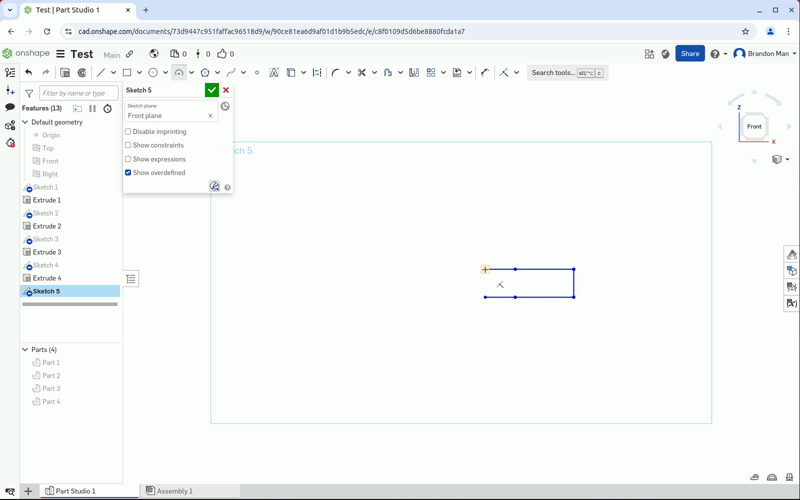
mouse_move(485, 297)
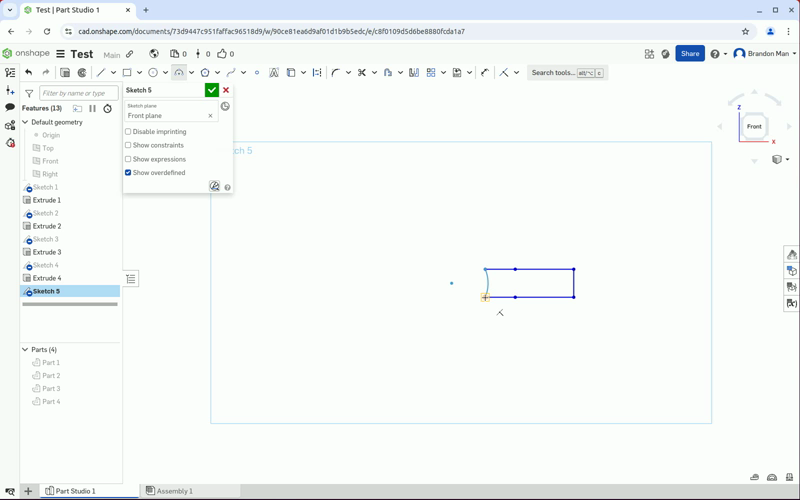
click(485, 297)
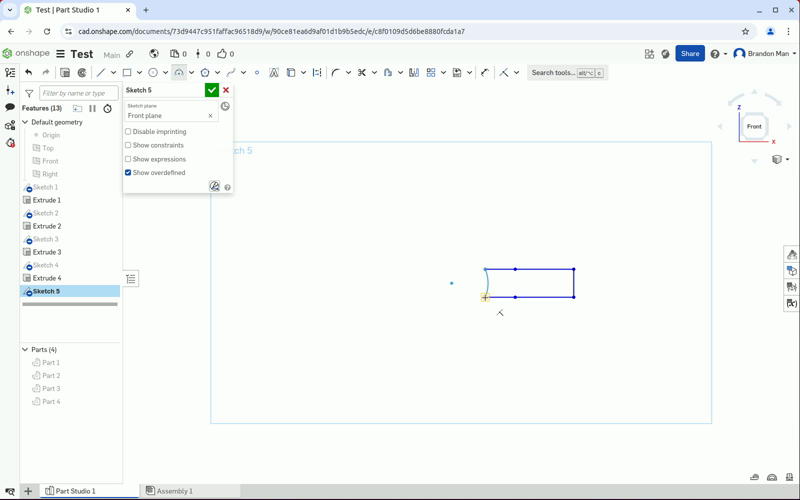
key_down(shift)
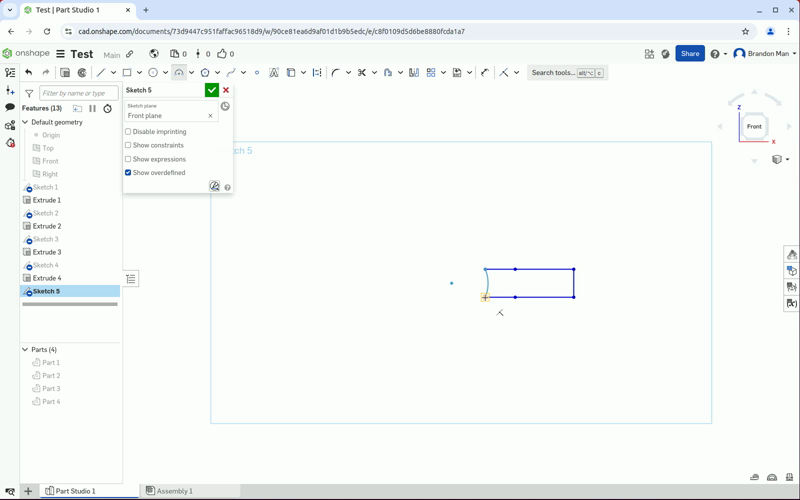
mouse_move(489, 283)
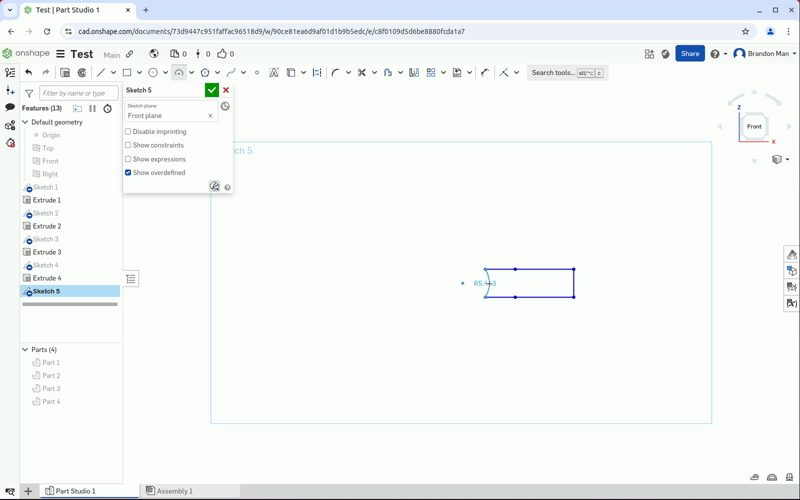
click(489, 283)
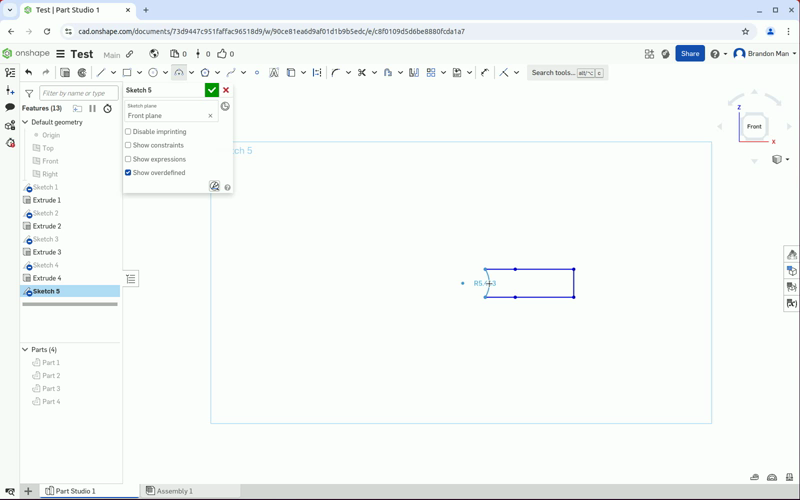
key_up(shift)
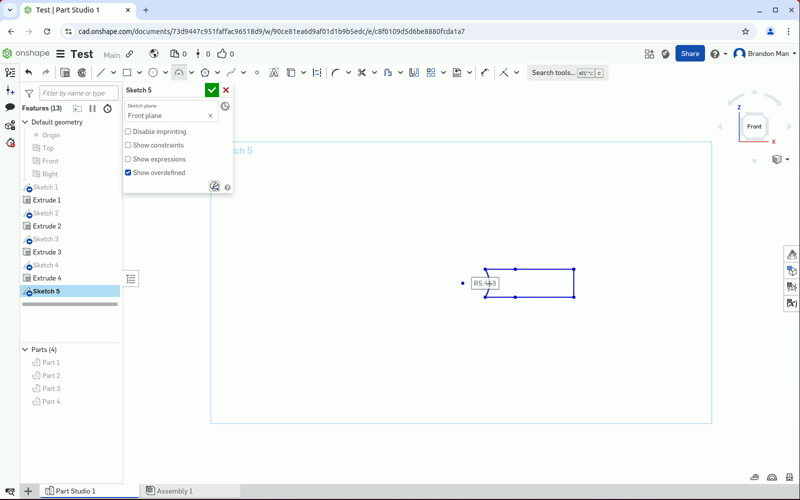
key(esc)
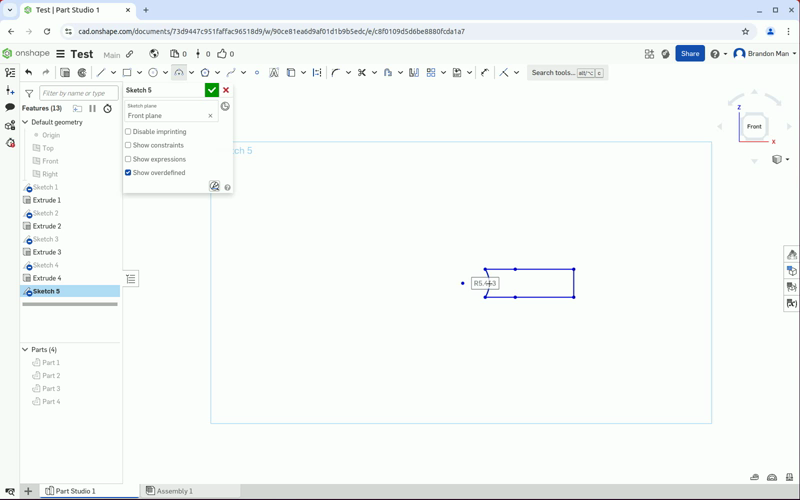
mouse_move(498, 275)
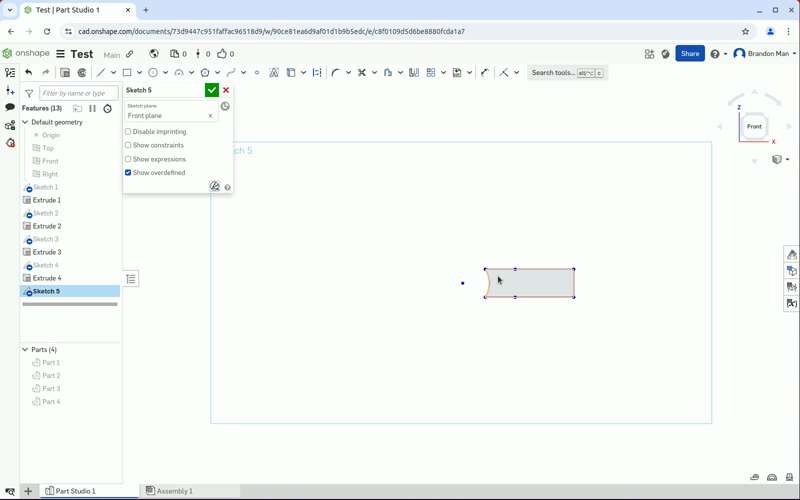
click(498, 275)
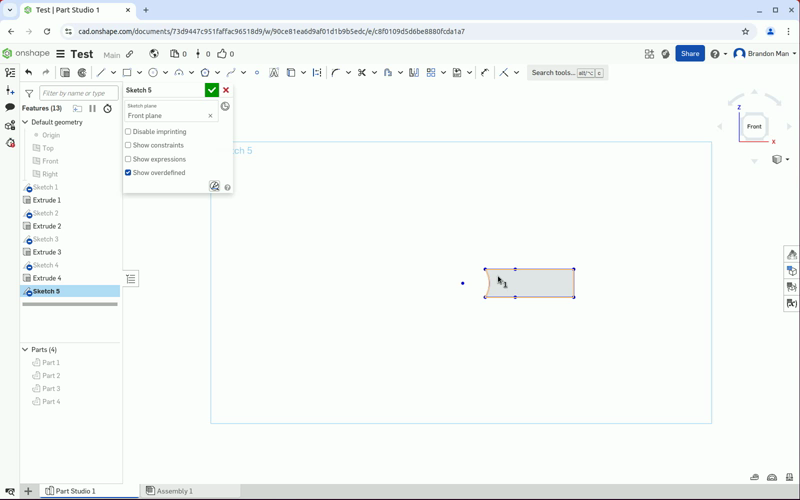
mouse_move(73, 352)
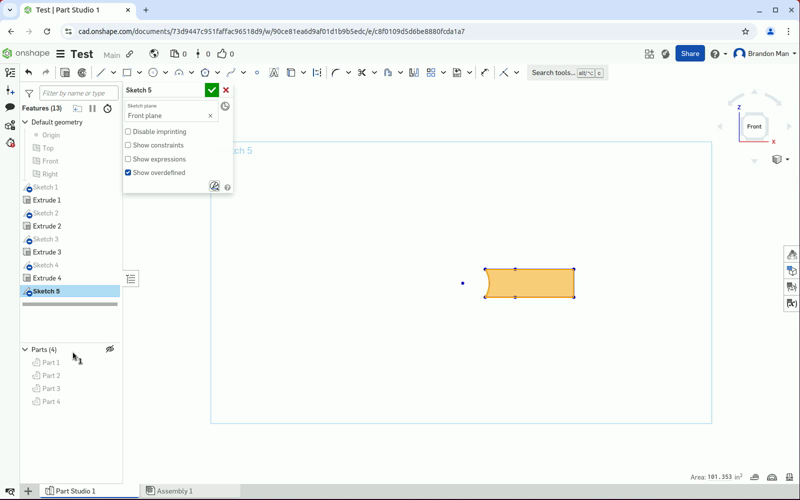
key(shift+y)
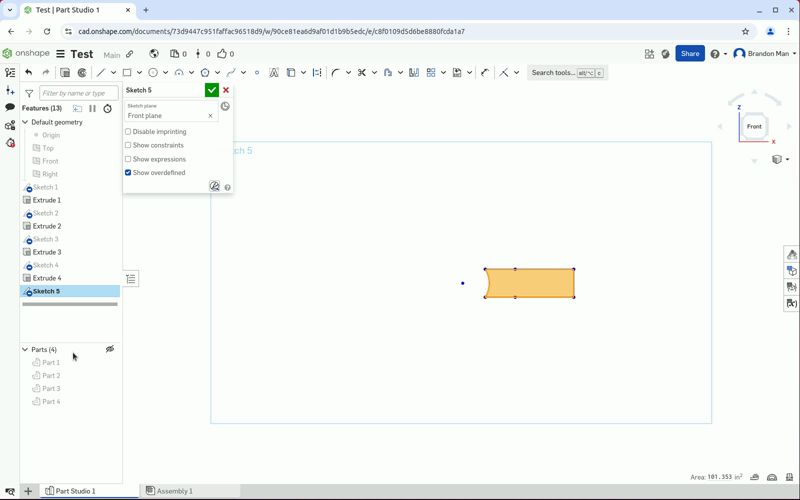
key(shift+e)
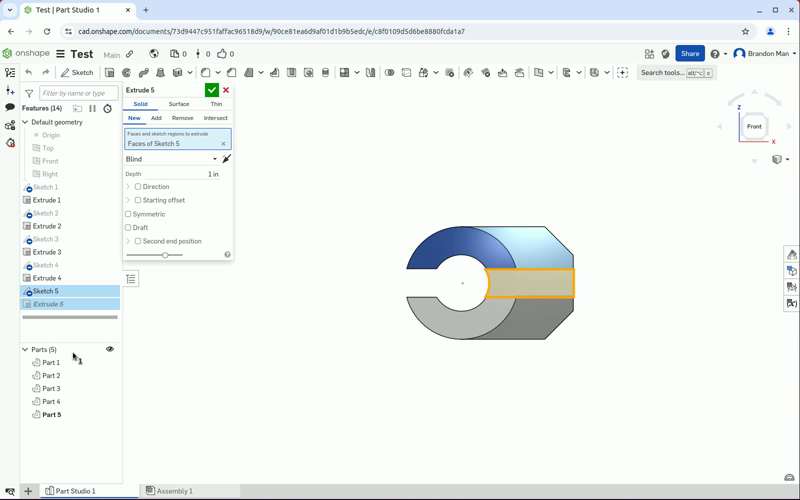
mouse_move(143, 106)
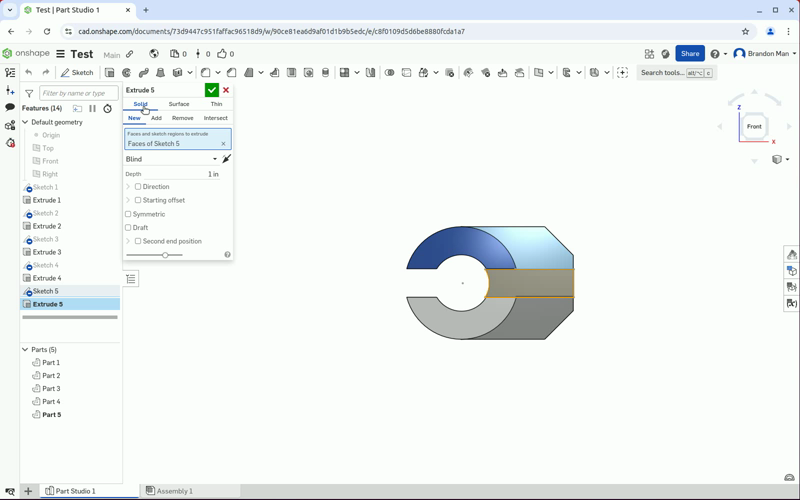
click(143, 106)
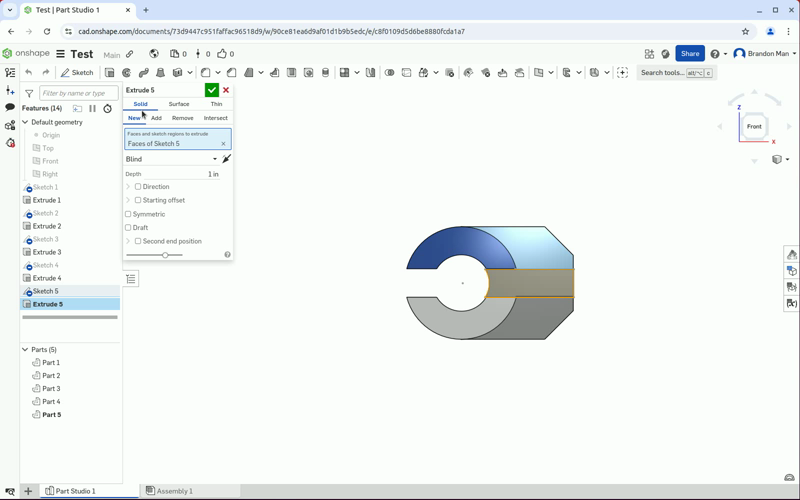
mouse_move(137, 120)
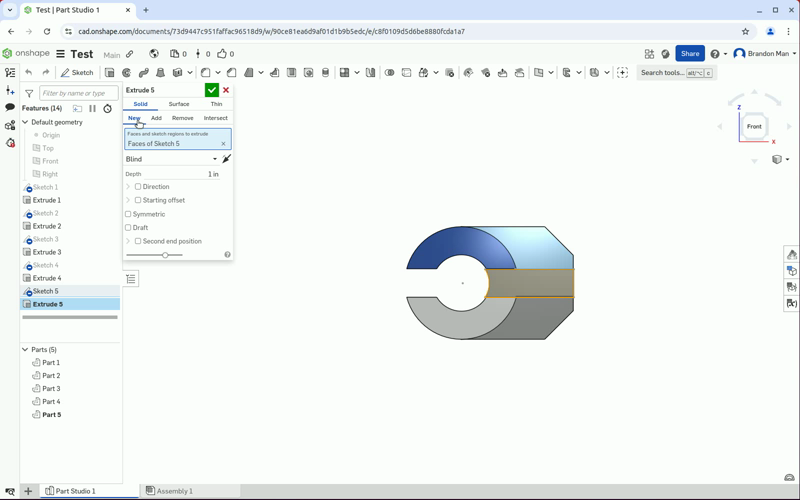
click(137, 120)
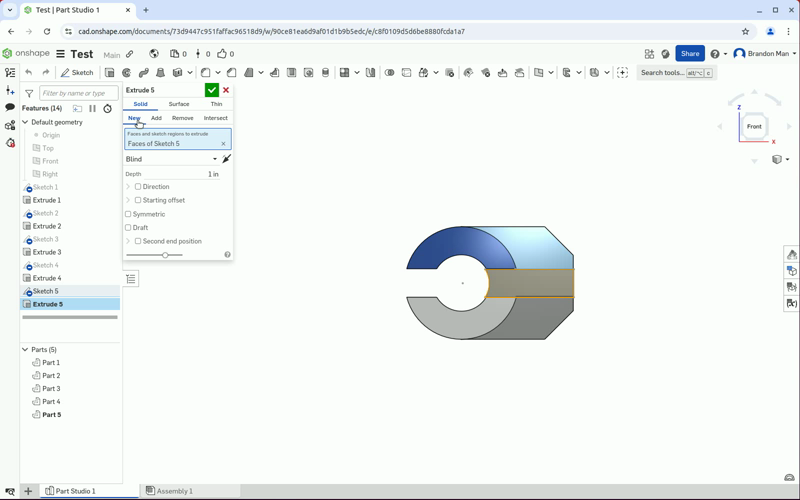
key(tab, 4)
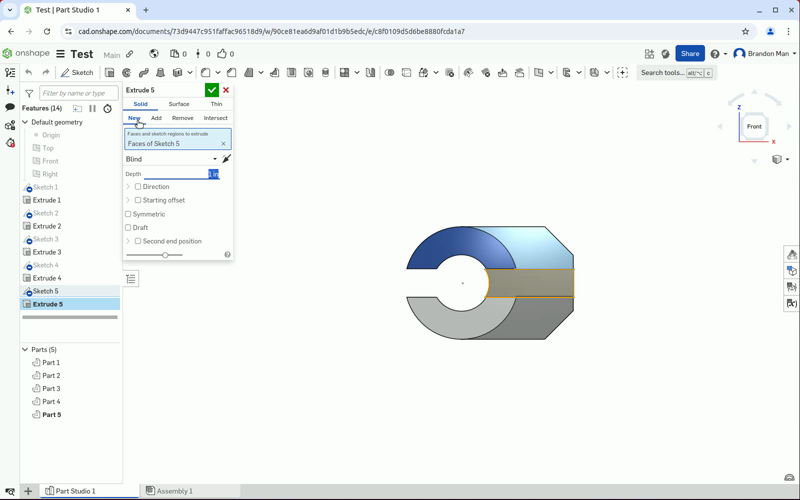
text(11.554)
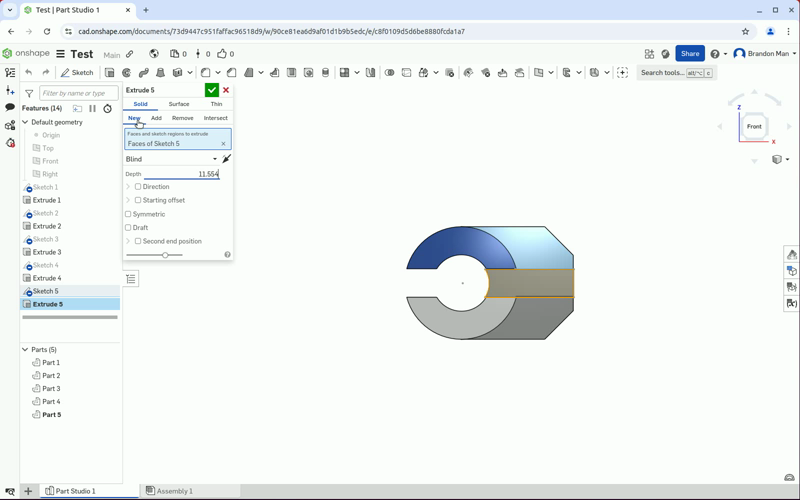
key(enter)
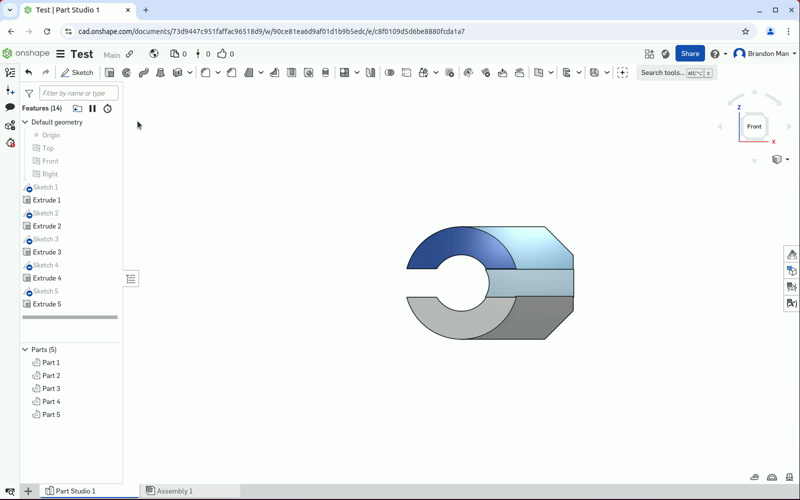
key(shift+h)
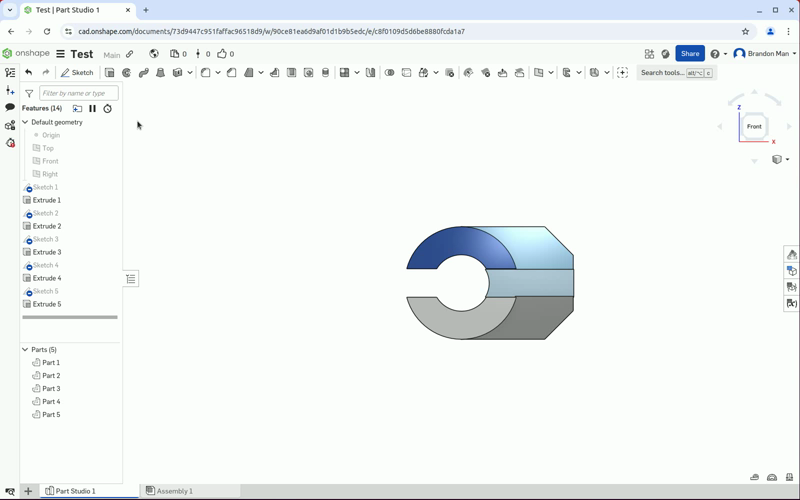
key(shift+h)
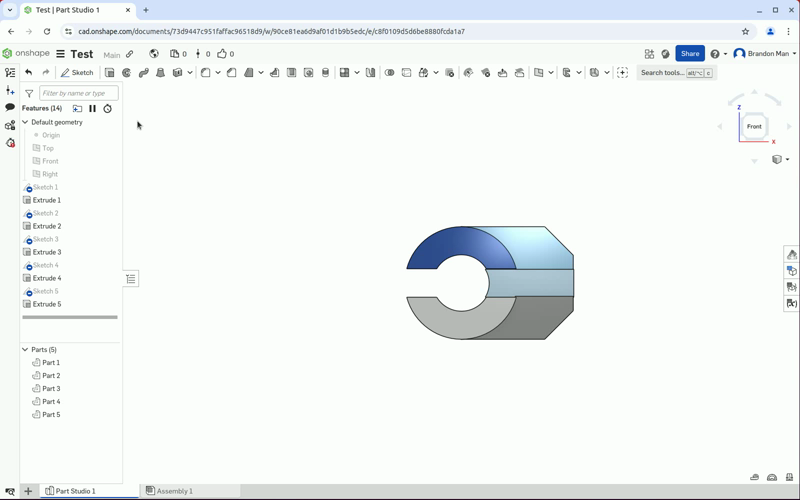
mouse_move(73, 189)
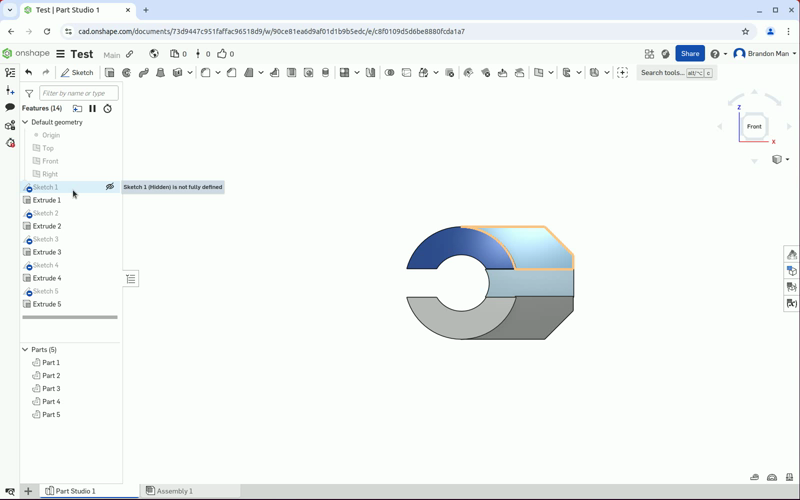
click(73, 189)
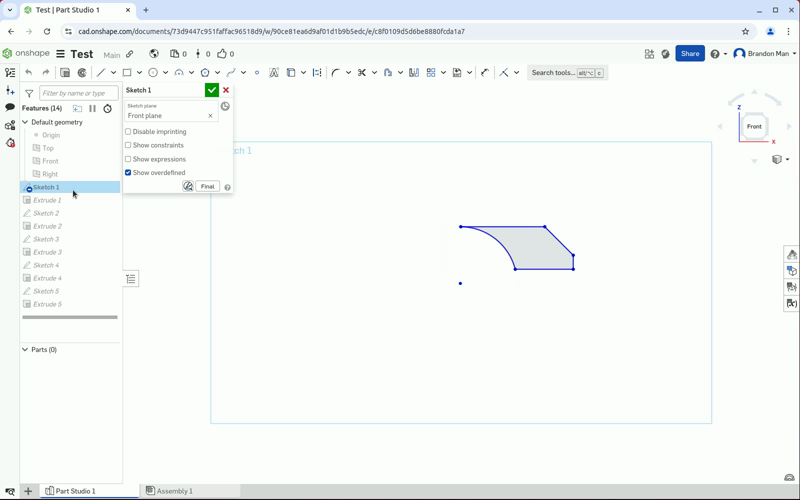
mouse_move(229, 92)
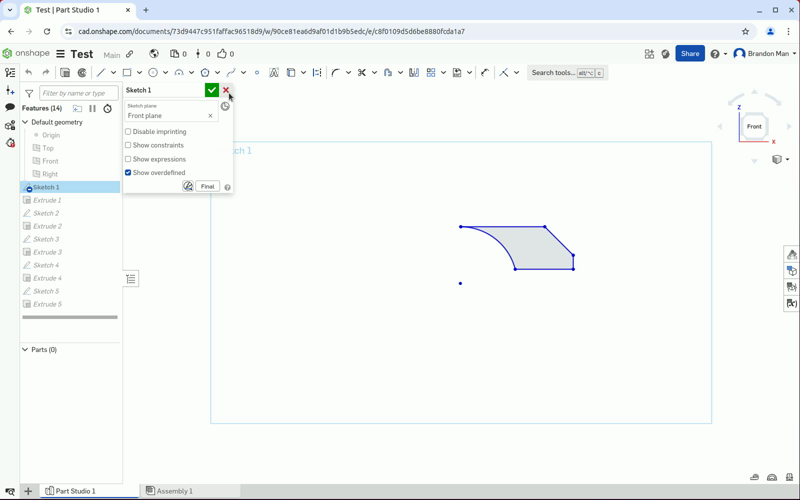
click(229, 92)
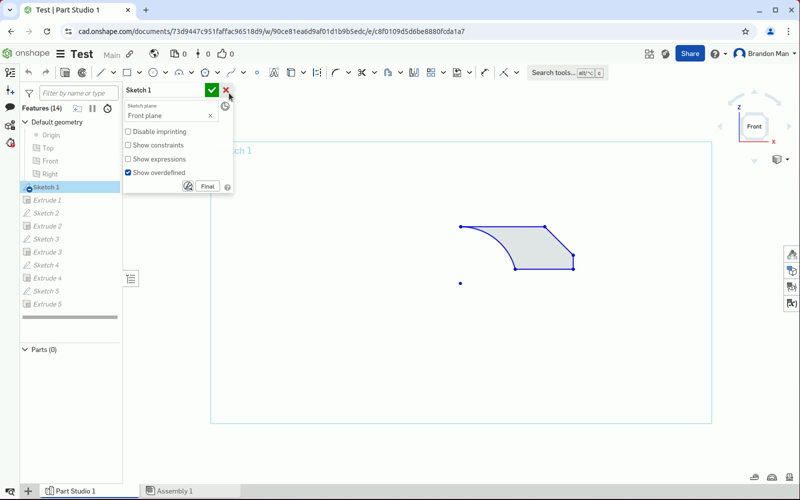
key(shift+s)
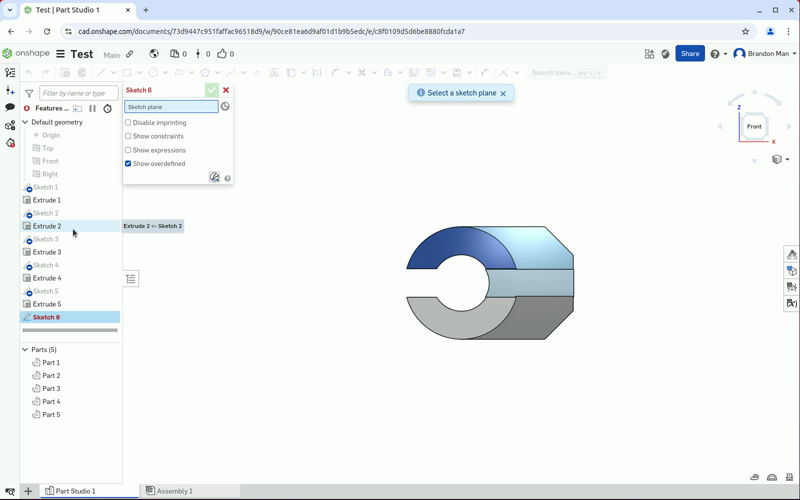
scroll(3)
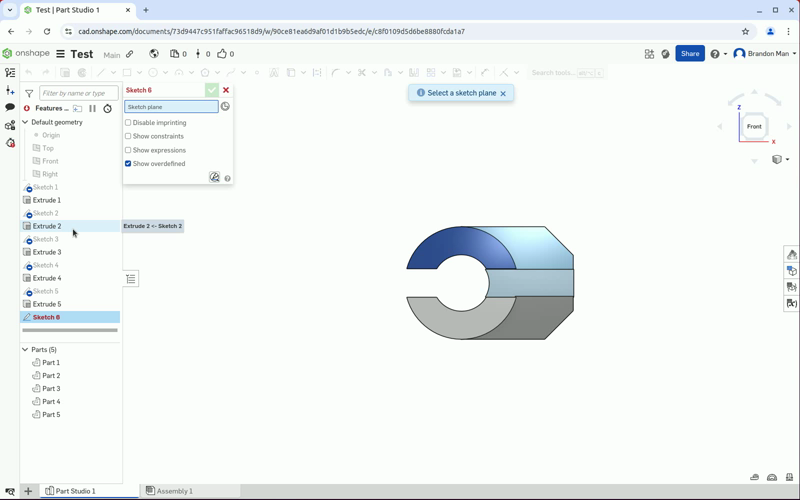
mouse_move(73, 163)
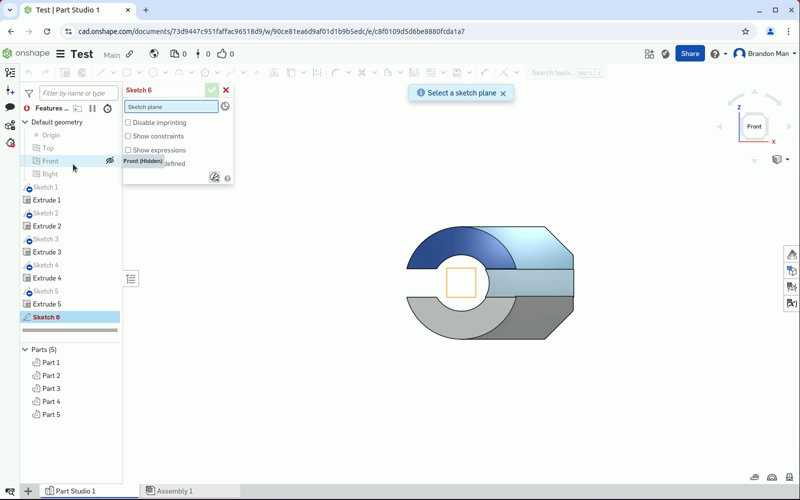
click(73, 163)
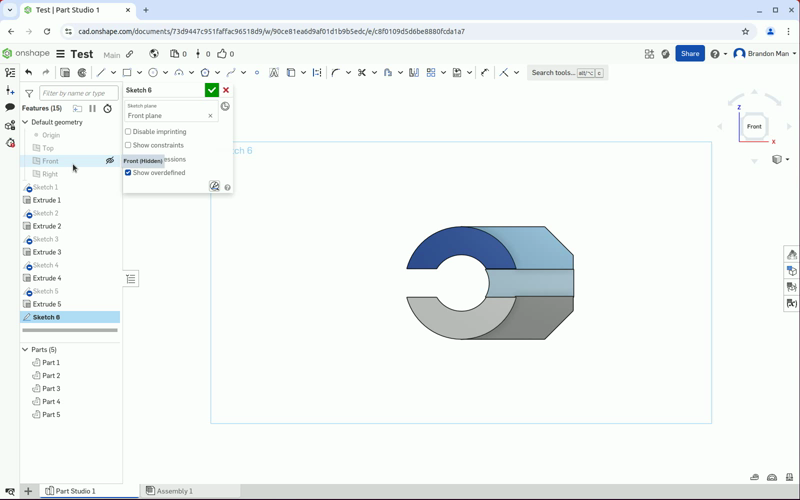
mouse_move(73, 352)
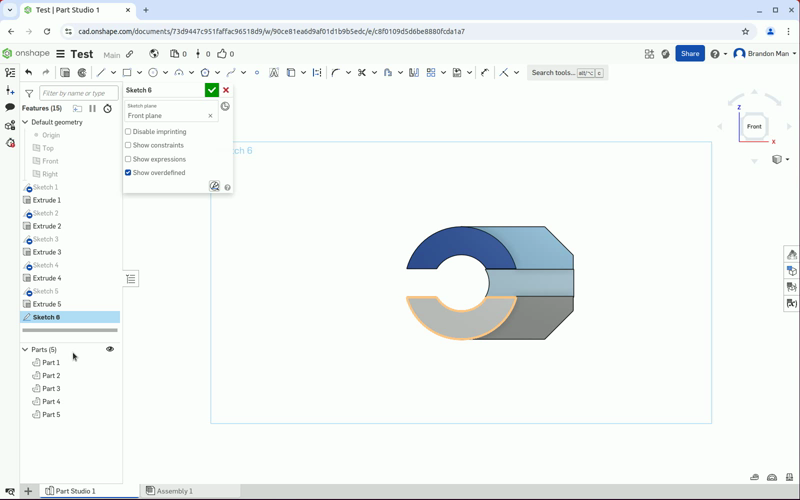
key(y)
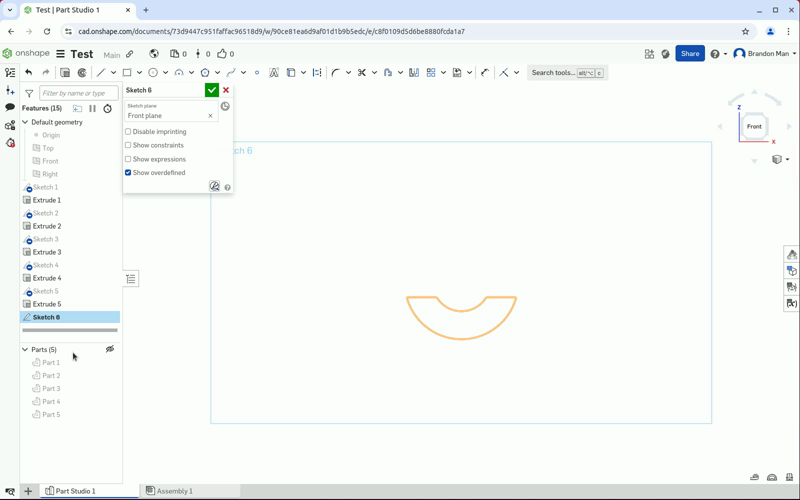
key(l)
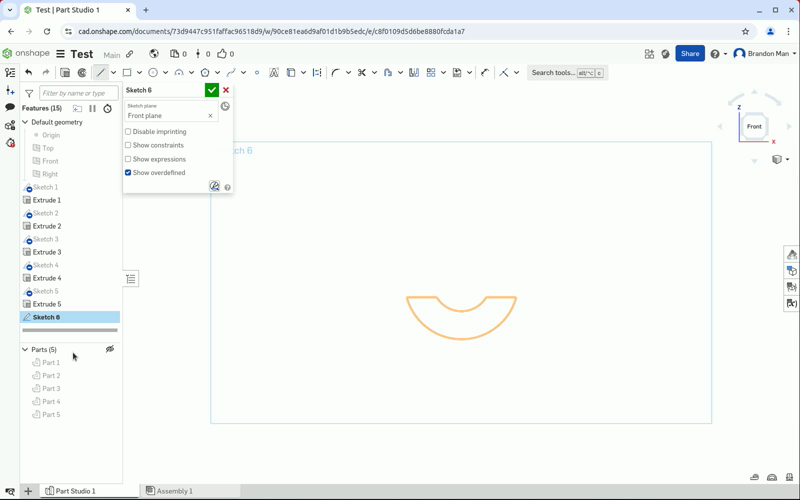
key_down(shift)
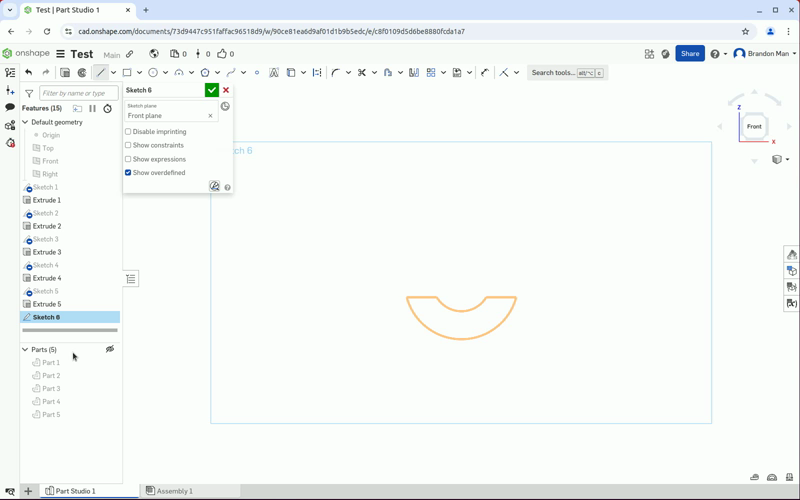
mouse_move(406, 297)
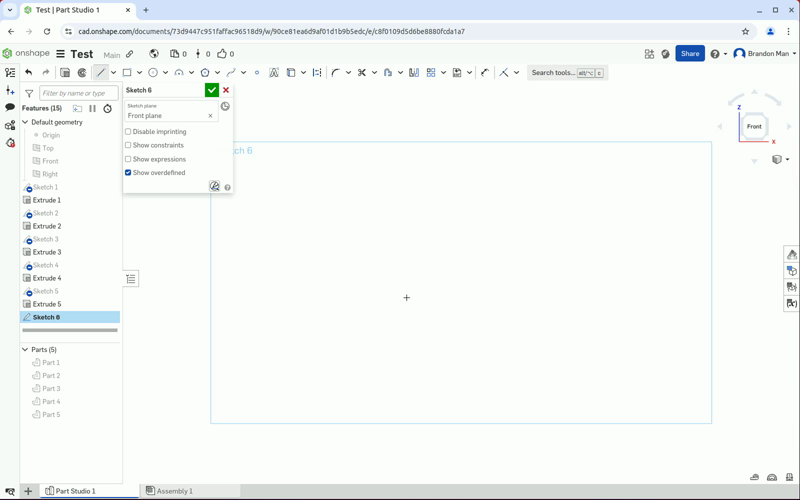
click(406, 297)
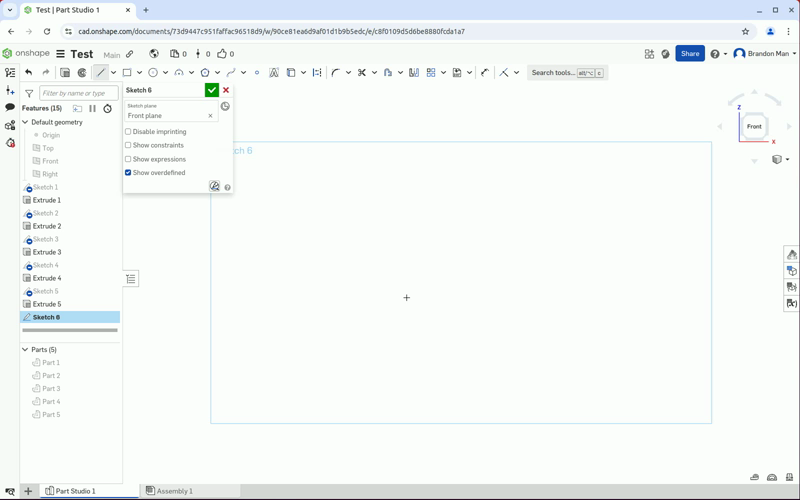
key_up(shift)
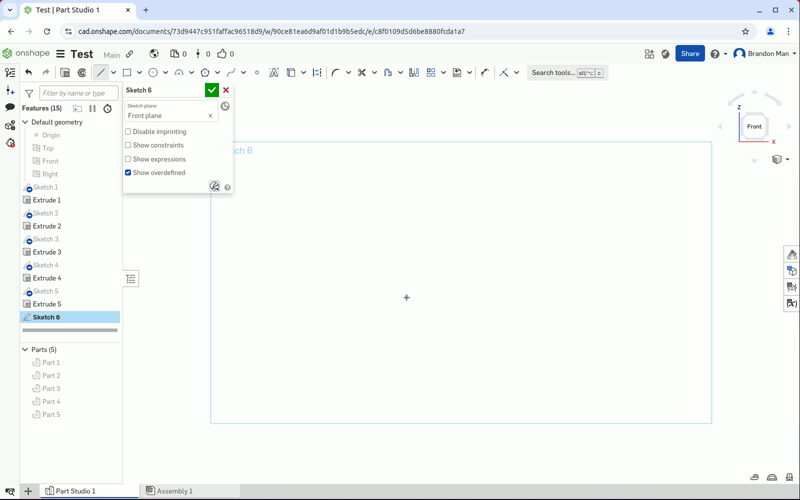
key_down(shift)
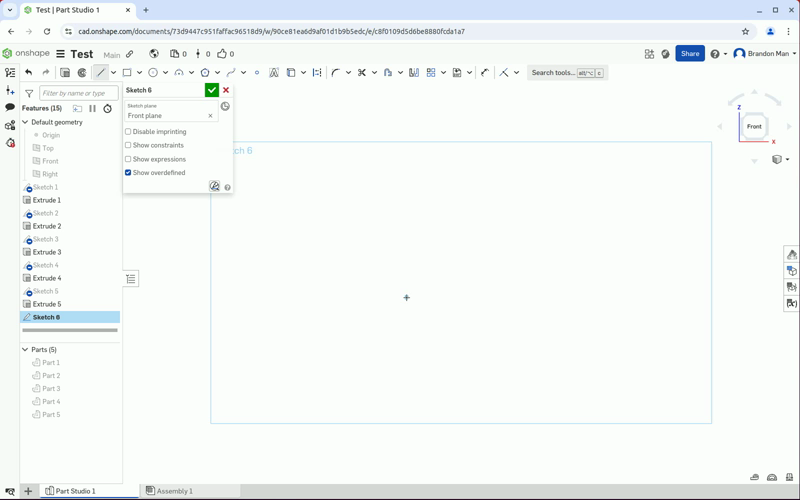
mouse_move(436, 297)
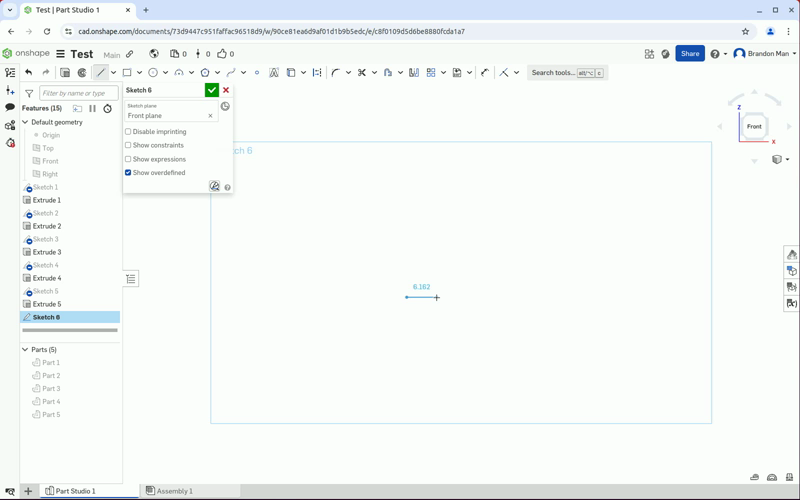
mouse_move(438, 297)
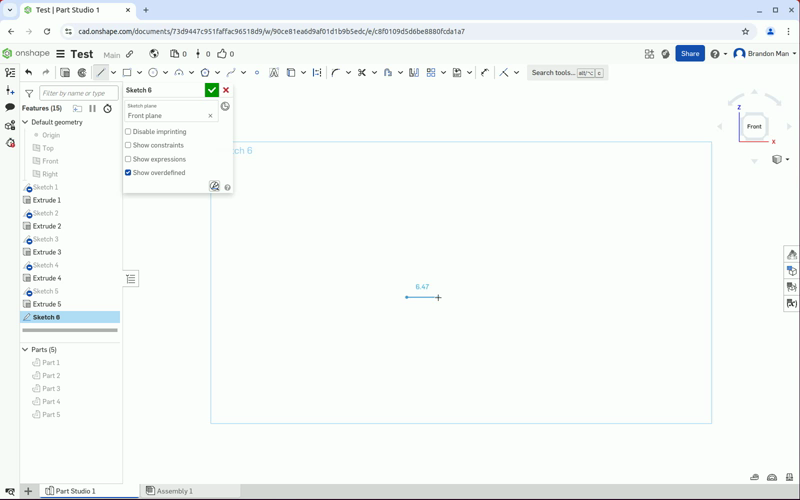
click(438, 297)
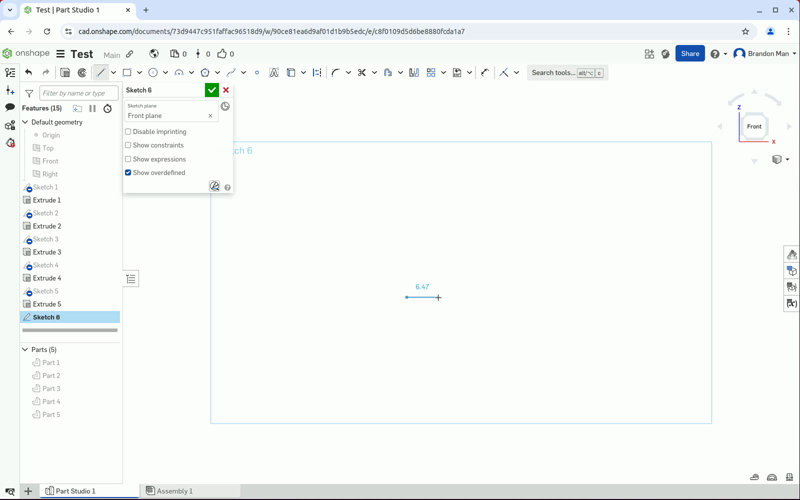
key_up(shift)
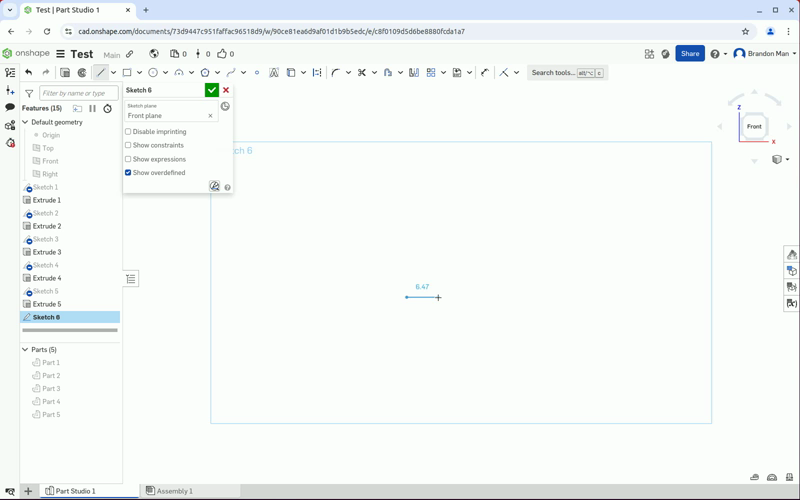
key(esc)
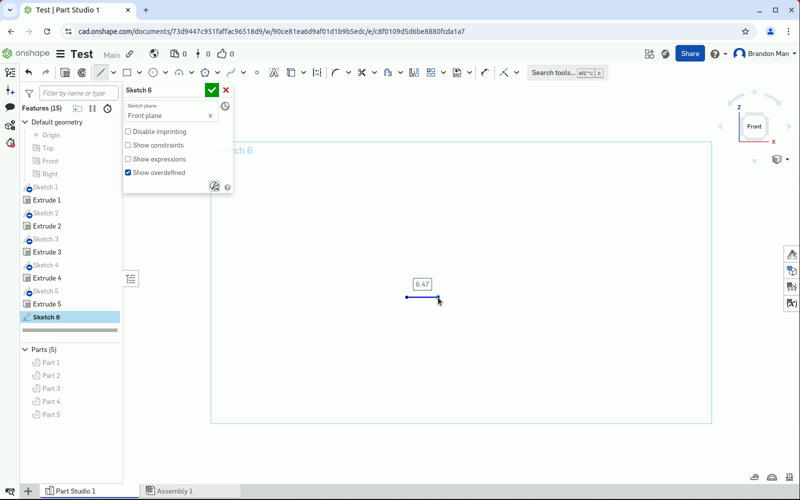
key(a)
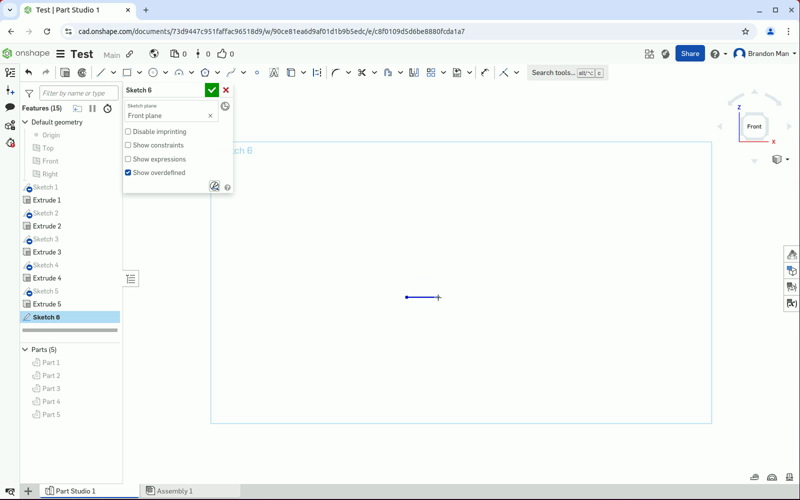
mouse_move(438, 297)
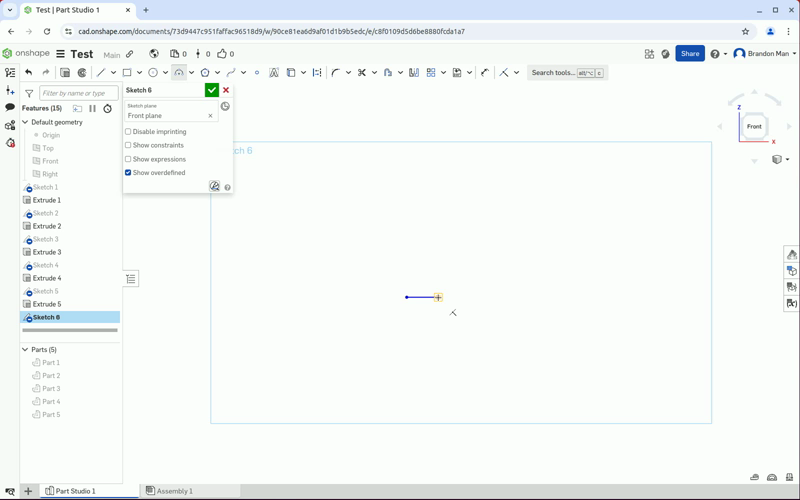
click(438, 297)
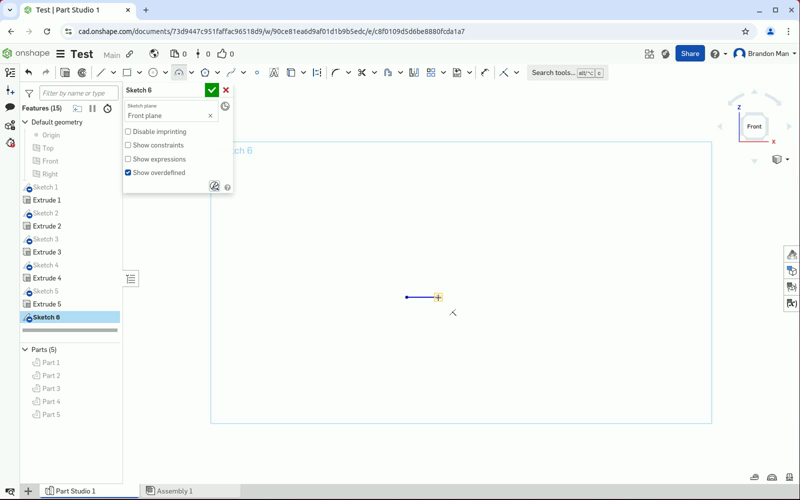
key_down(shift)
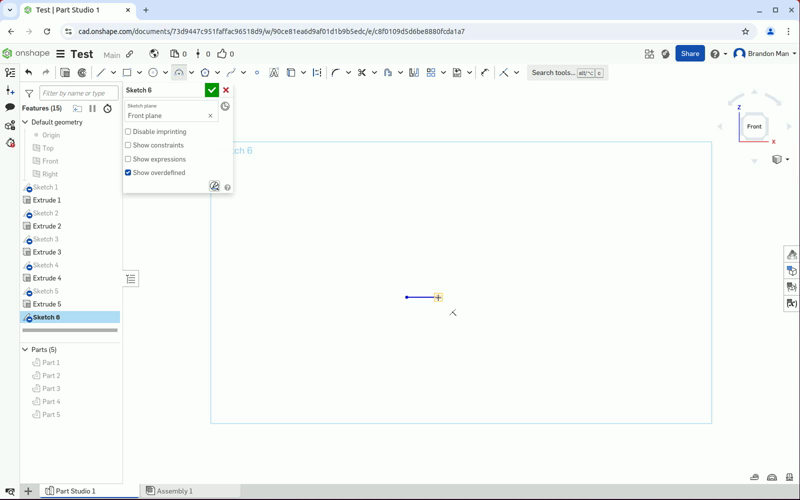
mouse_move(438, 267)
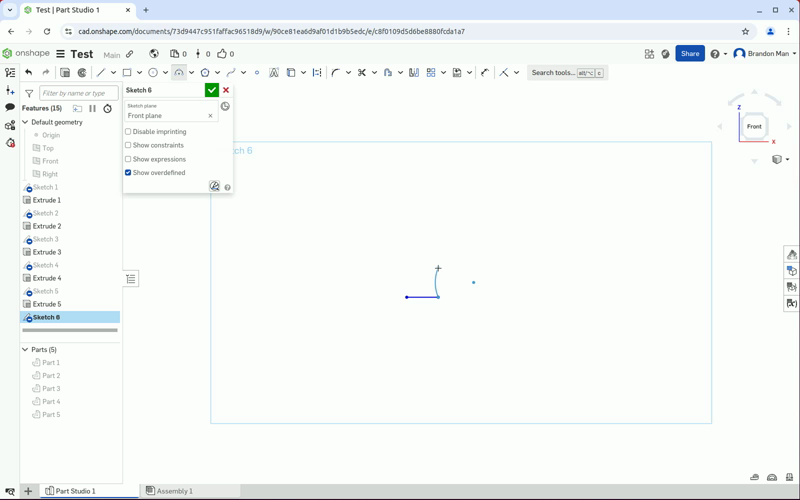
click(438, 267)
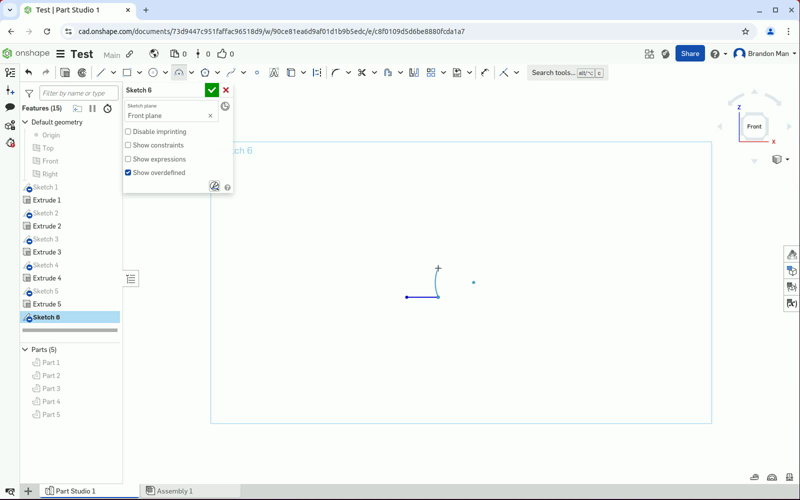
mouse_move(434, 282)
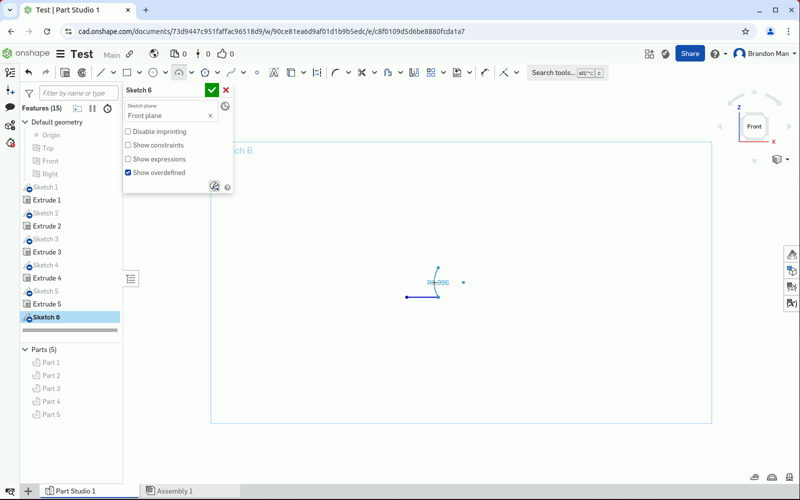
click(434, 282)
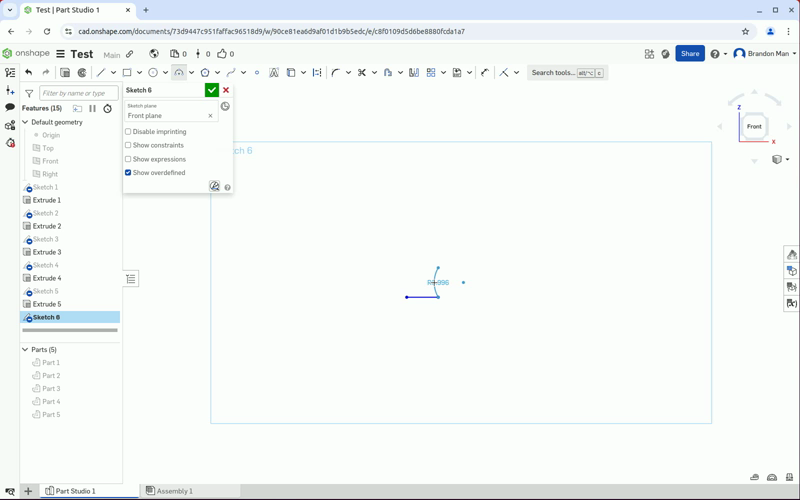
key_up(shift)
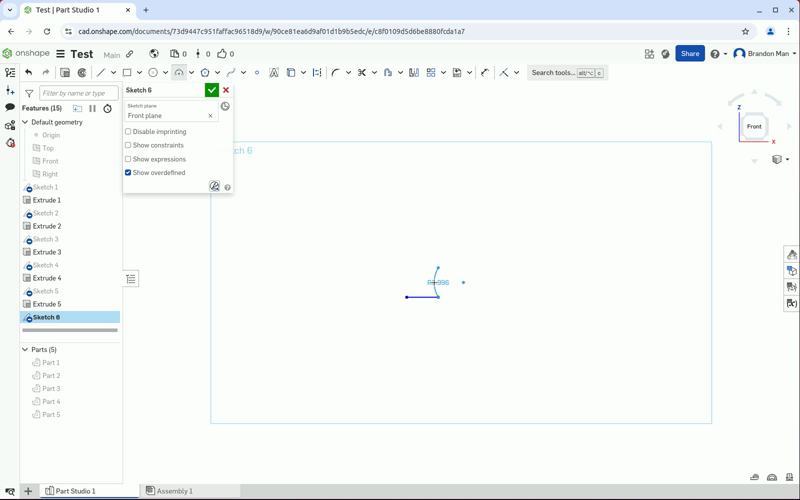
key(esc)
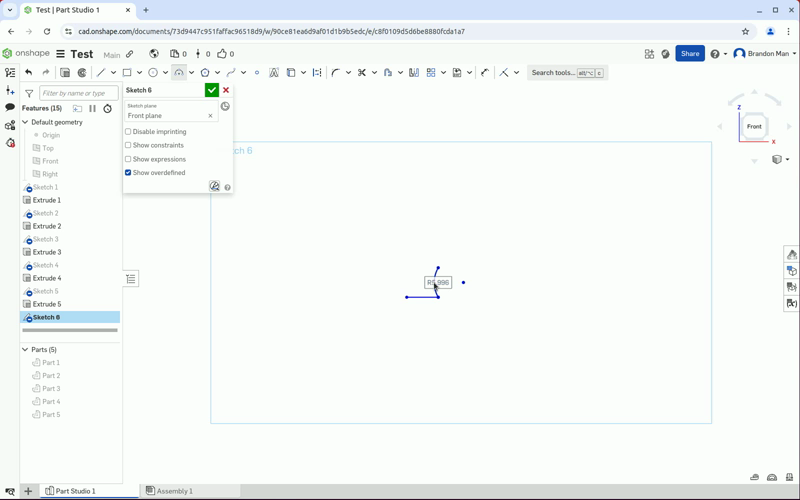
key(l)
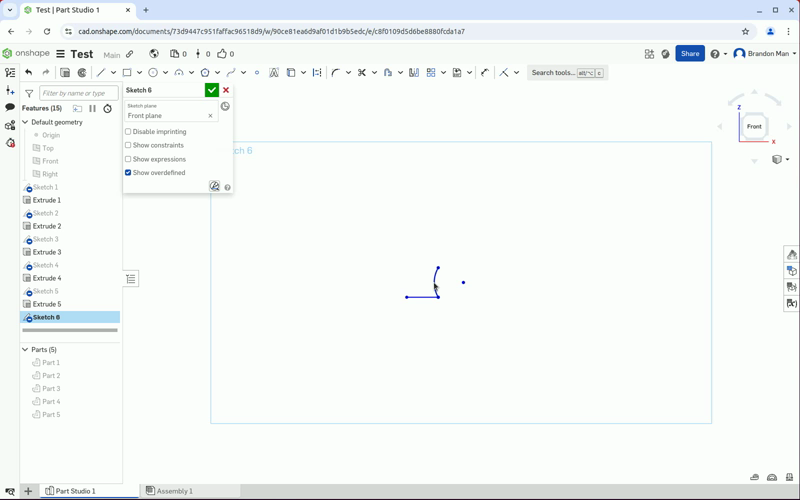
mouse_move(438, 267)
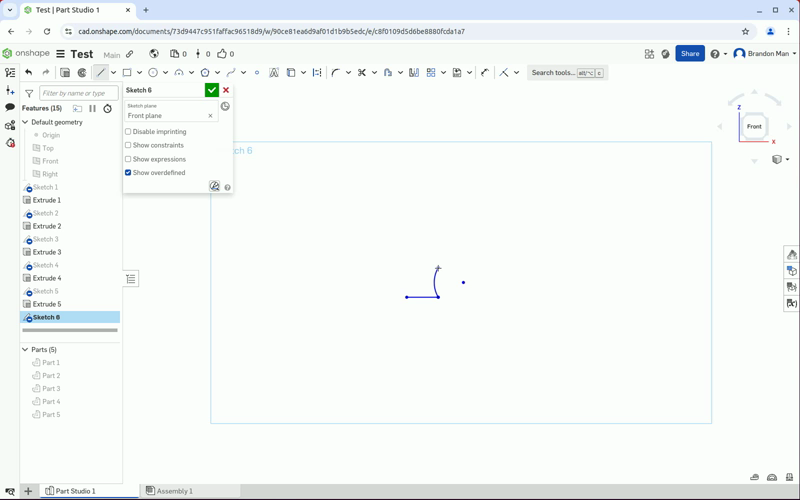
click(438, 267)
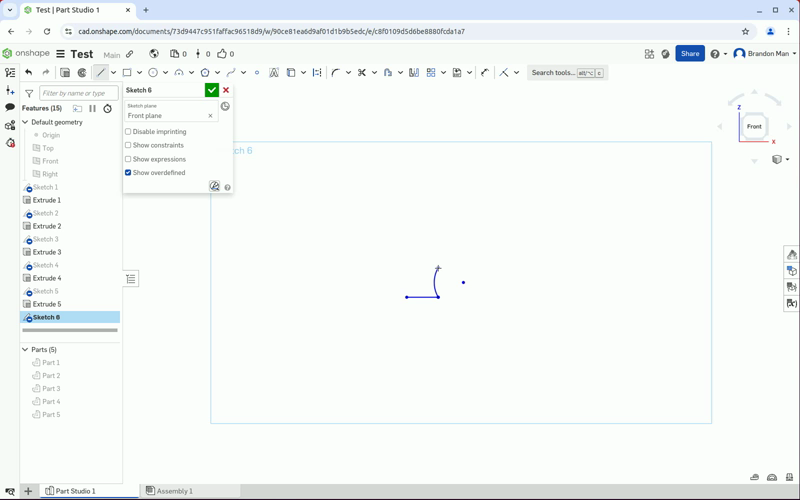
key_down(shift)
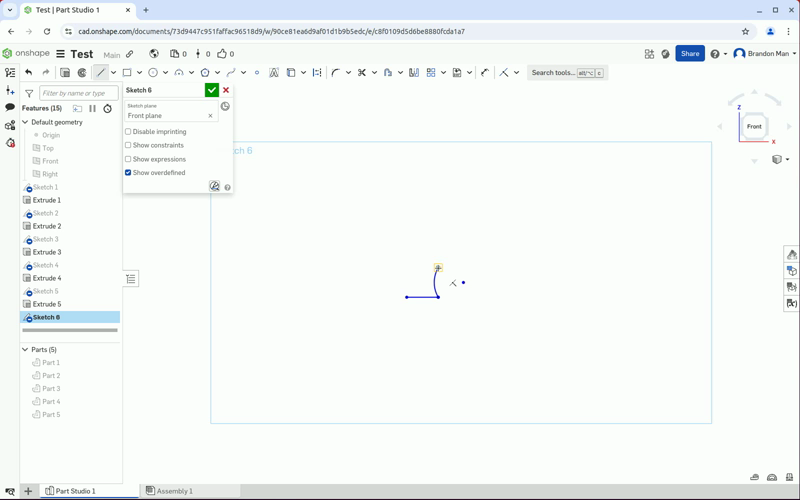
mouse_move(468, 267)
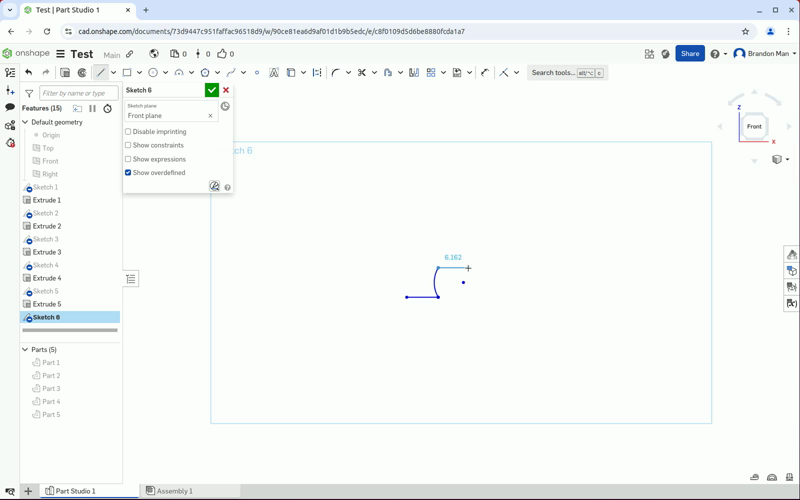
mouse_move(406, 267)
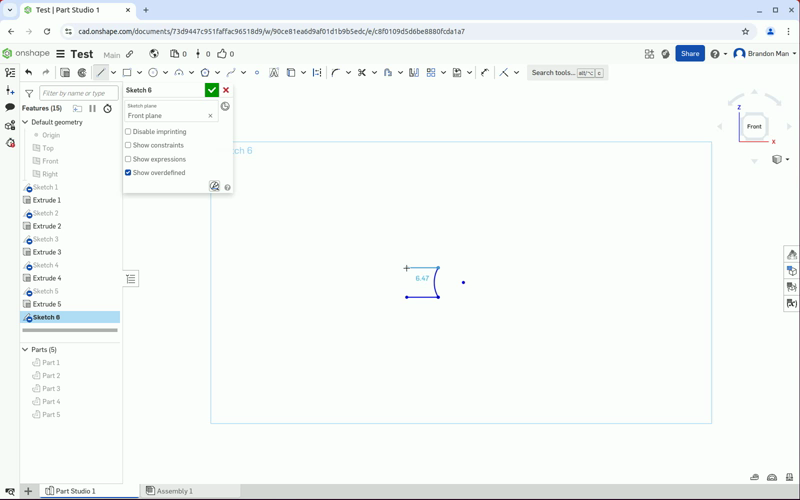
click(406, 267)
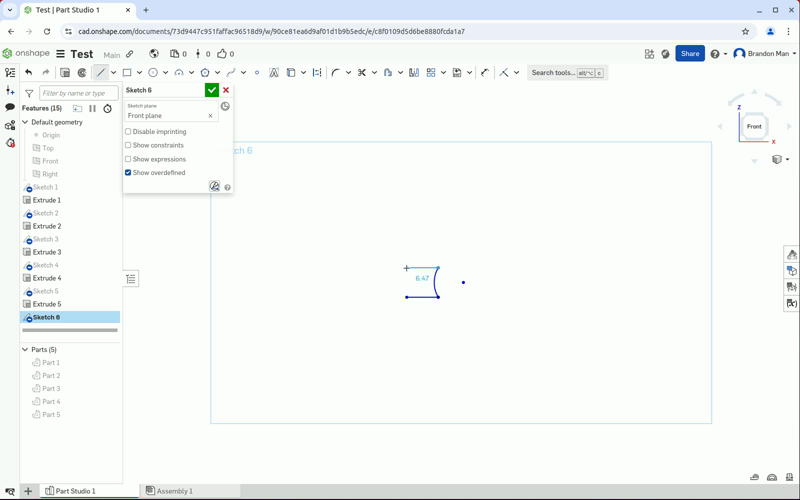
key_up(shift)
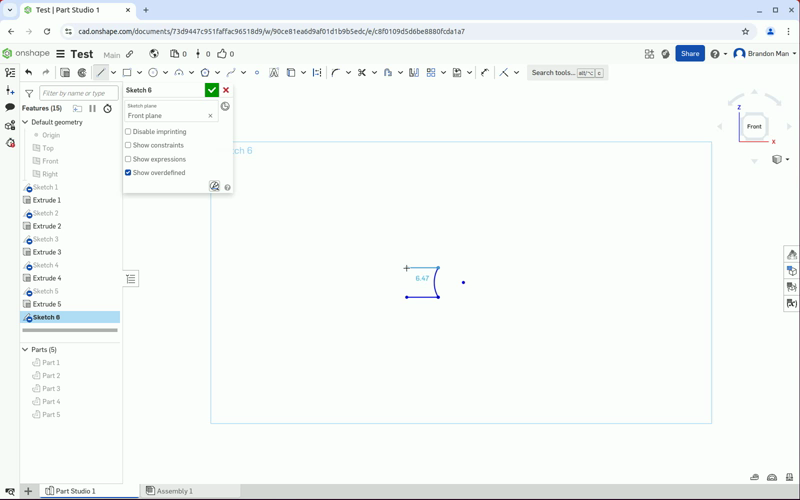
key(esc)
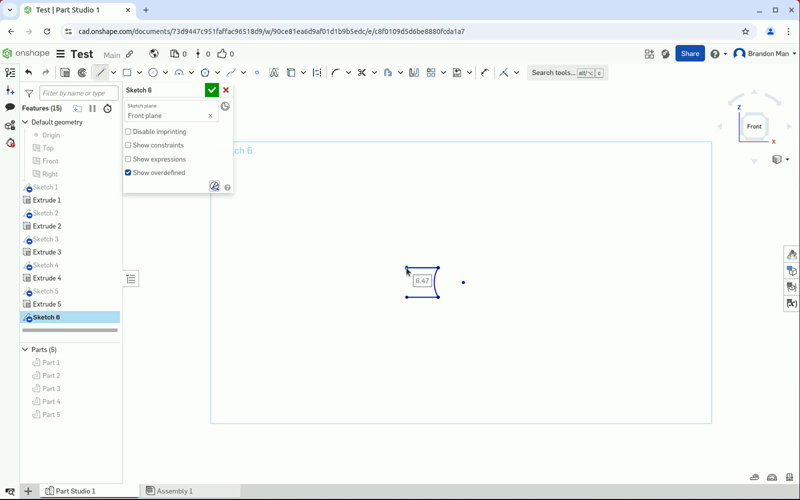
key(a)
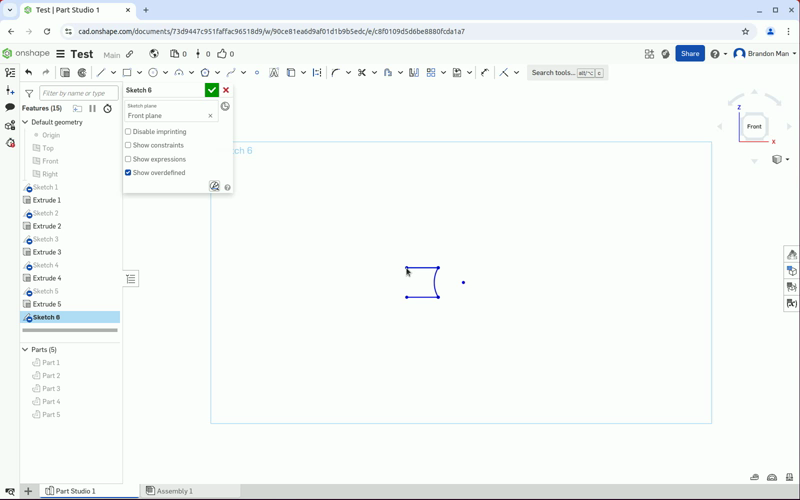
mouse_move(406, 267)
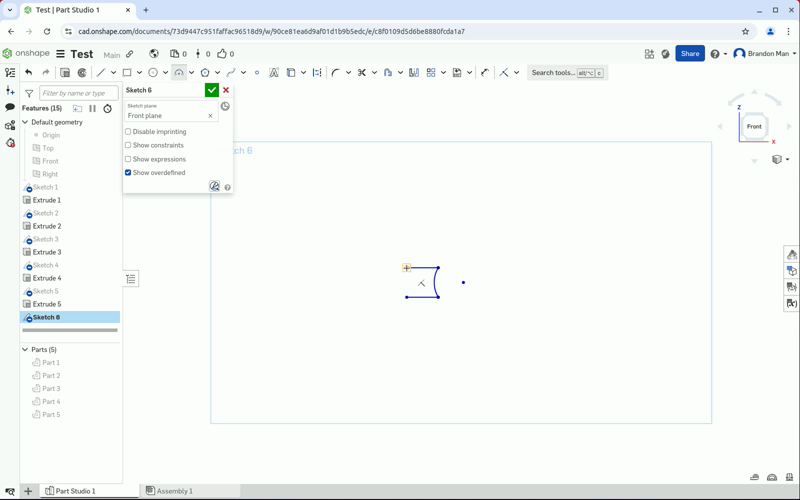
click(406, 267)
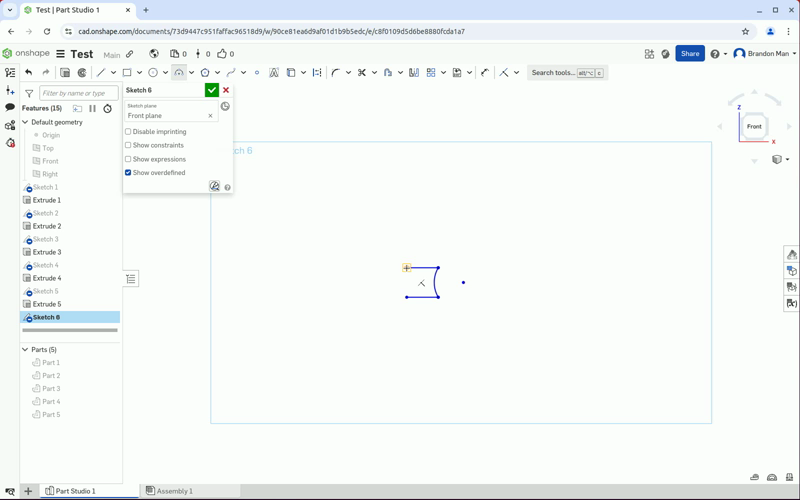
mouse_move(406, 297)
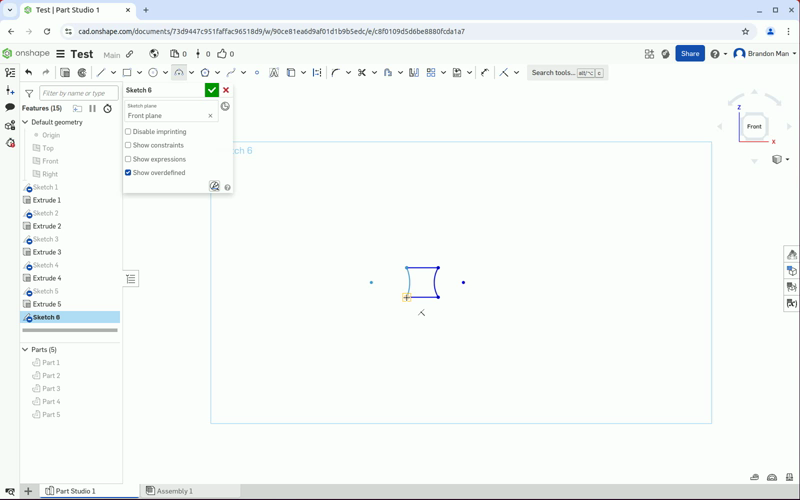
click(406, 297)
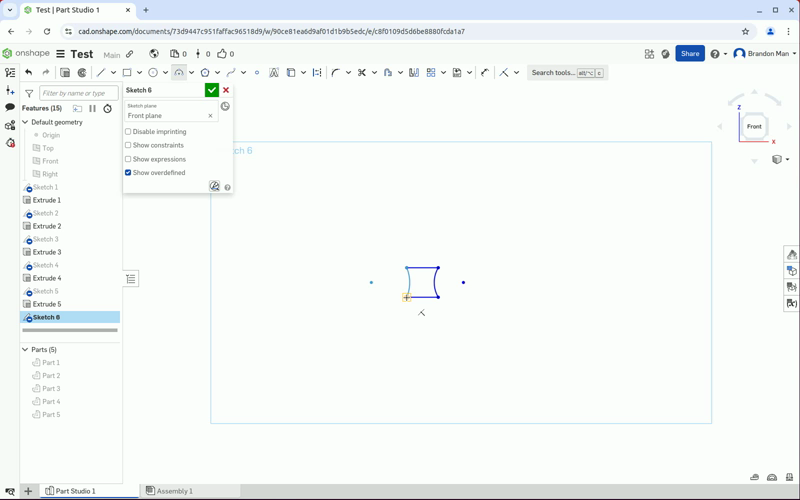
key_down(shift)
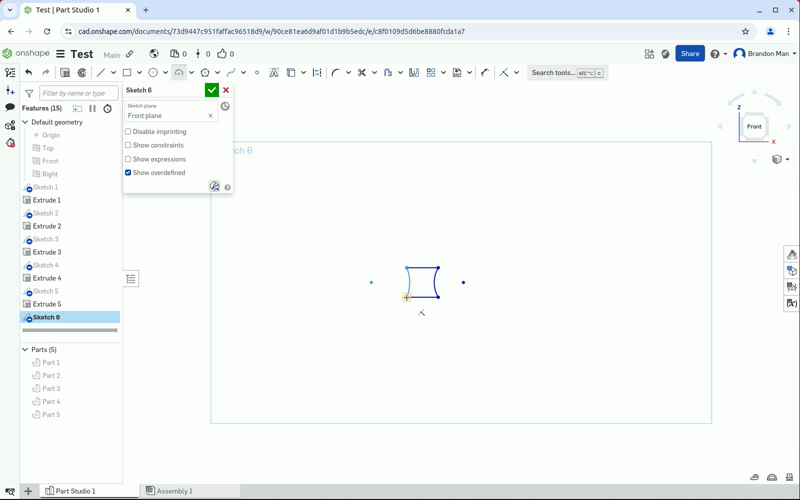
mouse_move(404, 282)
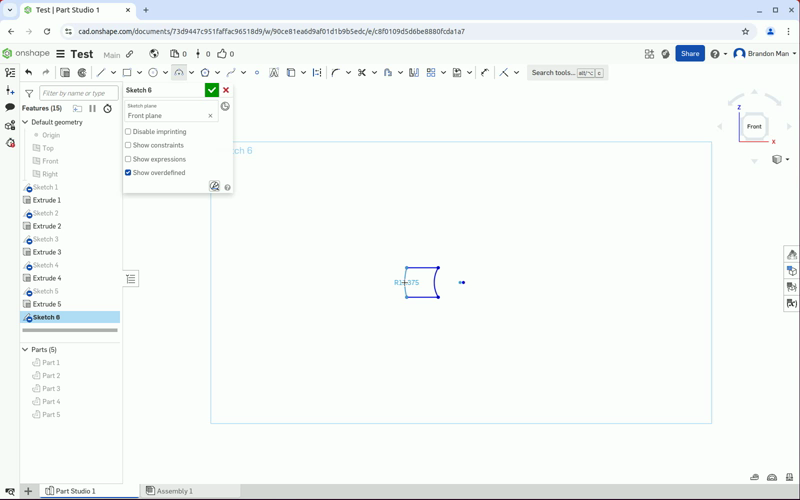
click(404, 282)
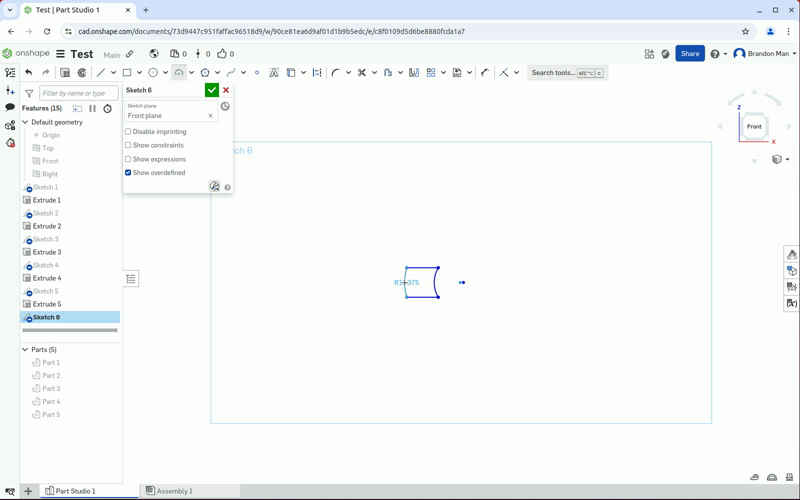
key_up(shift)
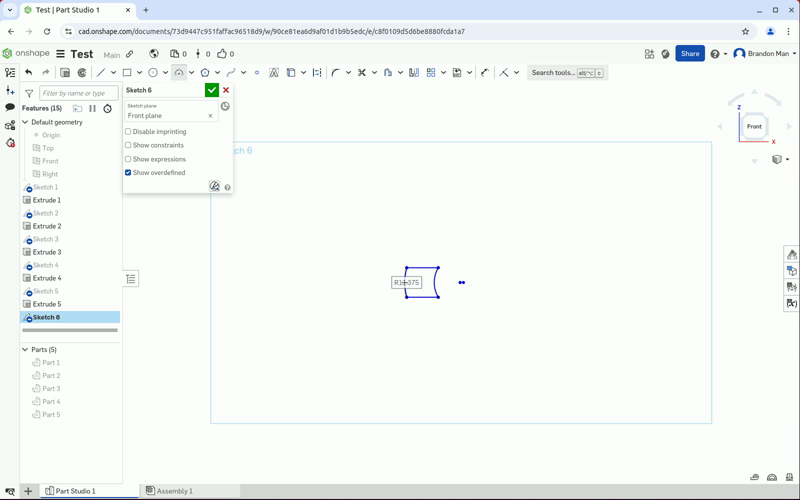
key(esc)
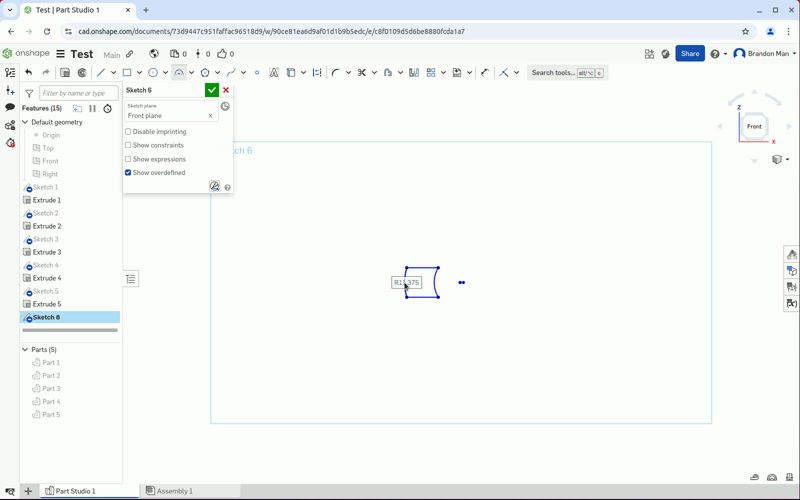
mouse_move(406, 288)
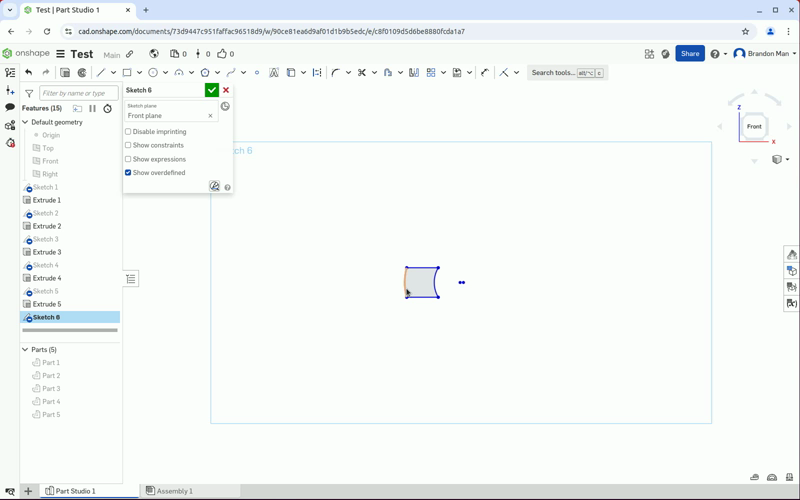
scroll(6)
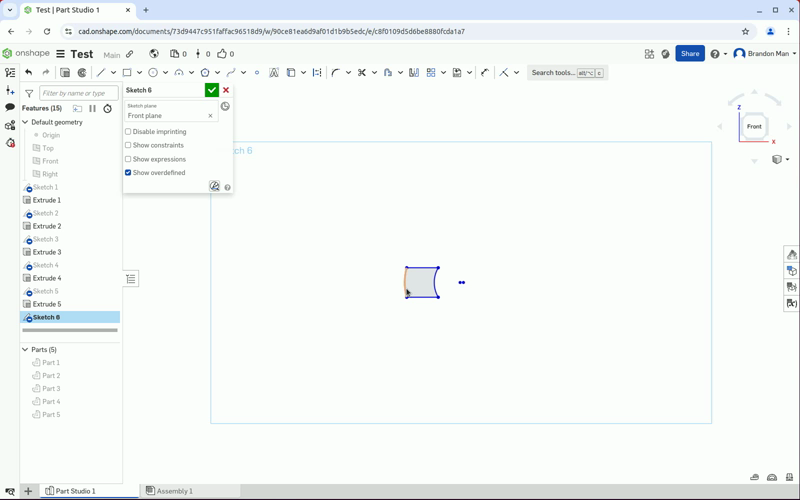
scroll(6)
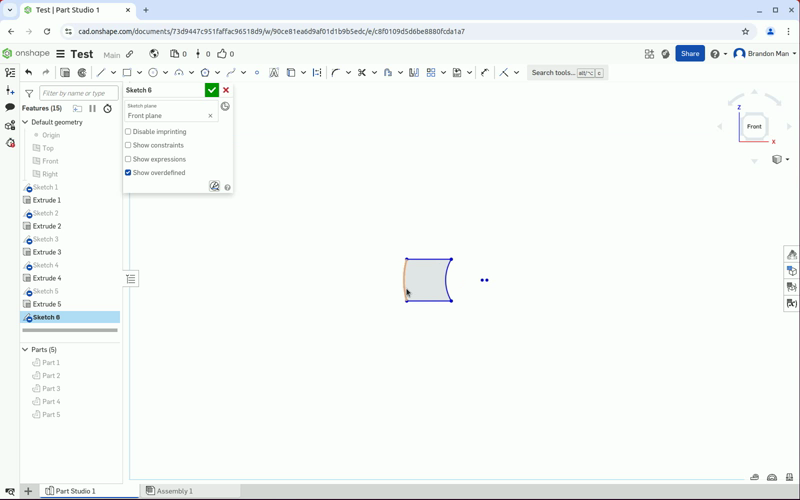
scroll(6)
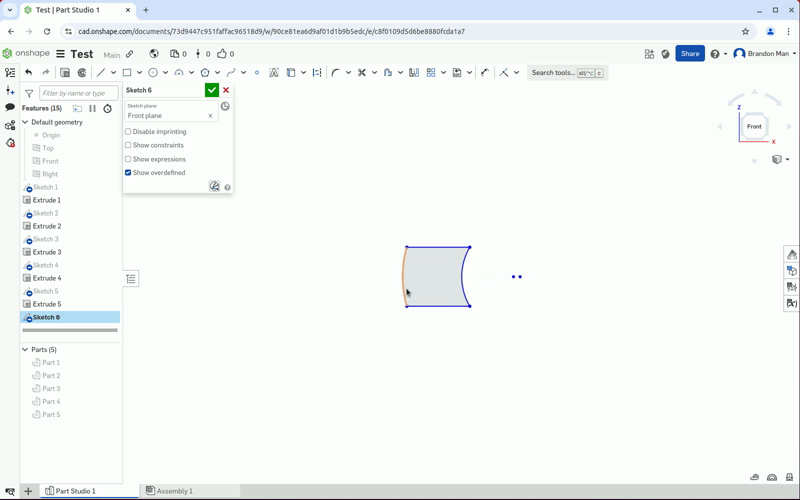
scroll(6)
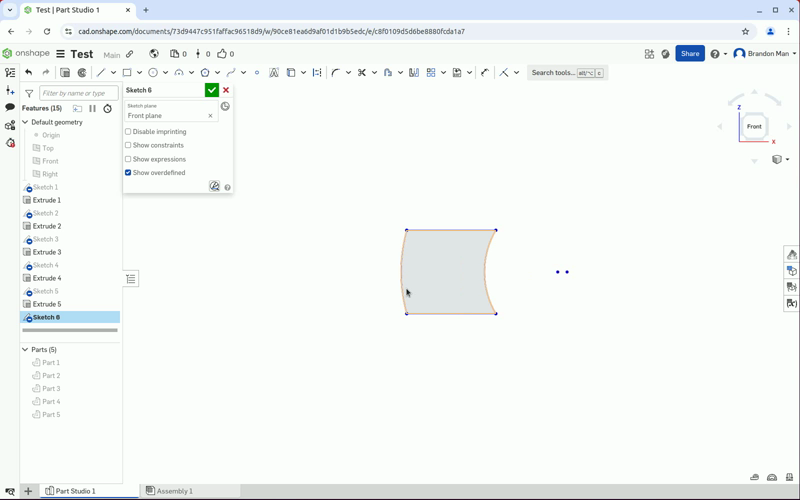
scroll(6)
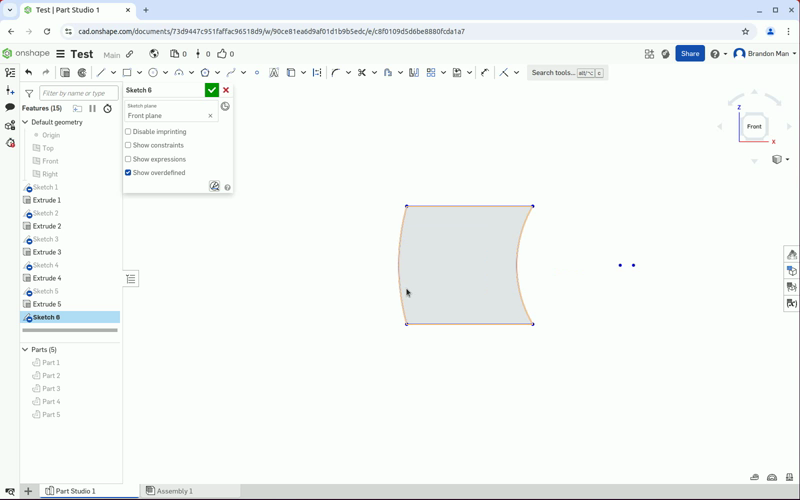
scroll(6)
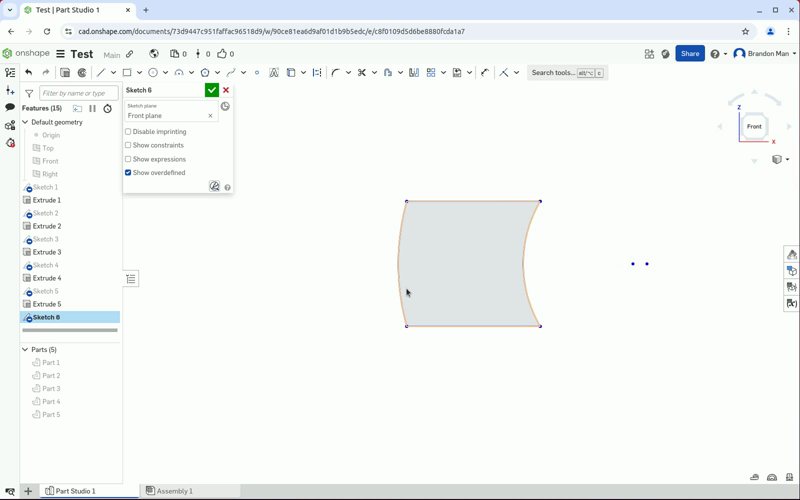
scroll(6)
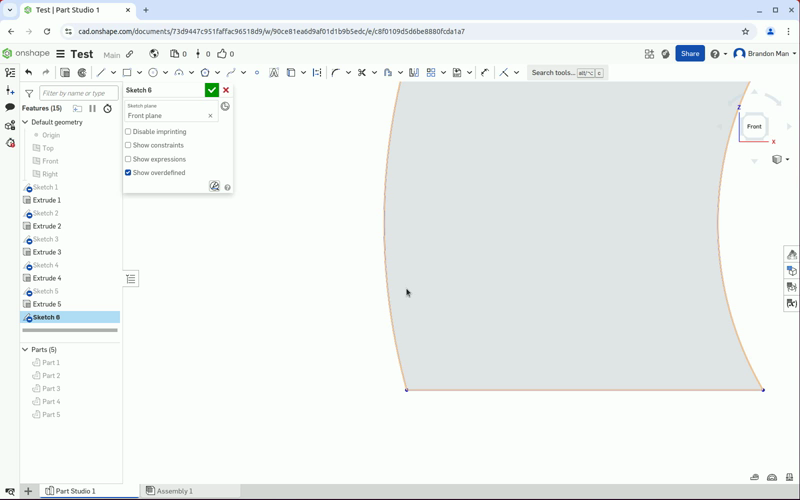
click(406, 288)
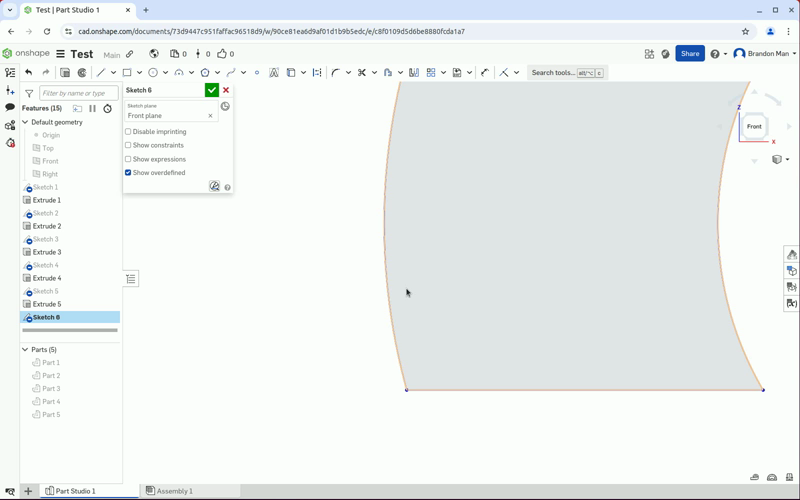
scroll(-6)
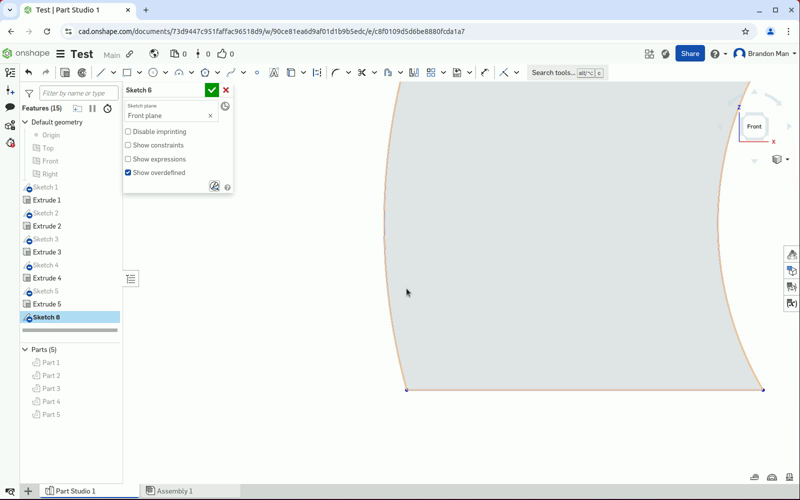
scroll(-6)
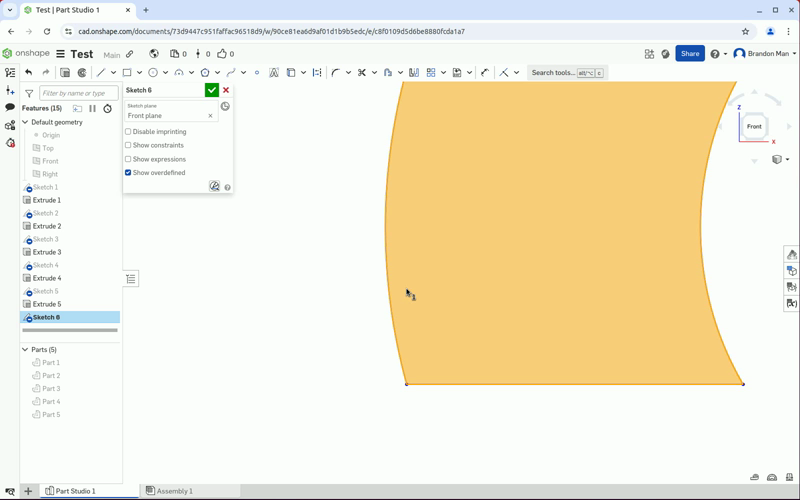
scroll(-6)
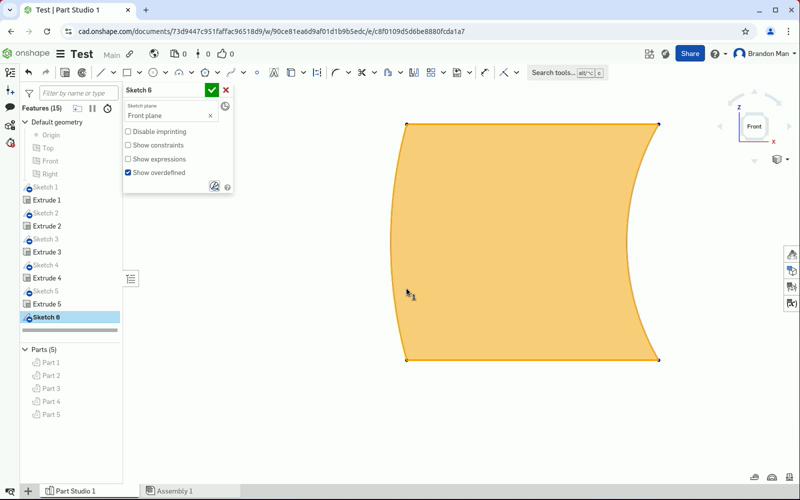
scroll(-6)
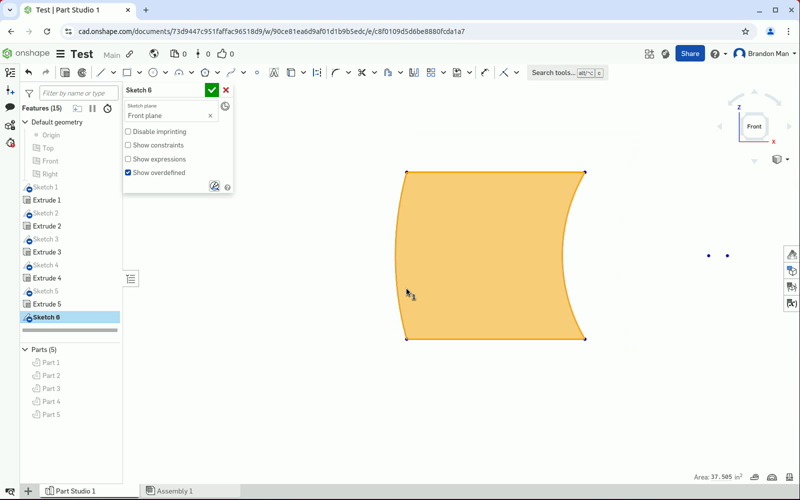
scroll(-6)
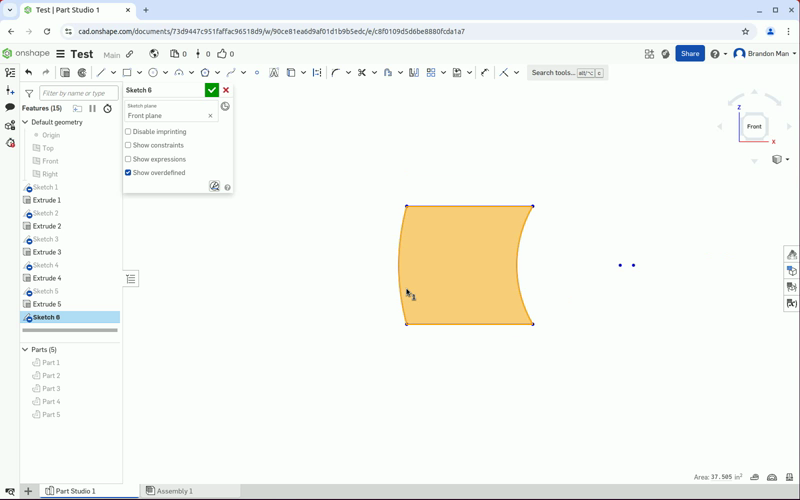
scroll(-6)
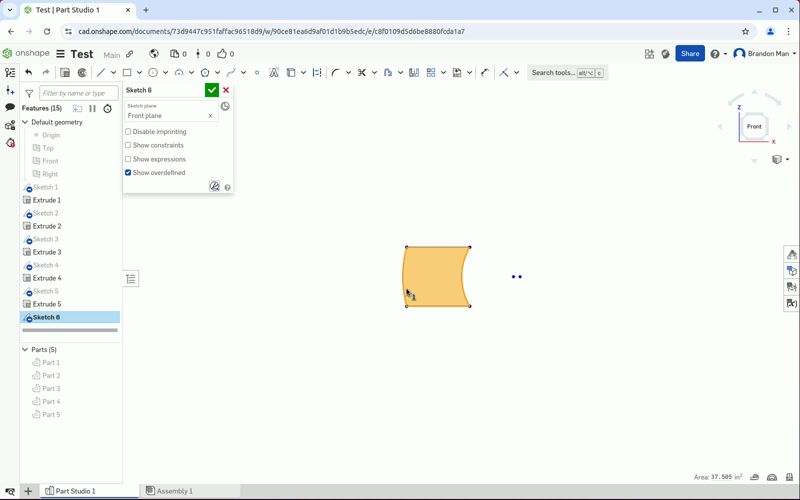
scroll(-6)
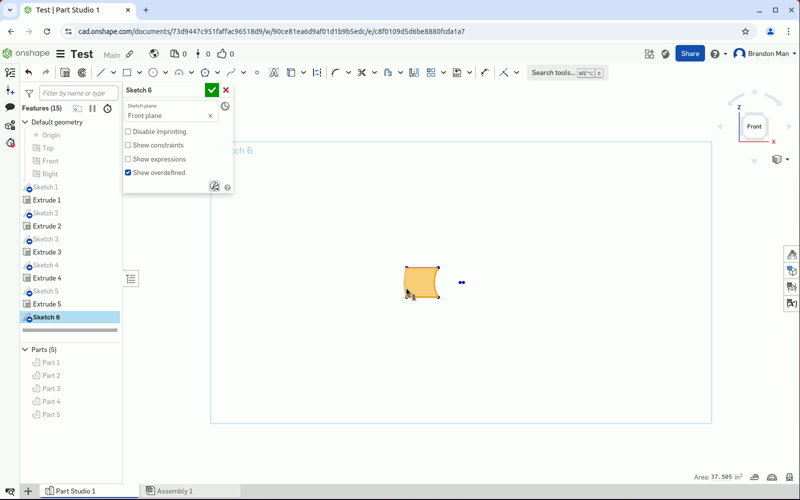
mouse_move(73, 352)
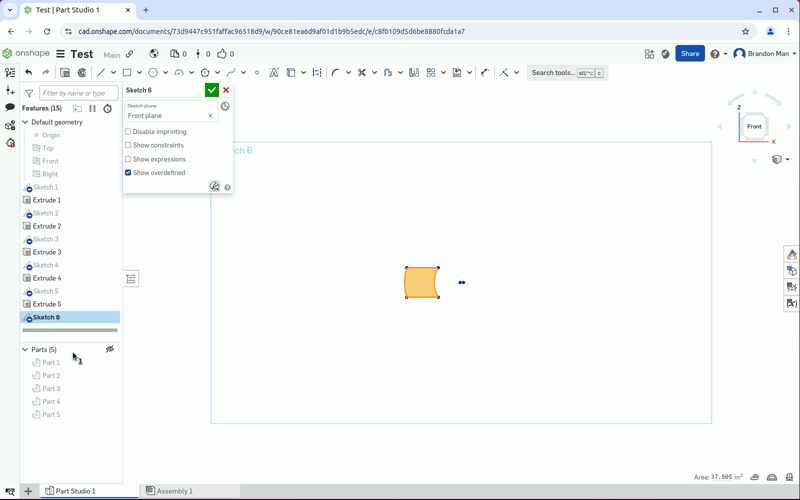
key(shift+y)
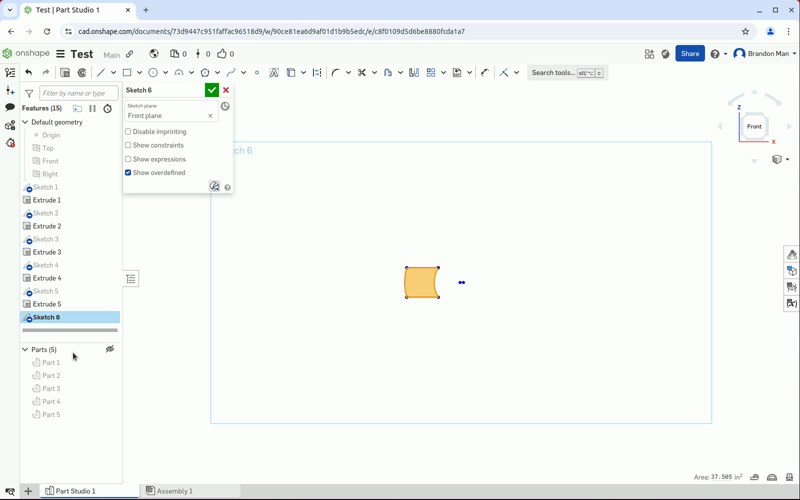
key(shift+e)
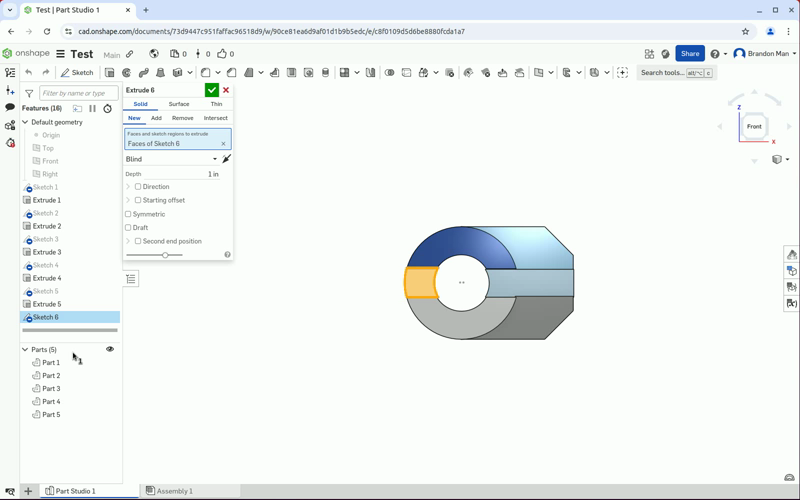
mouse_move(143, 106)
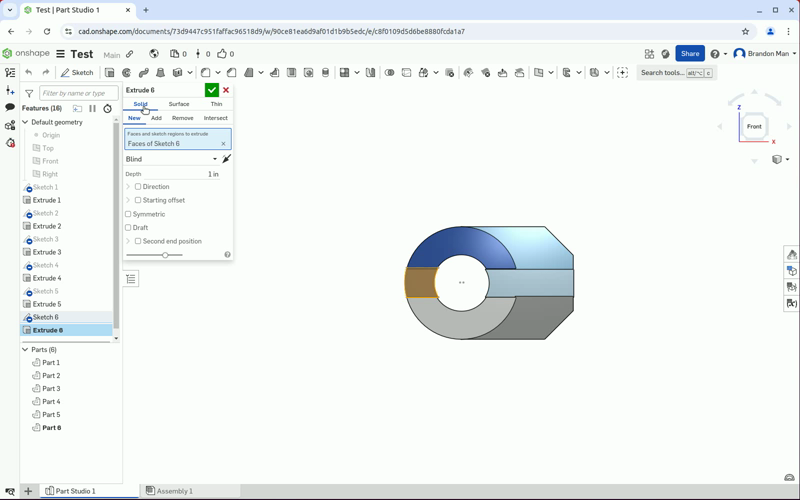
click(143, 106)
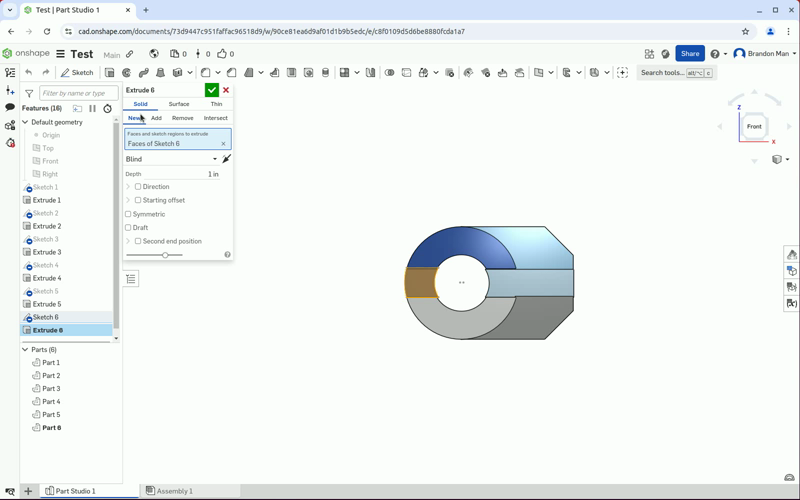
mouse_move(137, 120)
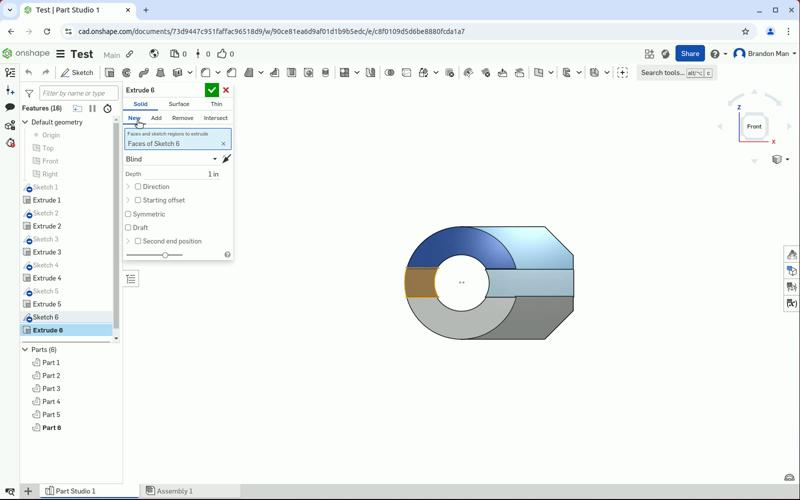
click(137, 120)
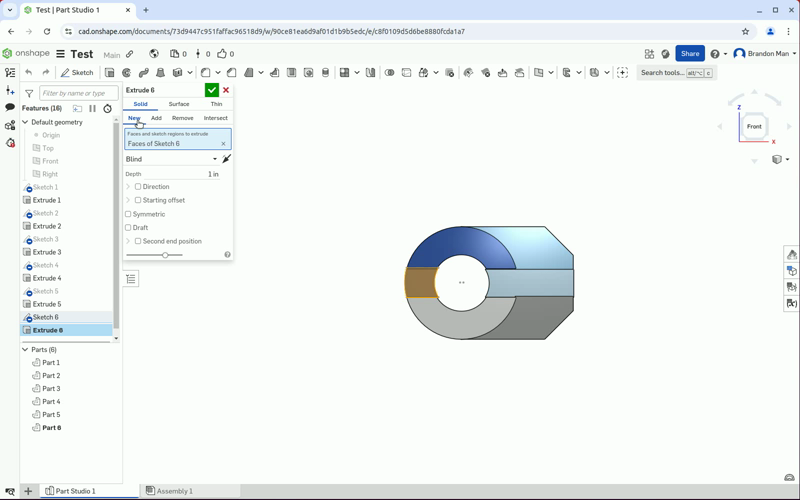
key(tab, 4)
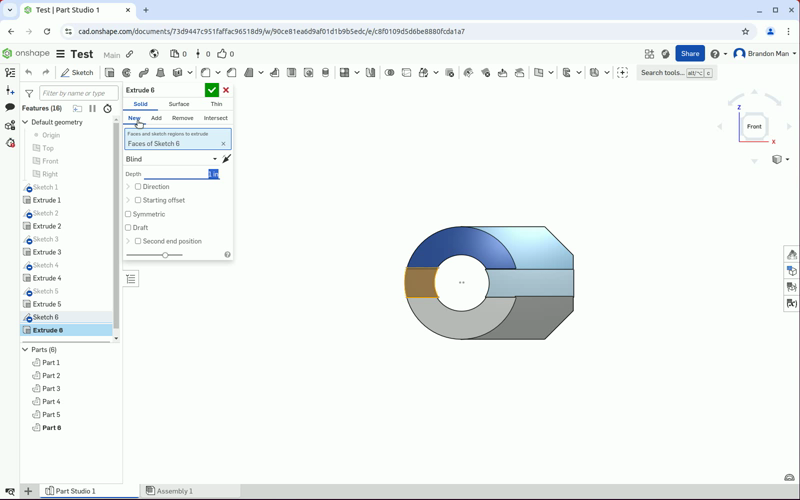
text(11.554)
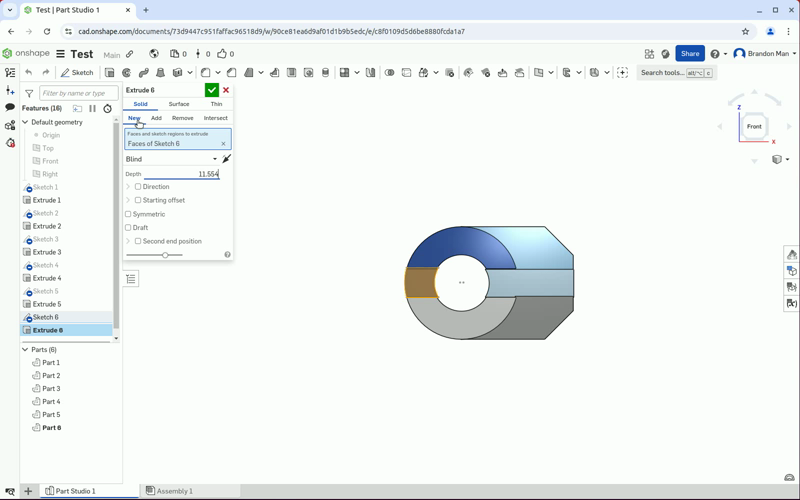
key(enter)
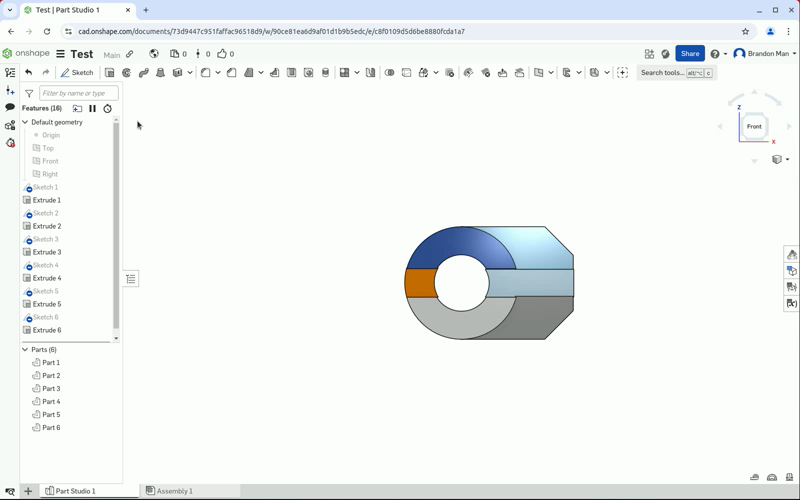
key(shift+h)
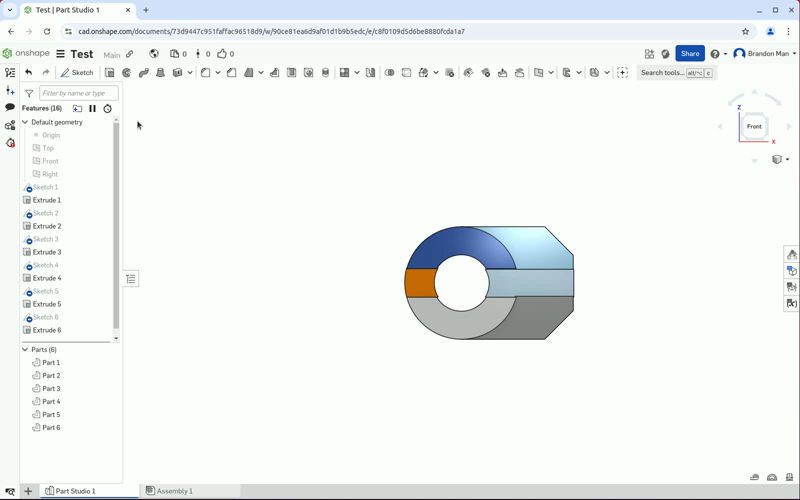
key(shift+h)
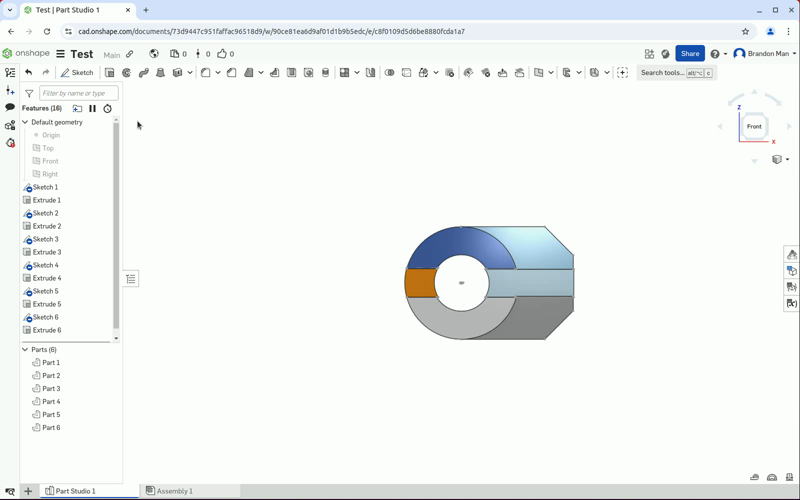
key(shift+7)
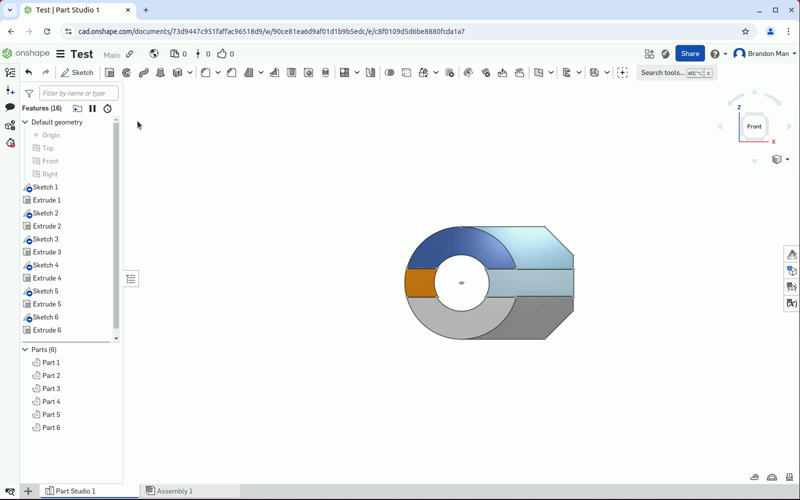
key(left, 2)
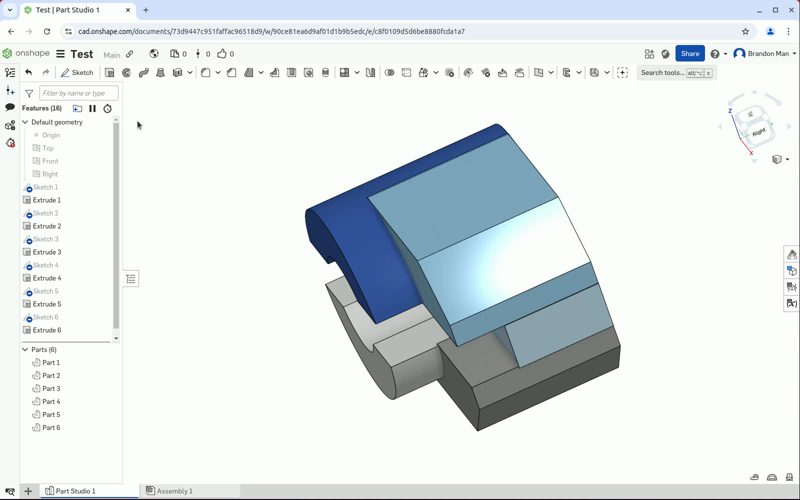
key(down, 2)
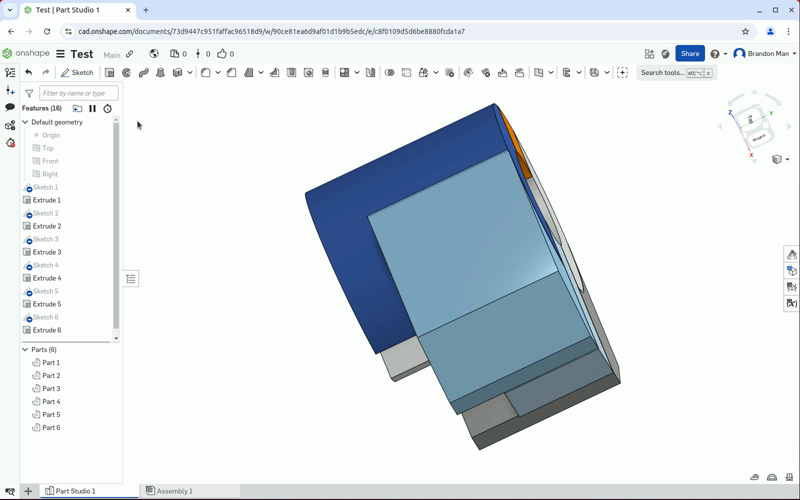
key(up, 2)
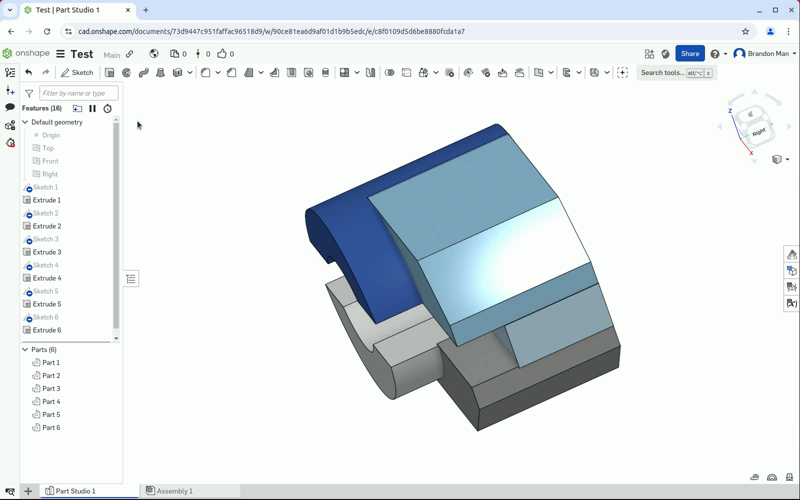
key(right, 2)
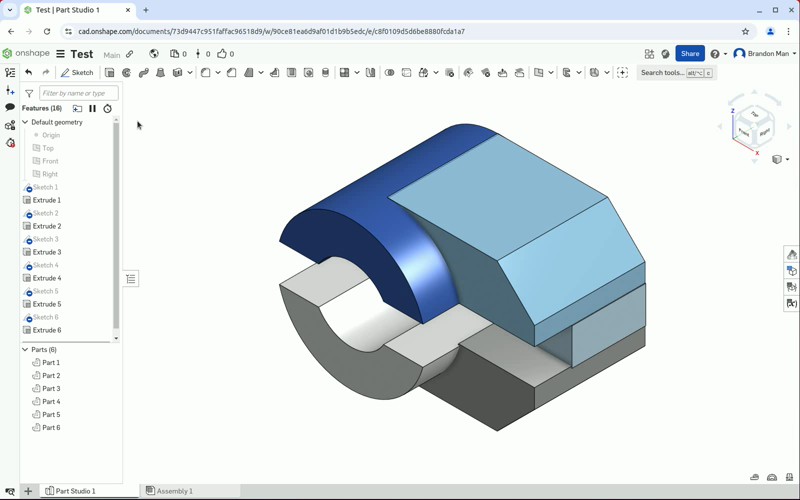
mouse_move(69, 189)
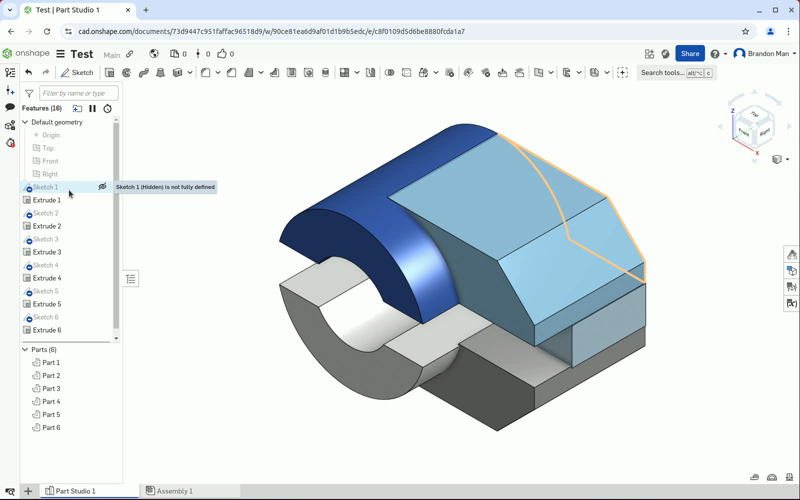
click(69, 189)